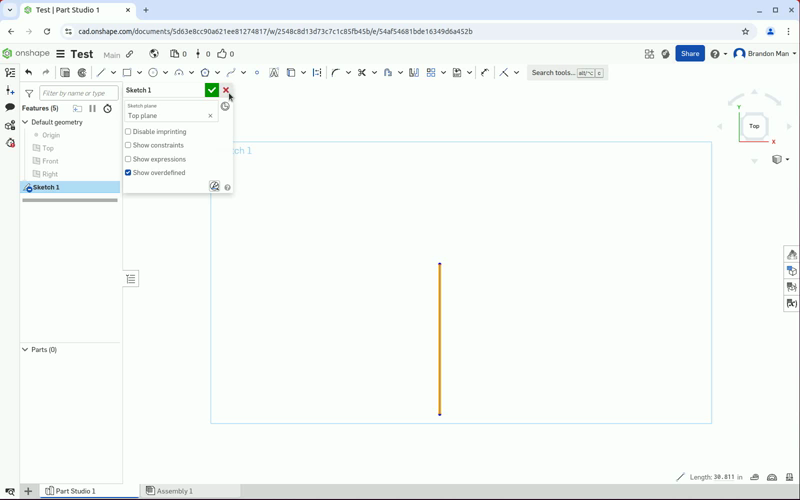
key(shift+h)
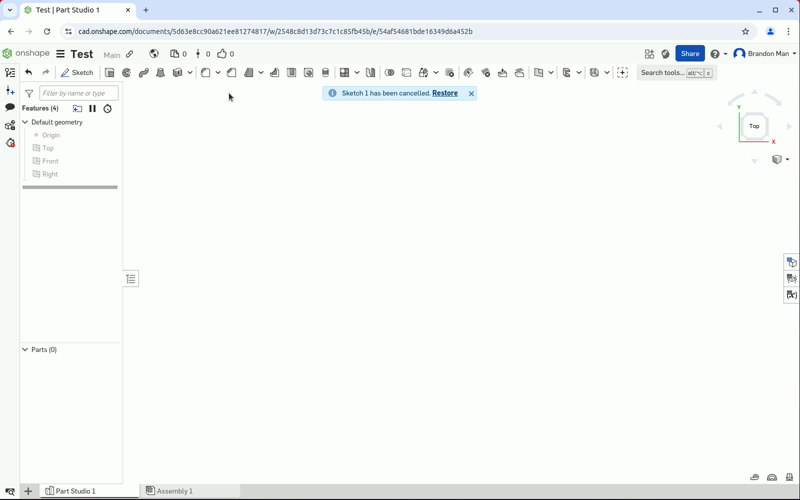
mouse_move(73, 352)
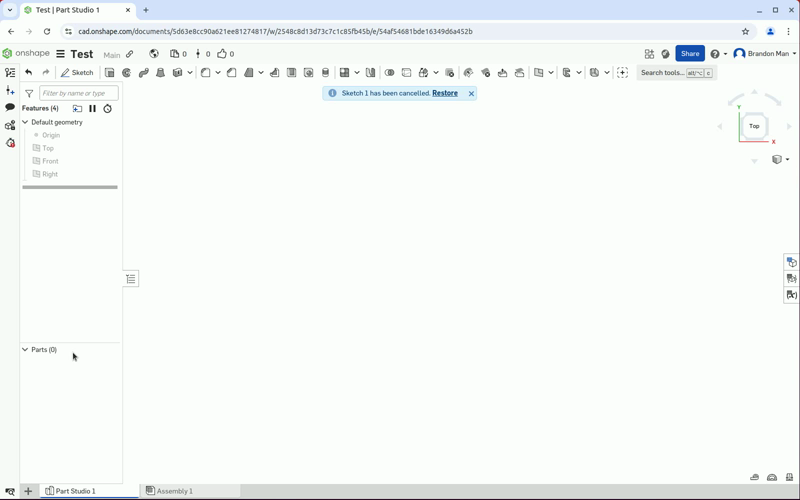
key(y)
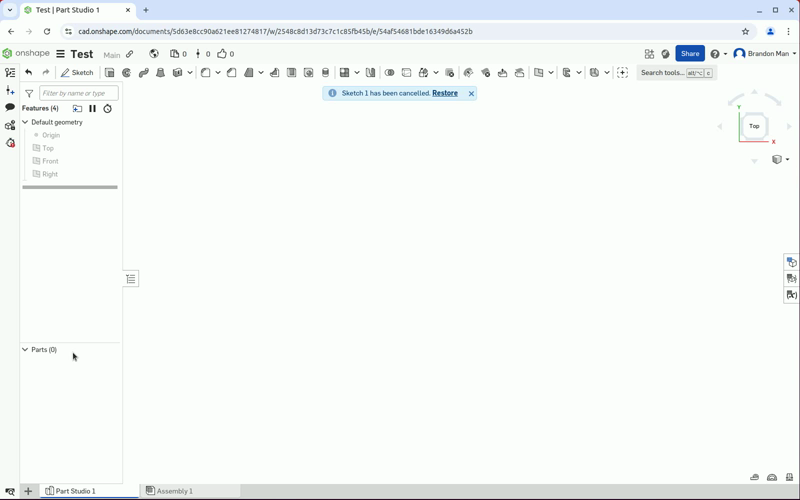
key(shift+p)
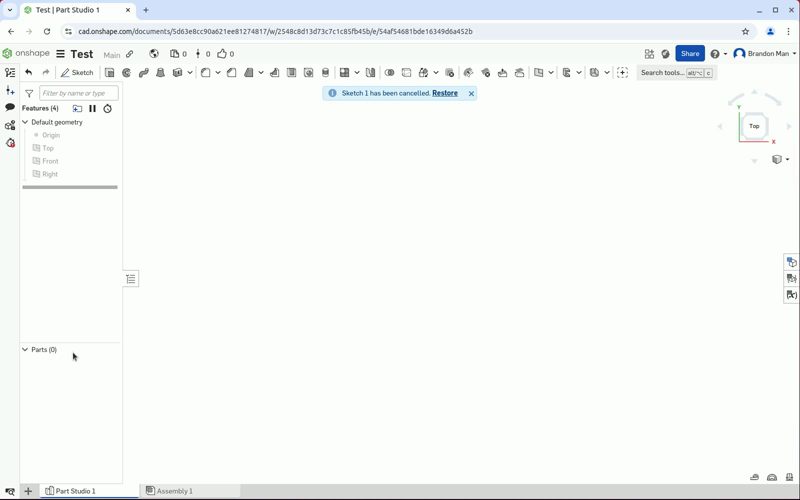
key(space)
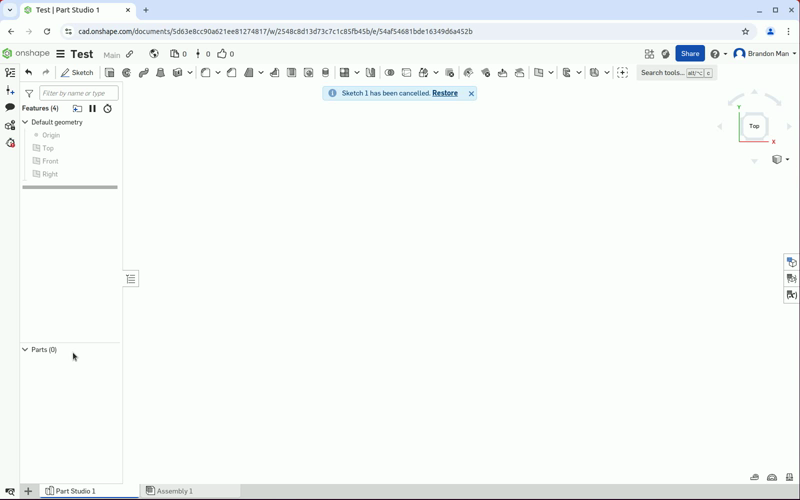
key_down(shift)
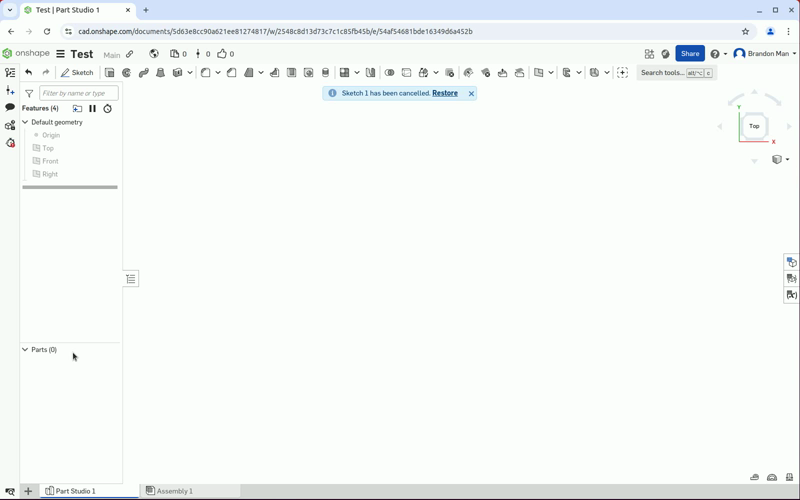
key(up)
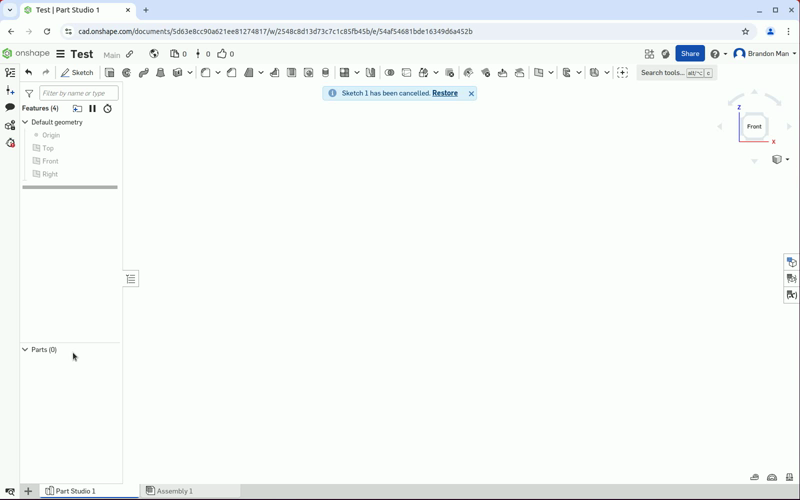
key_up(shift)
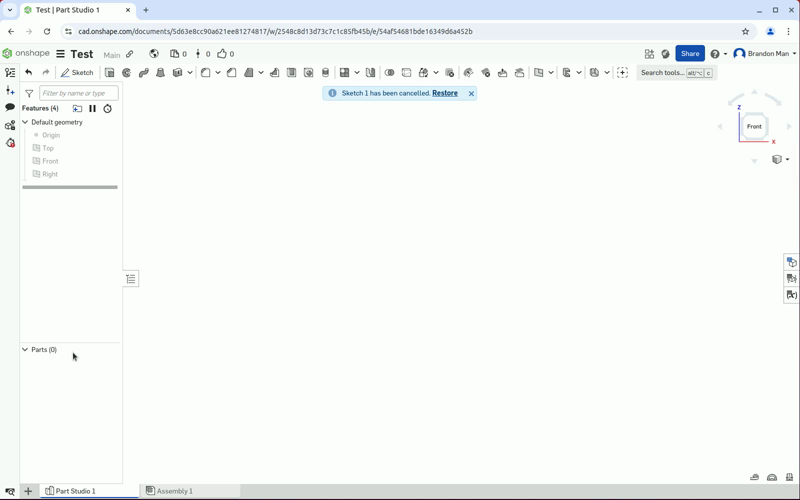
key(space)
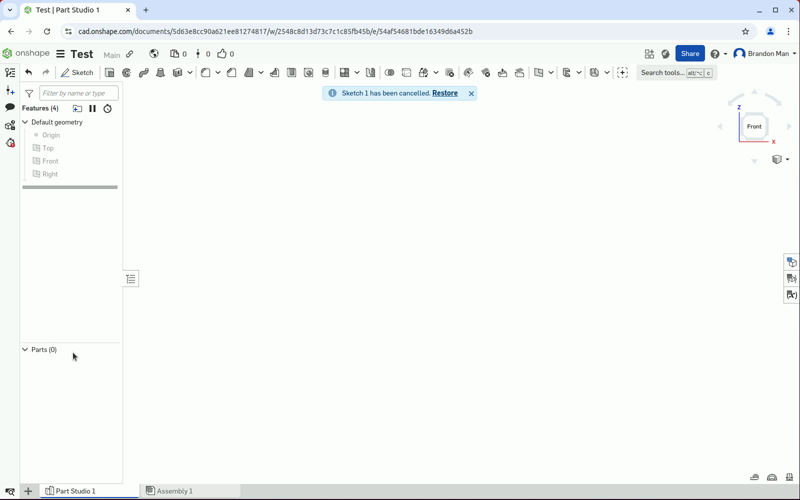
key_down(shift)
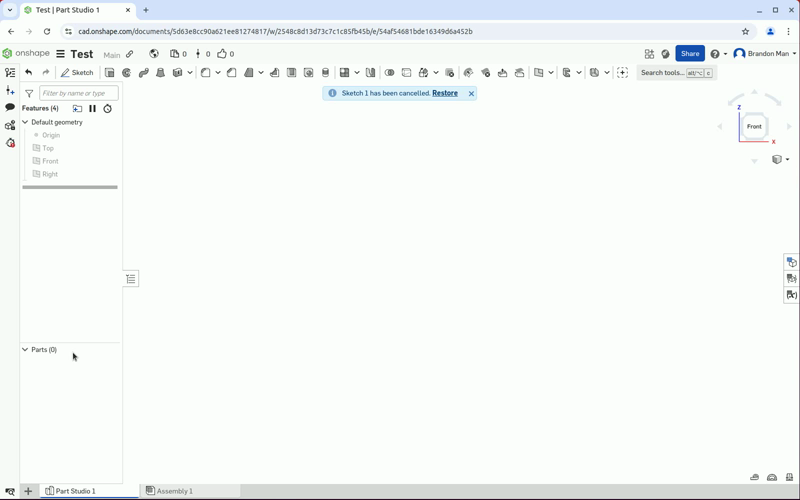
key(left)
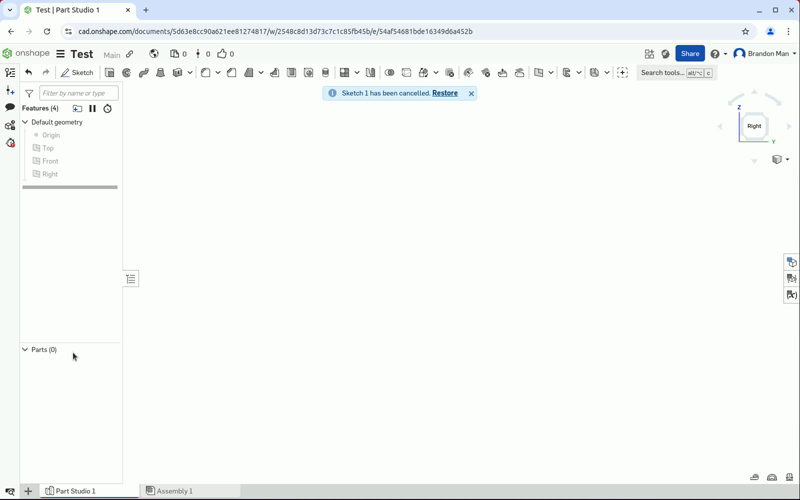
key_up(shift)
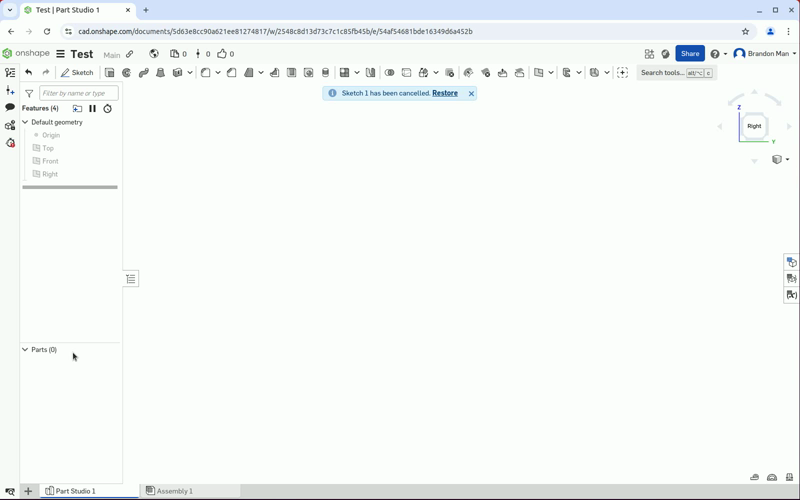
mouse_move(73, 352)
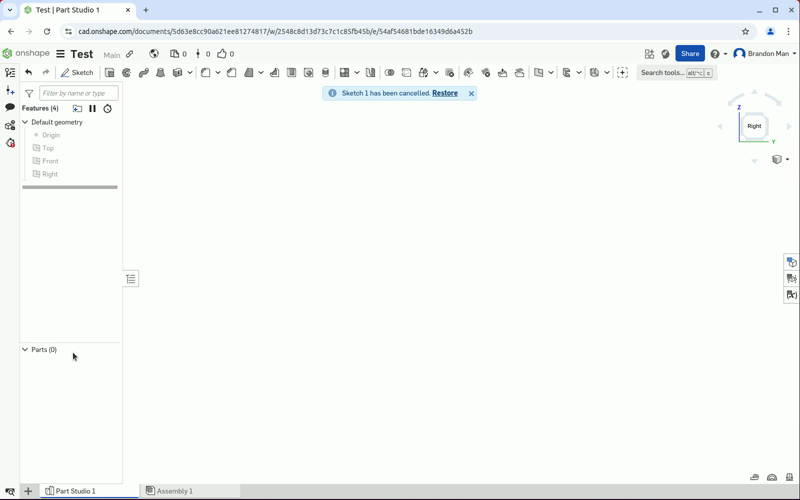
key(shift+y)
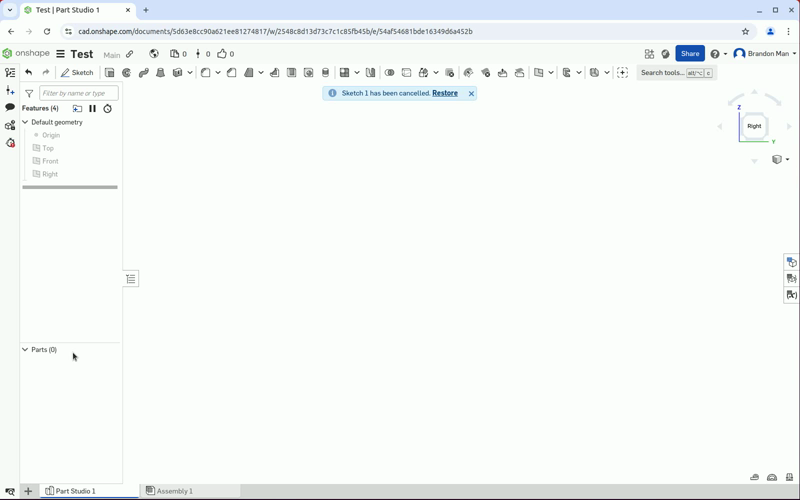
key(shift+s)
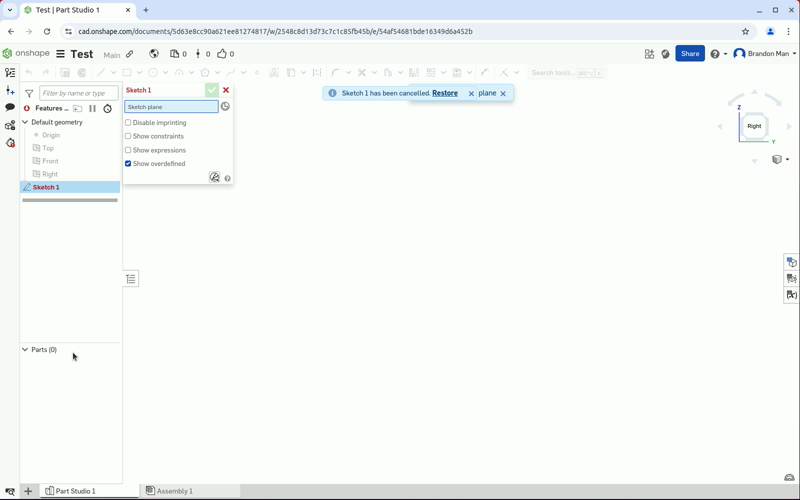
mouse_move(73, 176)
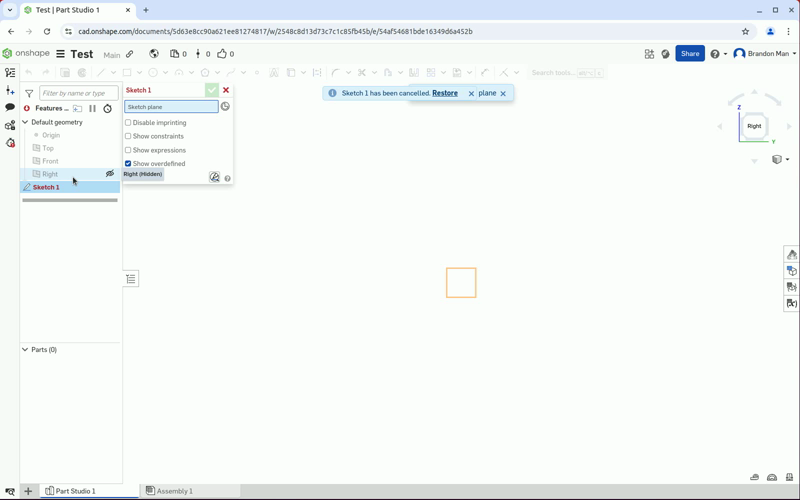
click(73, 176)
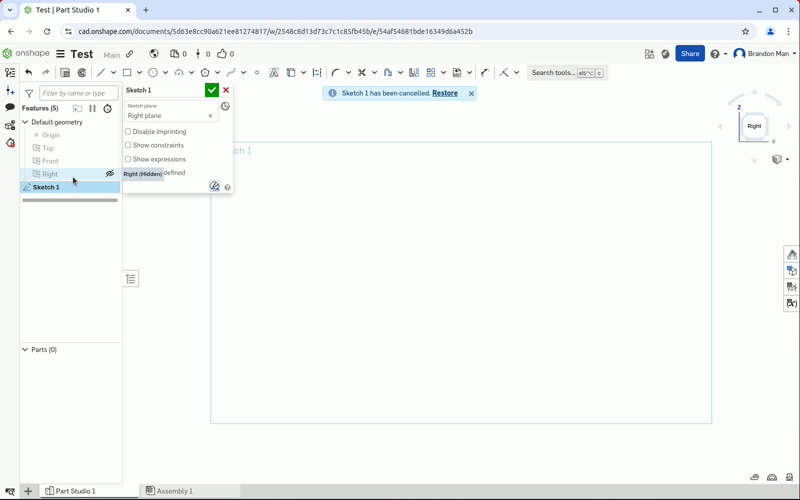
mouse_move(73, 352)
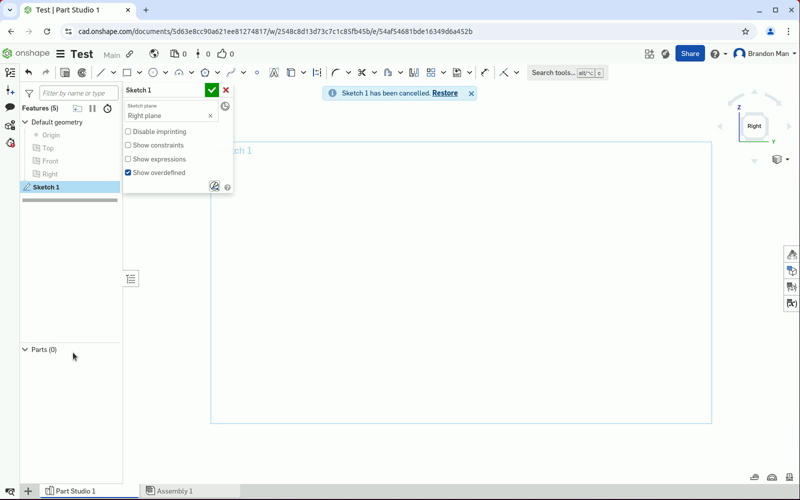
key(y)
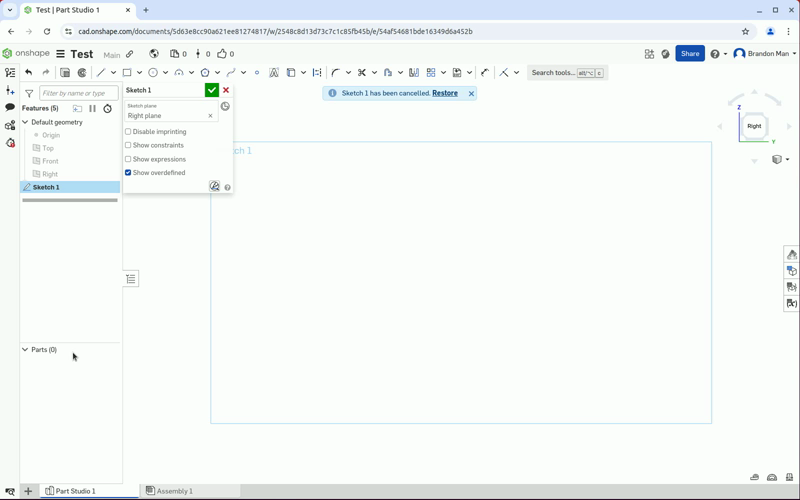
key(l)
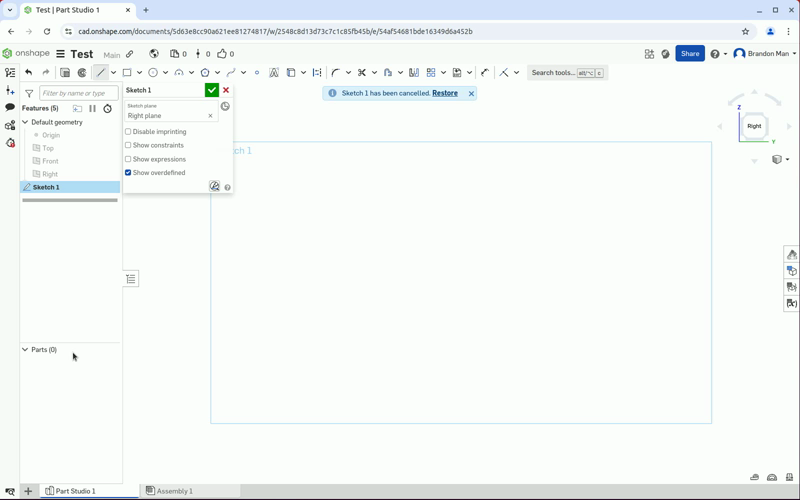
key_down(shift)
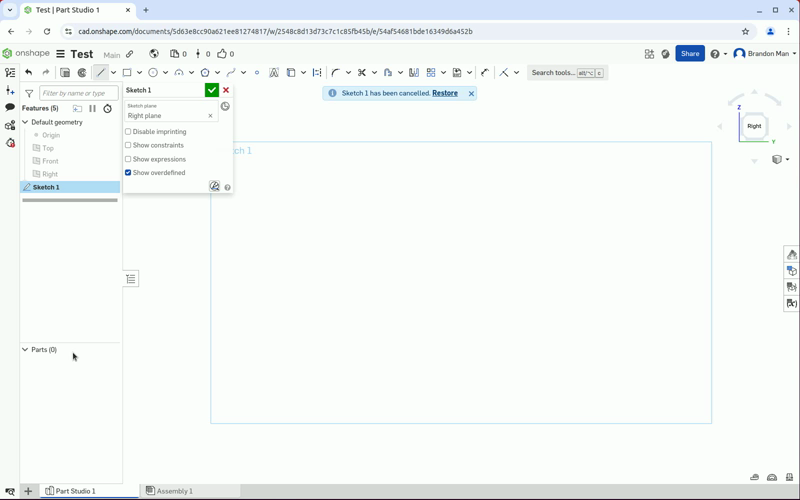
mouse_move(460, 282)
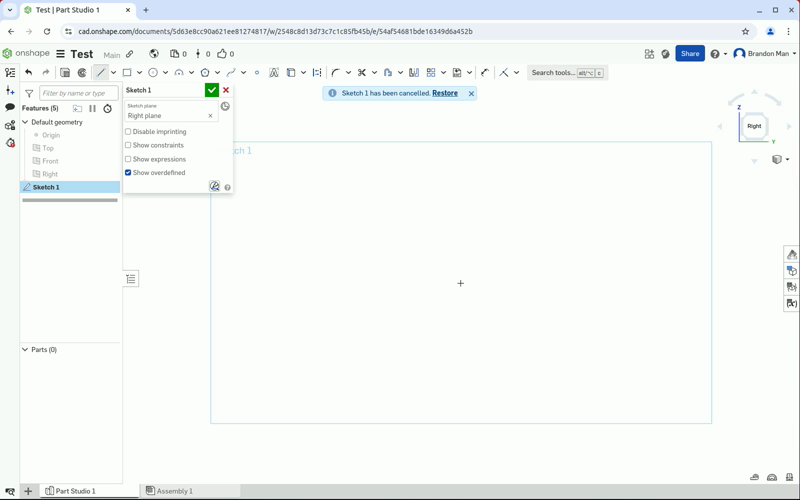
click(460, 282)
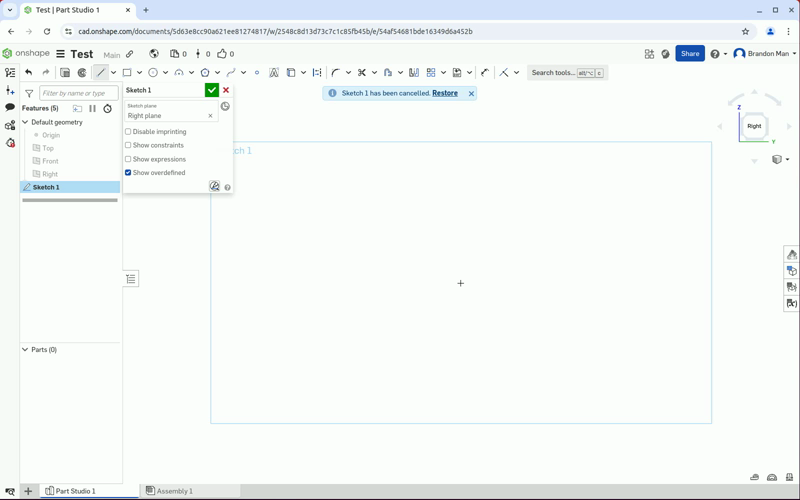
key_up(shift)
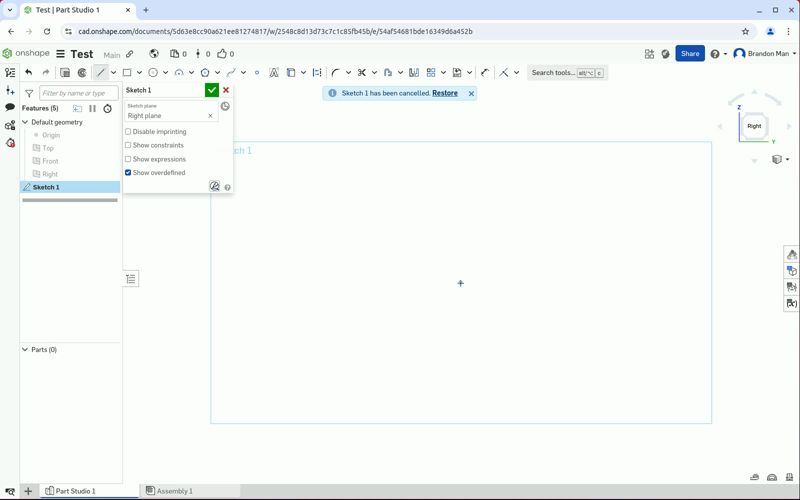
key_down(shift)
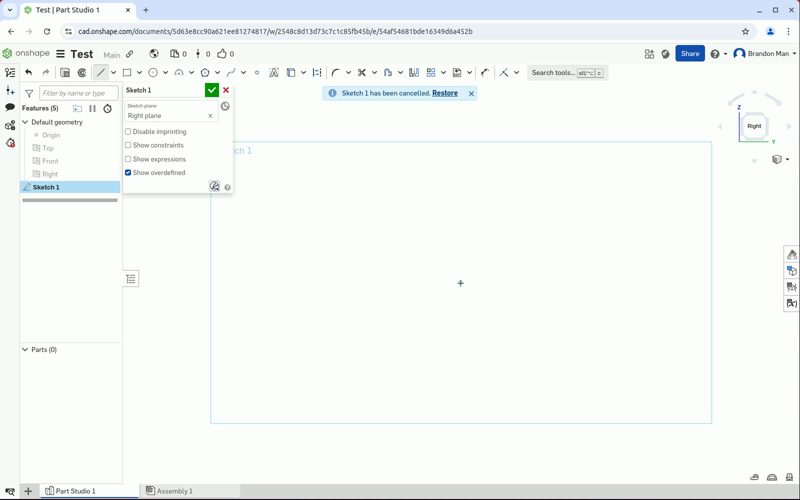
mouse_move(573, 282)
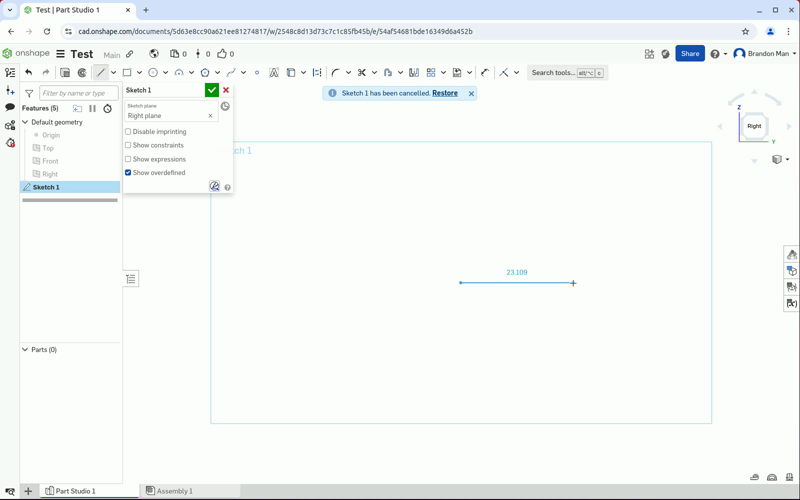
click(573, 282)
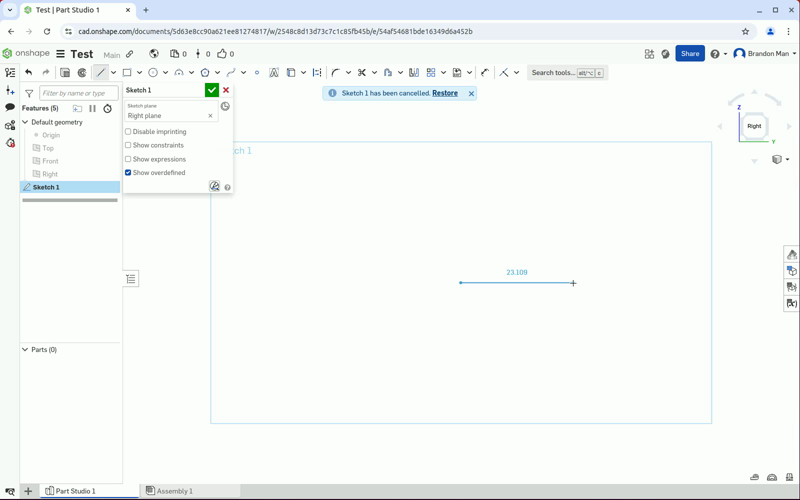
key_up(shift)
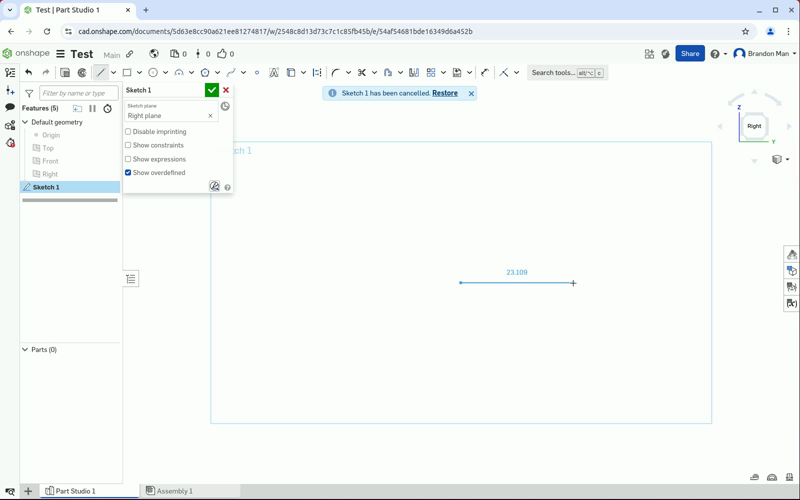
key_down(shift)
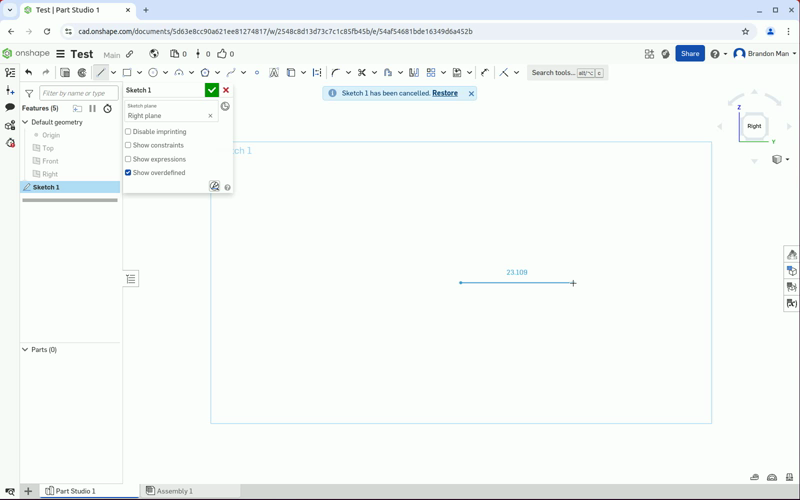
mouse_move(589, 282)
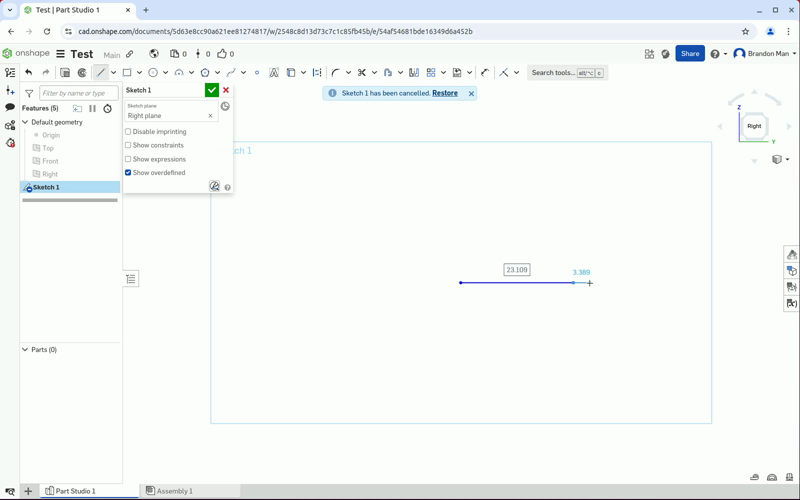
mouse_move(573, 252)
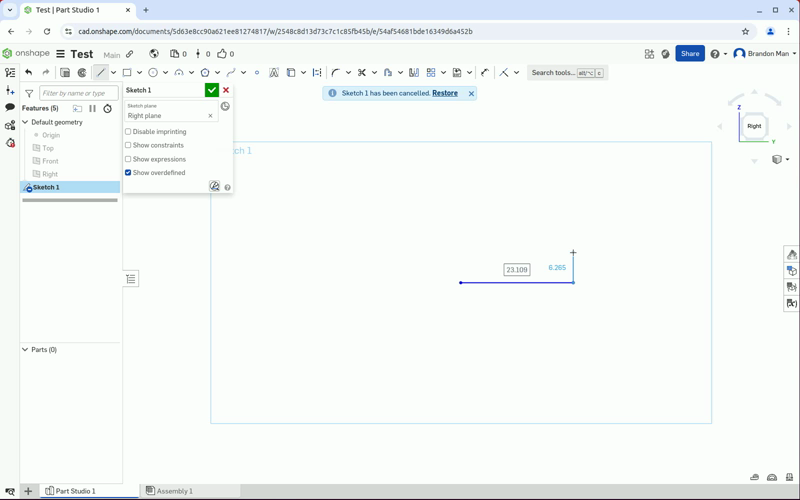
click(573, 252)
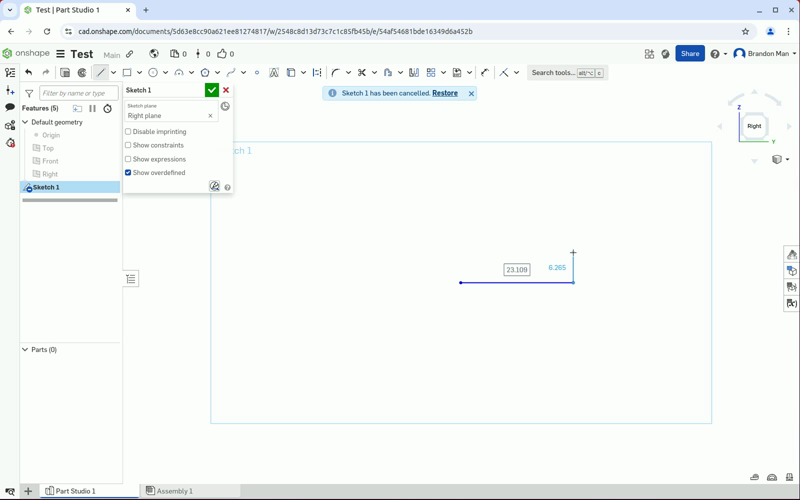
key_up(shift)
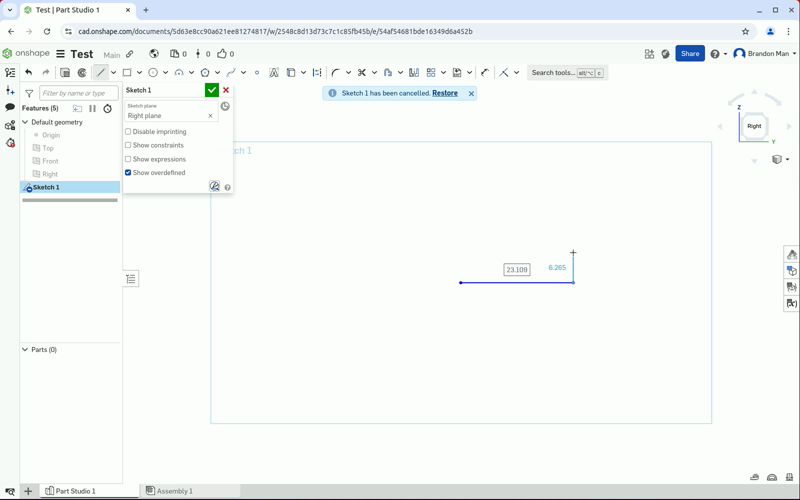
key_down(shift)
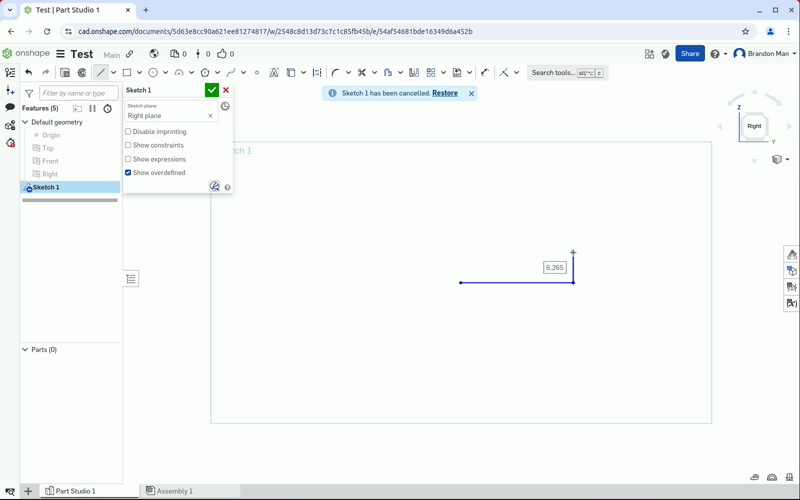
mouse_move(589, 252)
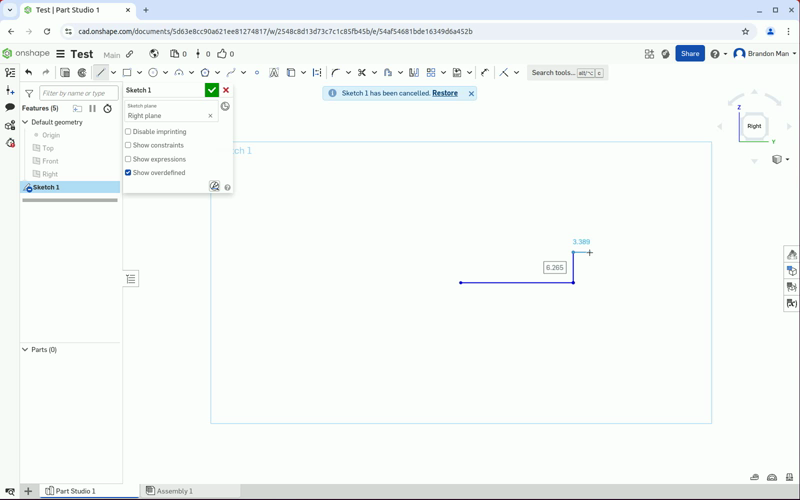
mouse_move(566, 247)
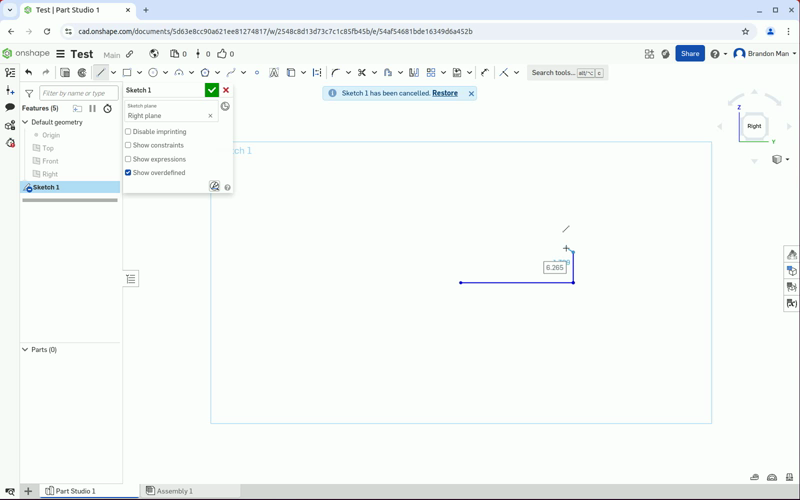
click(566, 247)
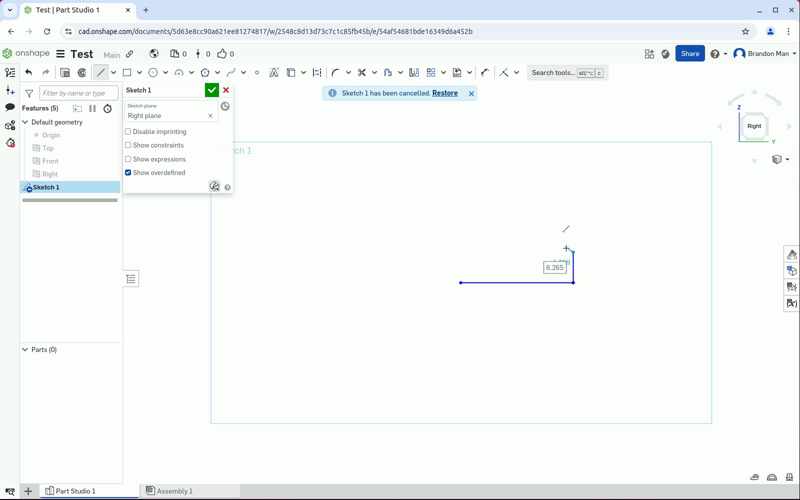
key_up(shift)
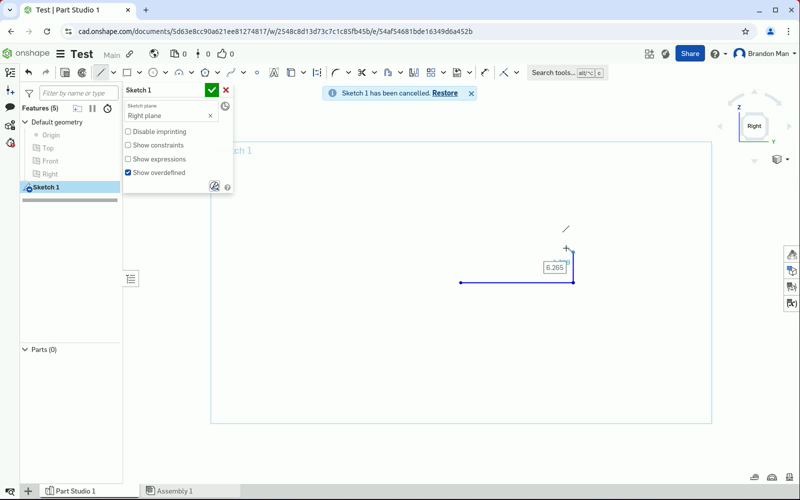
key_down(shift)
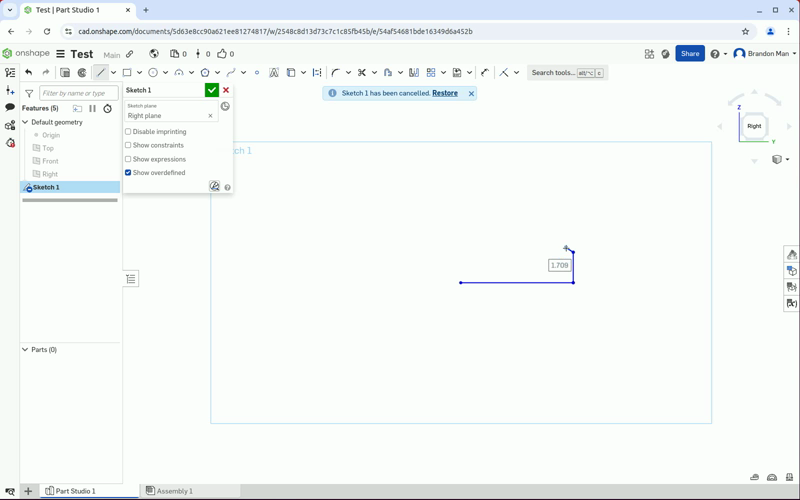
mouse_move(589, 247)
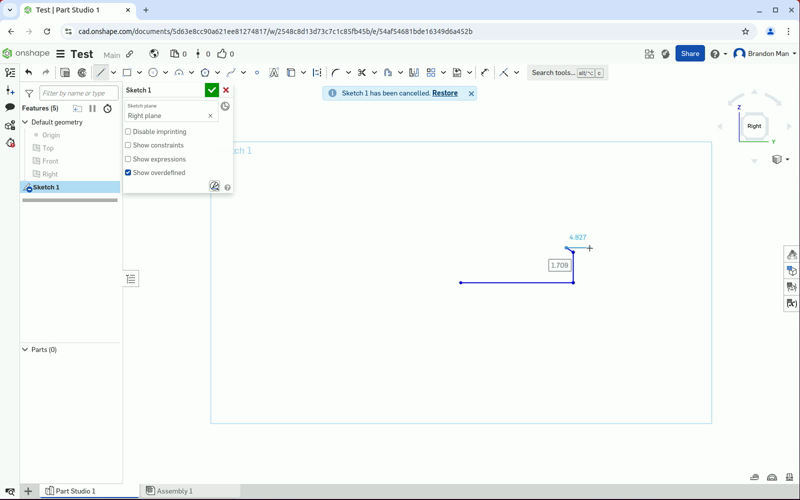
mouse_move(561, 247)
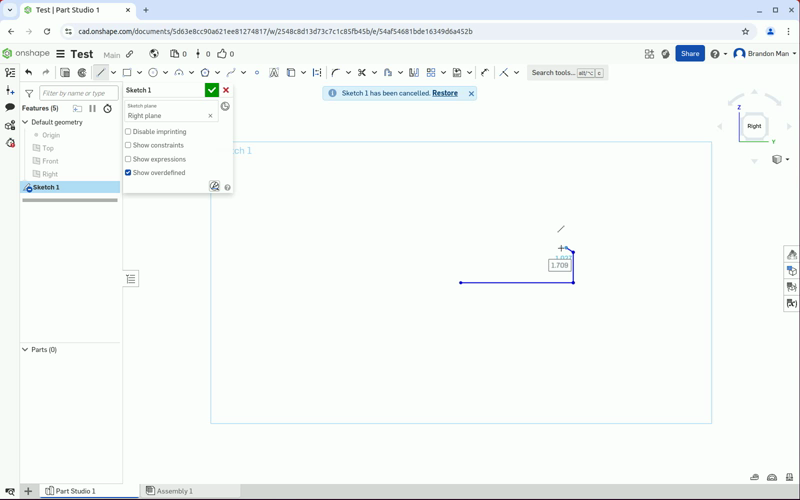
scroll(6)
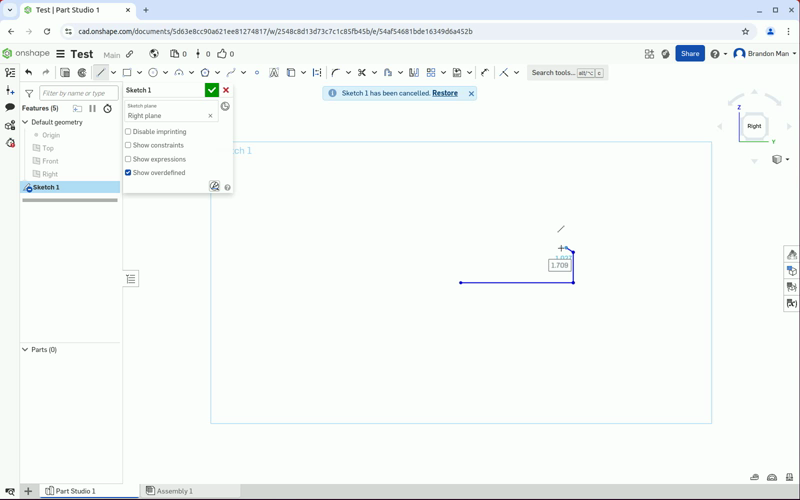
scroll(6)
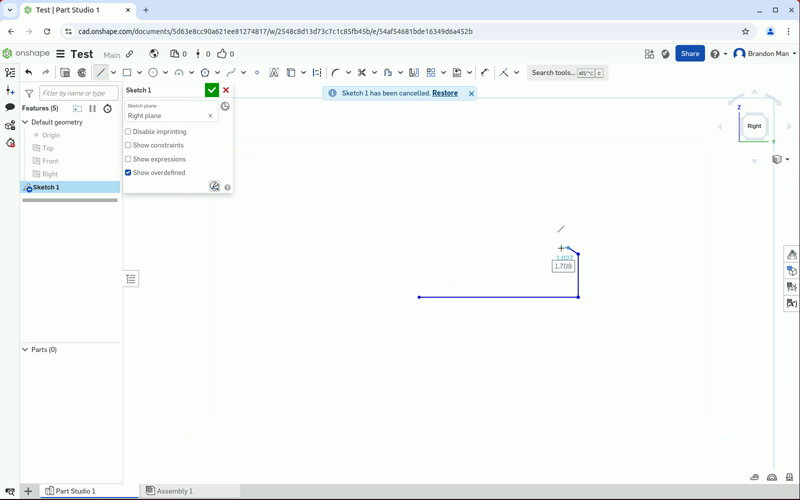
scroll(6)
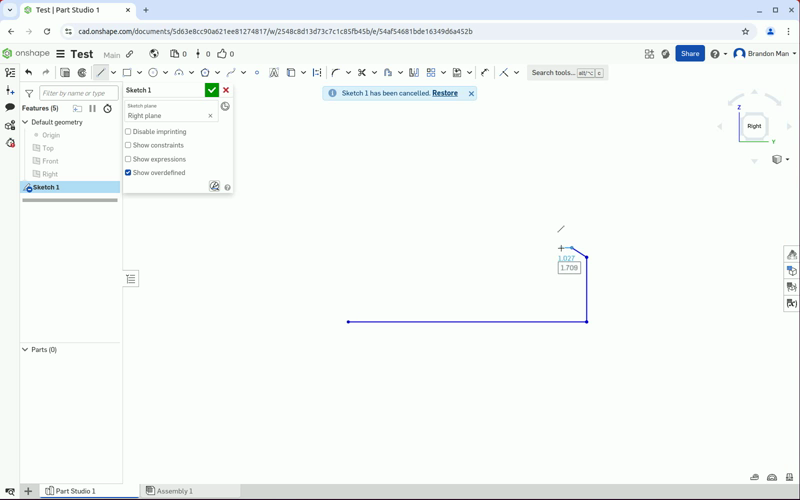
scroll(6)
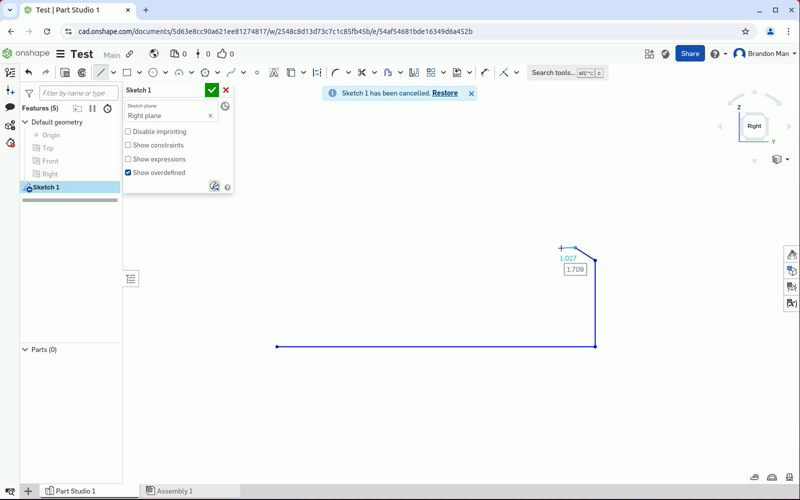
scroll(6)
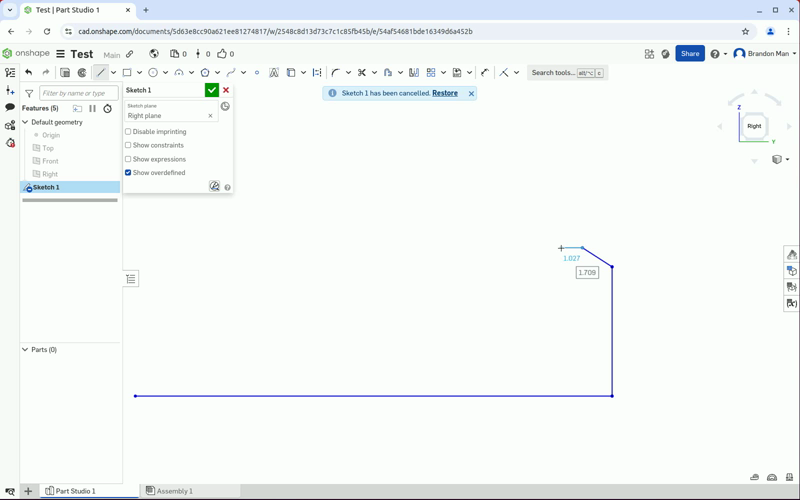
scroll(6)
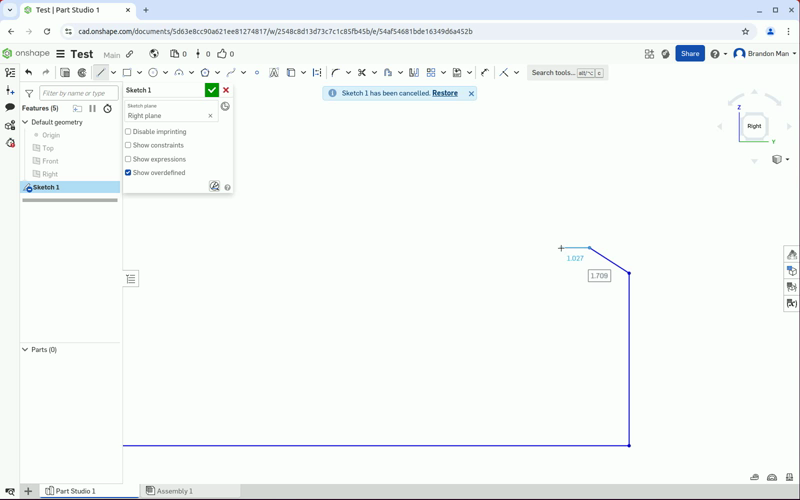
scroll(6)
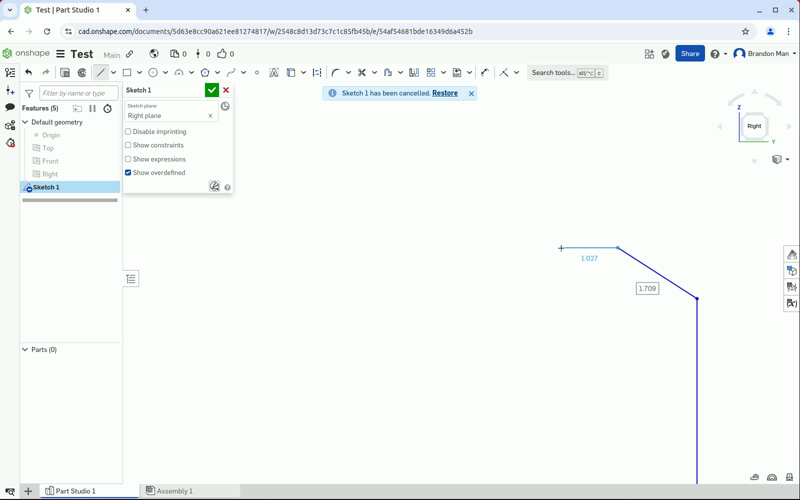
click(561, 247)
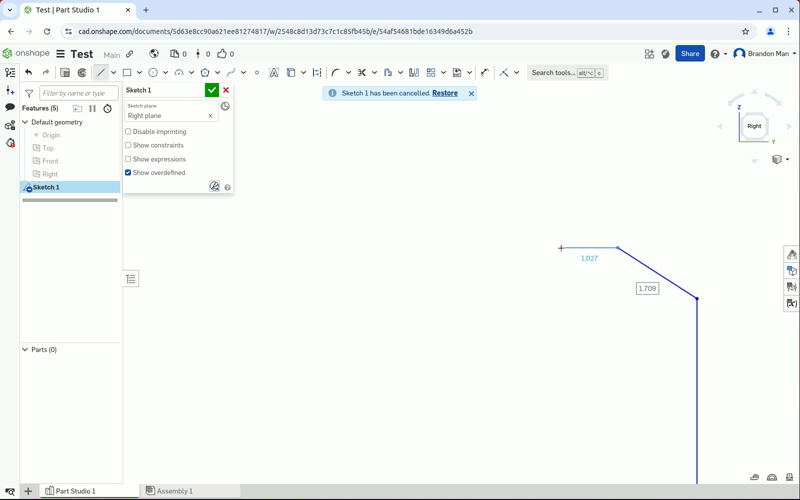
scroll(-6)
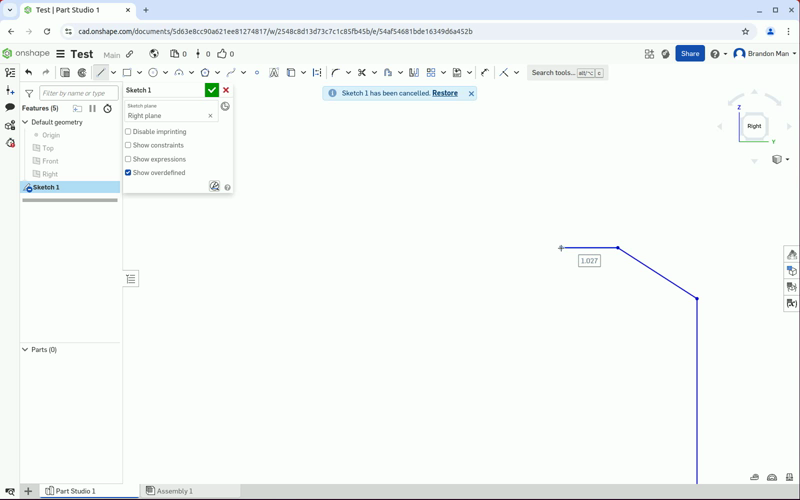
scroll(-6)
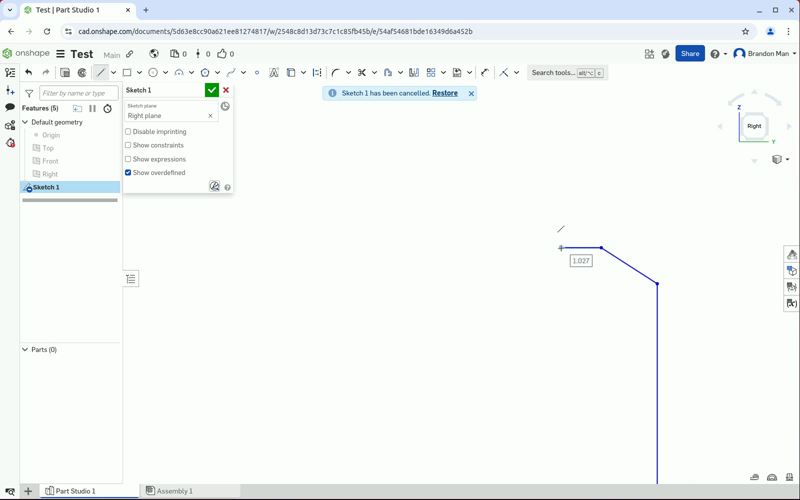
scroll(-6)
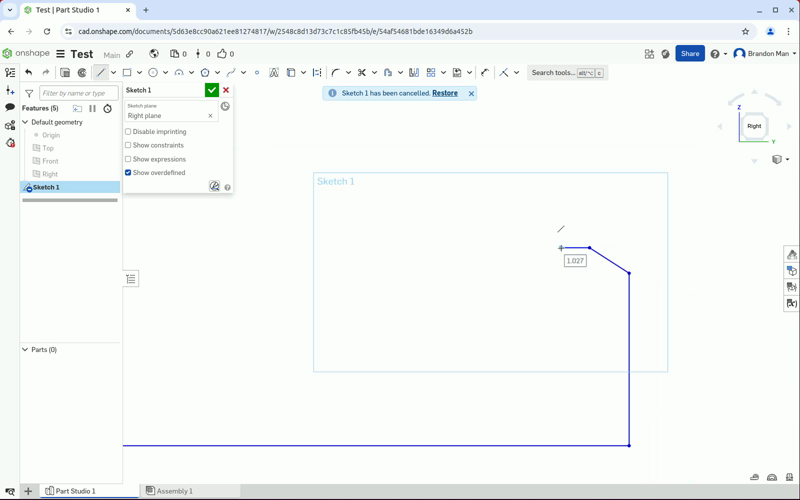
scroll(-6)
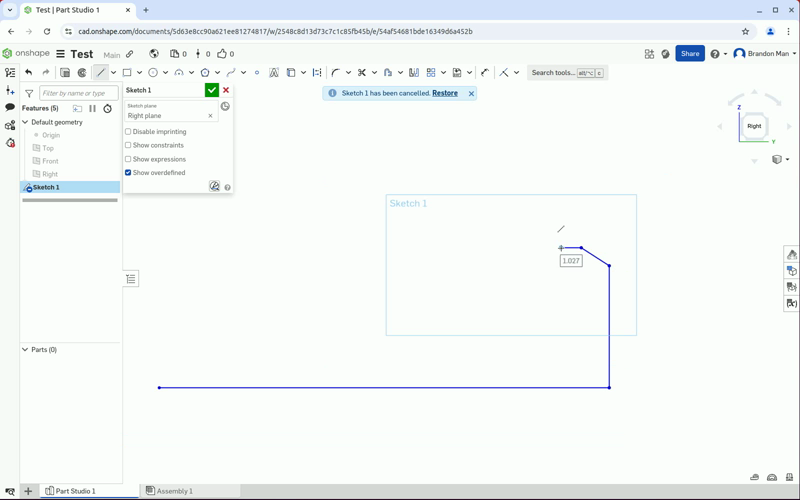
scroll(-6)
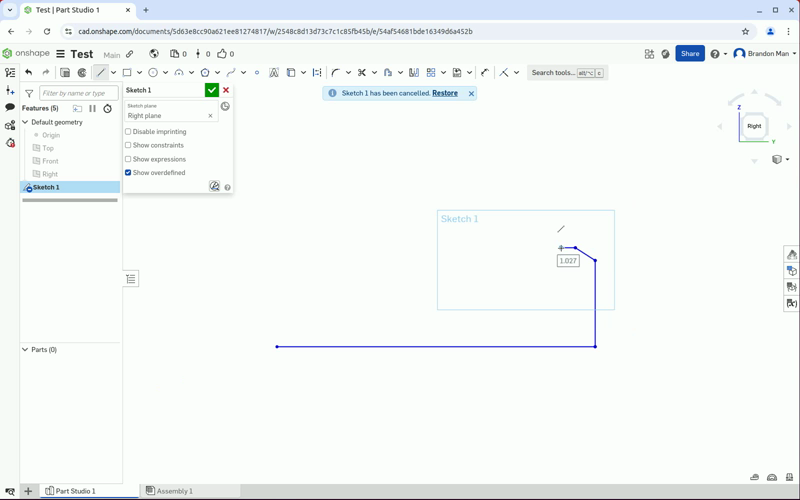
scroll(-6)
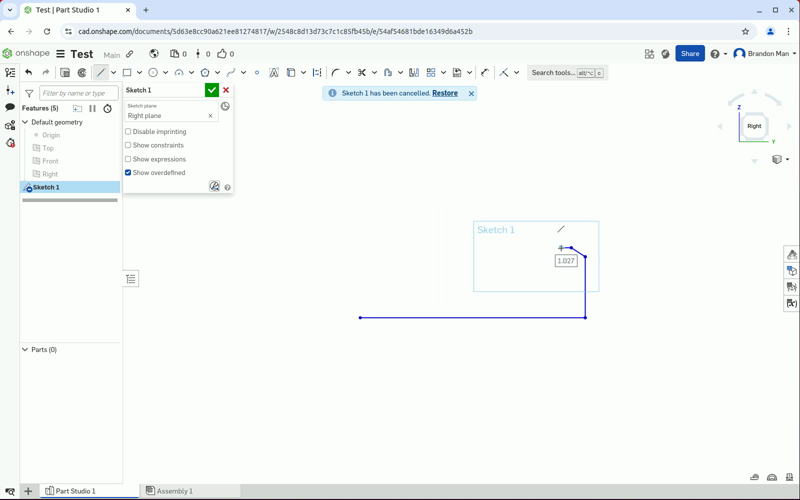
scroll(-6)
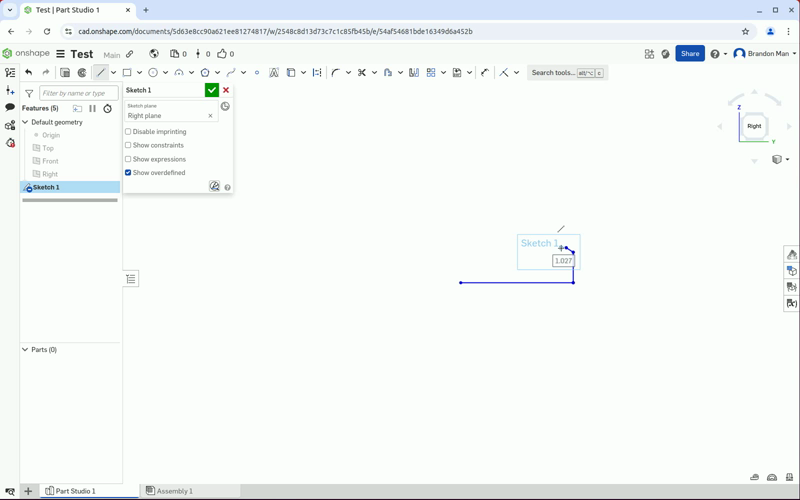
key_up(shift)
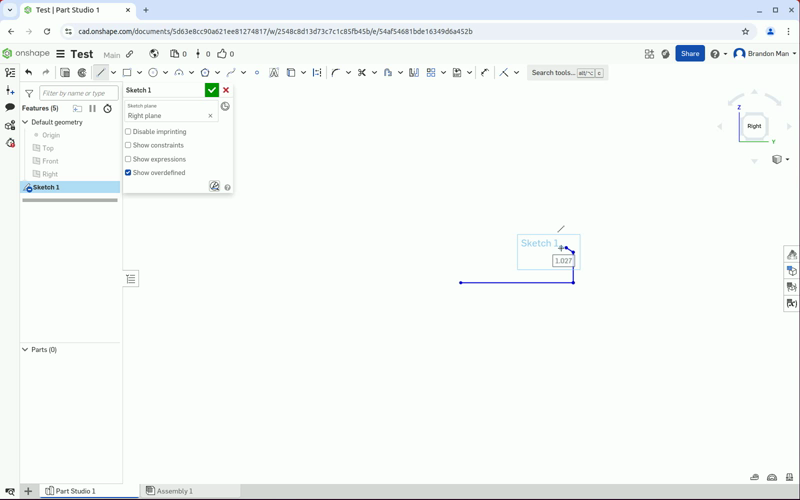
key_down(shift)
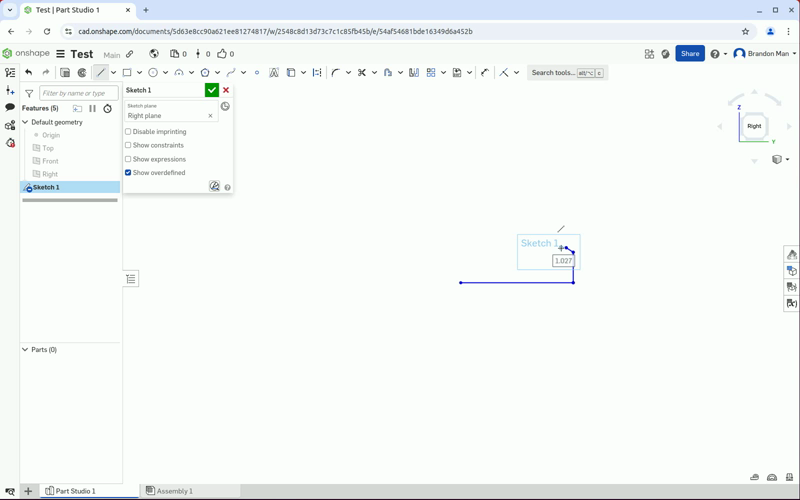
mouse_move(589, 247)
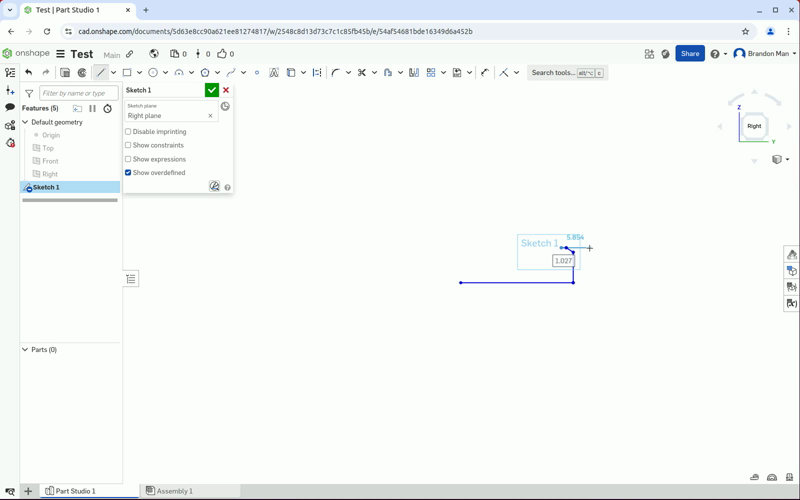
mouse_move(561, 268)
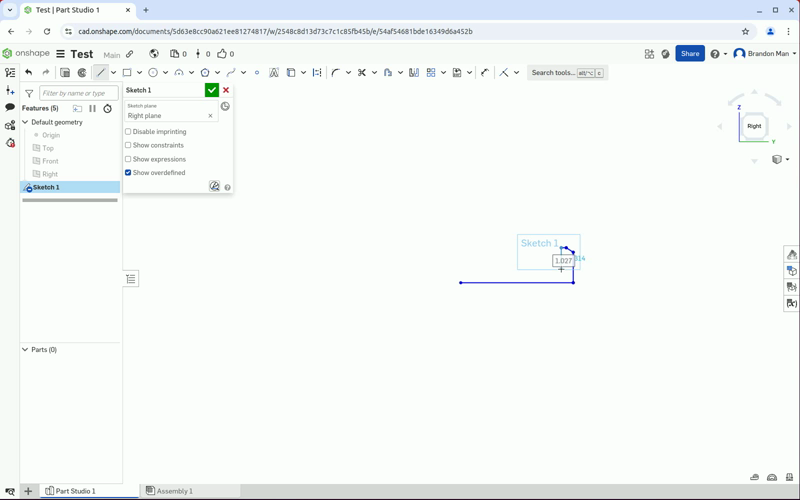
click(561, 268)
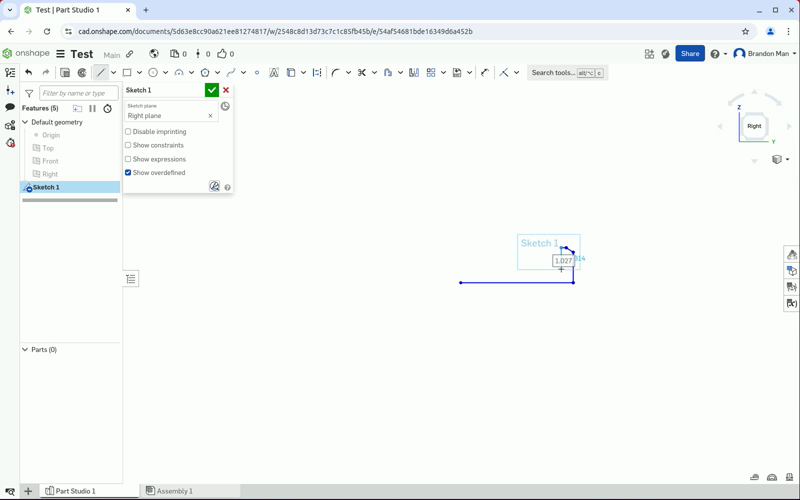
key_up(shift)
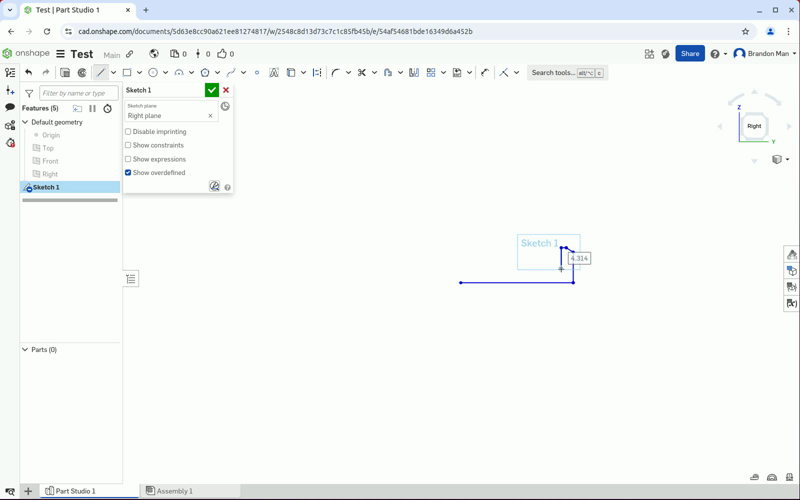
key_down(shift)
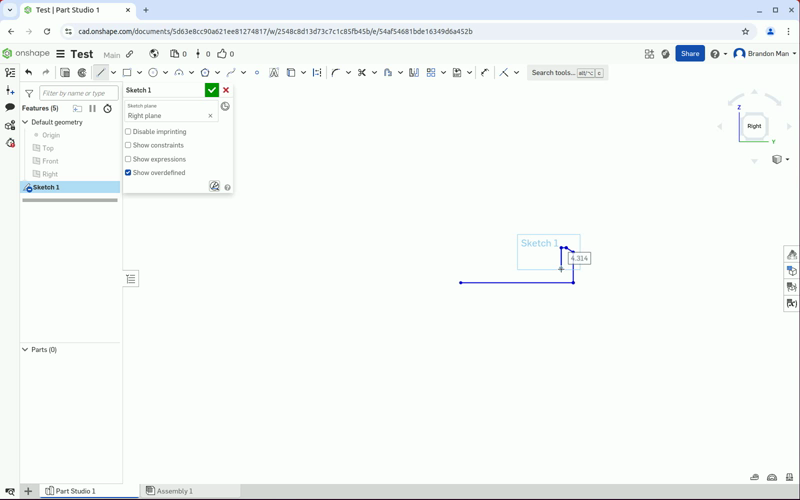
mouse_move(474, 268)
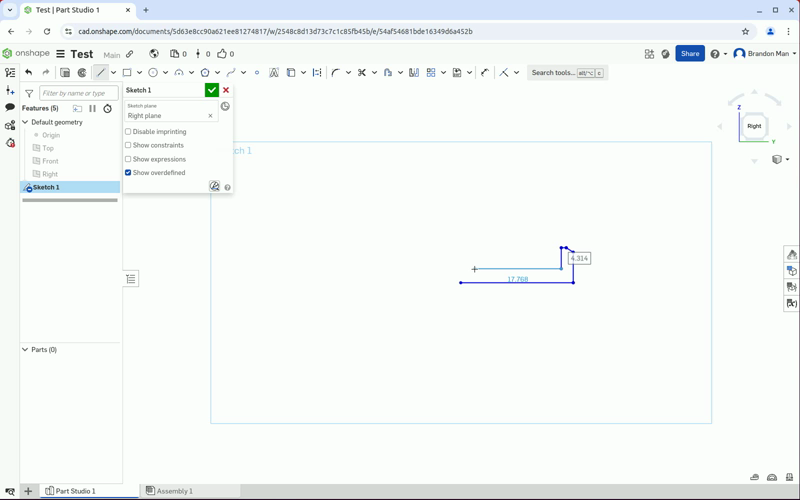
click(474, 268)
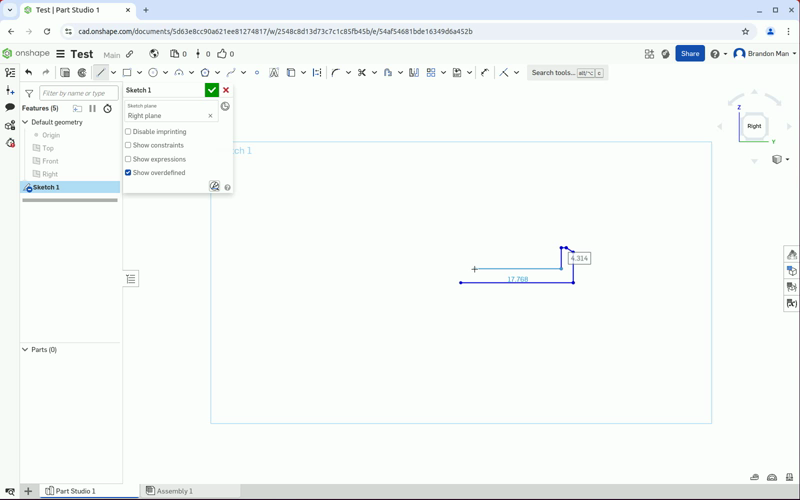
key_up(shift)
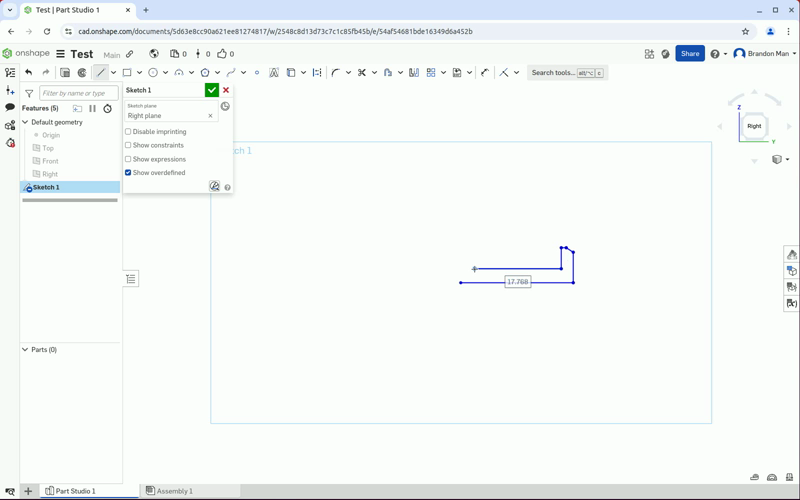
key_down(shift)
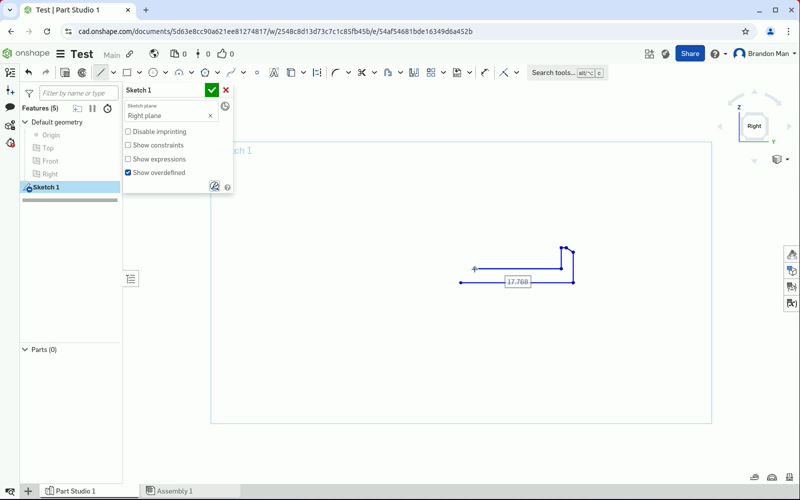
mouse_move(504, 268)
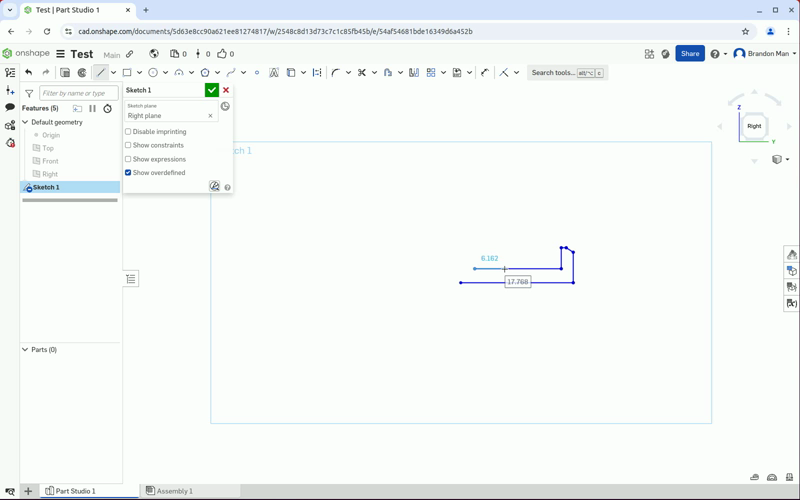
mouse_move(474, 245)
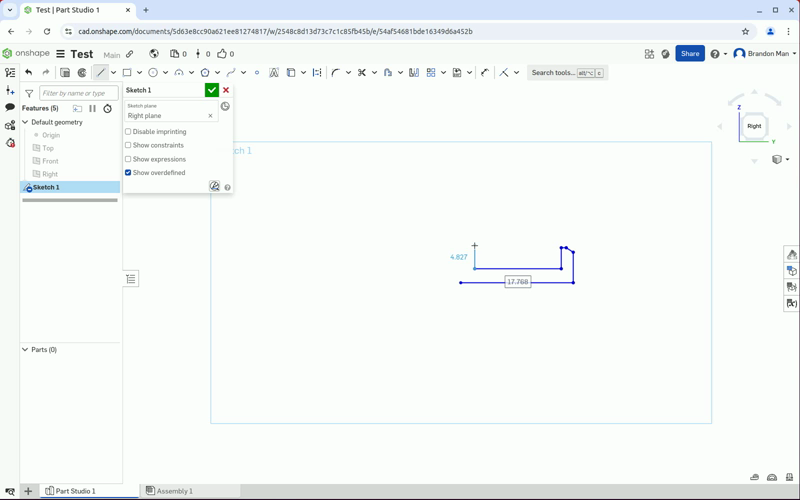
click(474, 245)
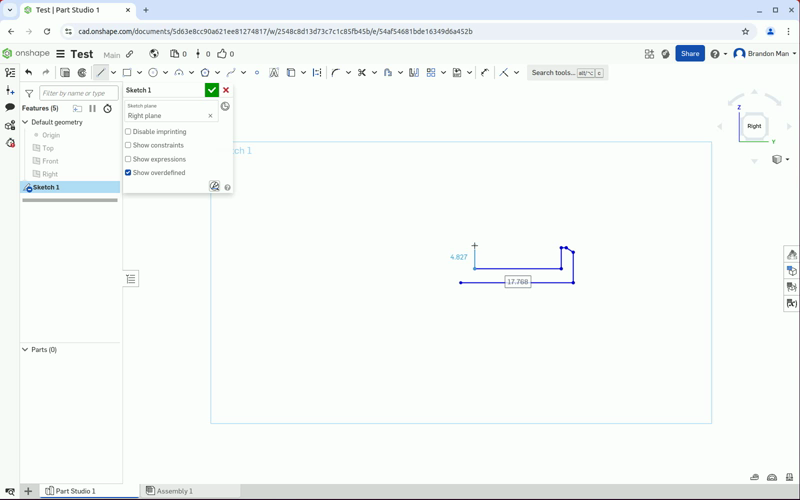
key_up(shift)
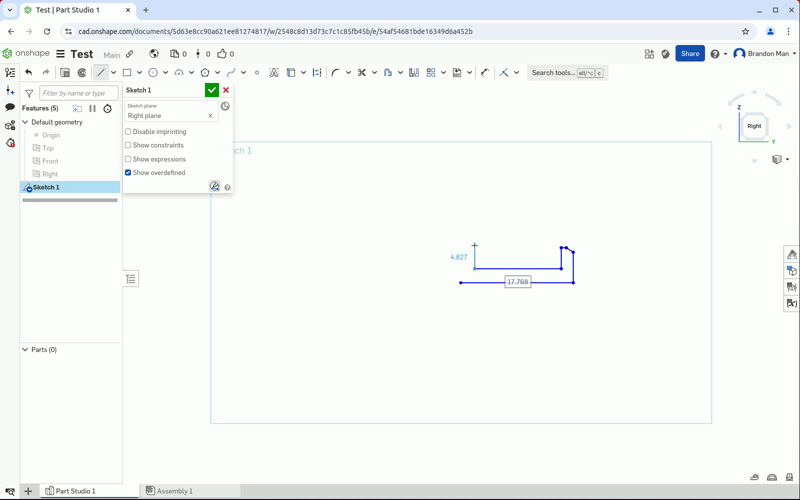
key_down(shift)
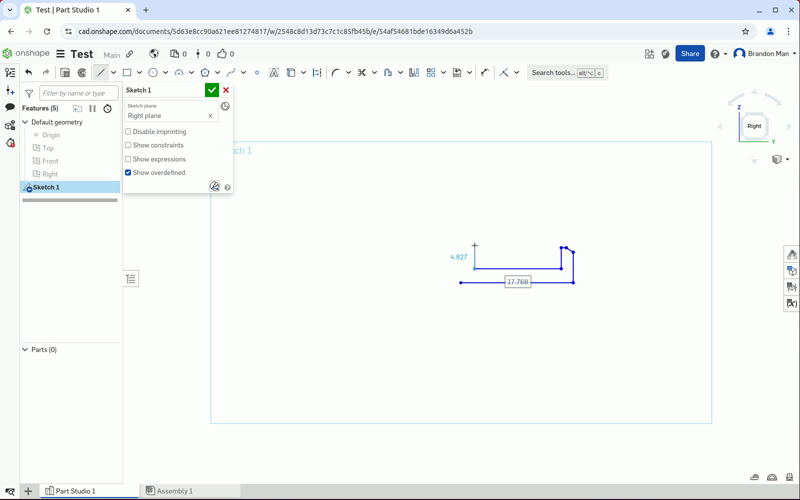
mouse_move(504, 245)
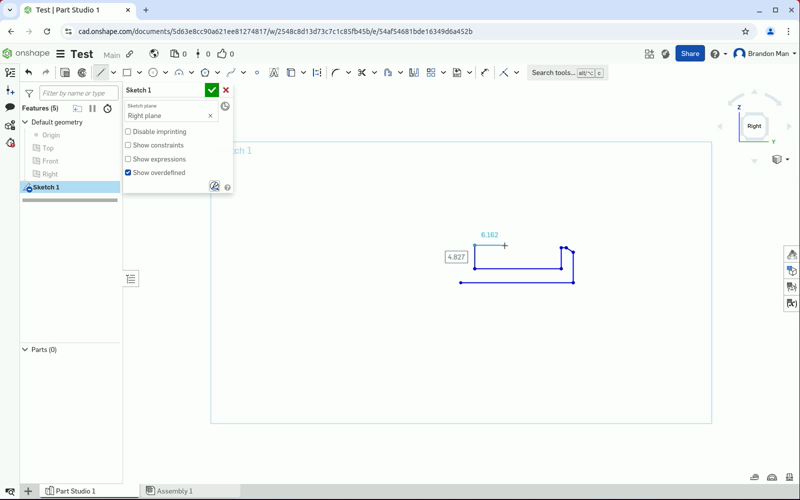
mouse_move(460, 245)
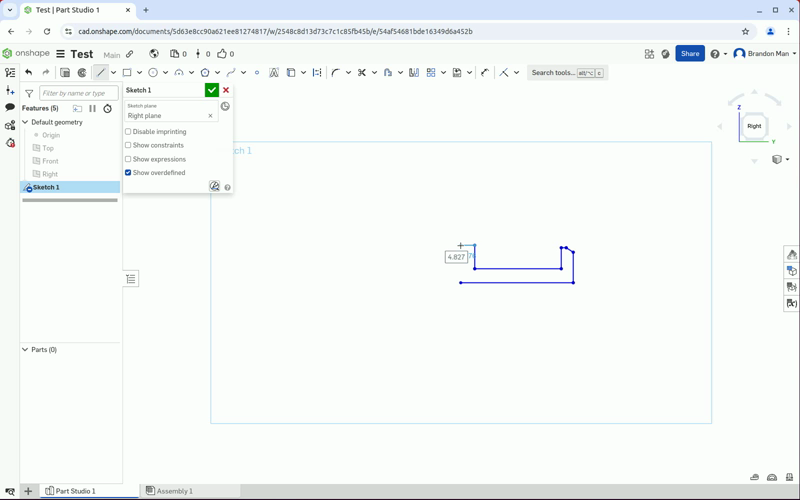
click(460, 245)
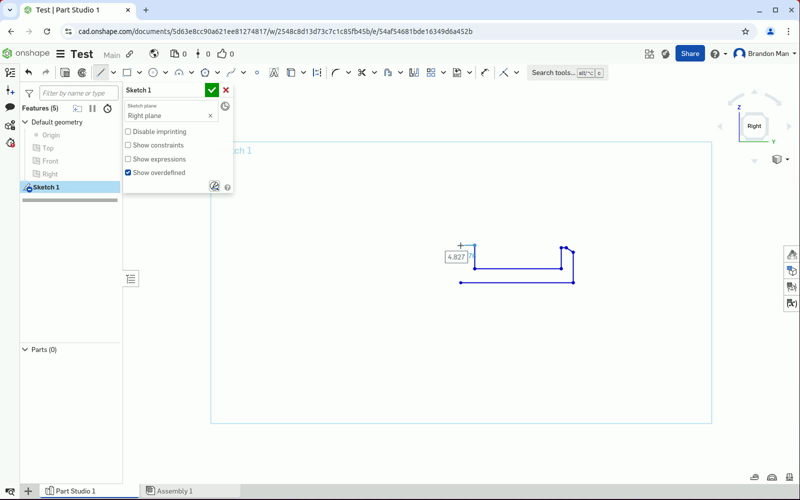
key_up(shift)
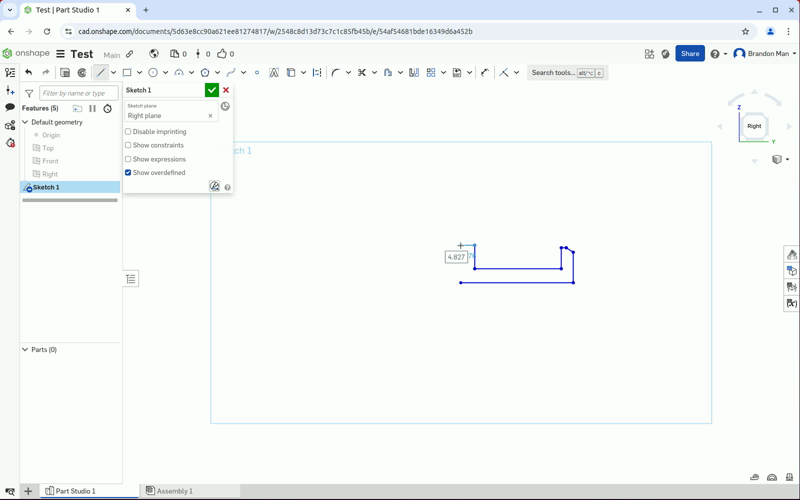
mouse_move(490, 245)
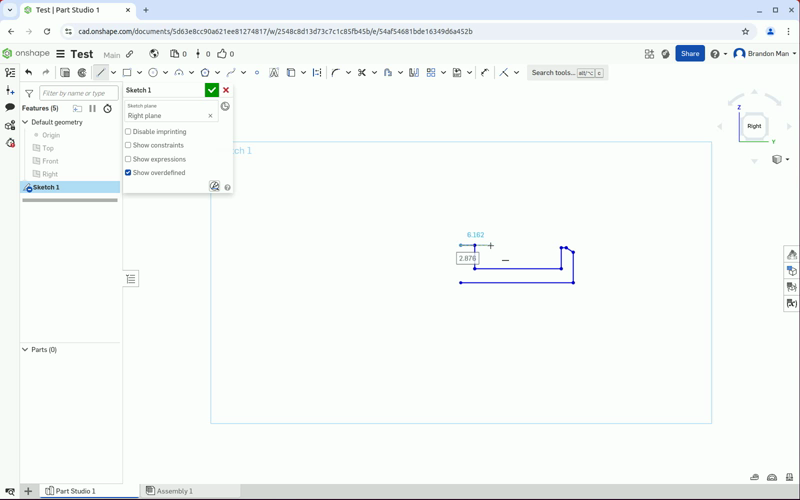
key_down(shift)
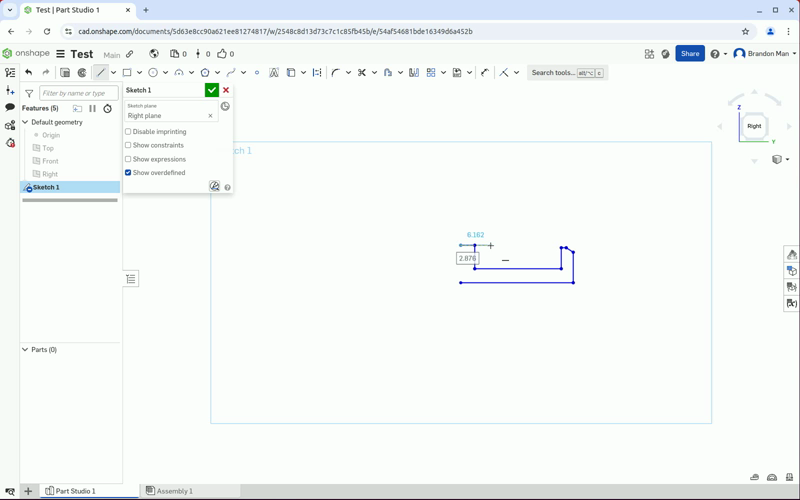
mouse_move(460, 282)
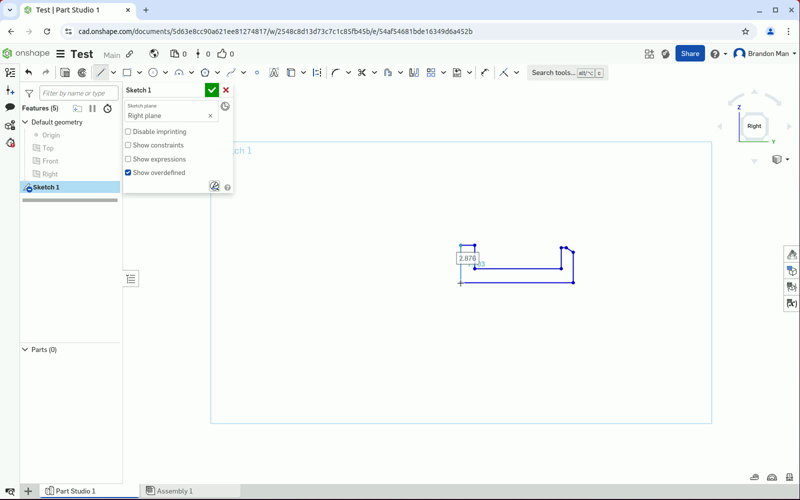
key_up(shift)
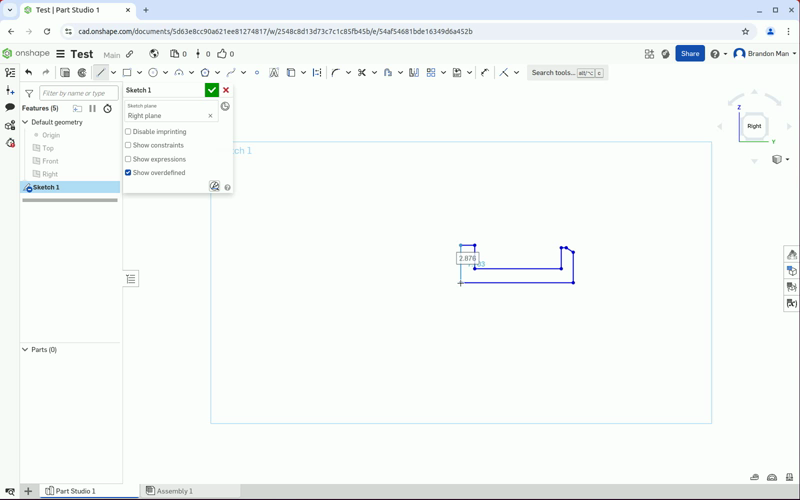
click(460, 282)
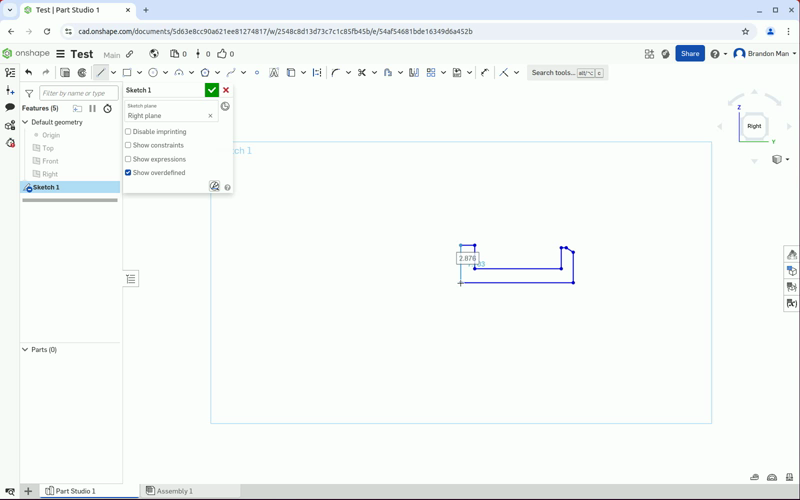
key(esc)
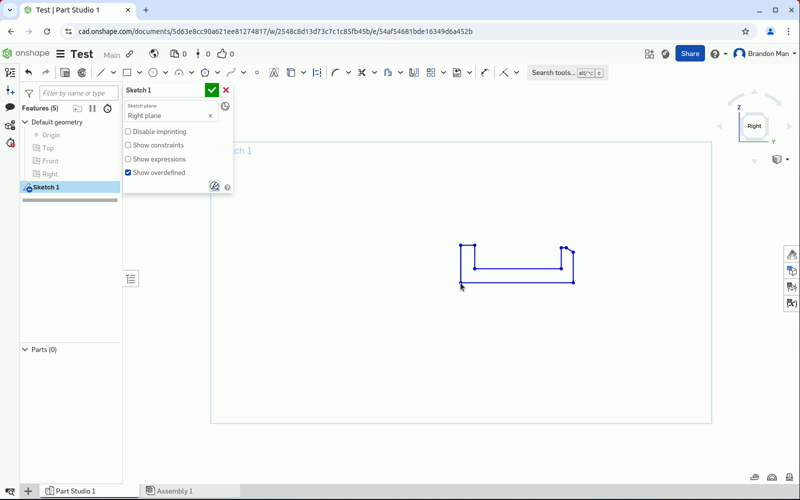
mouse_move(521, 279)
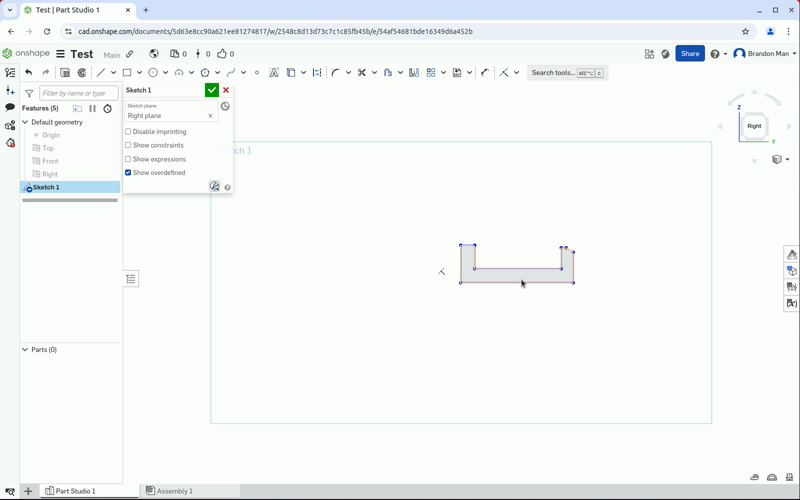
click(521, 279)
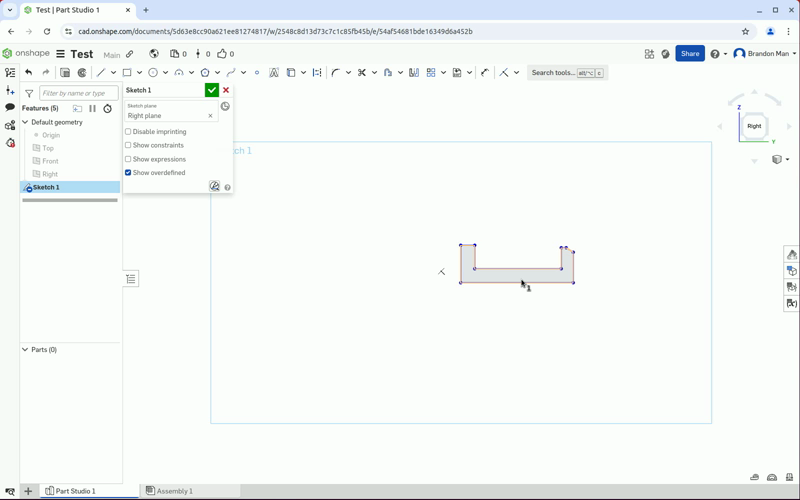
mouse_move(73, 352)
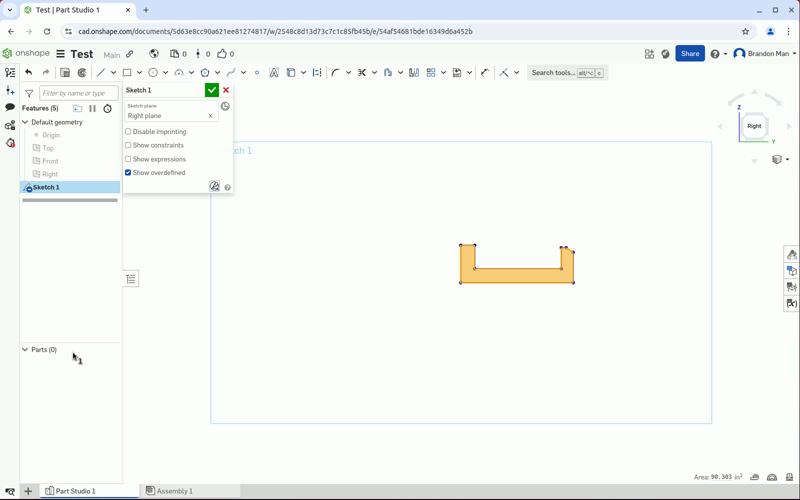
key(shift+y)
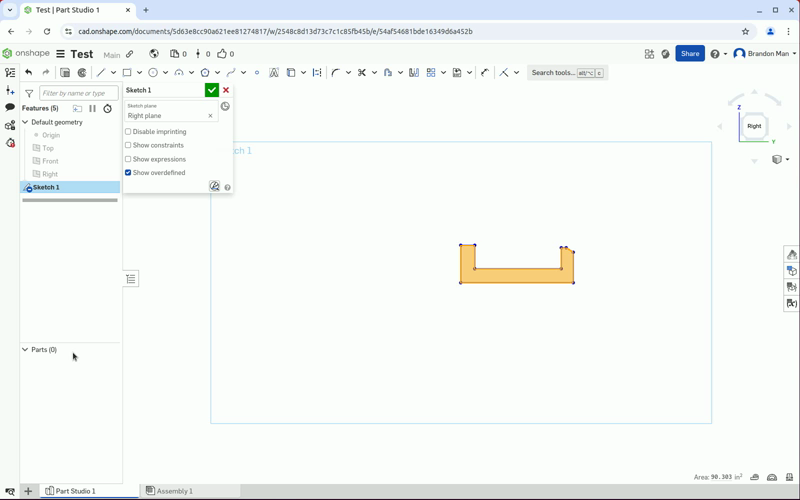
key(shift+e)
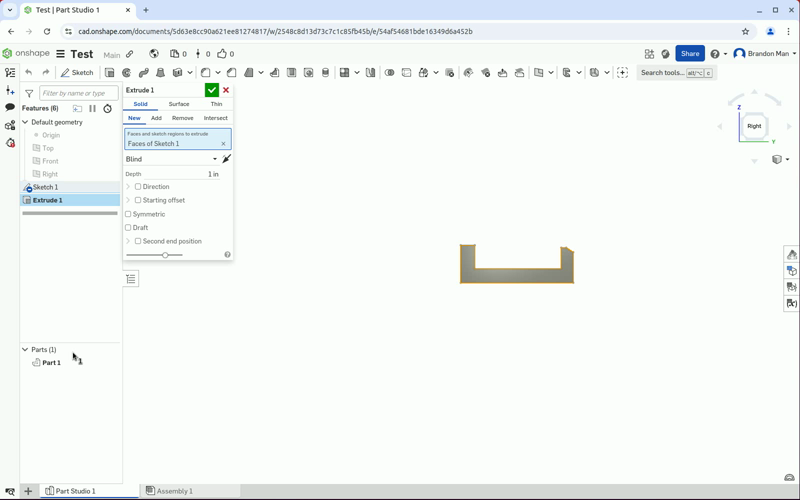
mouse_move(143, 106)
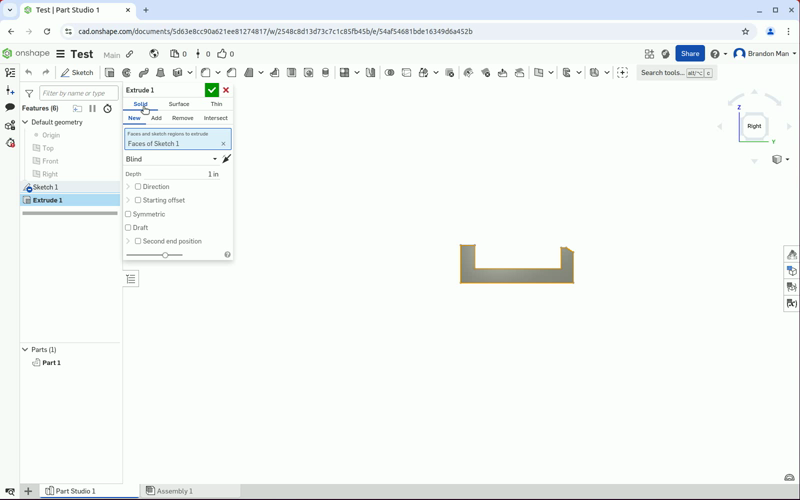
click(143, 106)
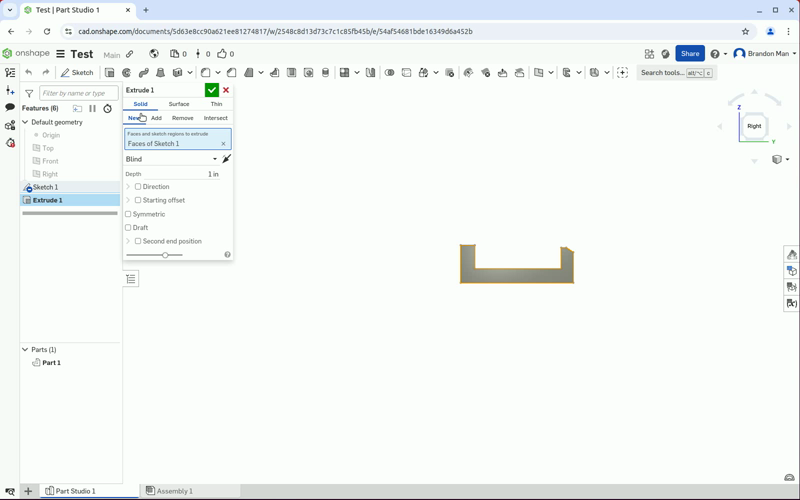
mouse_move(137, 120)
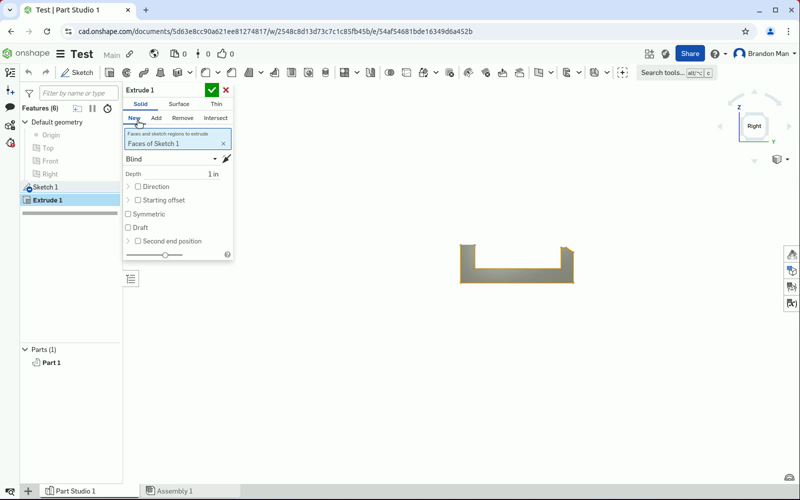
click(137, 120)
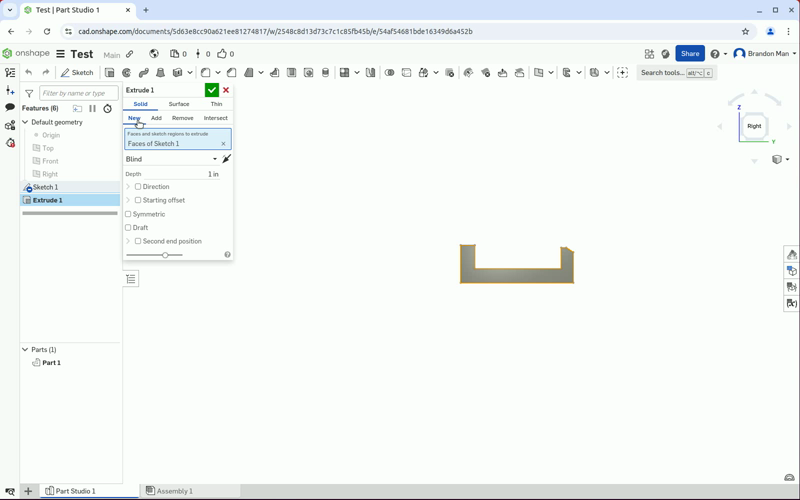
key(tab, 4)
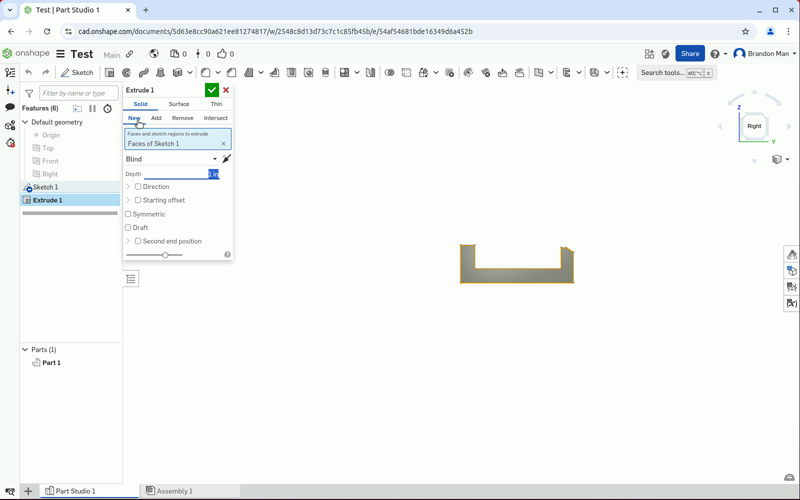
text(9.628)
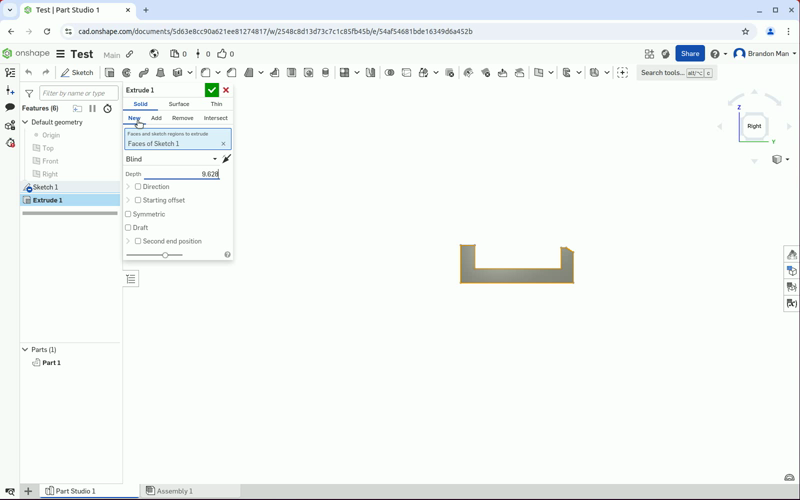
key(tab, 3)
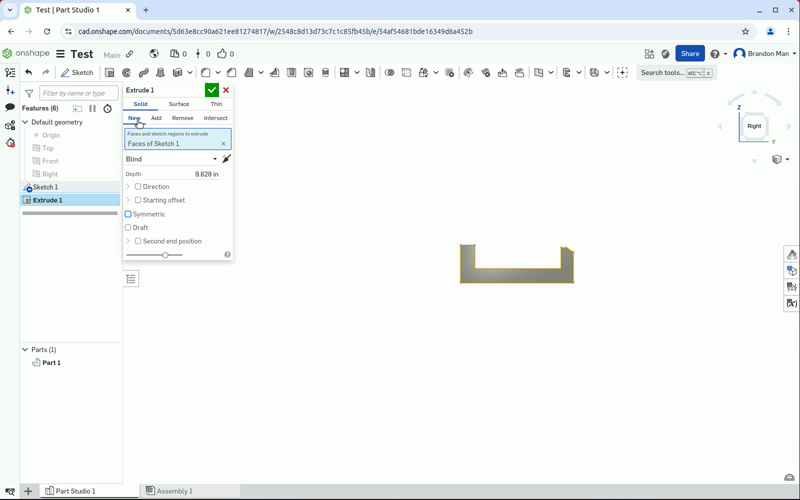
key(space)
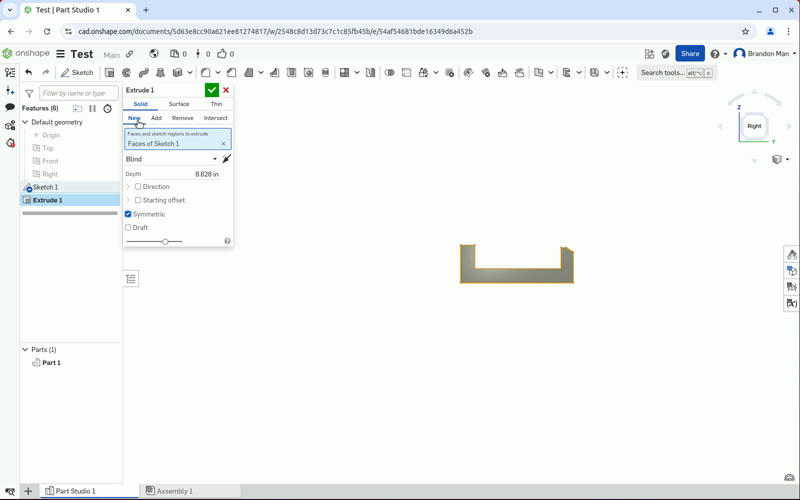
key(enter)
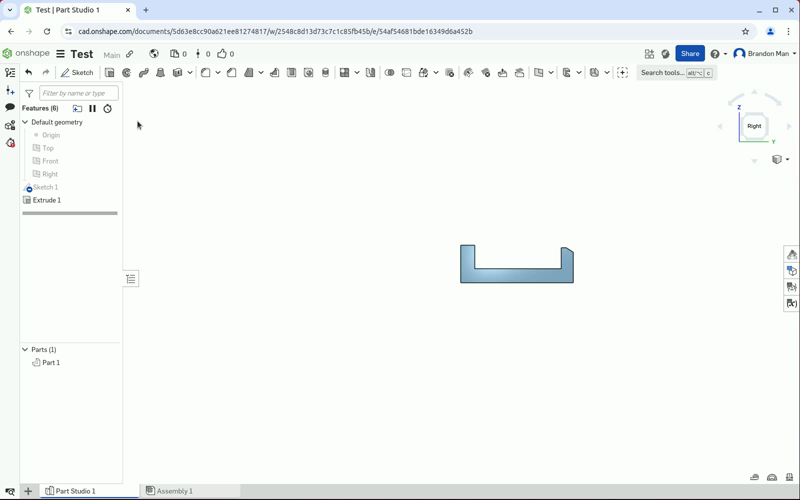
key(shift+h)
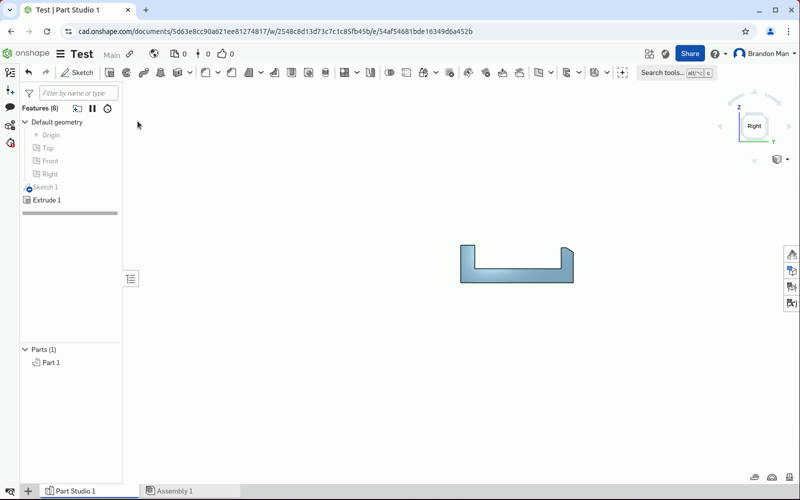
key(shift+h)
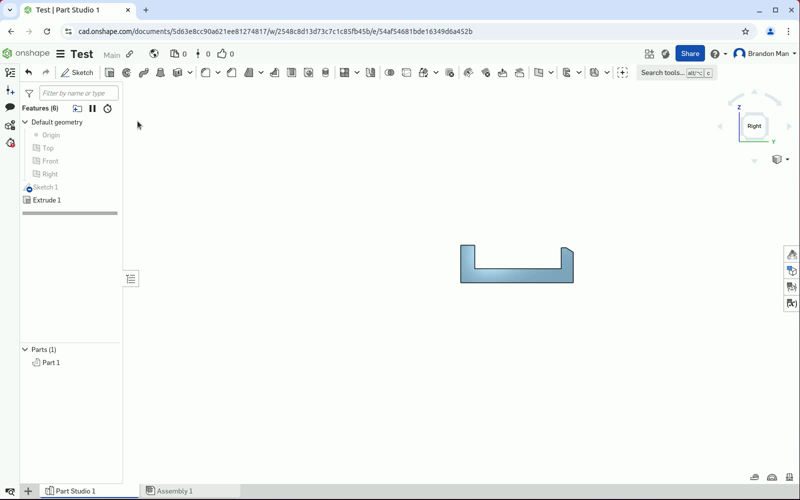
mouse_move(73, 189)
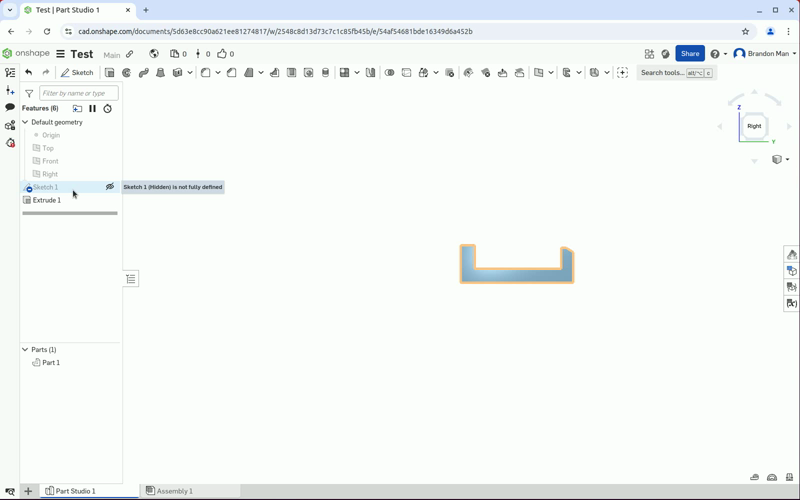
click(73, 189)
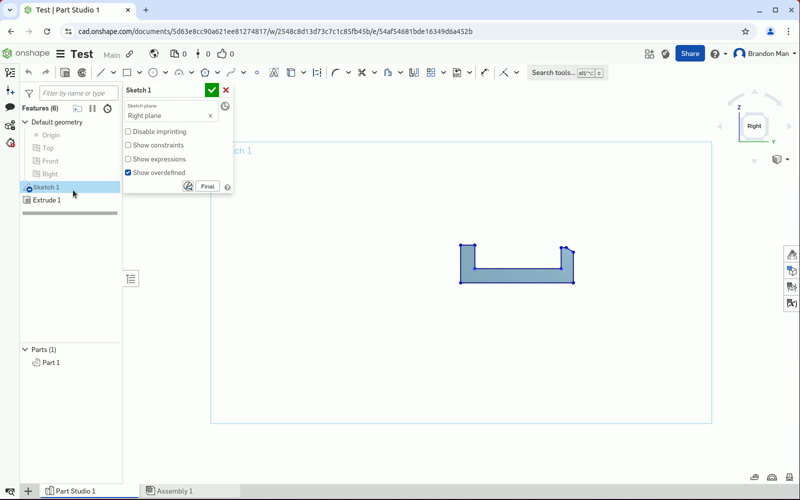
mouse_move(229, 92)
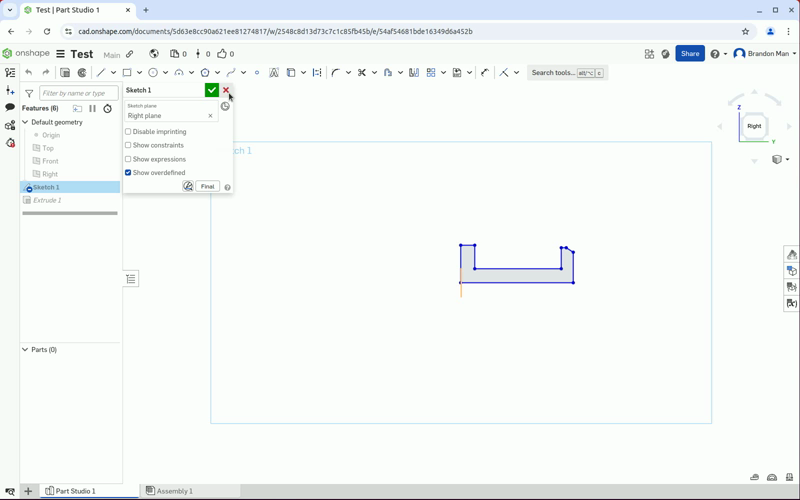
click(229, 92)
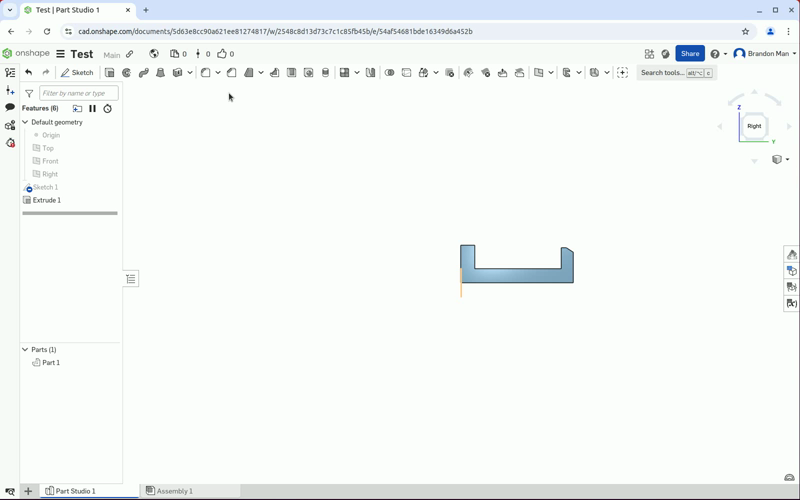
mouse_move(73, 352)
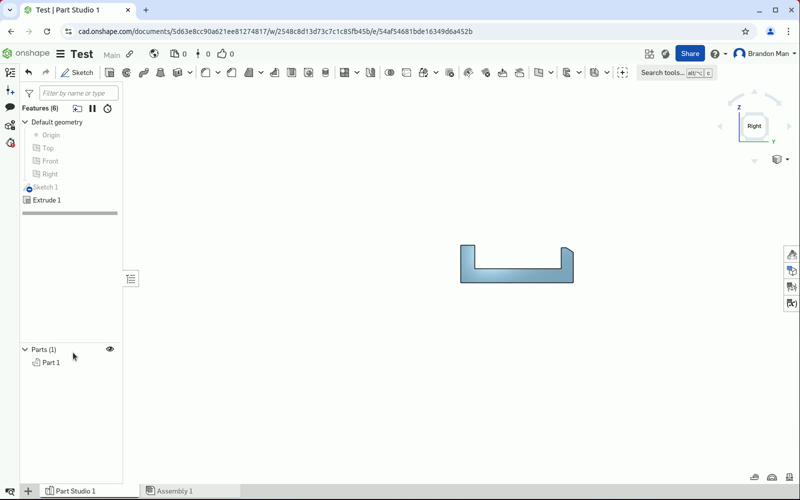
key(y)
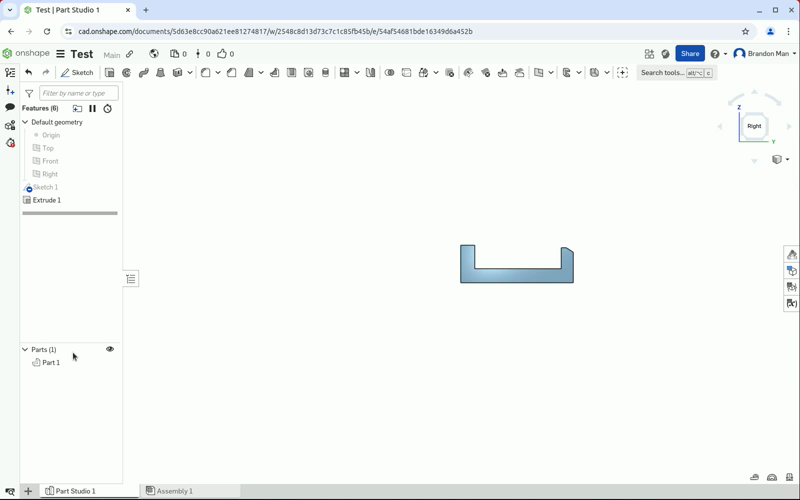
key(shift+p)
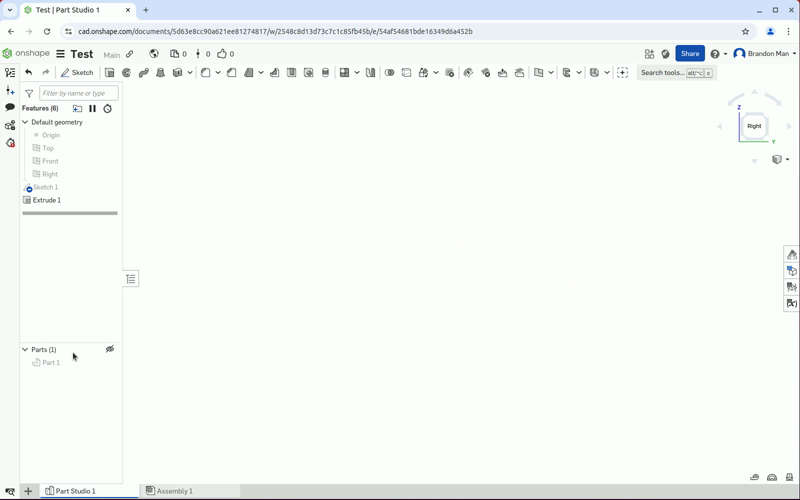
key(space)
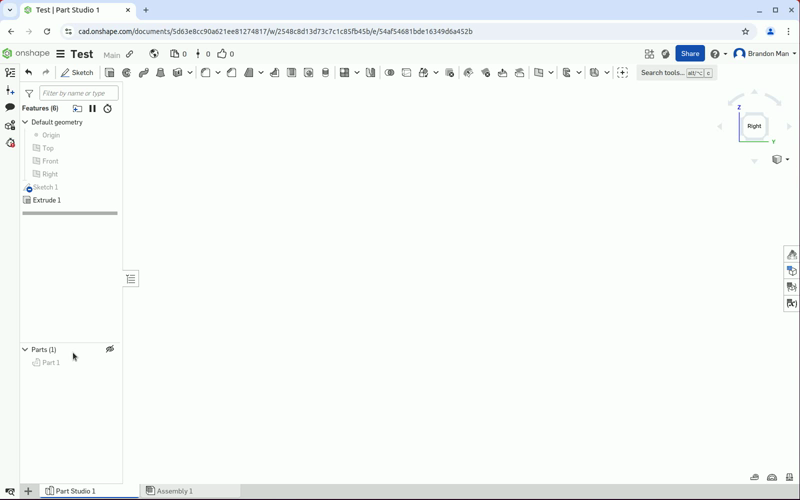
key_down(shift)
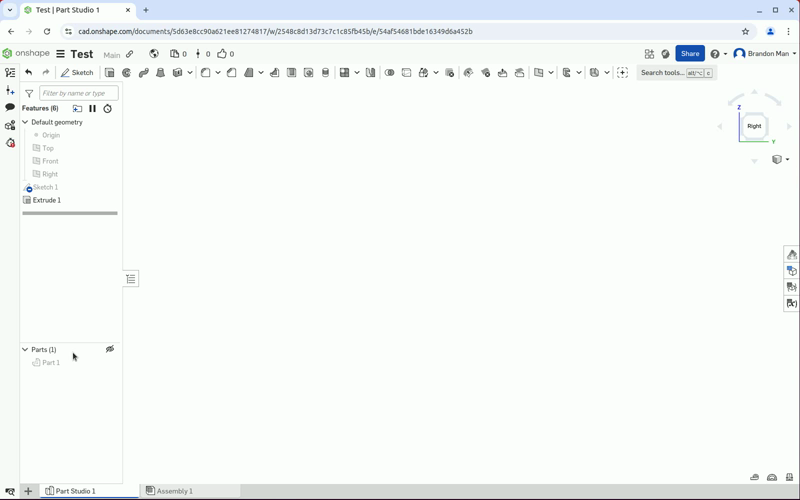
key(right)
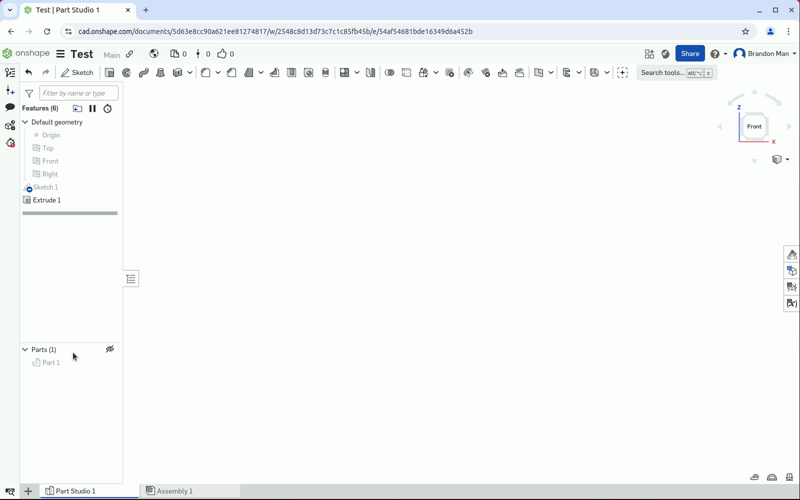
key_up(shift)
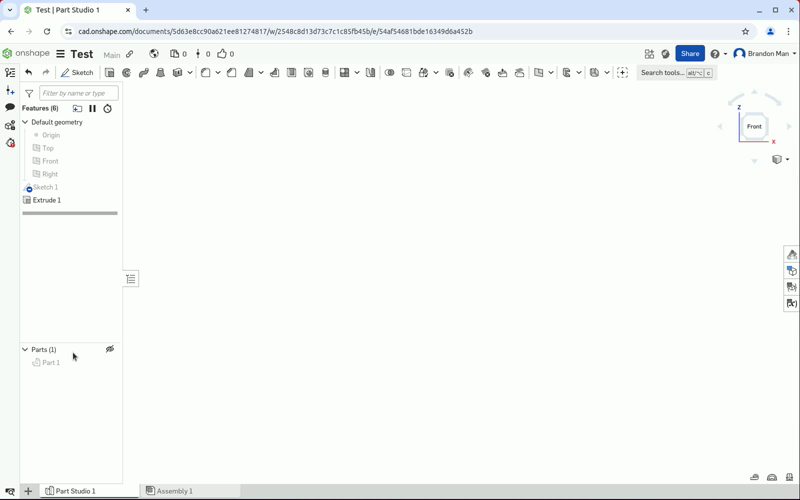
mouse_move(73, 352)
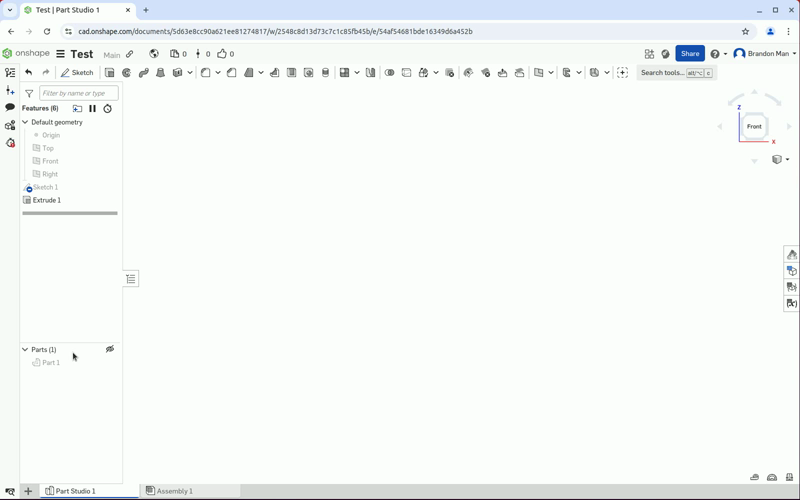
key(shift+y)
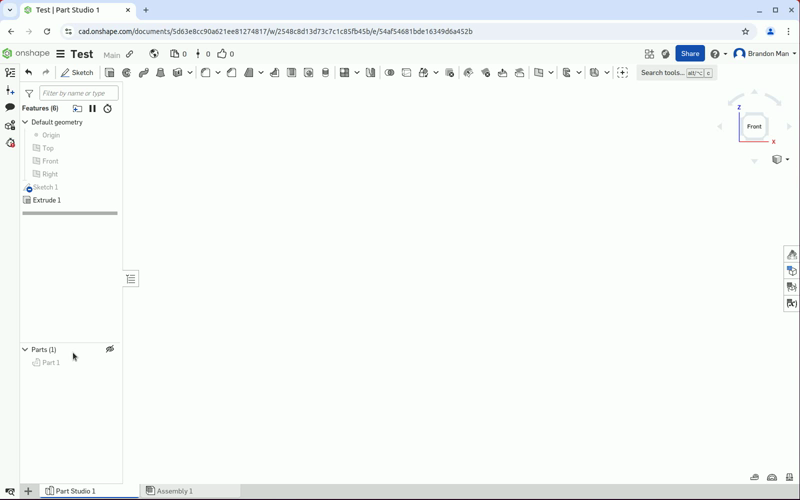
key(shift+s)
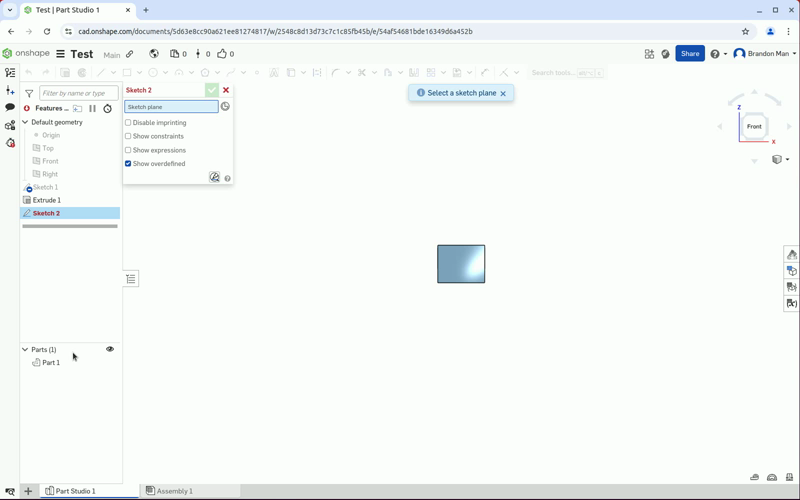
mouse_move(73, 163)
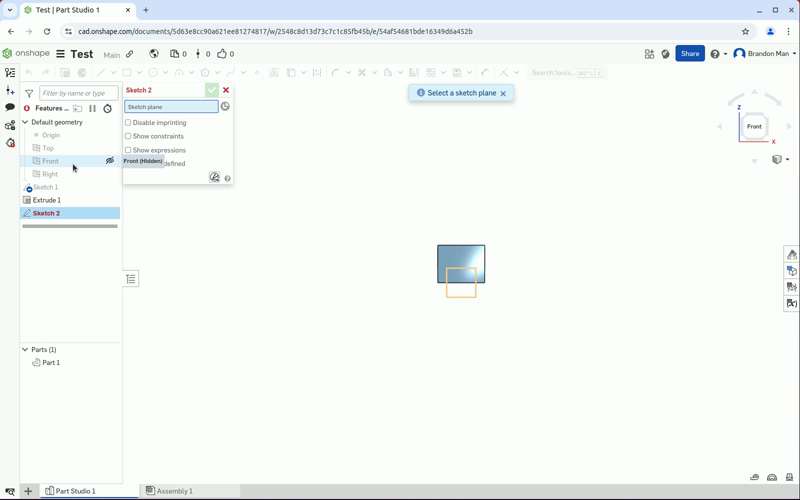
click(73, 163)
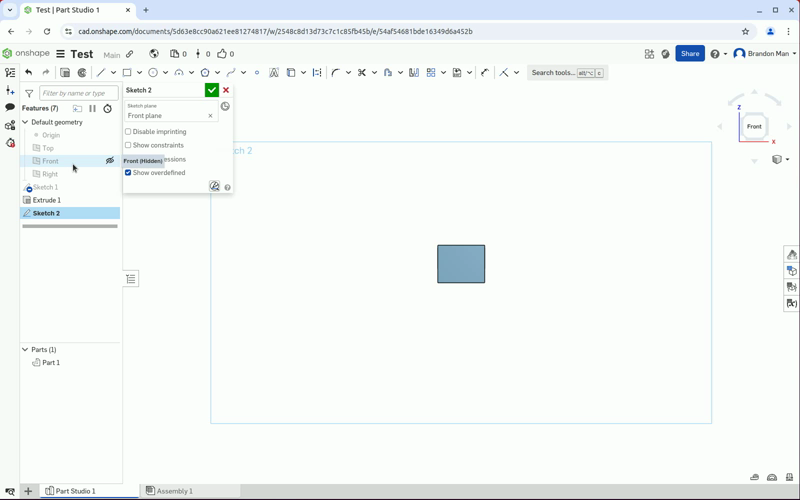
mouse_move(73, 352)
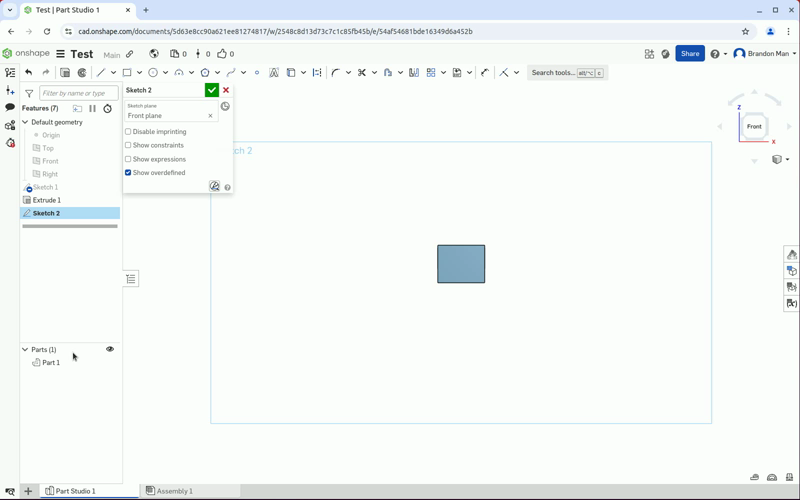
key(y)
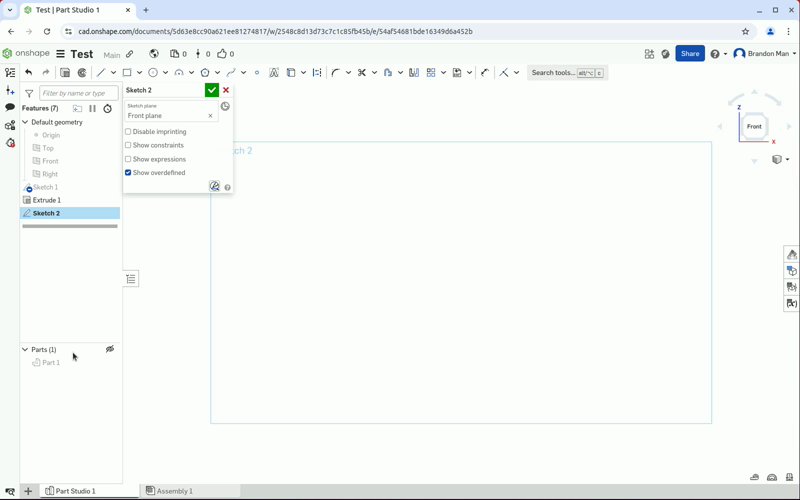
key(l)
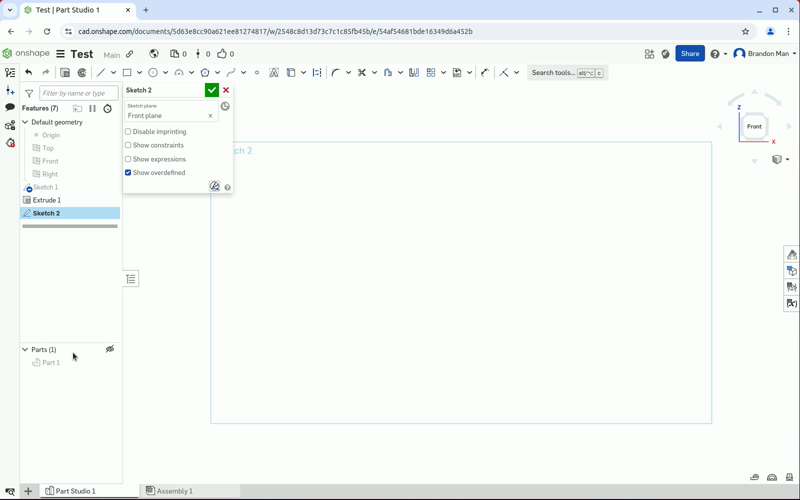
key_down(shift)
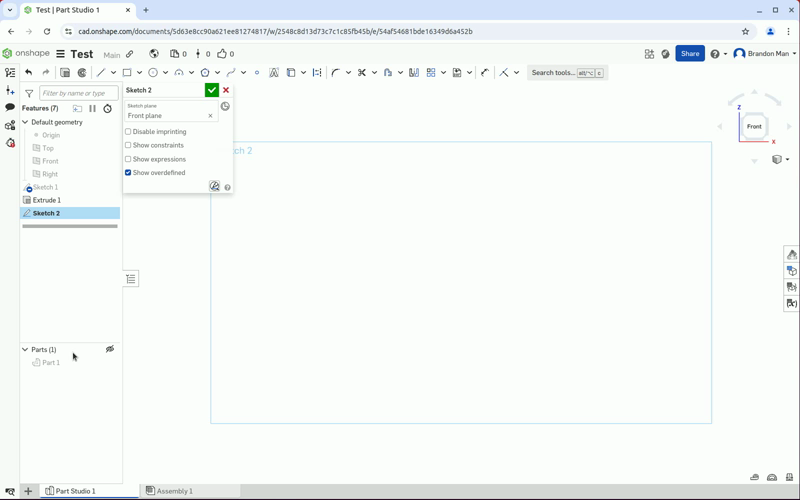
mouse_move(449, 276)
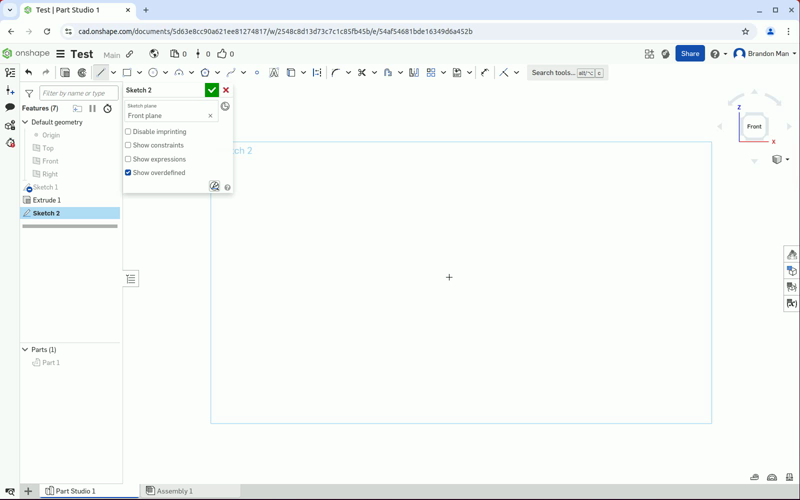
click(449, 276)
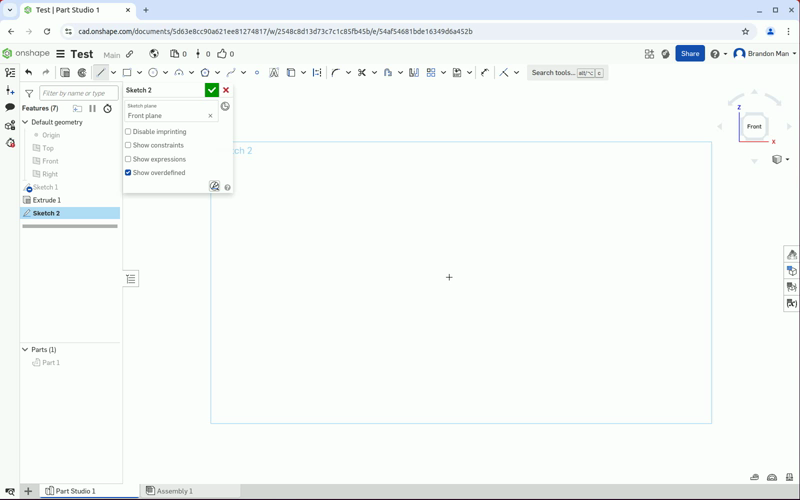
key_up(shift)
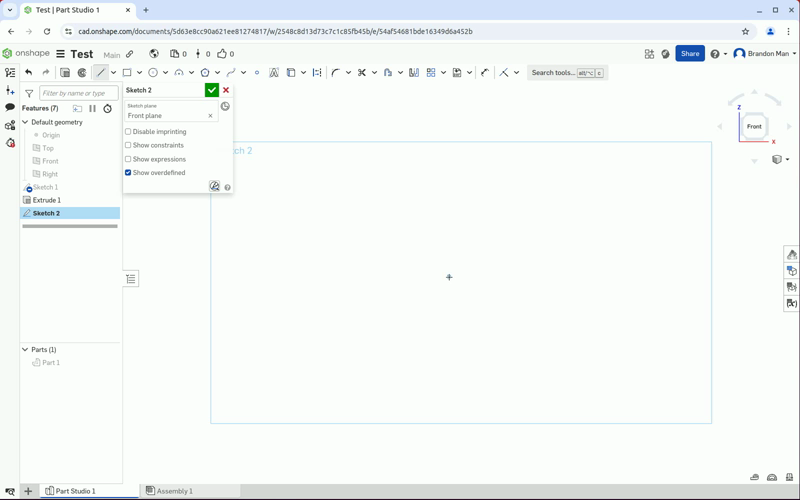
key_down(shift)
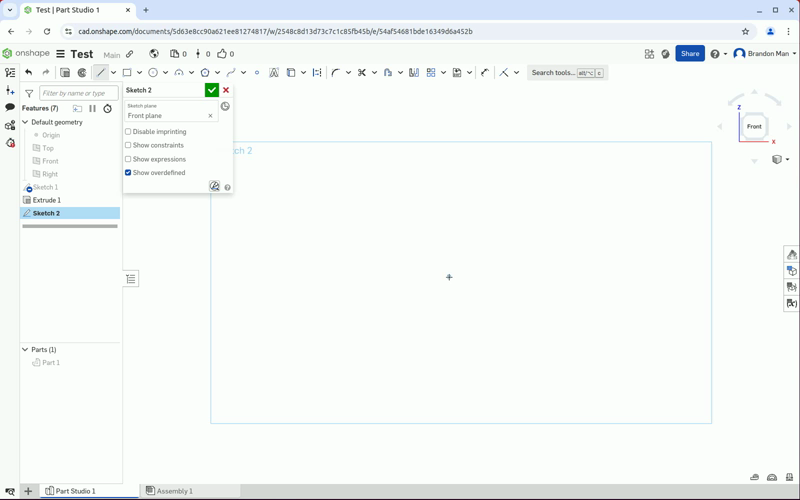
mouse_move(479, 276)
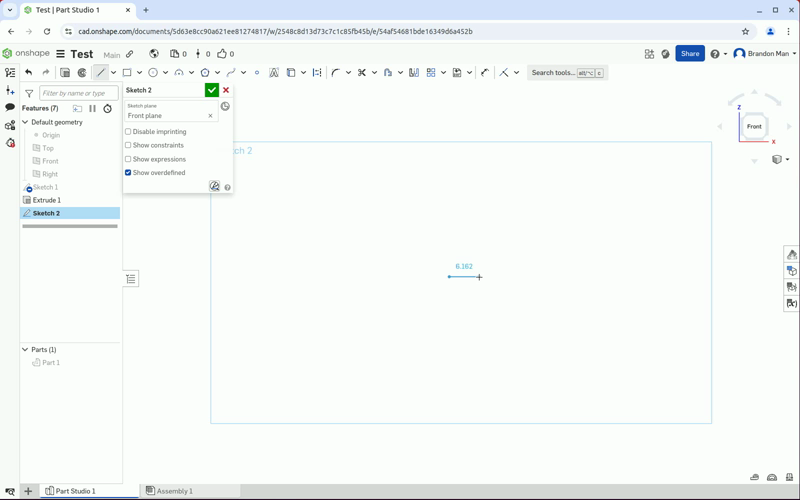
mouse_move(456, 276)
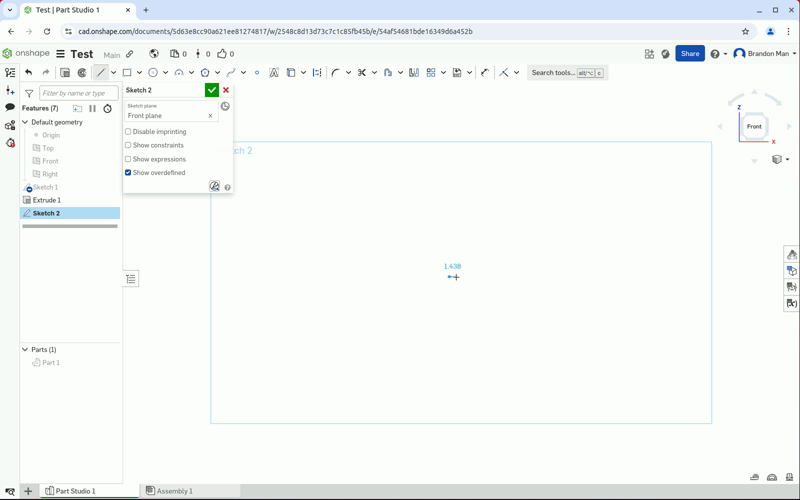
scroll(6)
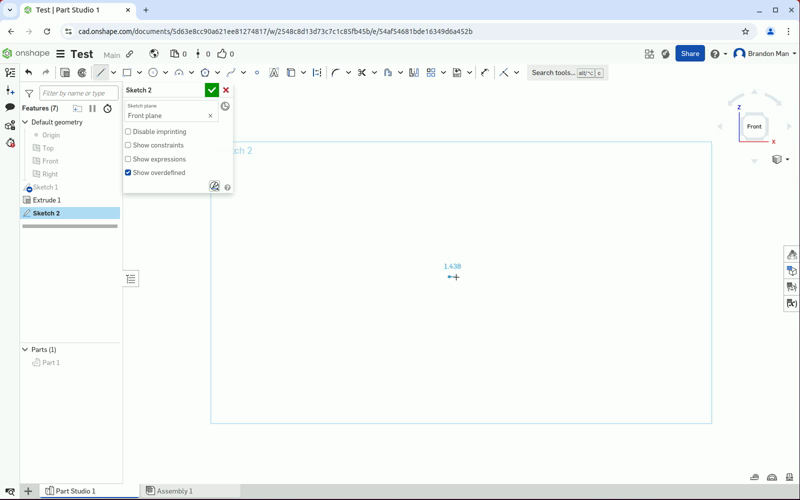
scroll(6)
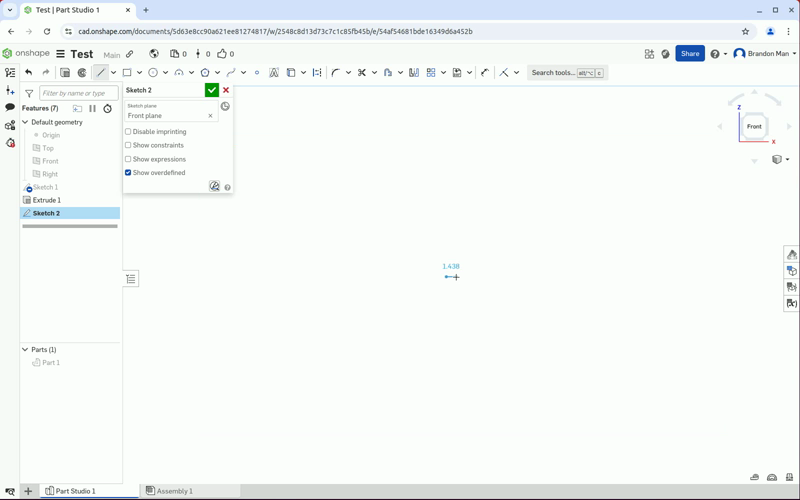
scroll(6)
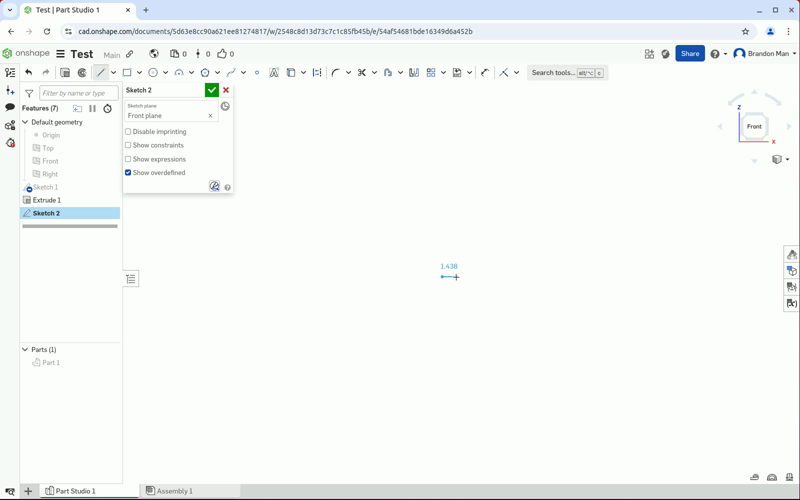
scroll(6)
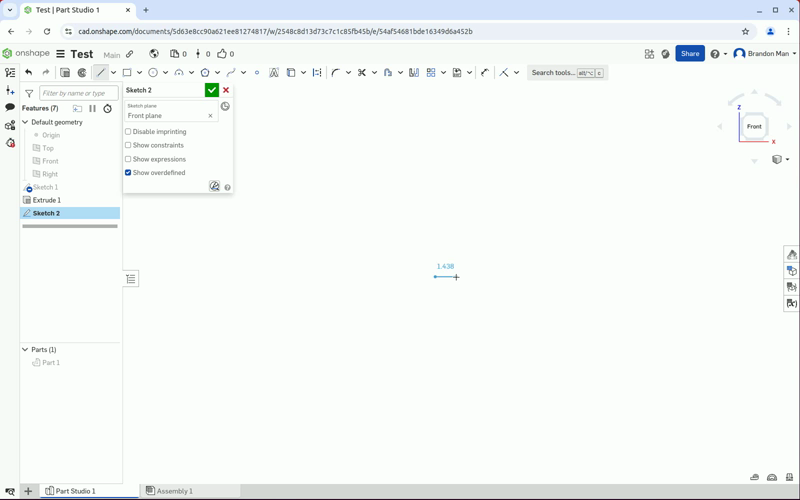
scroll(6)
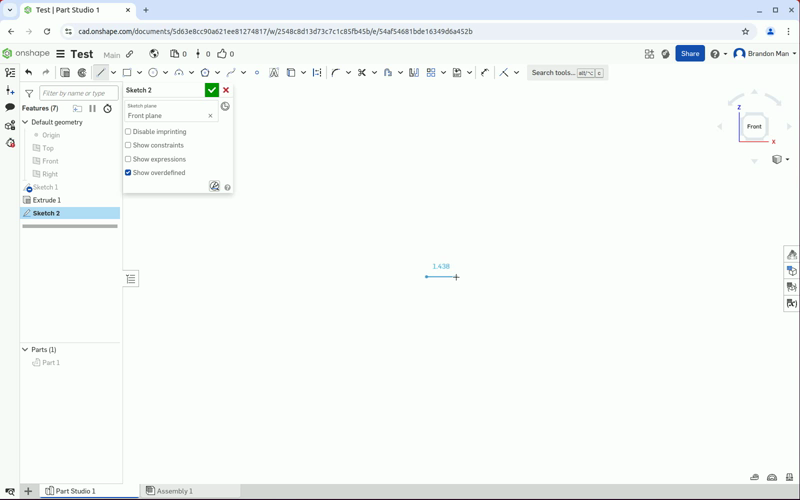
scroll(6)
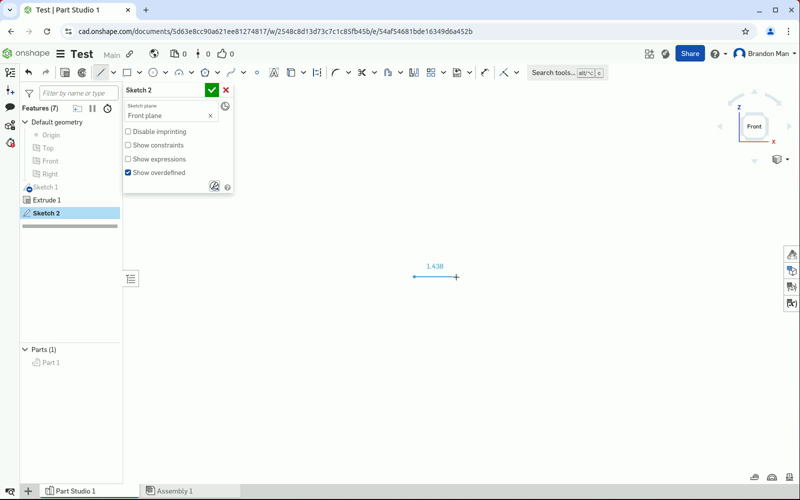
scroll(6)
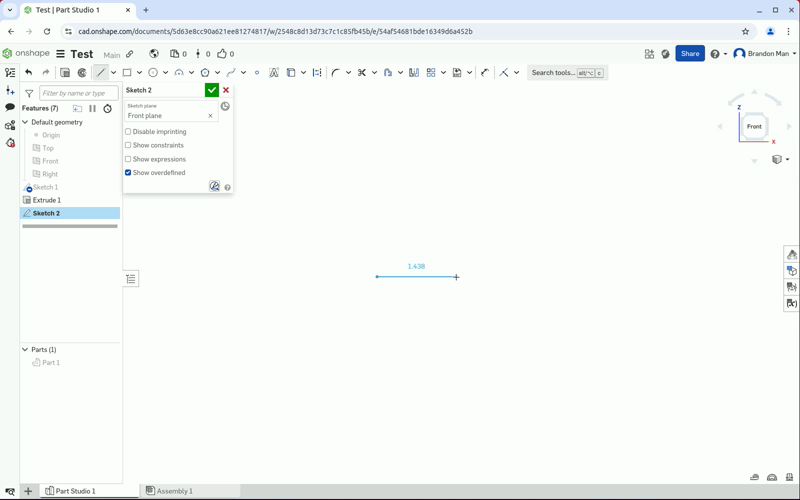
click(456, 276)
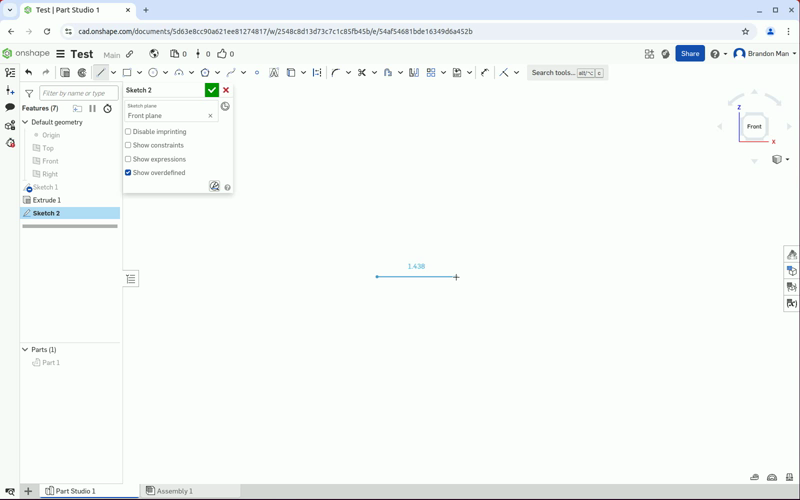
scroll(-6)
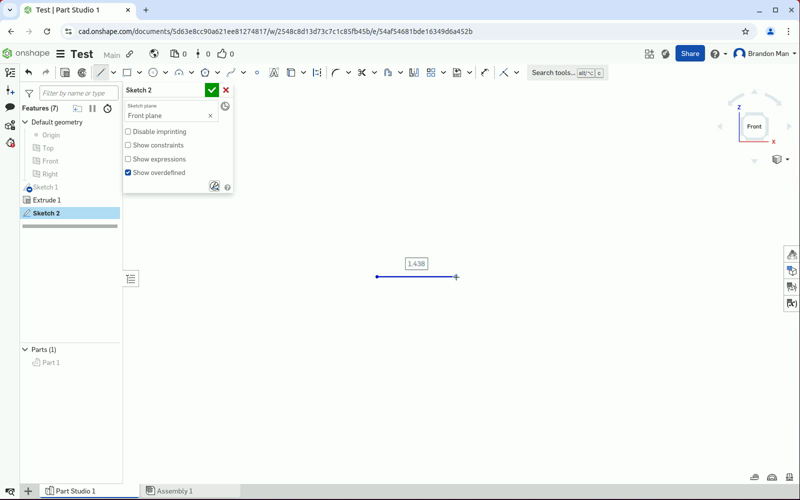
scroll(-6)
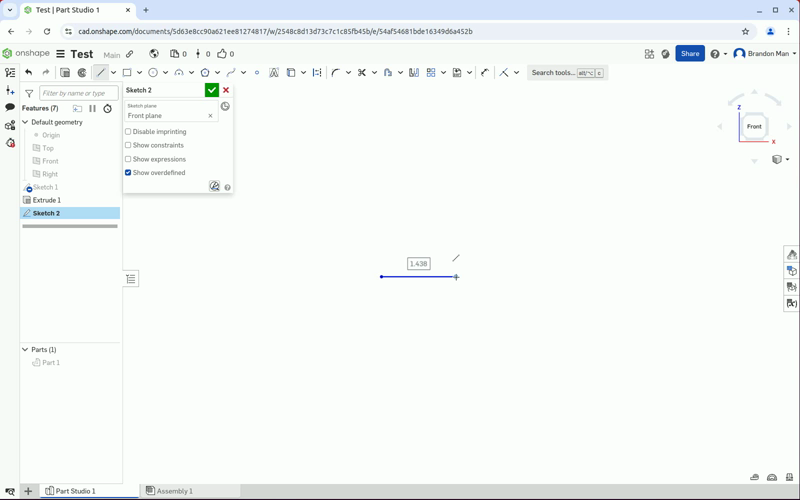
scroll(-6)
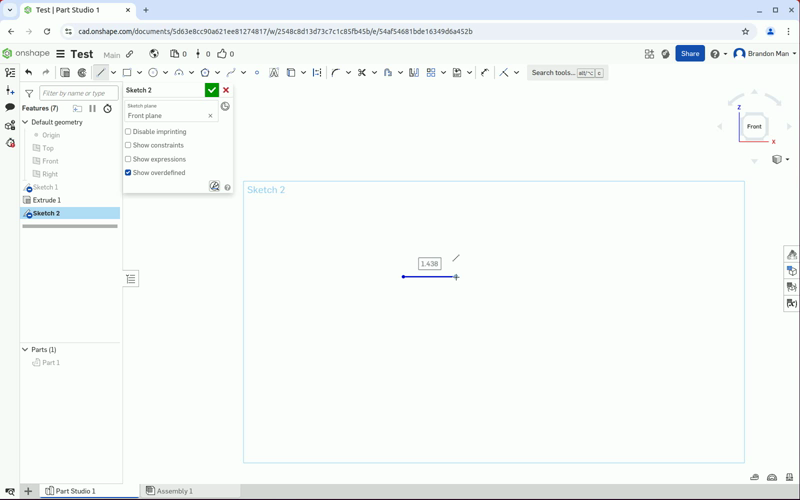
scroll(-6)
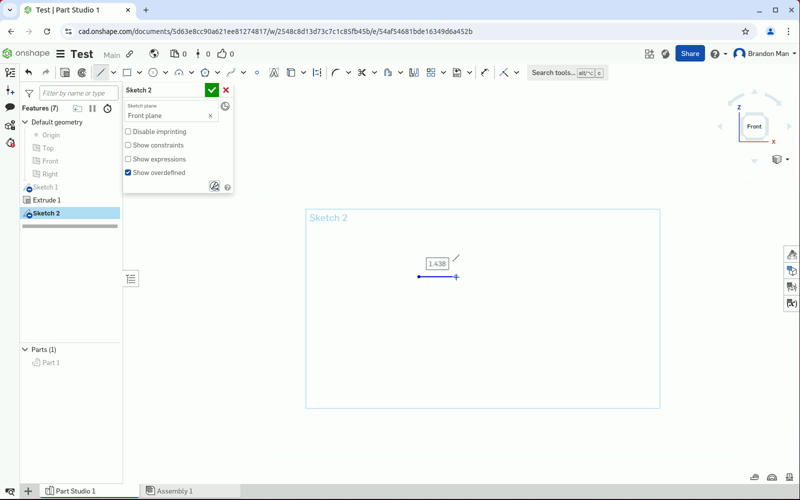
scroll(-6)
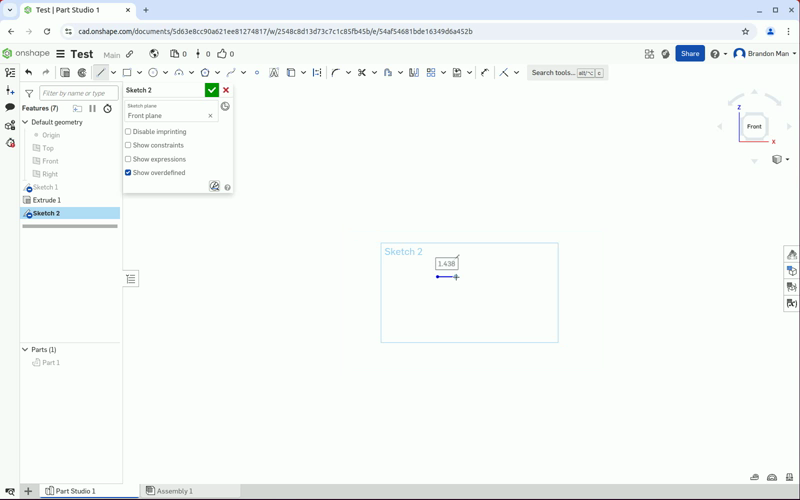
scroll(-6)
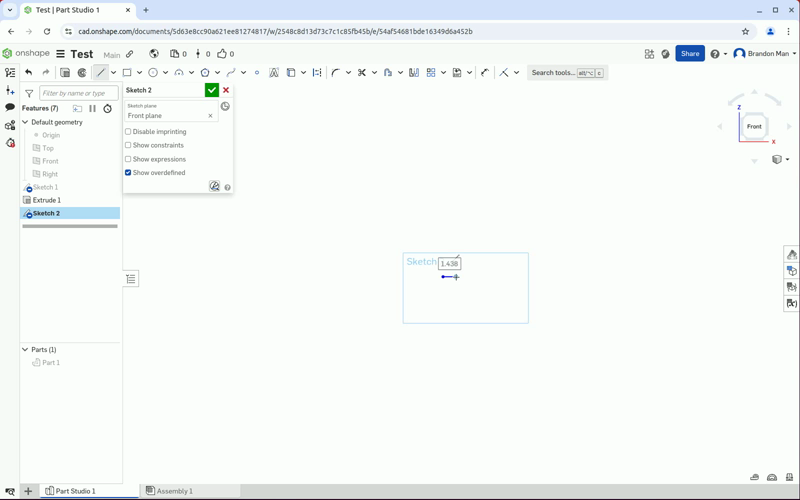
scroll(-6)
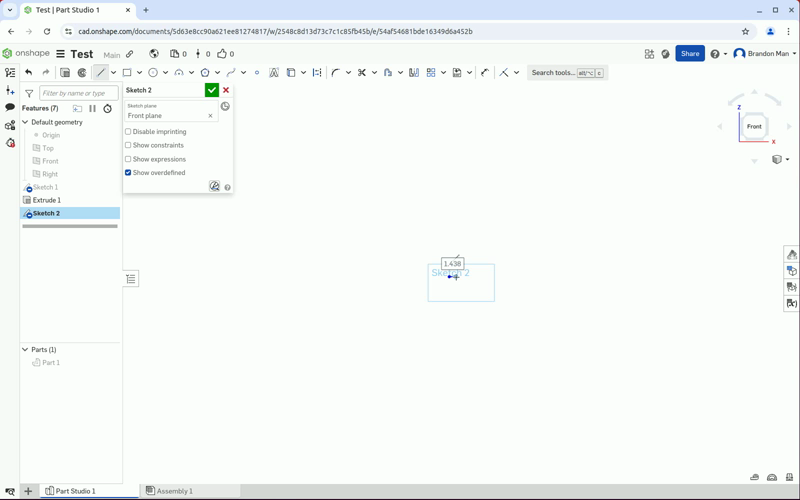
key_up(shift)
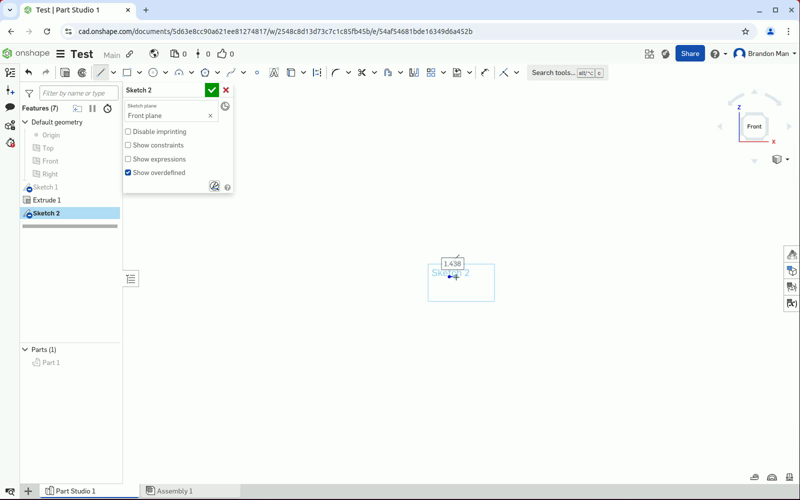
key_down(shift)
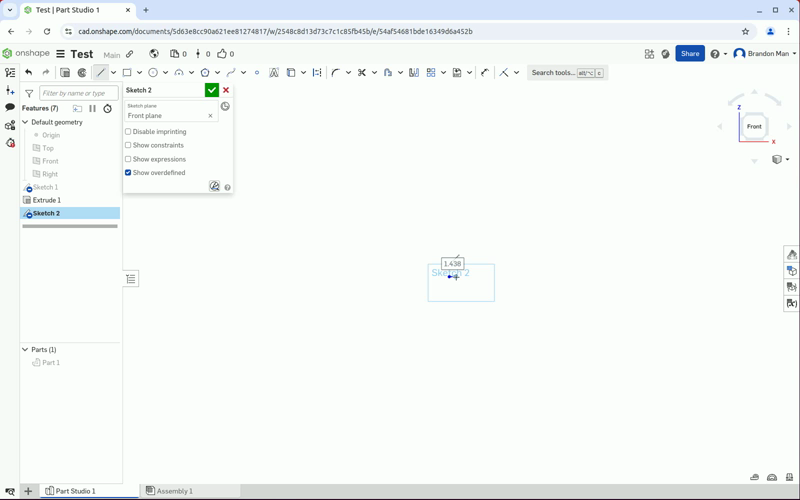
mouse_move(486, 276)
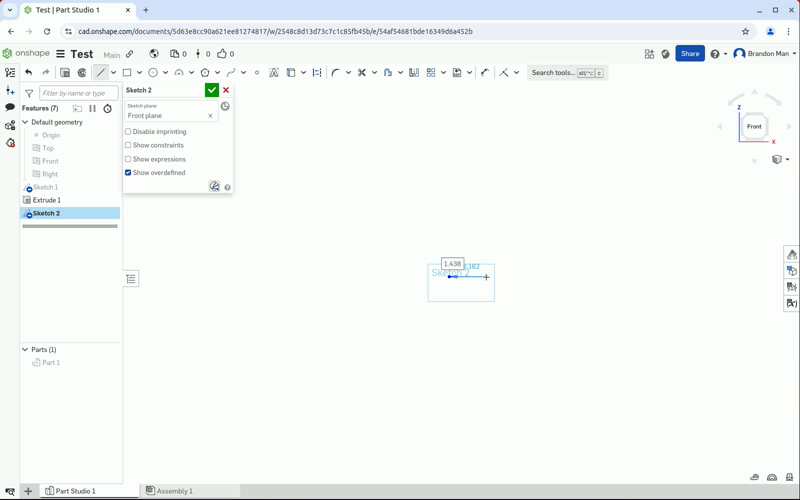
mouse_move(456, 283)
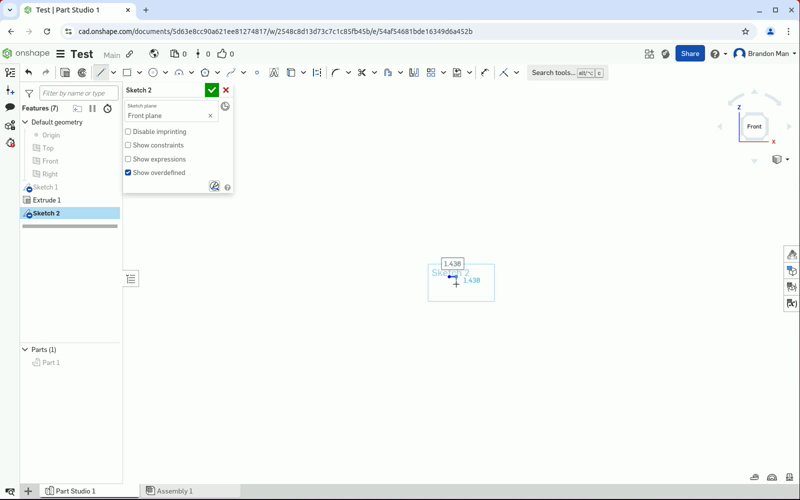
scroll(6)
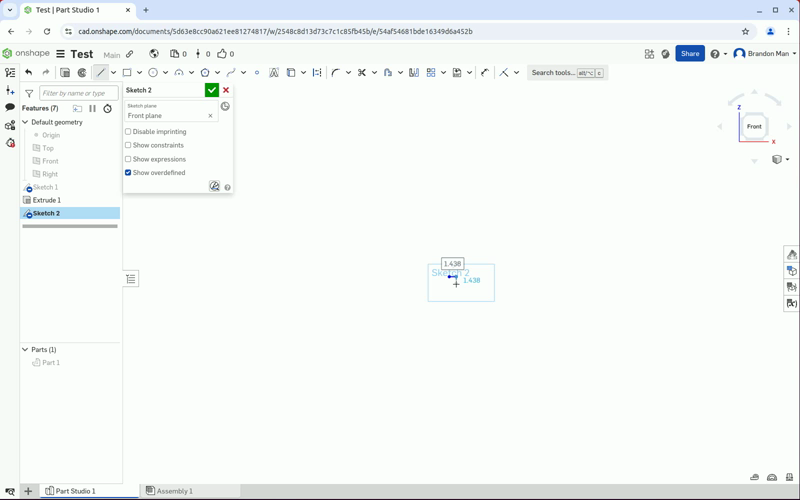
scroll(6)
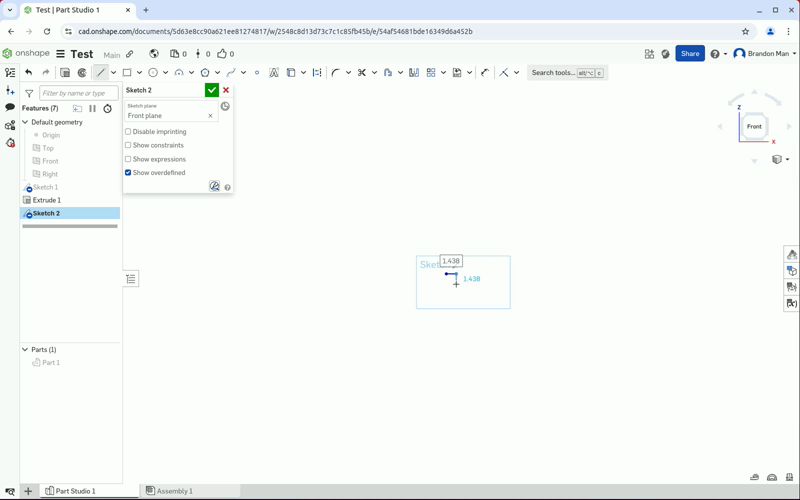
scroll(6)
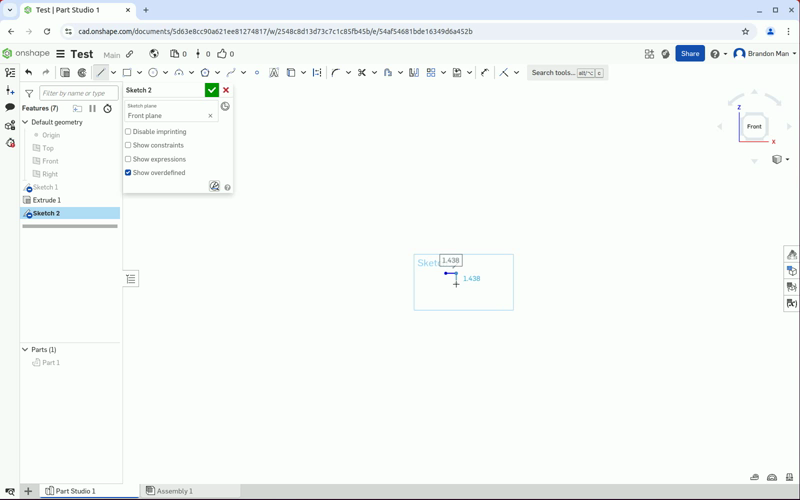
scroll(6)
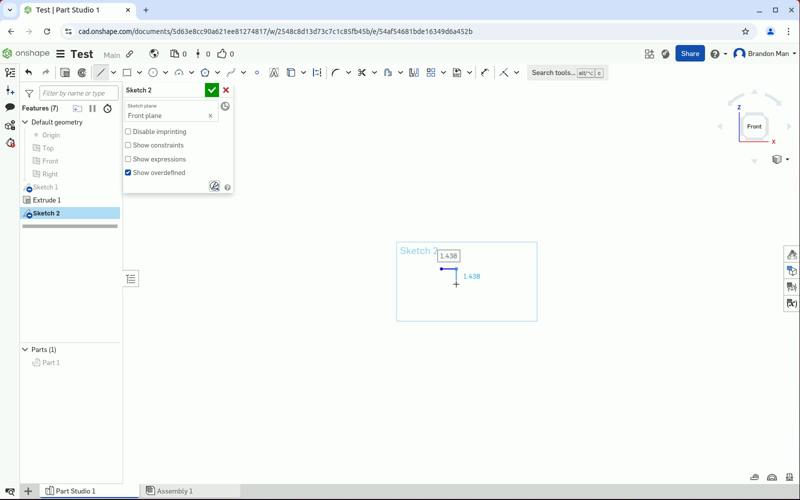
scroll(6)
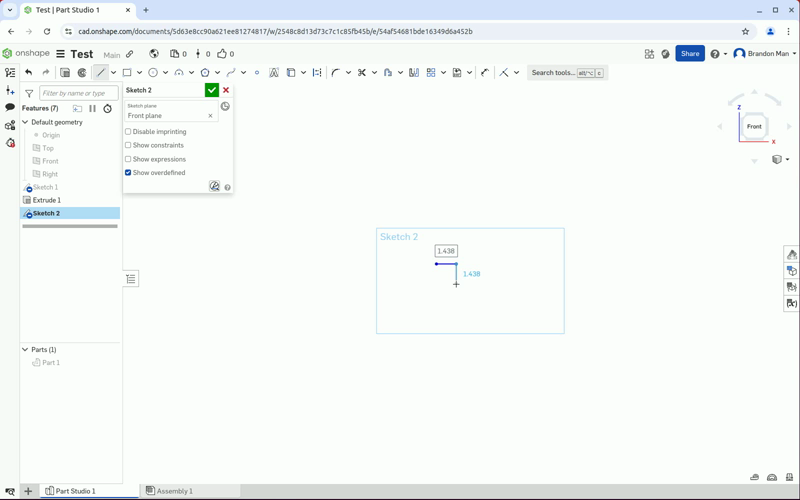
scroll(6)
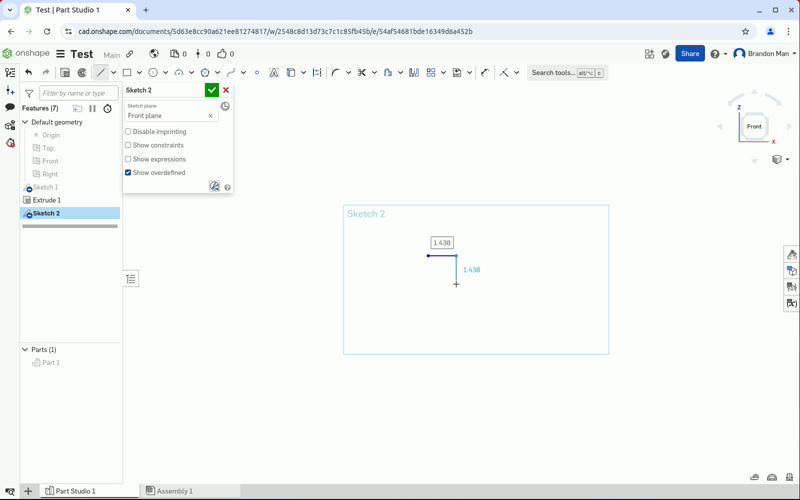
scroll(6)
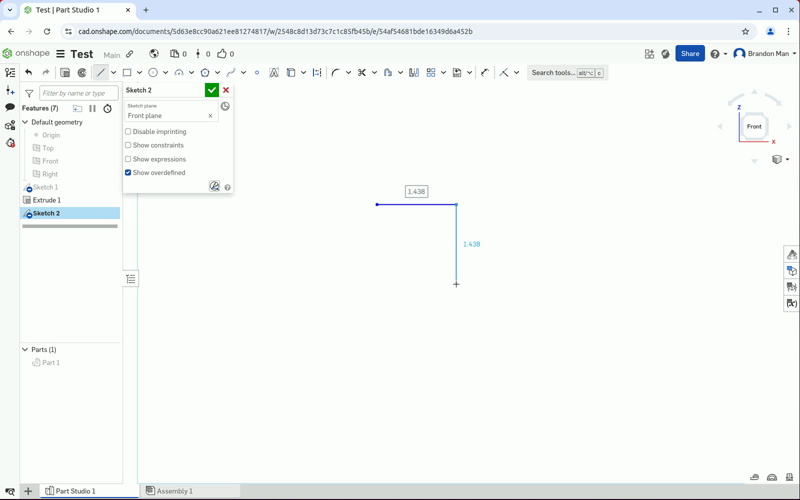
click(456, 283)
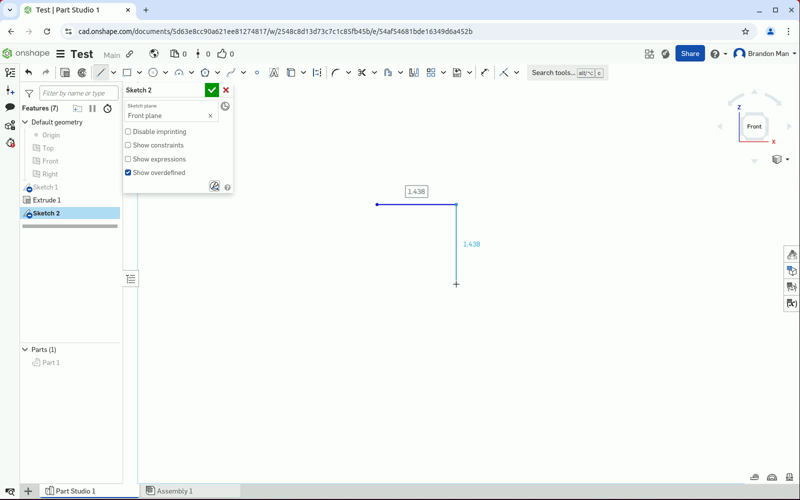
scroll(-6)
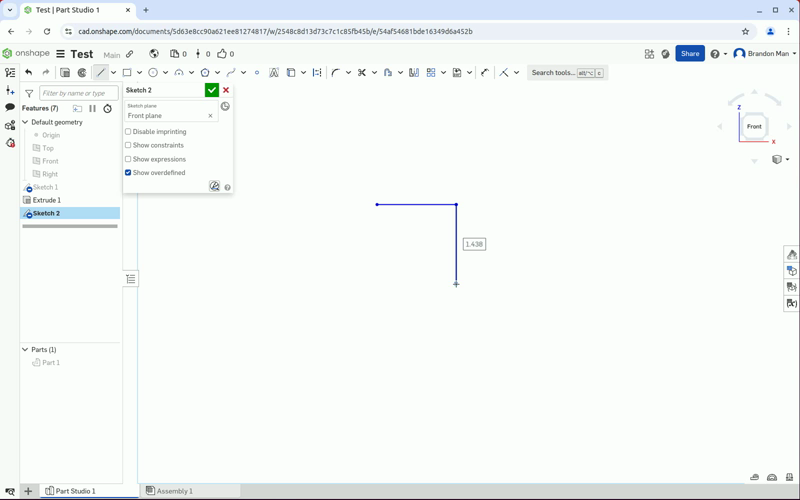
scroll(-6)
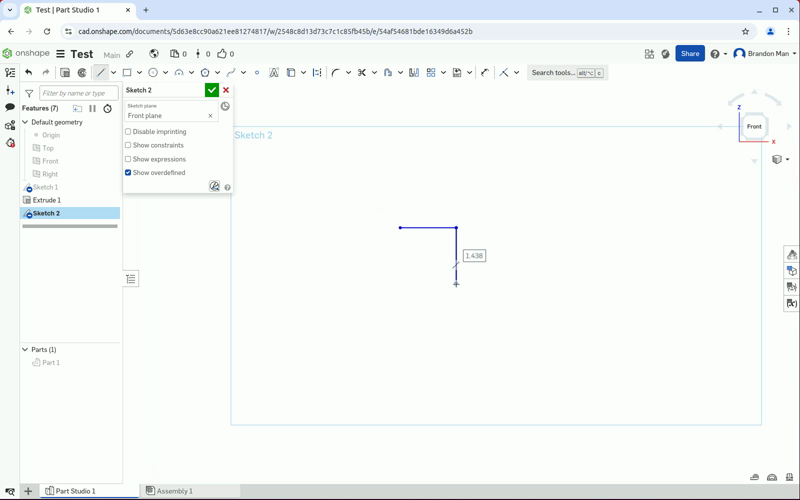
scroll(-6)
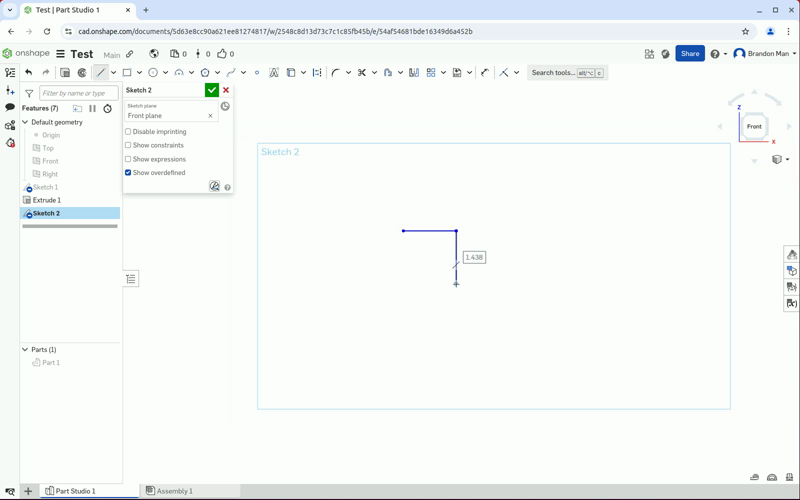
scroll(-6)
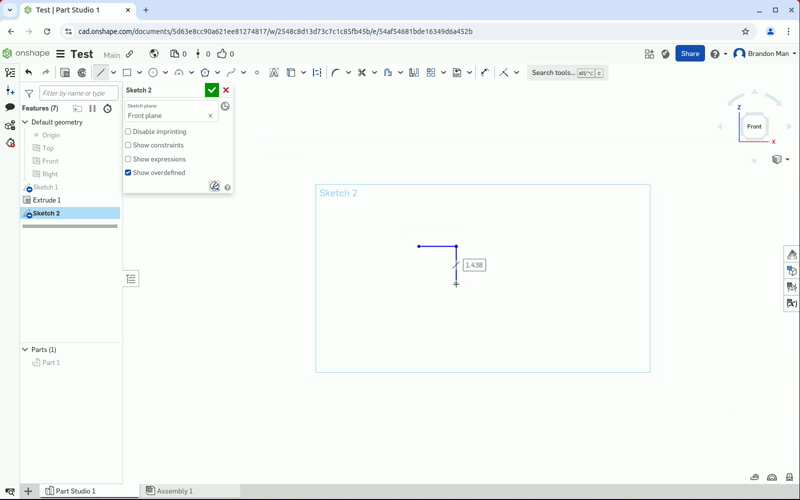
scroll(-6)
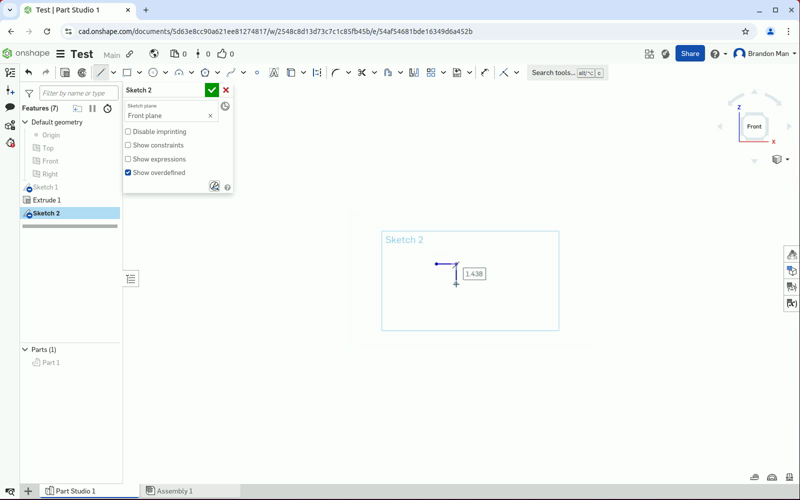
scroll(-6)
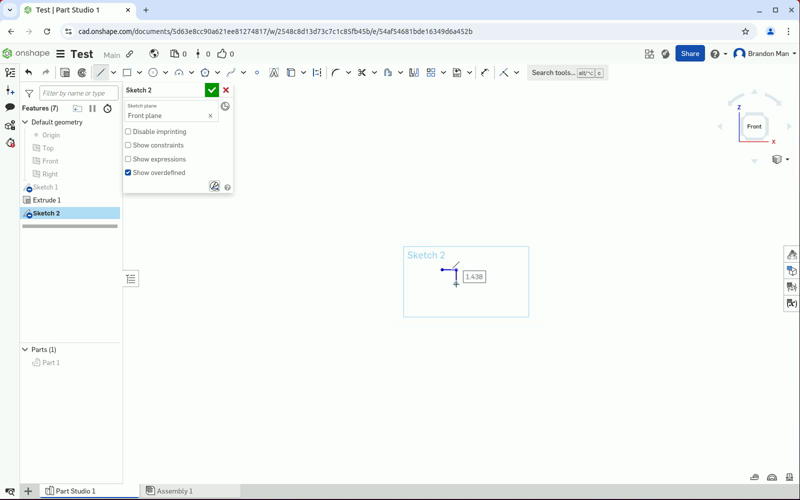
scroll(-6)
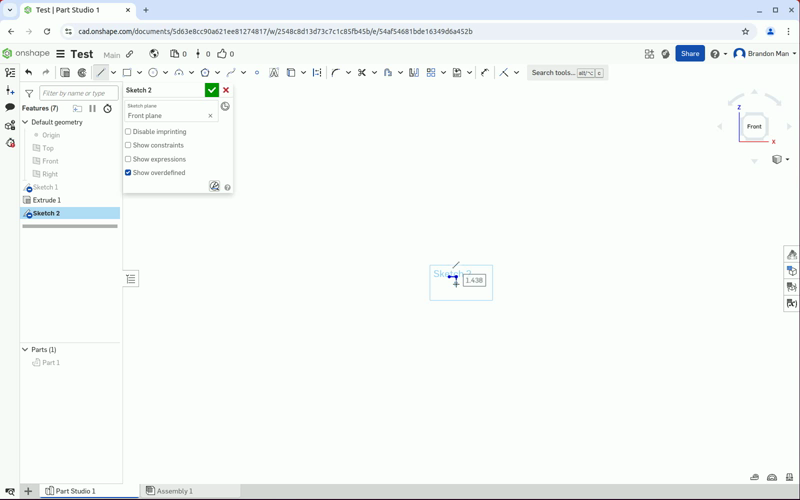
key_up(shift)
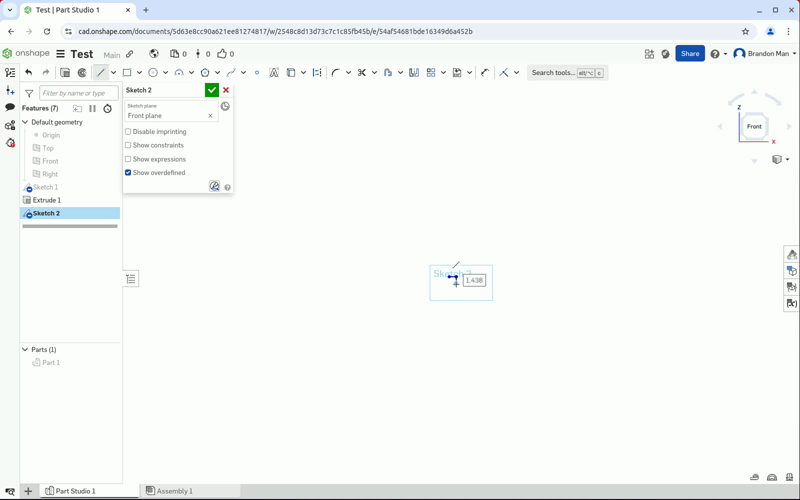
key_down(shift)
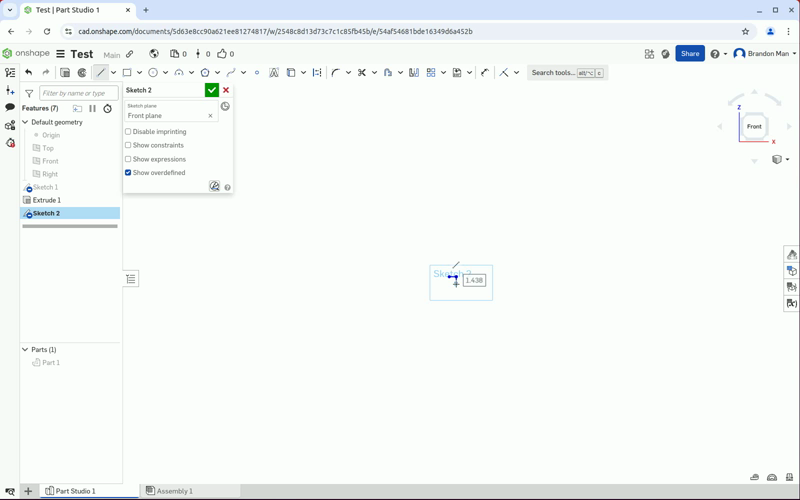
mouse_move(486, 283)
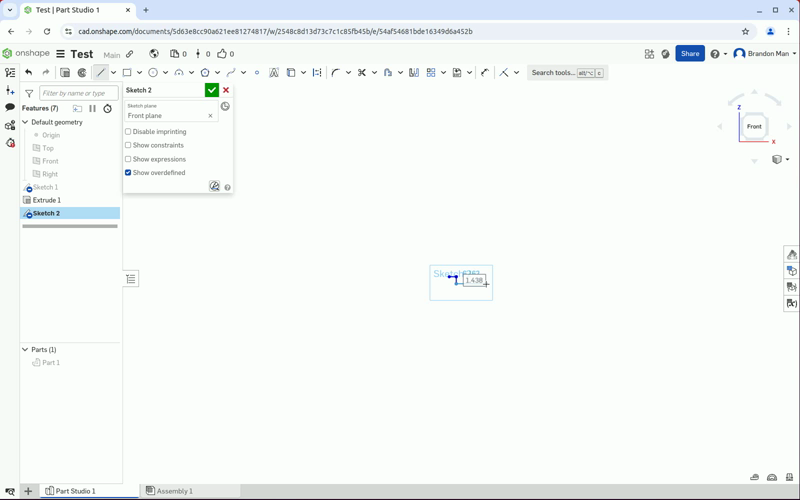
mouse_move(465, 283)
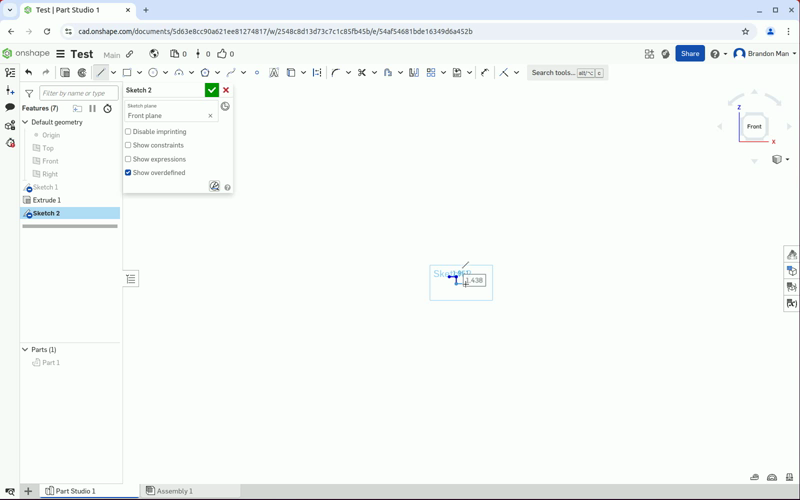
click(465, 283)
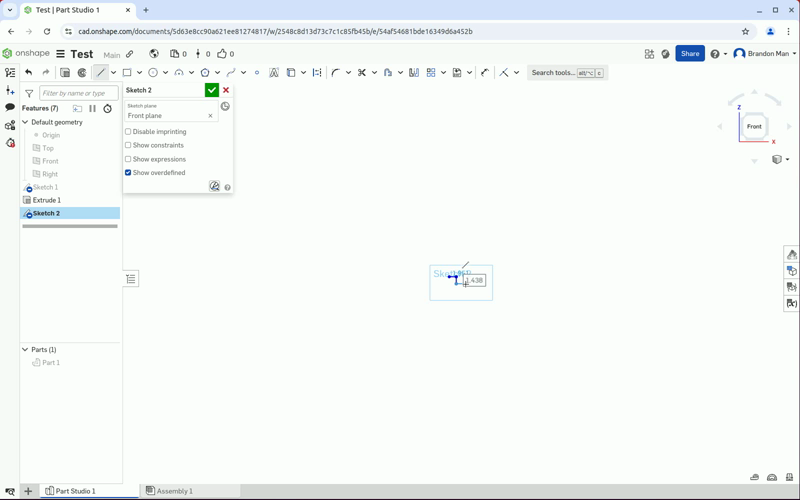
key_up(shift)
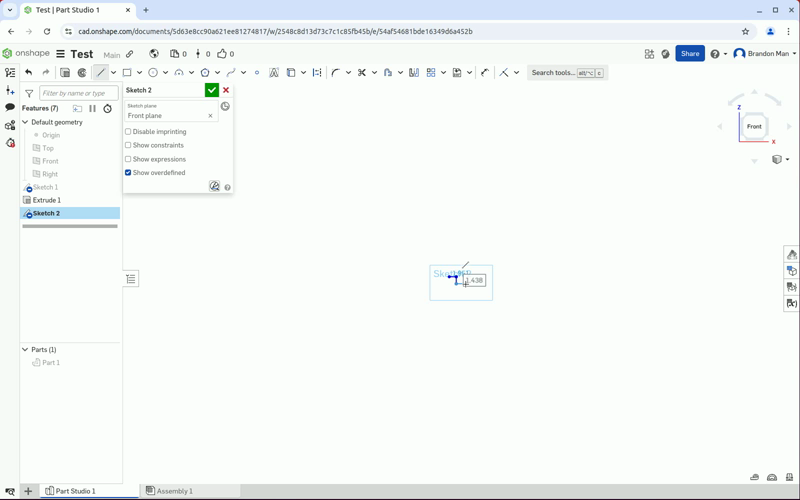
key_down(shift)
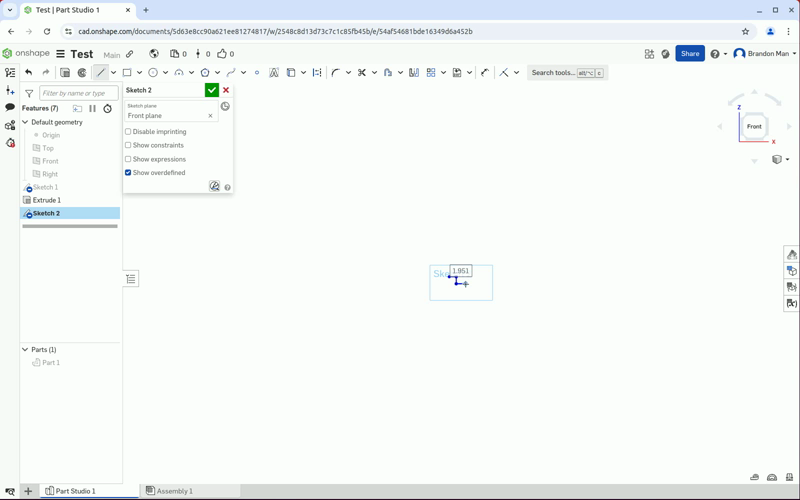
mouse_move(495, 283)
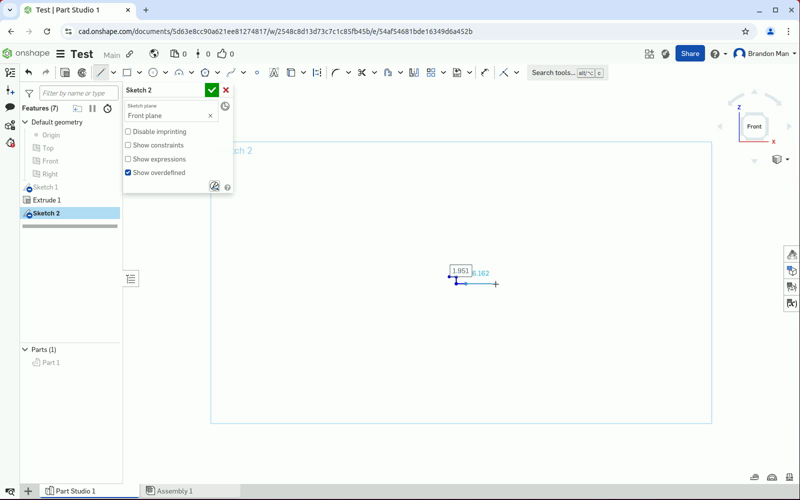
mouse_move(465, 276)
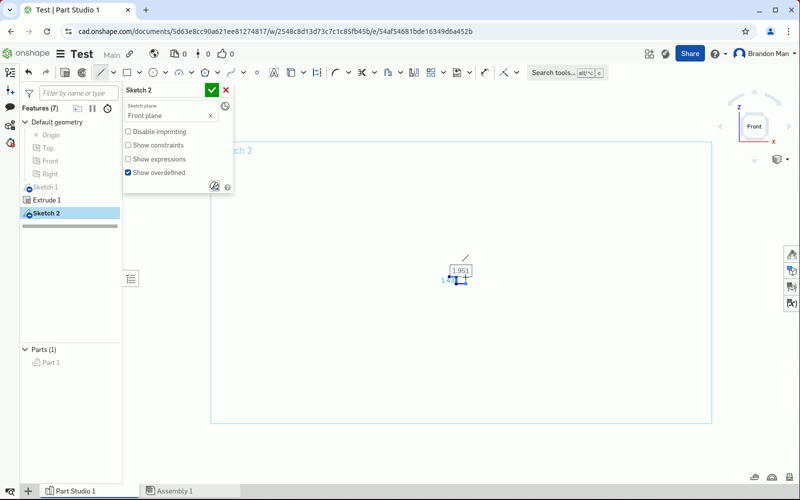
scroll(6)
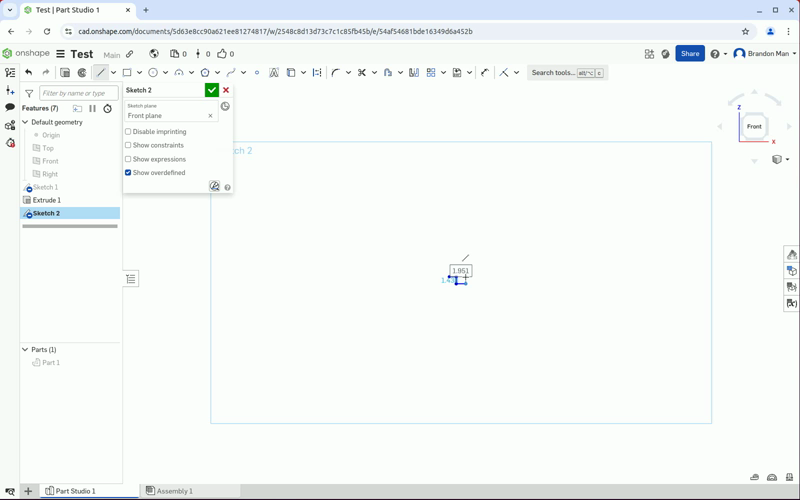
scroll(6)
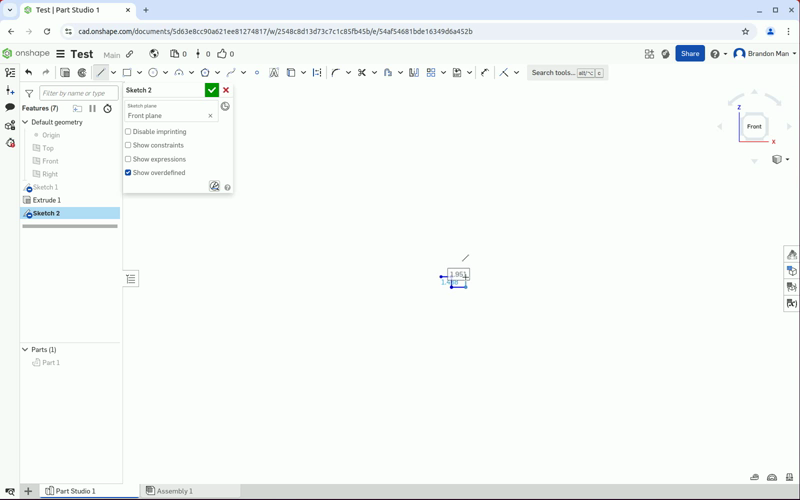
scroll(6)
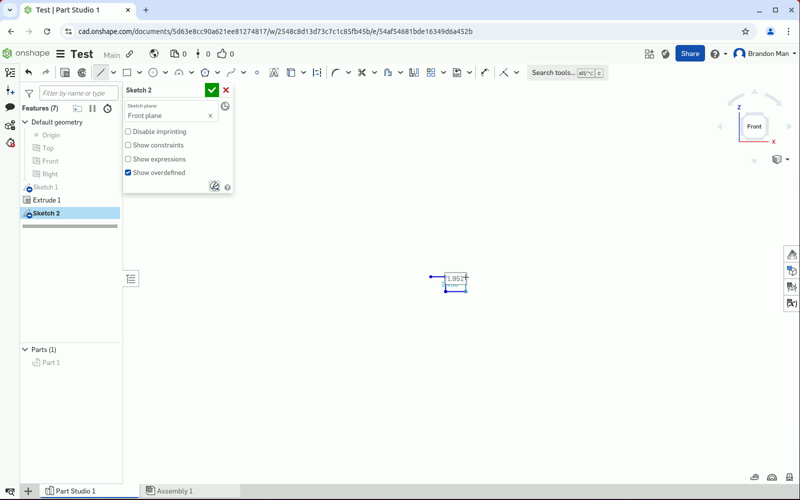
scroll(6)
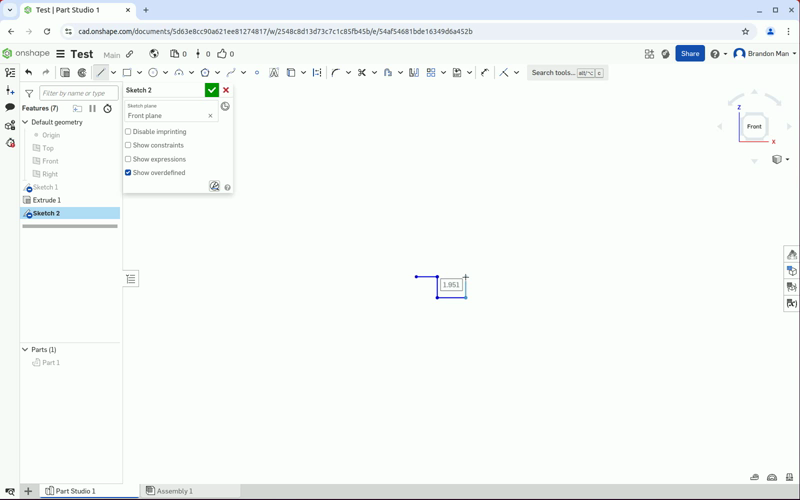
scroll(6)
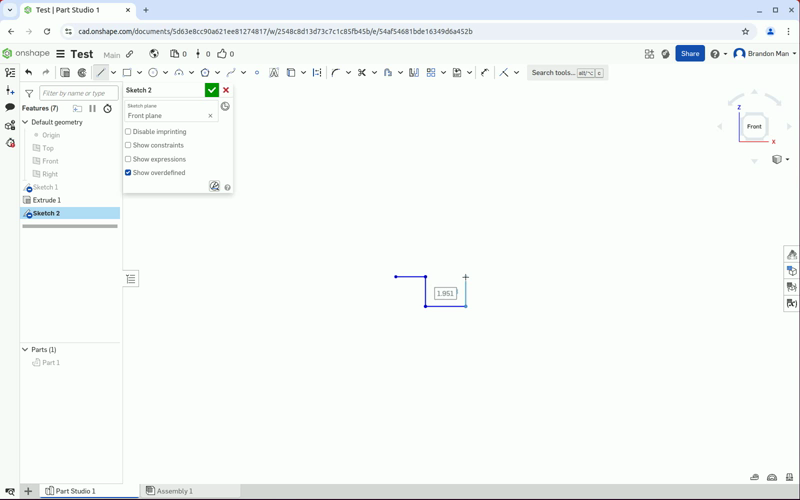
scroll(6)
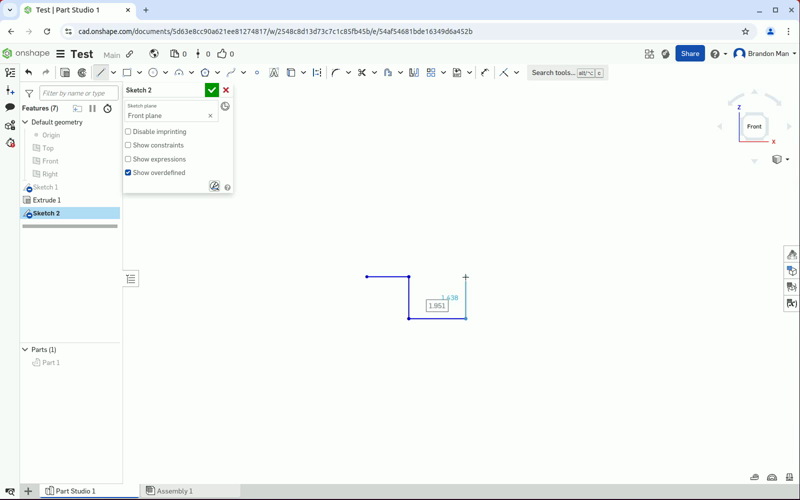
scroll(6)
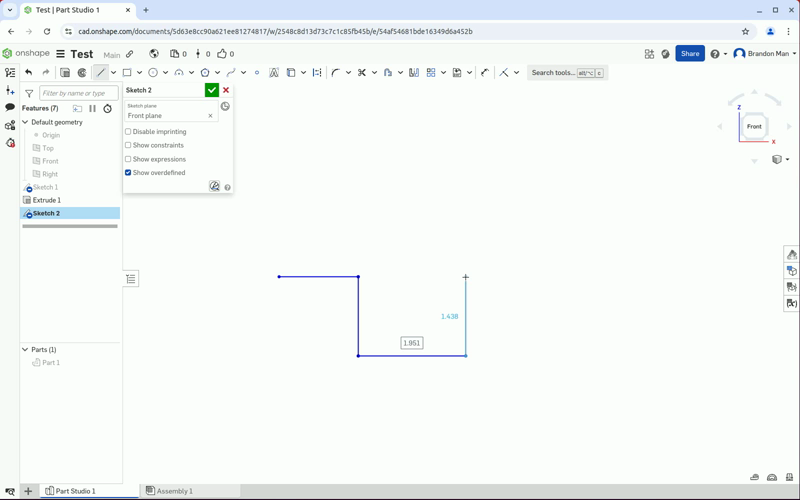
click(465, 276)
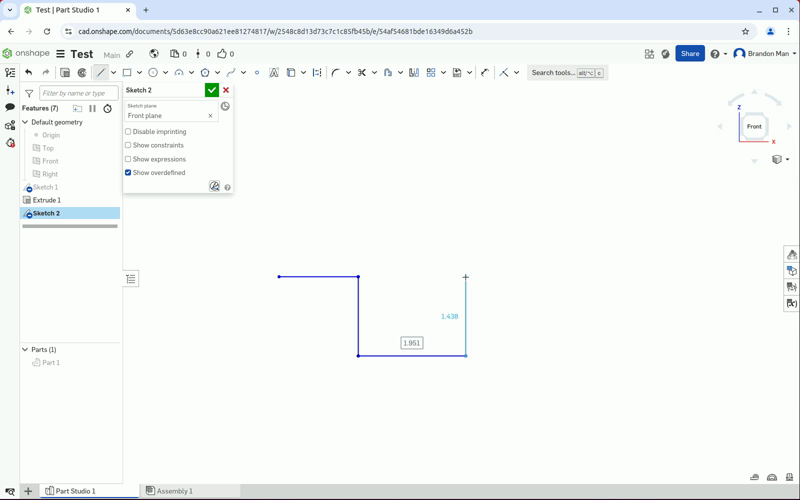
scroll(-6)
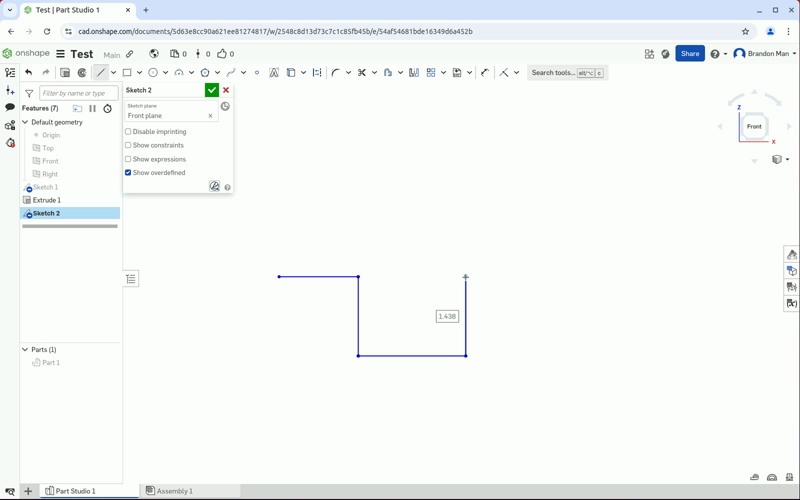
scroll(-6)
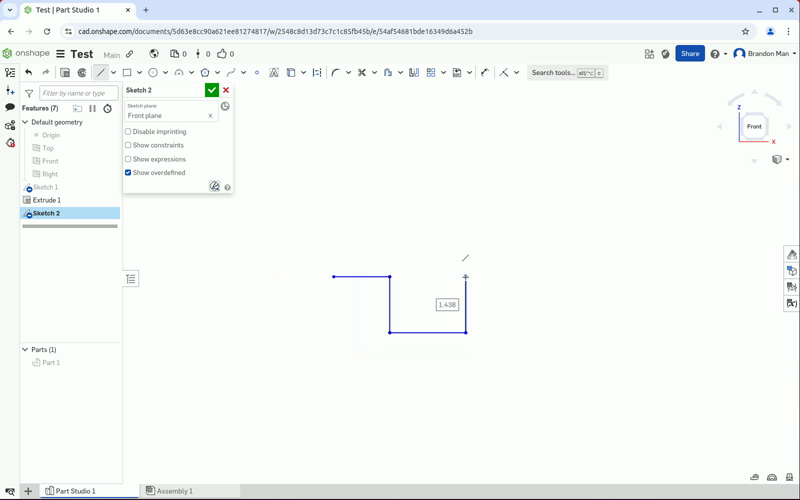
scroll(-6)
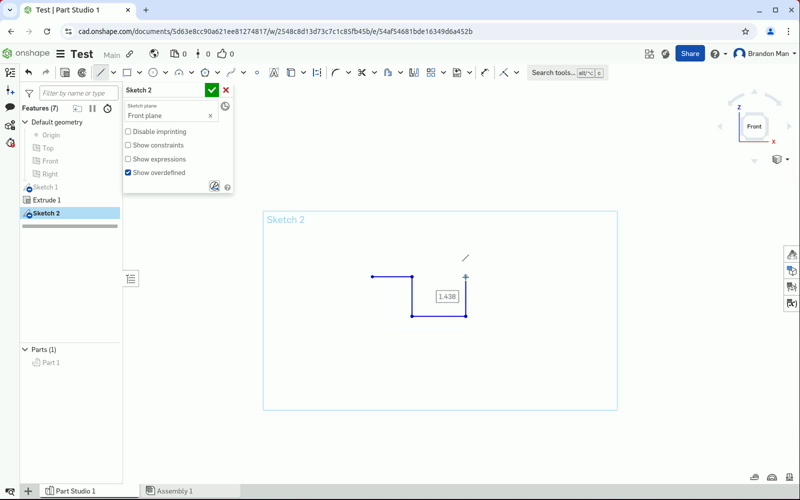
scroll(-6)
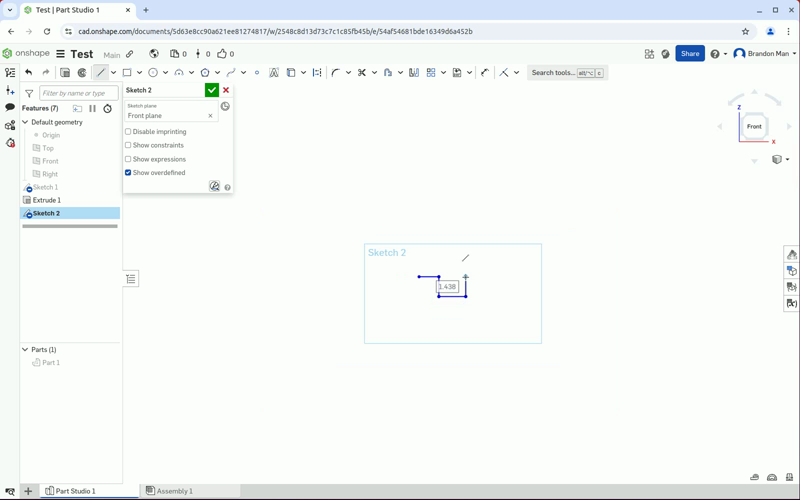
scroll(-6)
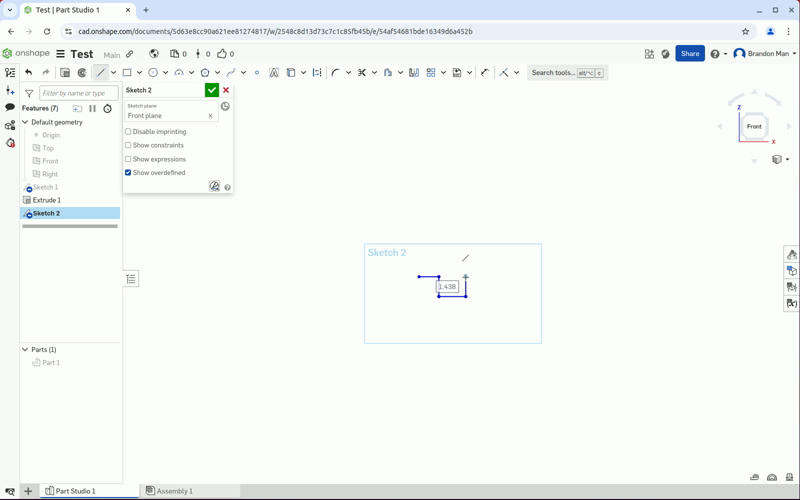
scroll(-6)
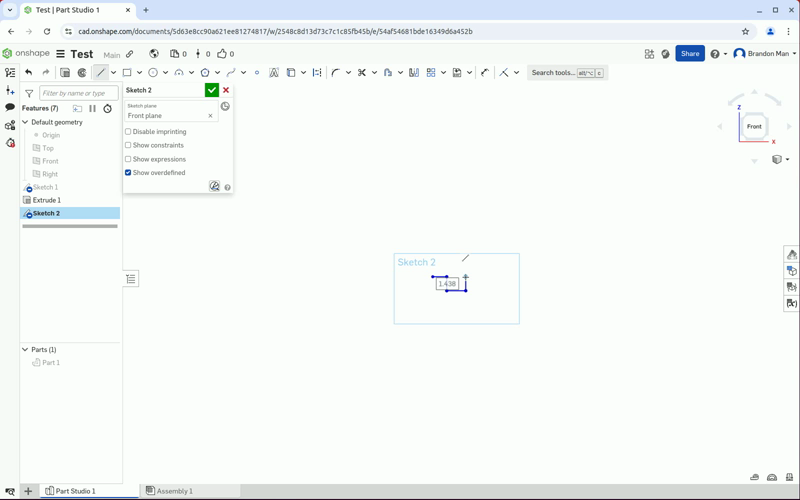
scroll(-6)
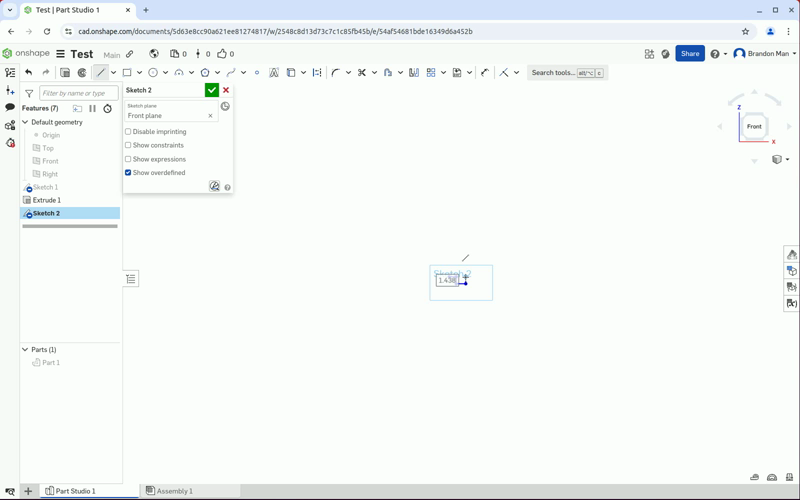
key_up(shift)
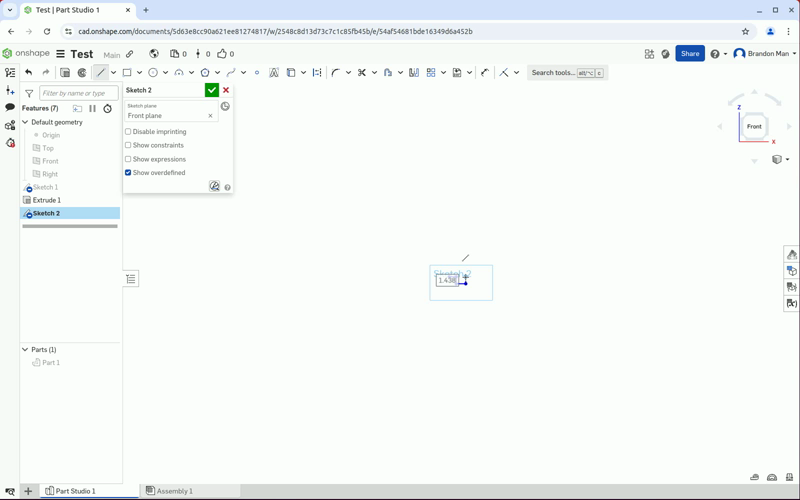
key_down(shift)
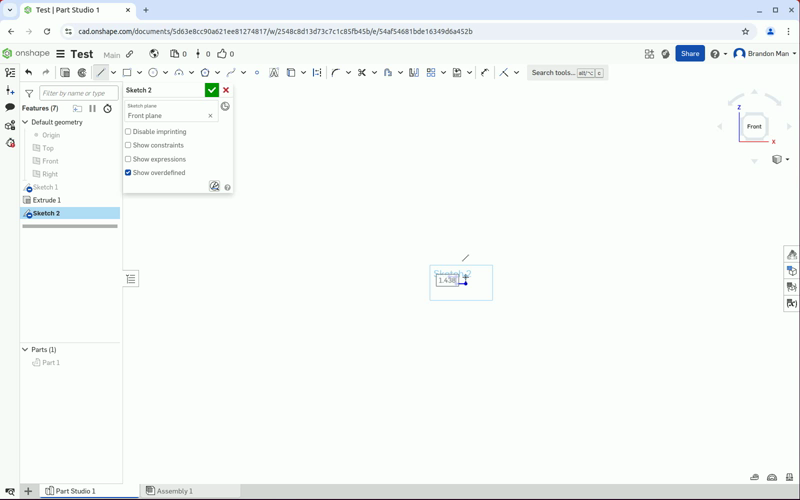
mouse_move(495, 276)
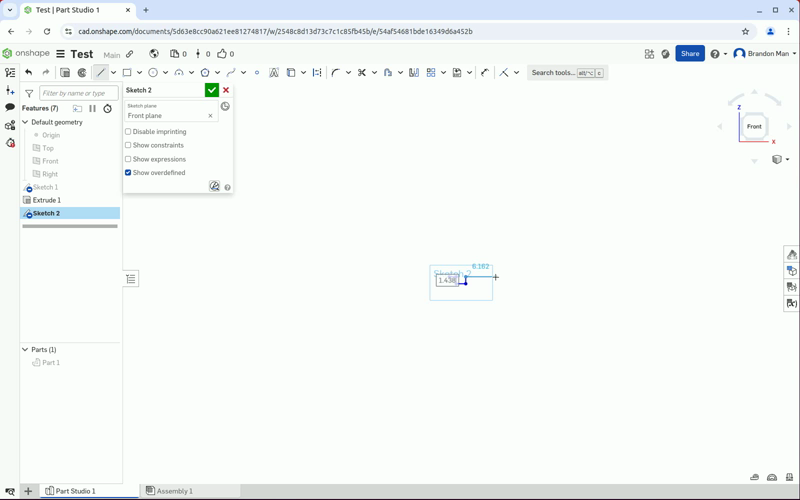
mouse_move(473, 276)
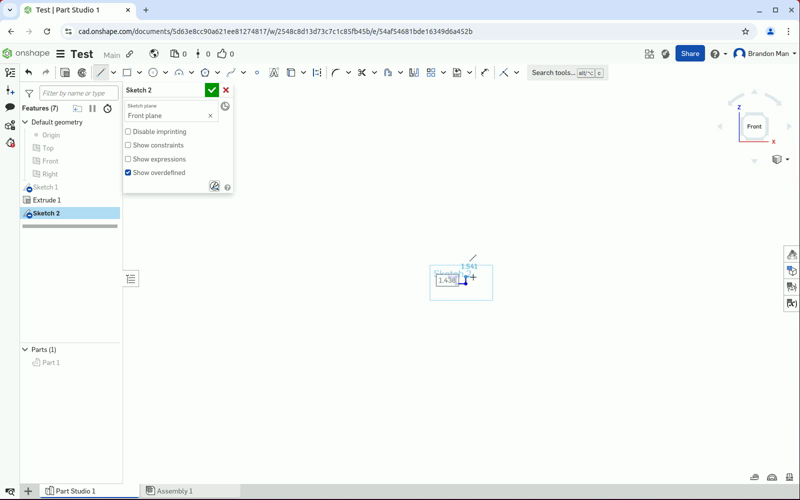
click(473, 276)
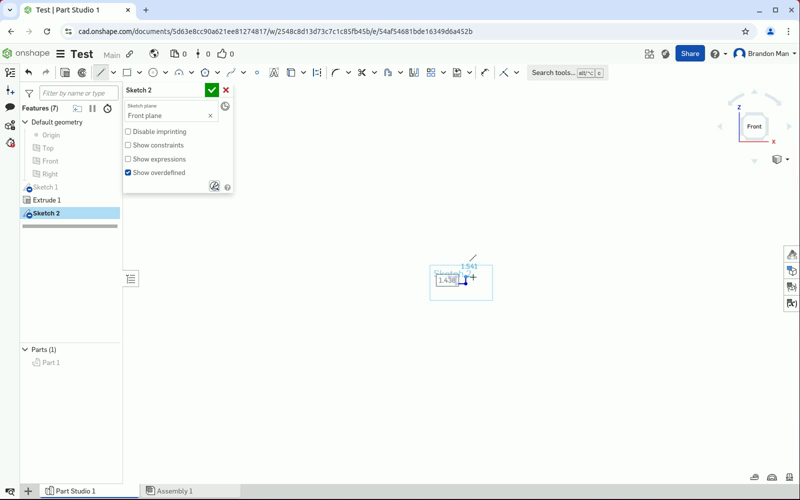
key_up(shift)
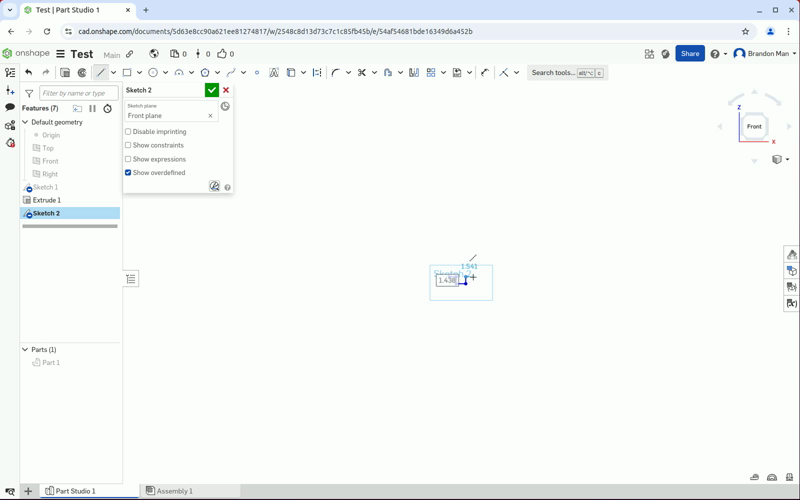
key_down(shift)
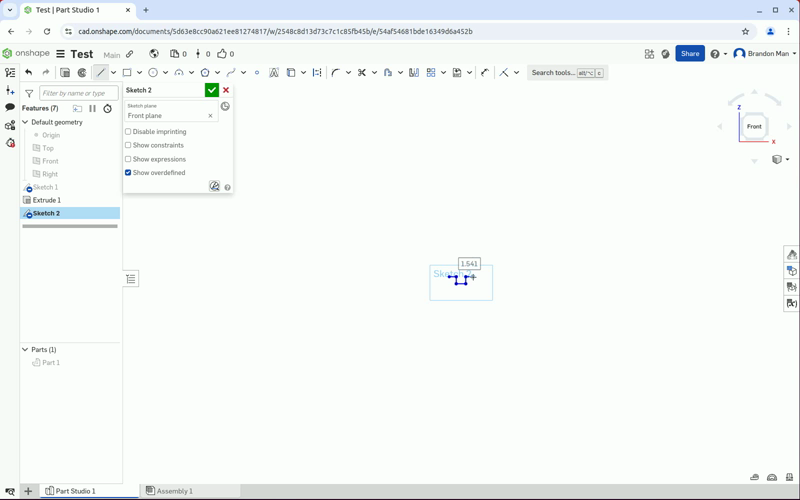
mouse_move(503, 276)
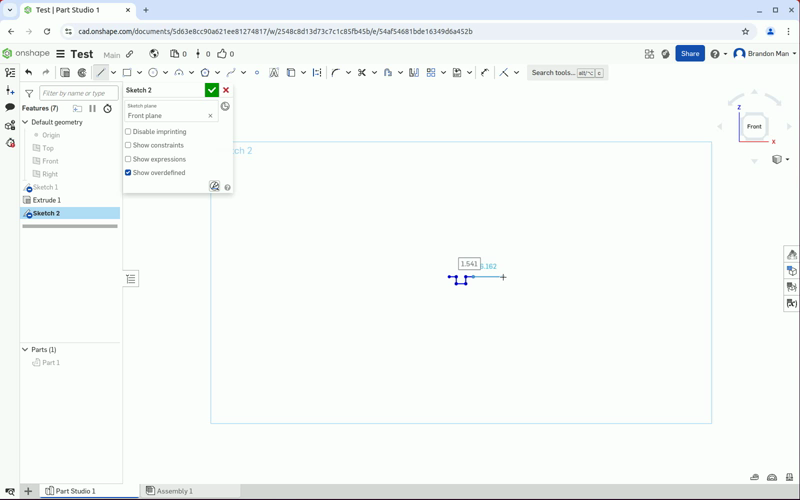
mouse_move(473, 272)
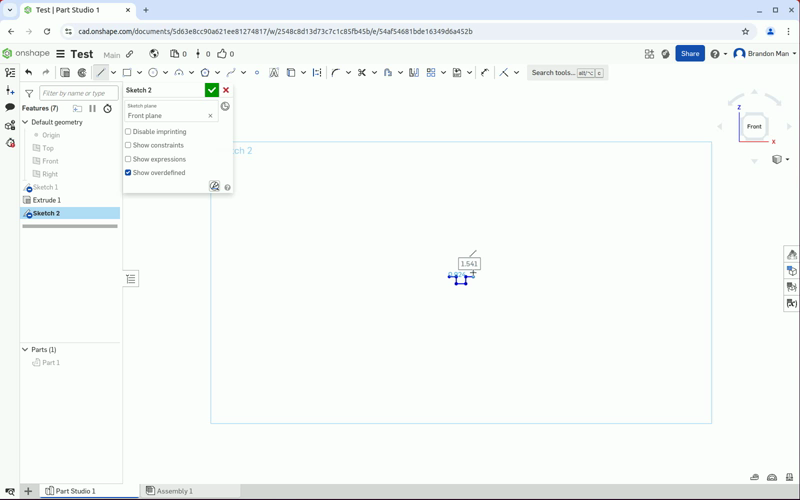
scroll(6)
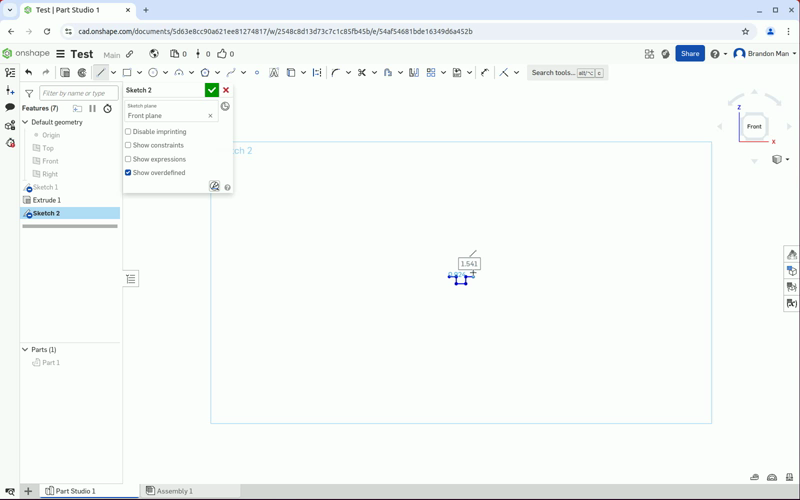
scroll(6)
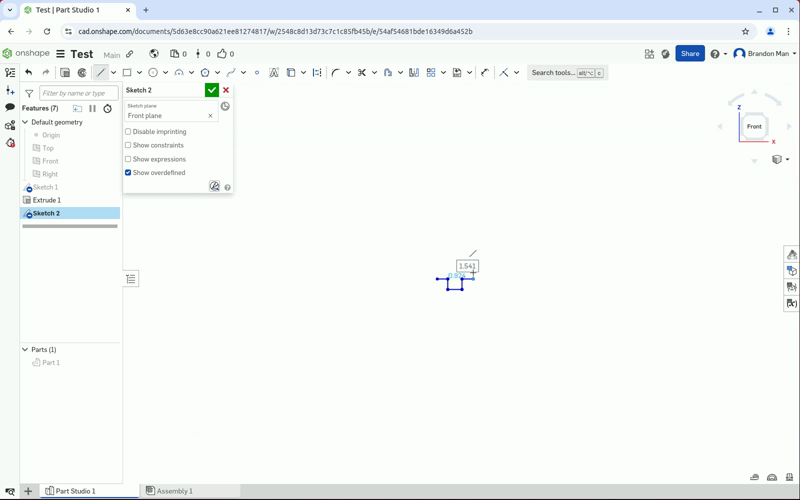
scroll(6)
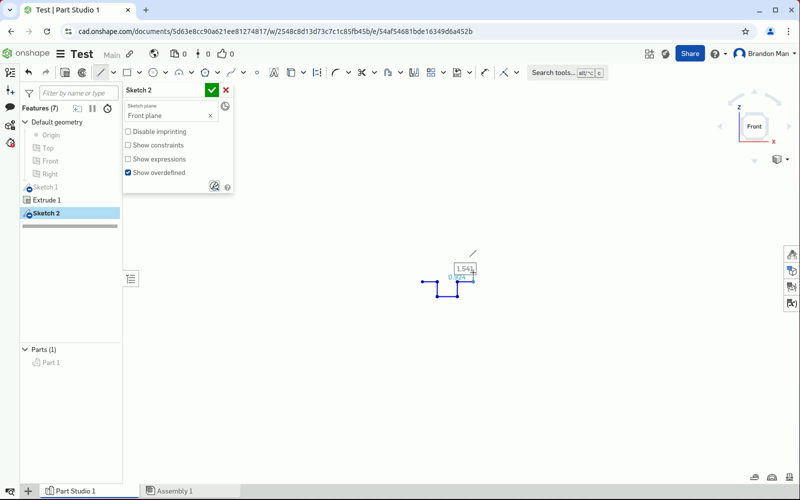
scroll(6)
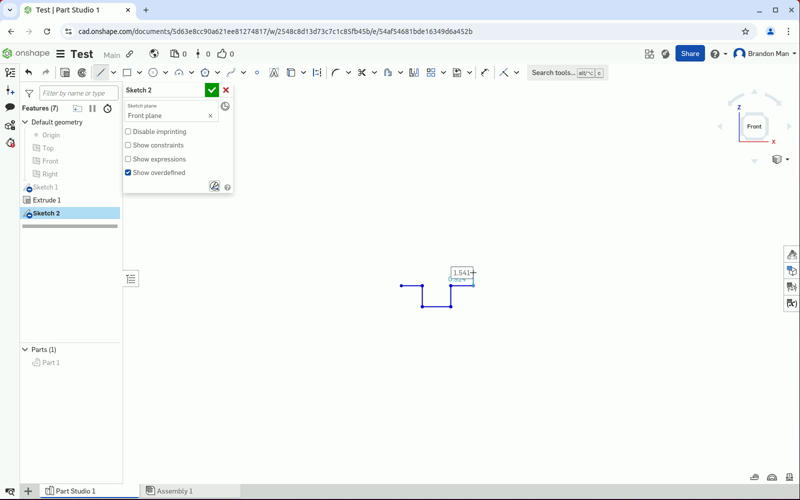
scroll(6)
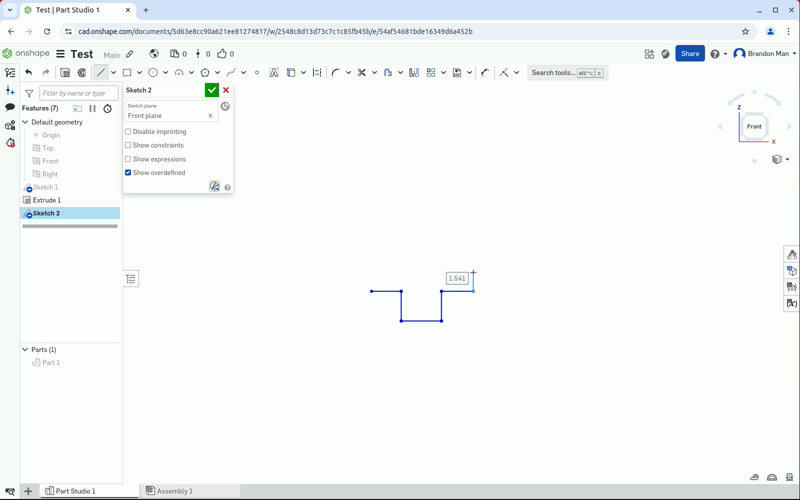
scroll(6)
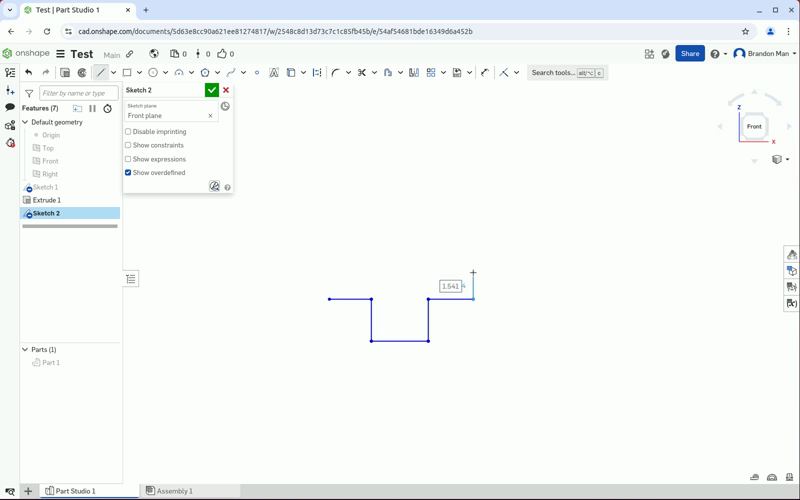
scroll(6)
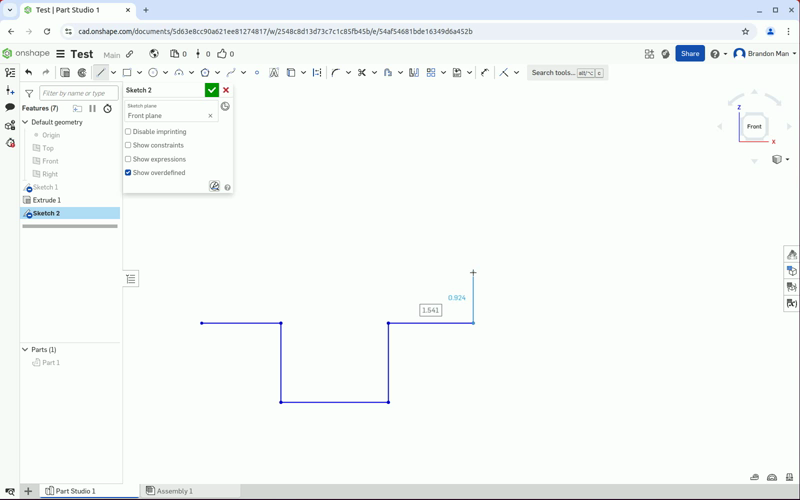
click(473, 272)
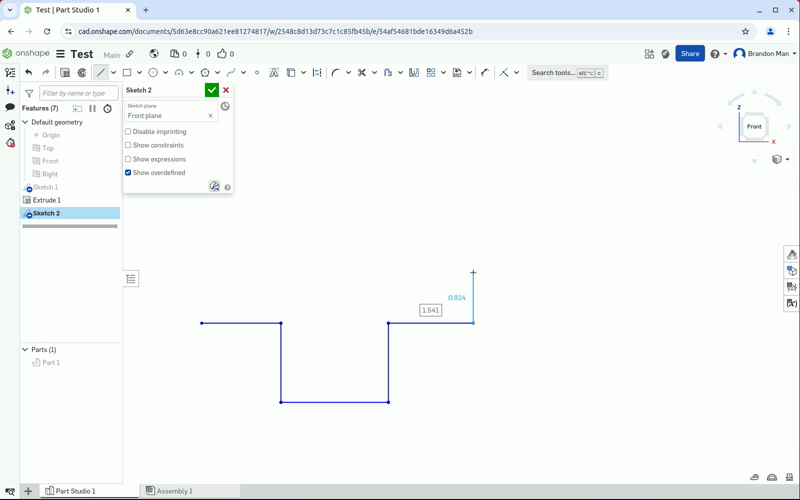
scroll(-6)
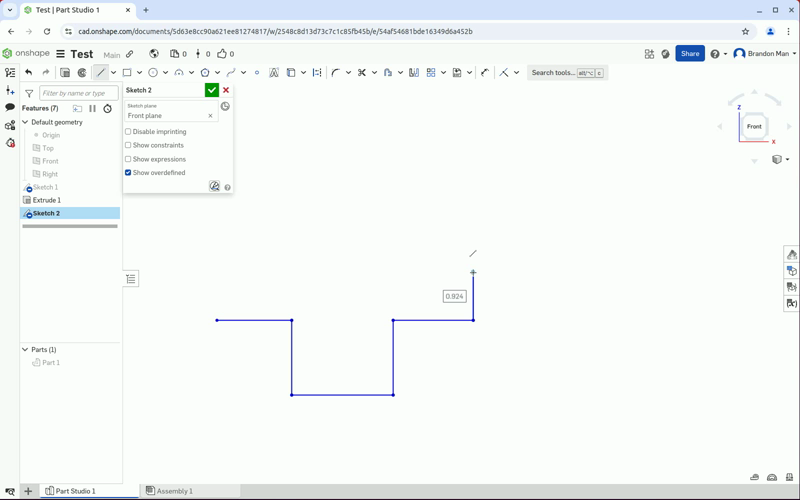
scroll(-6)
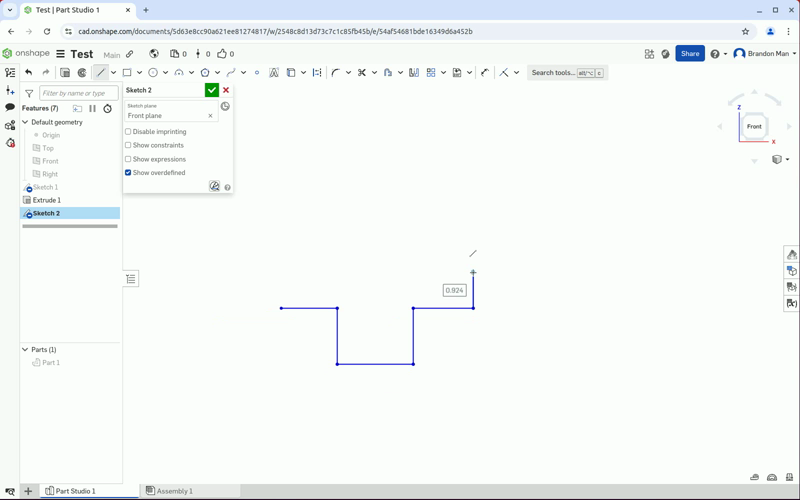
scroll(-6)
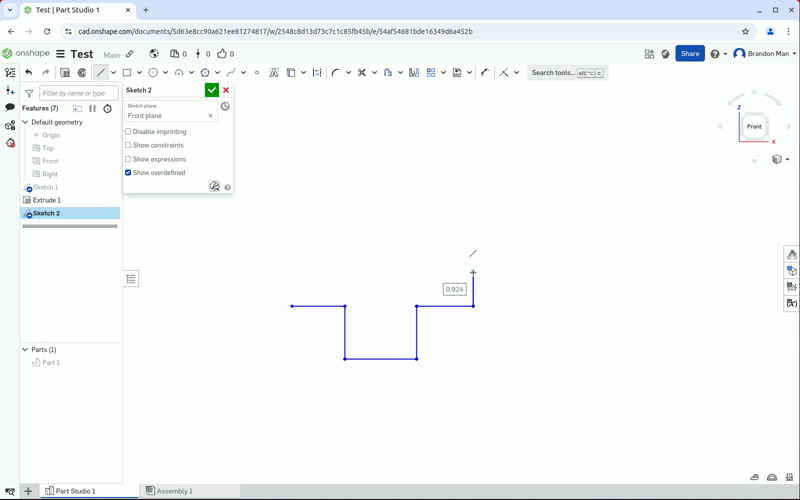
scroll(-6)
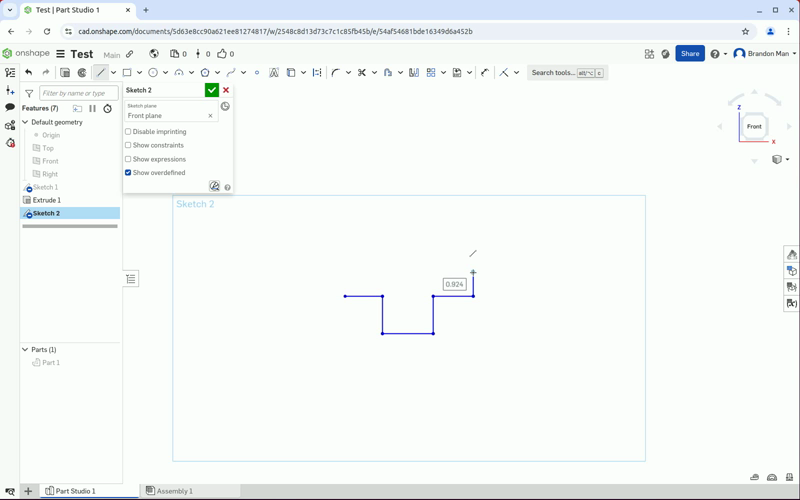
scroll(-6)
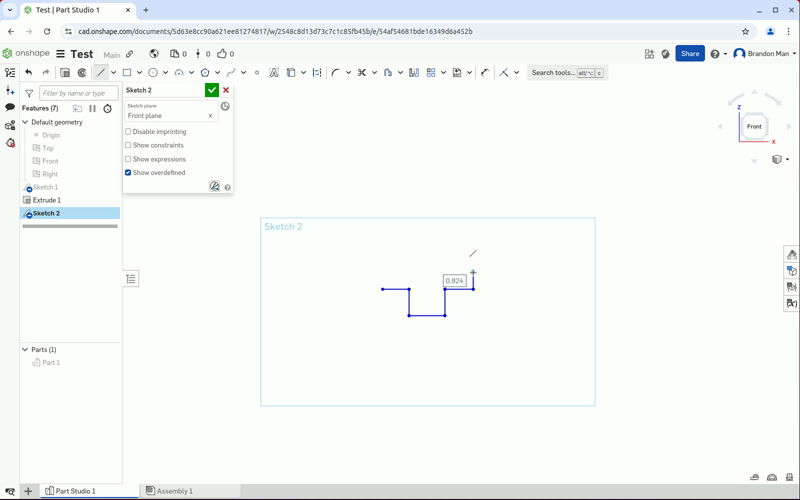
scroll(-6)
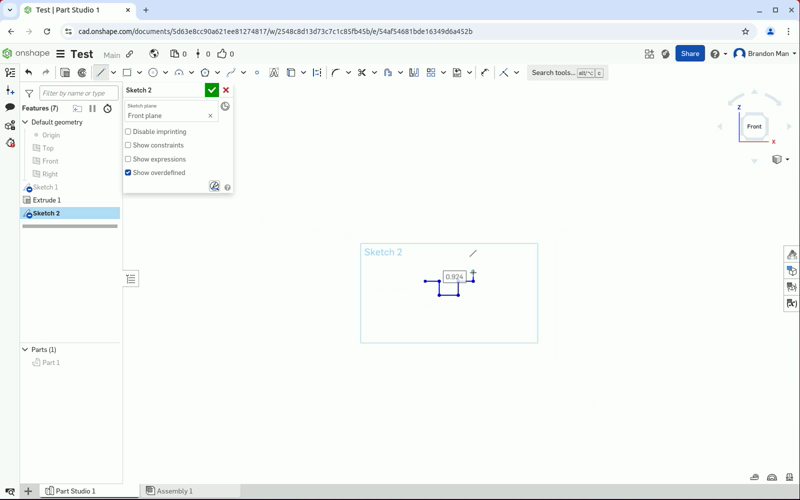
scroll(-6)
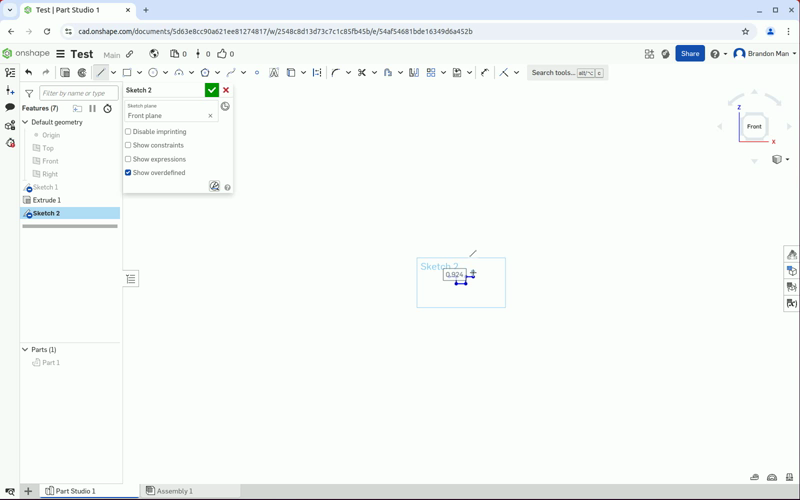
key_up(shift)
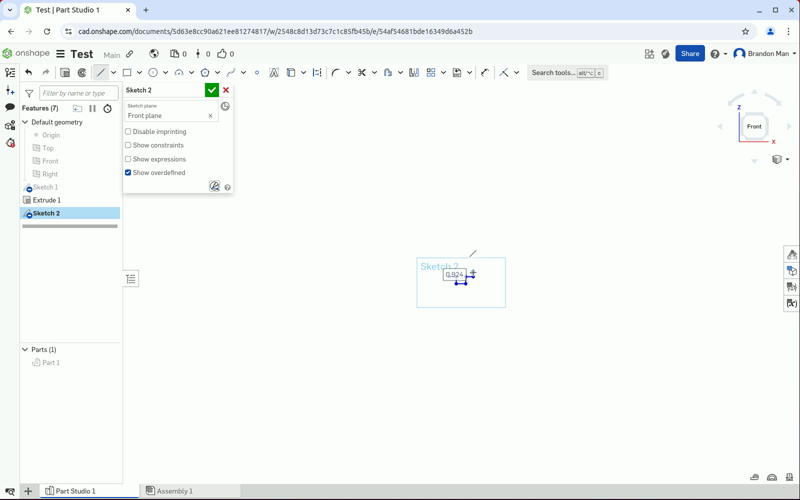
key_down(shift)
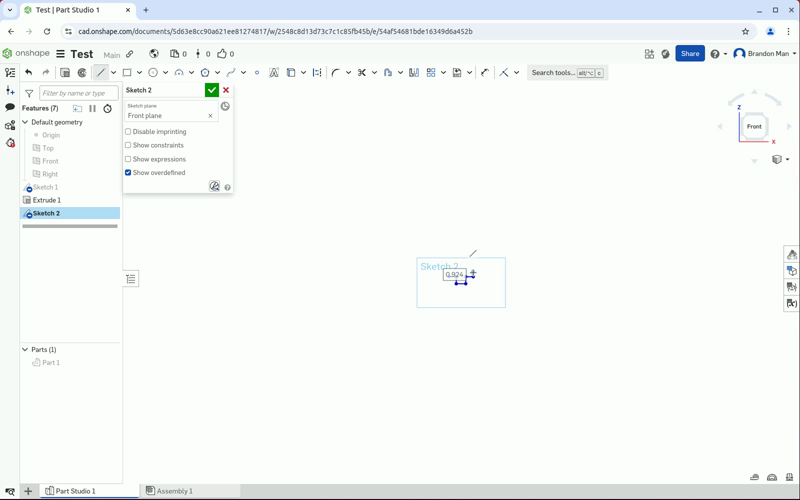
mouse_move(503, 272)
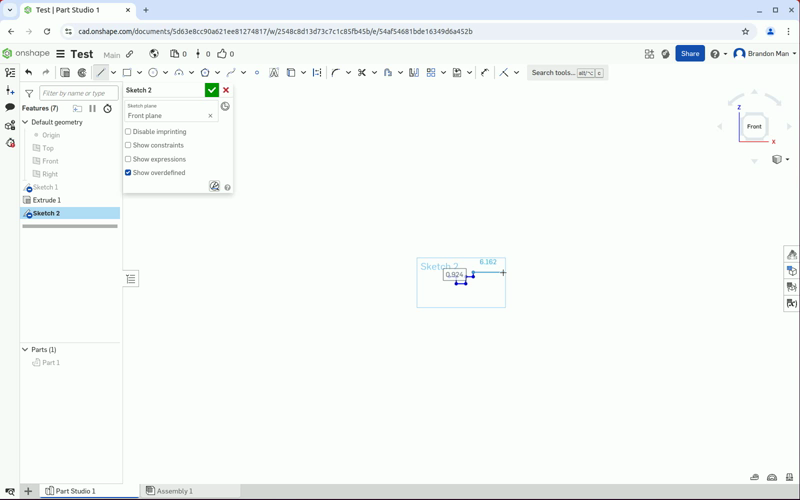
mouse_move(465, 272)
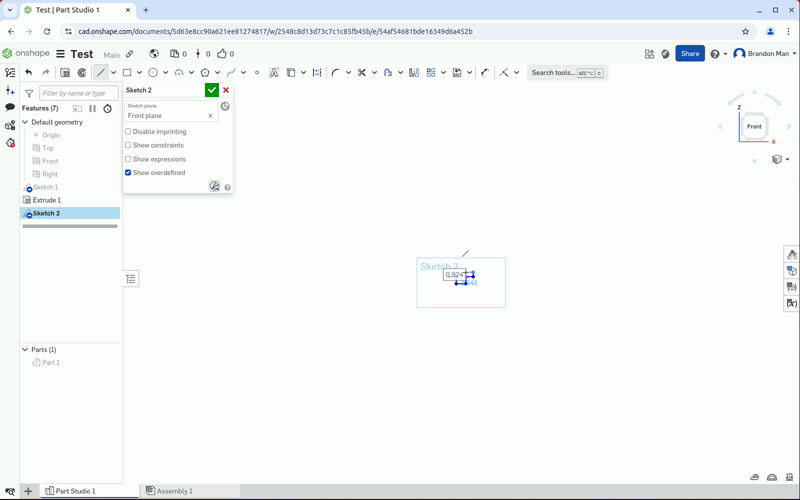
click(465, 272)
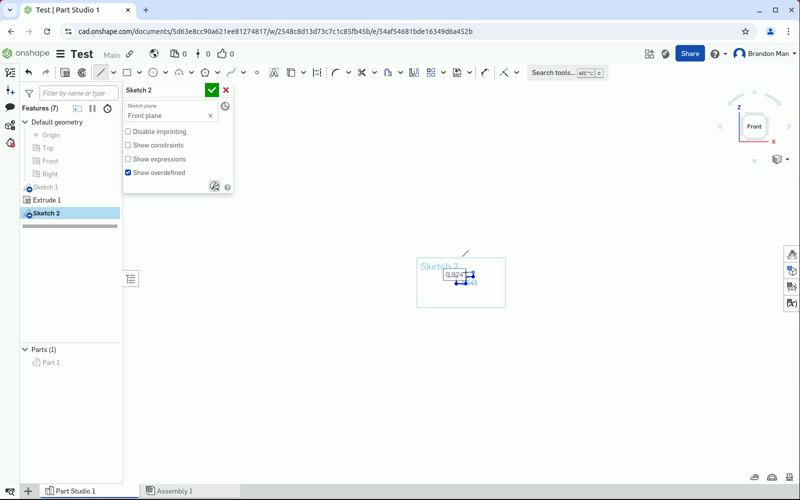
key_up(shift)
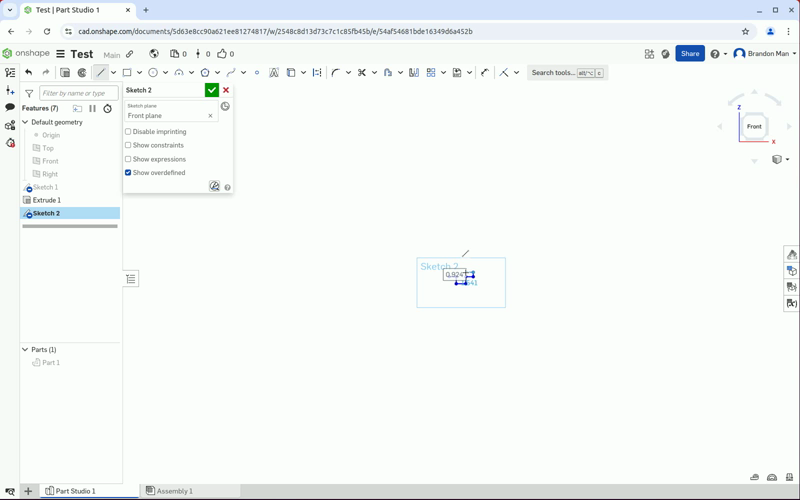
key_down(shift)
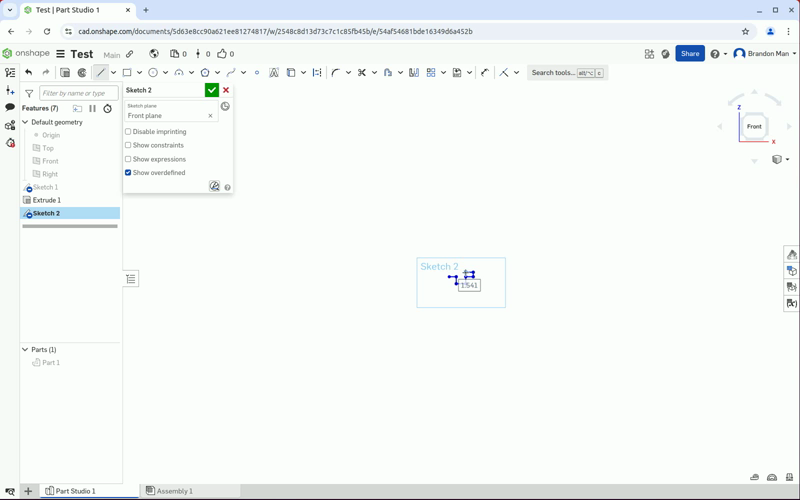
mouse_move(495, 272)
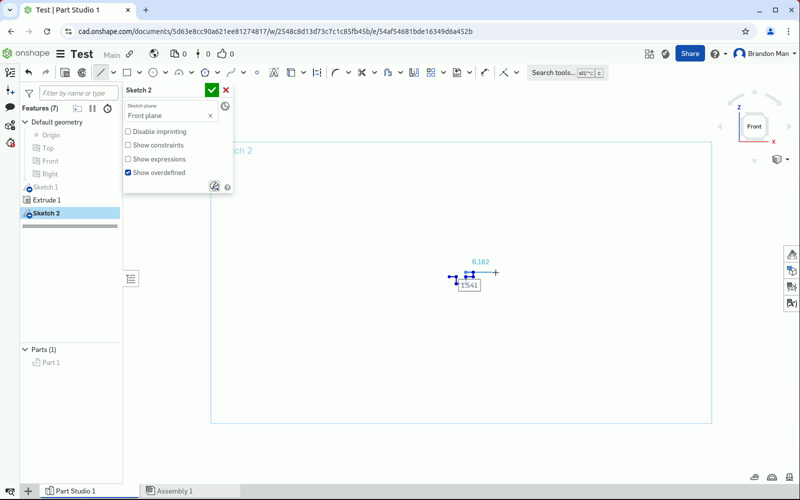
mouse_move(465, 268)
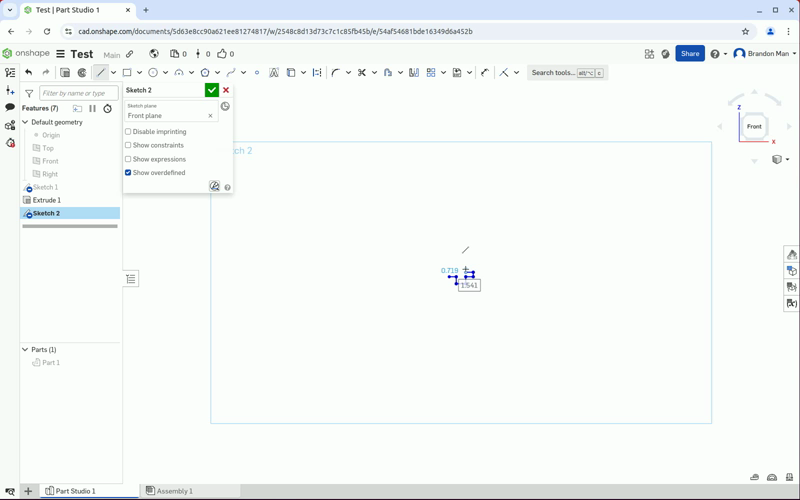
scroll(6)
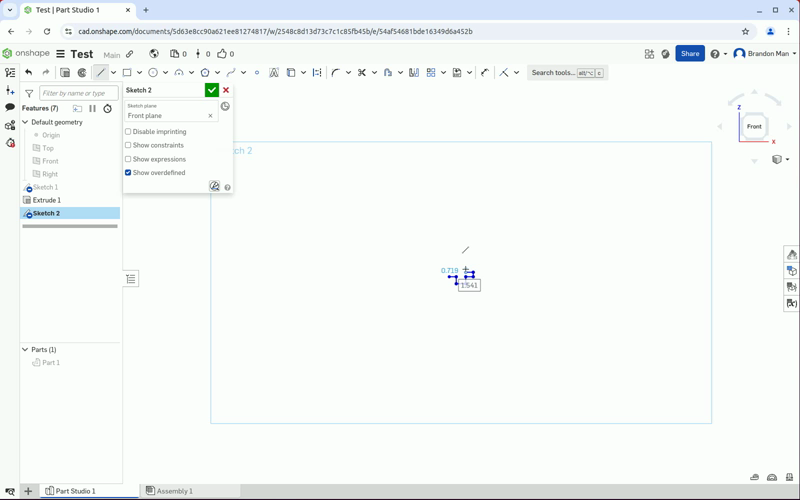
scroll(6)
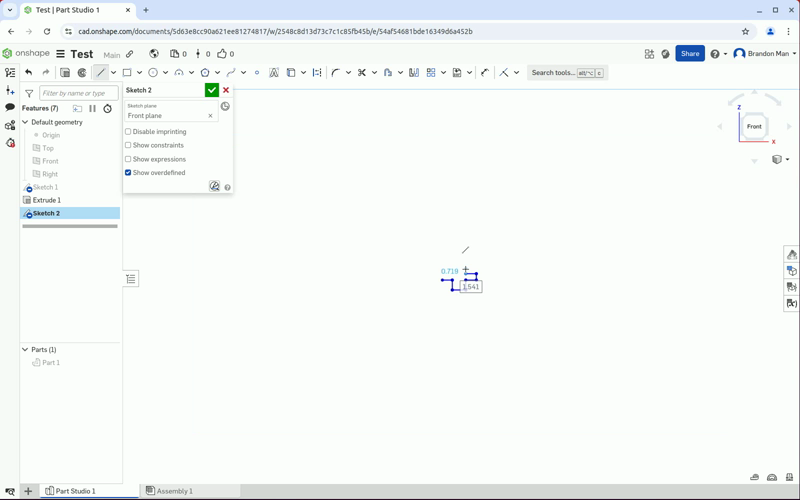
scroll(6)
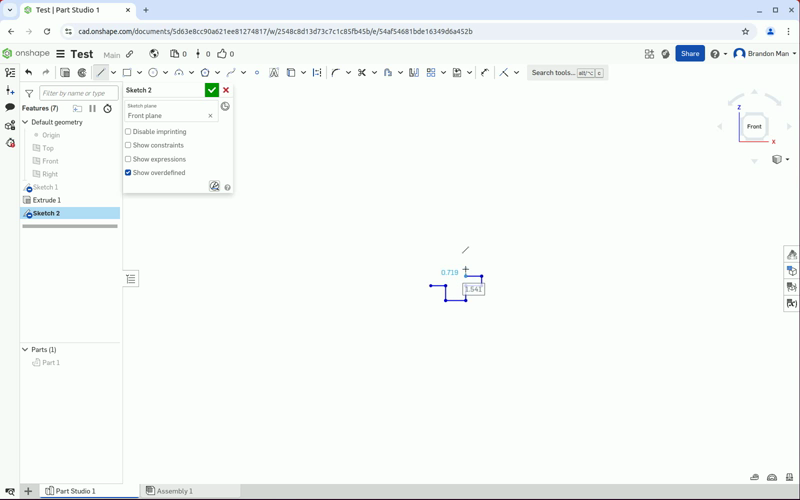
scroll(6)
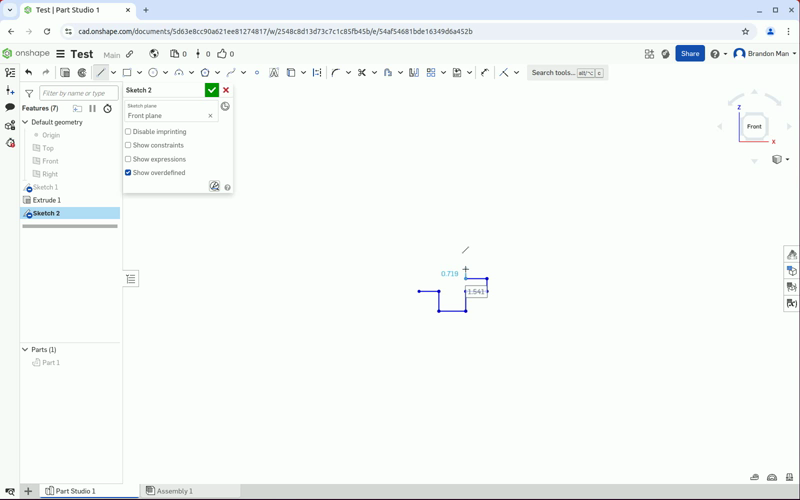
scroll(6)
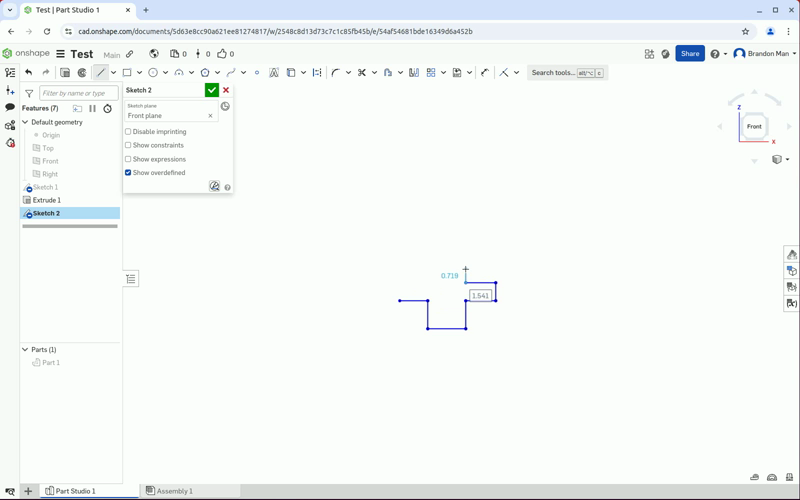
scroll(6)
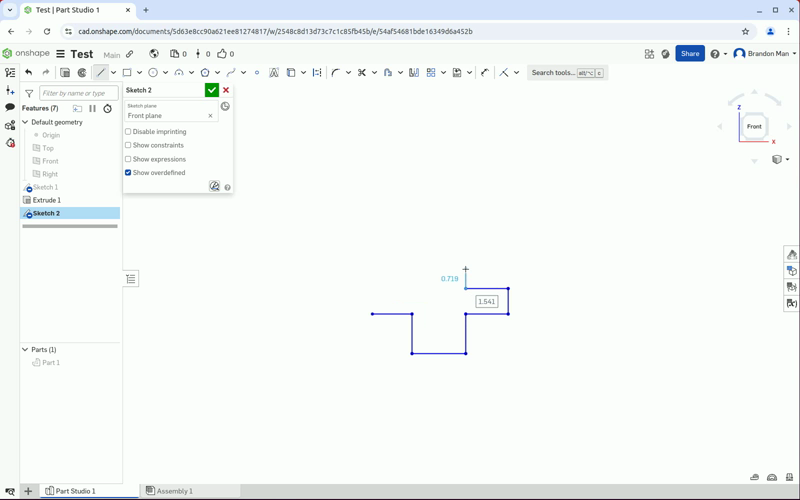
scroll(6)
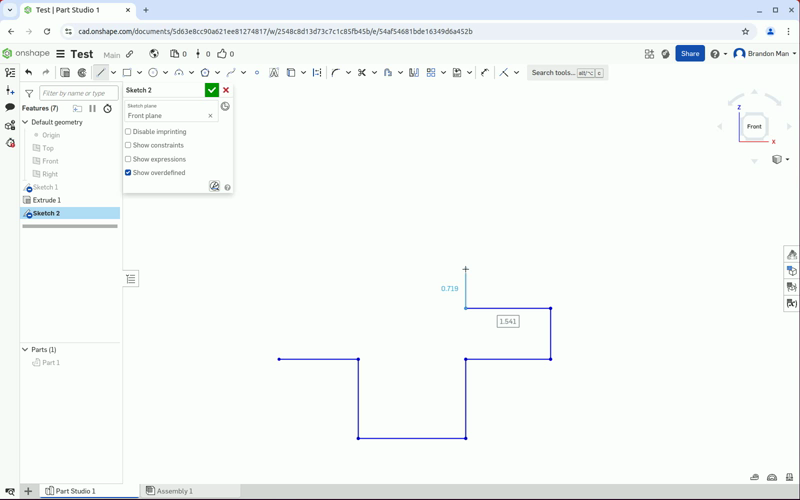
click(465, 268)
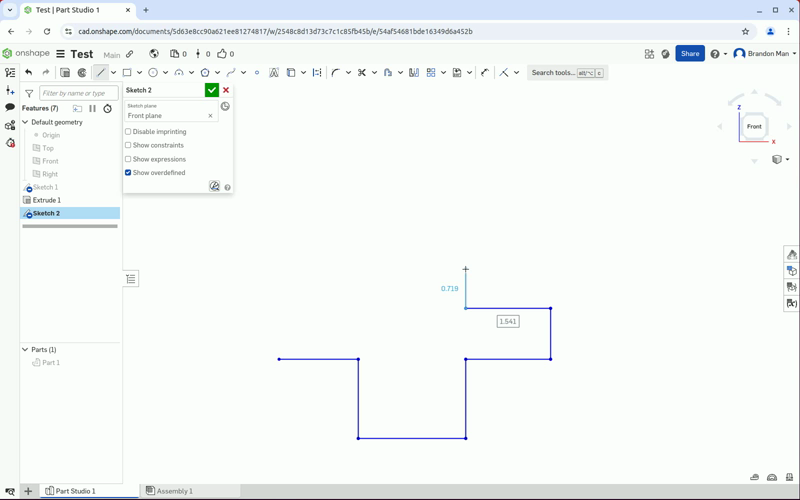
scroll(-6)
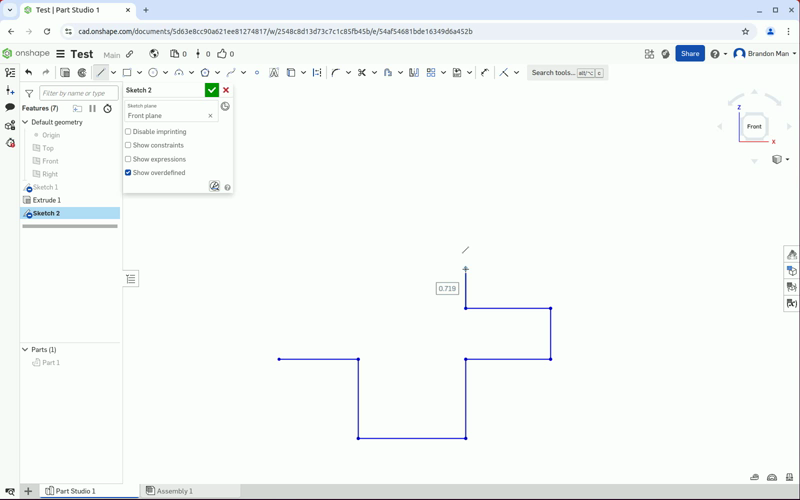
scroll(-6)
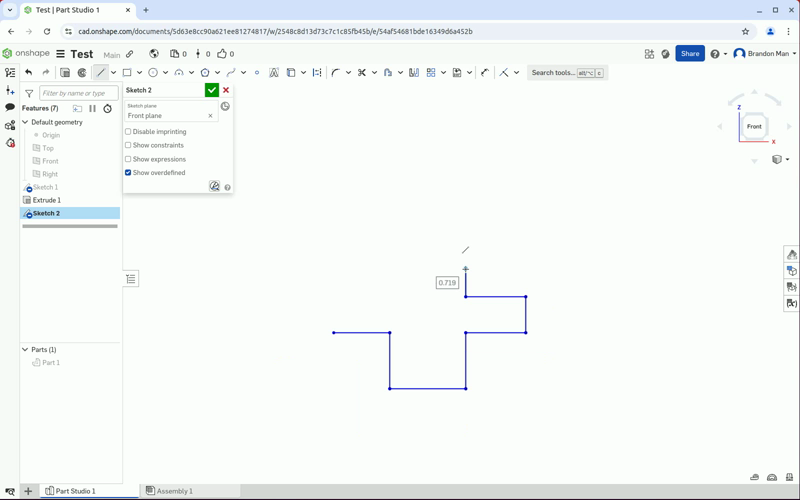
scroll(-6)
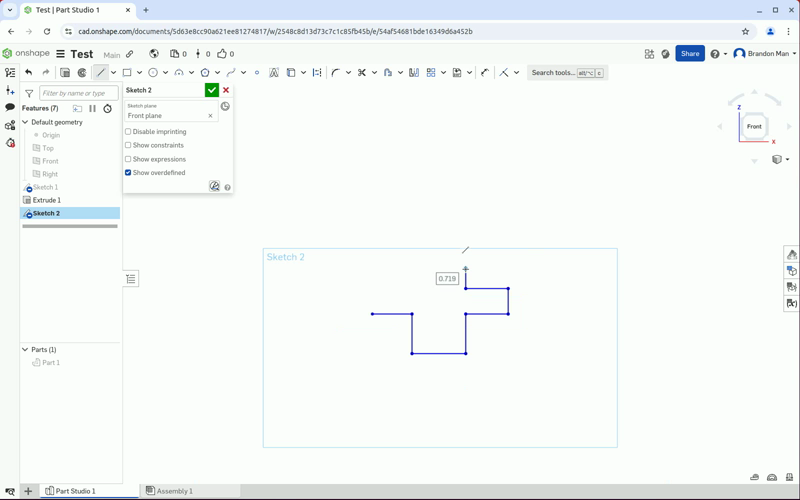
scroll(-6)
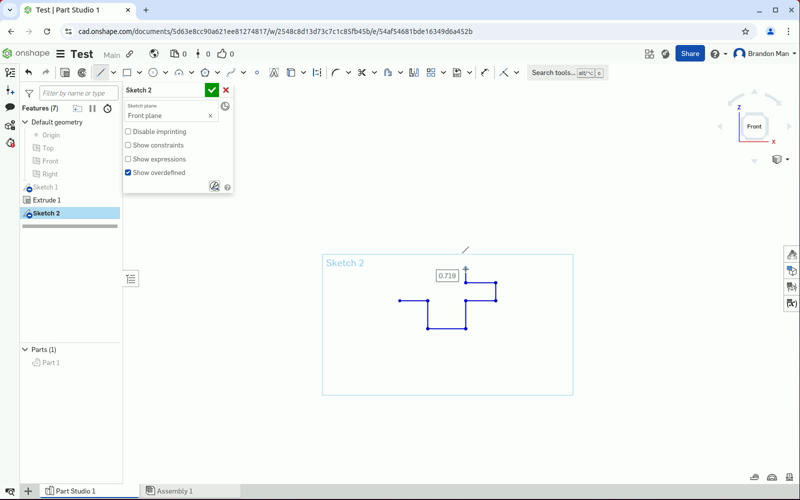
scroll(-6)
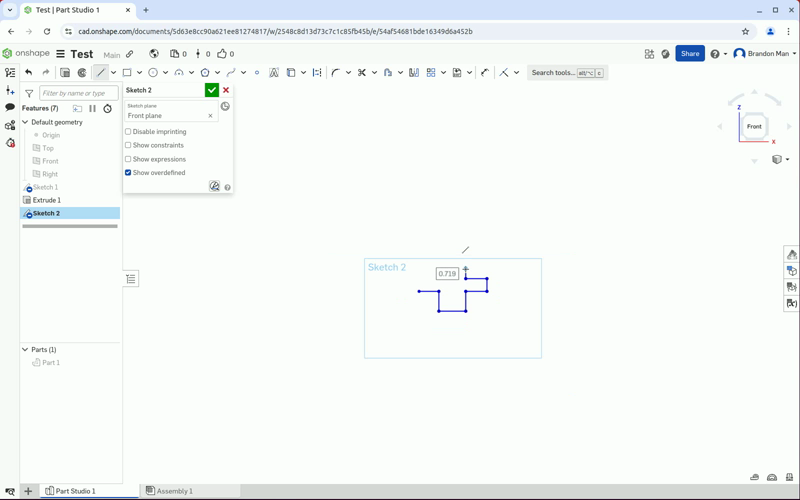
scroll(-6)
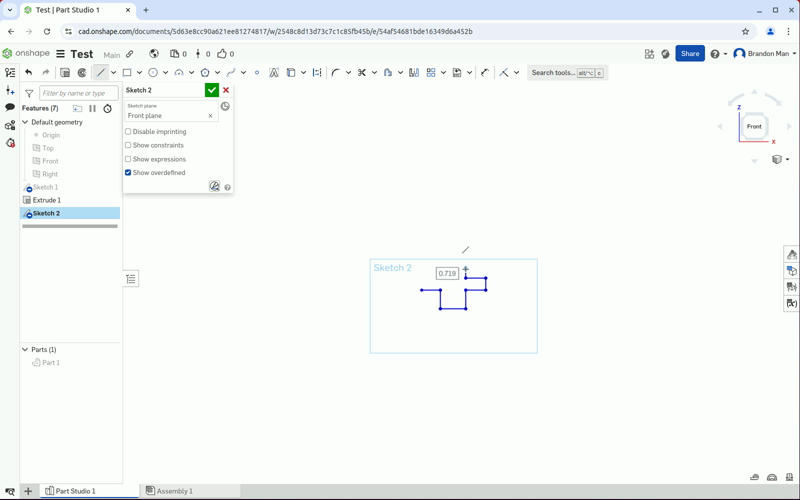
scroll(-6)
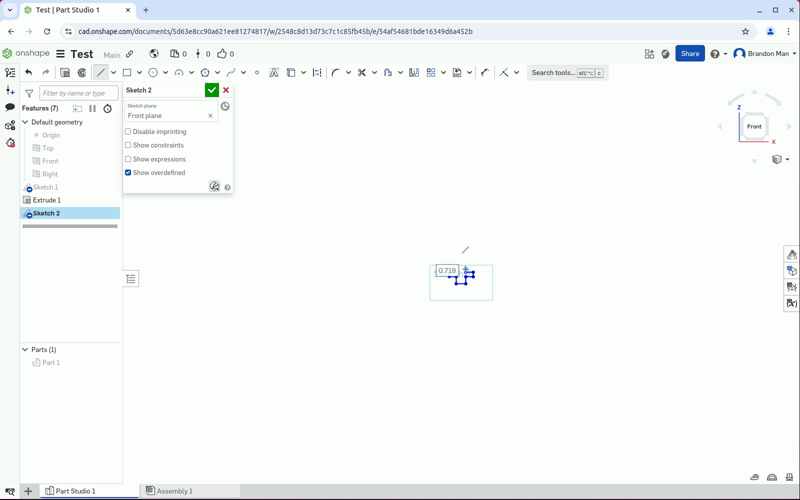
key_up(shift)
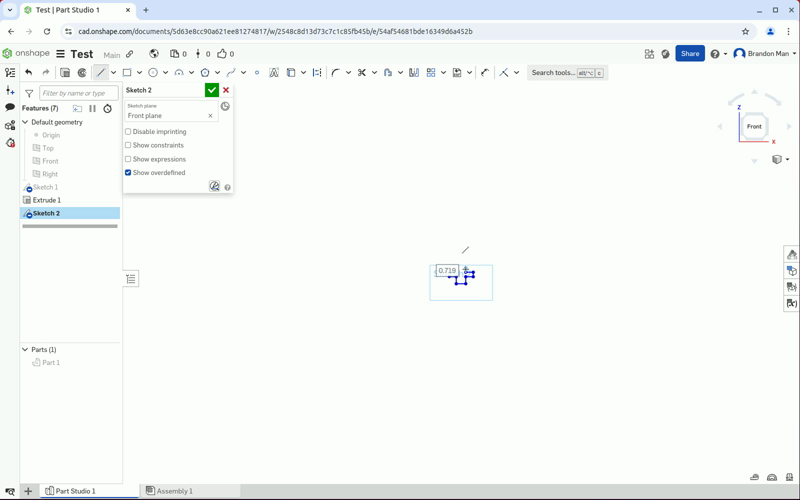
key_down(shift)
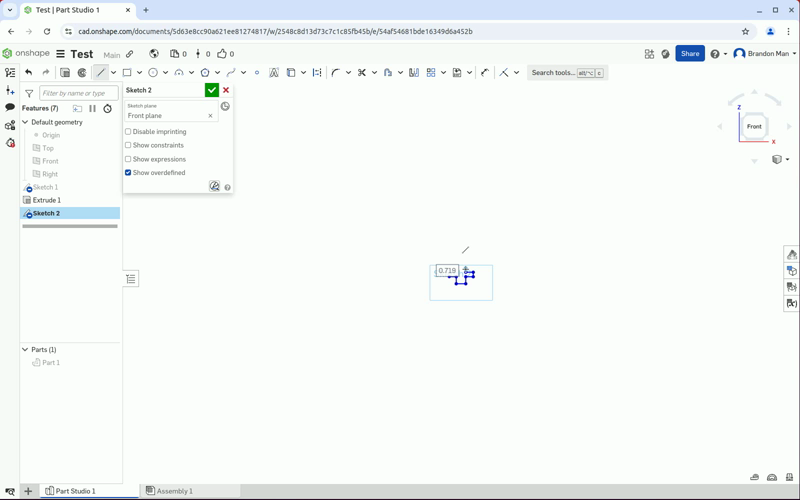
mouse_move(495, 268)
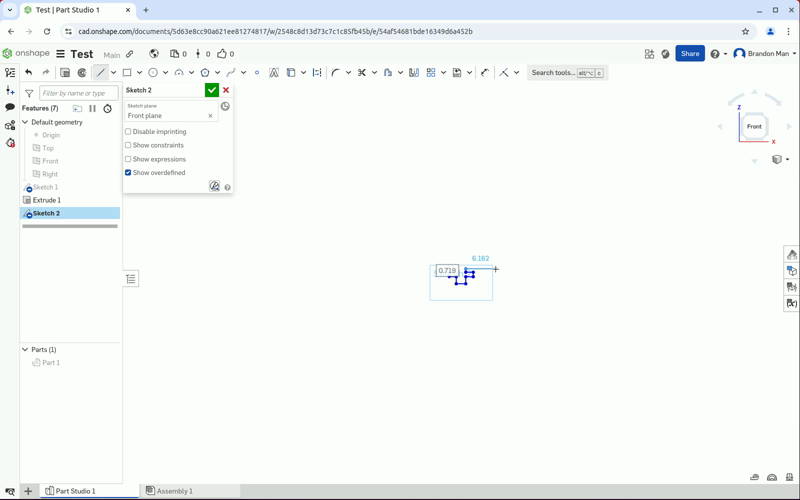
mouse_move(456, 268)
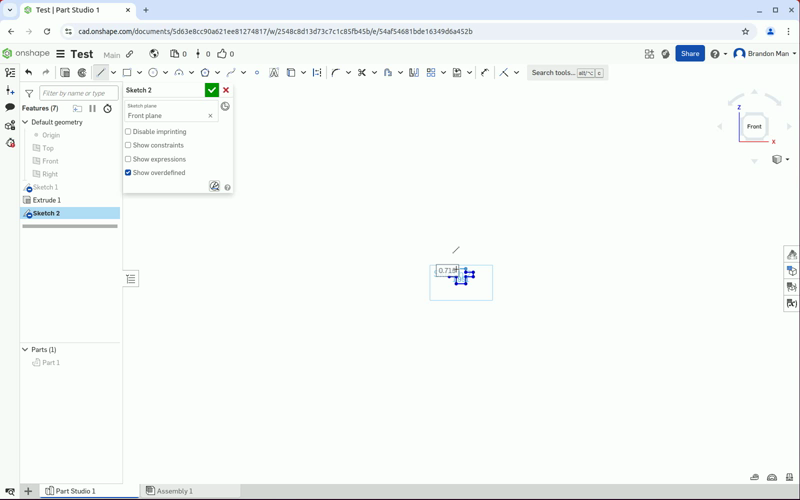
click(456, 268)
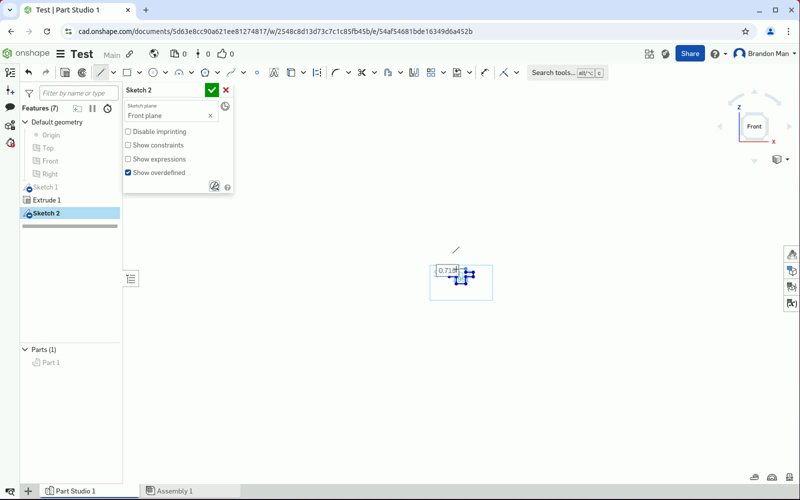
key_up(shift)
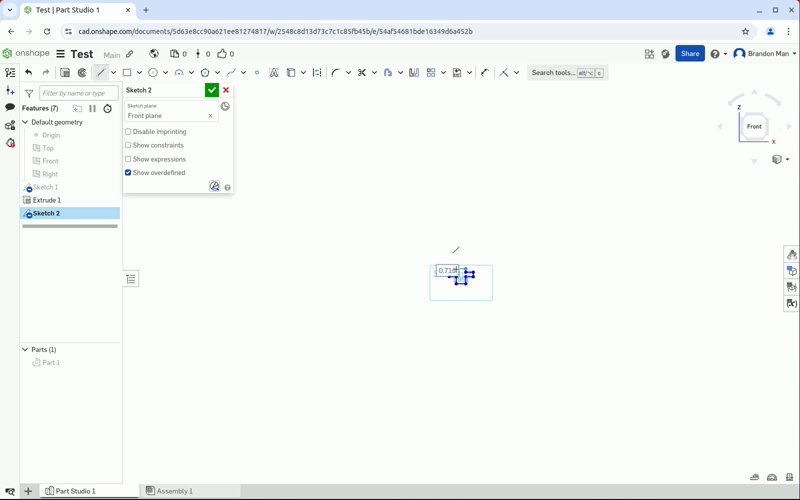
key_down(shift)
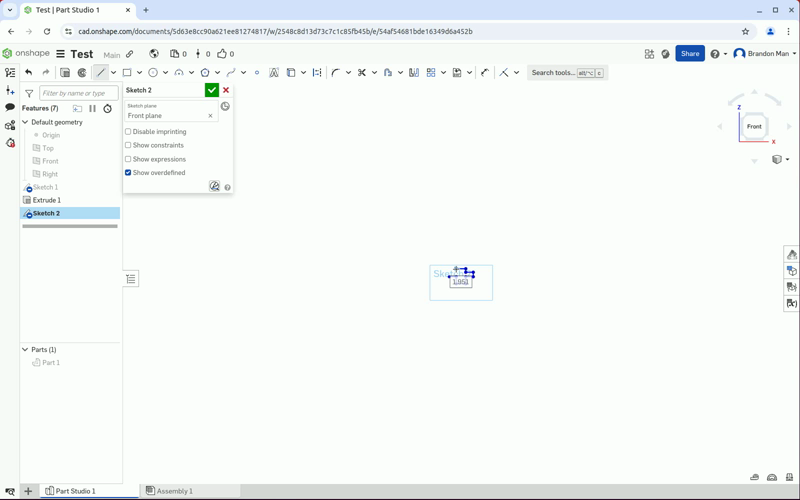
mouse_move(486, 268)
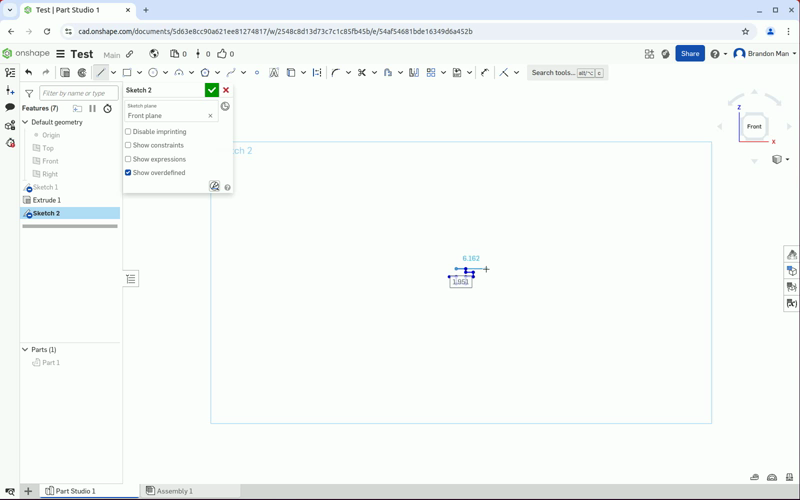
mouse_move(456, 272)
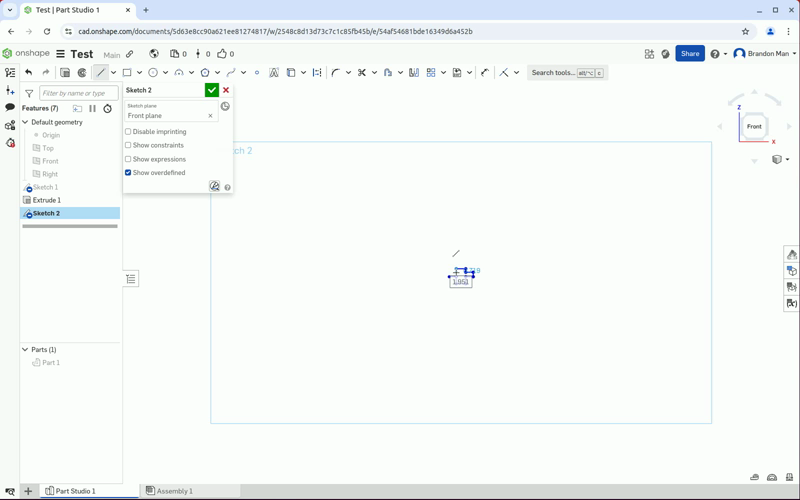
scroll(6)
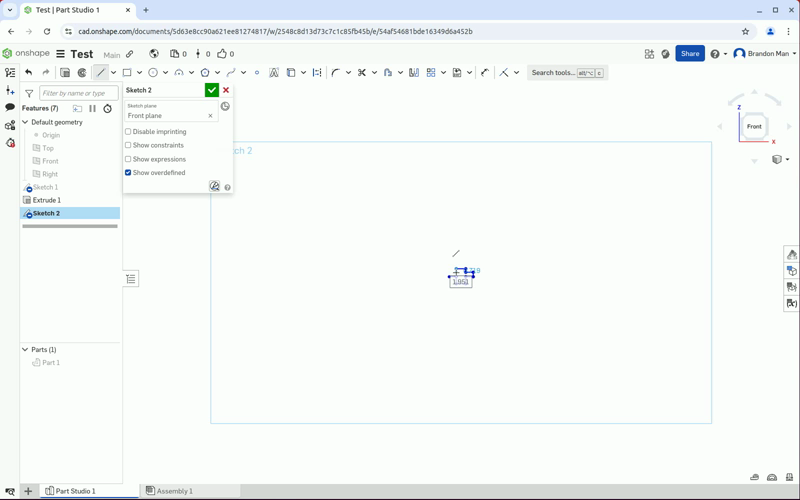
scroll(6)
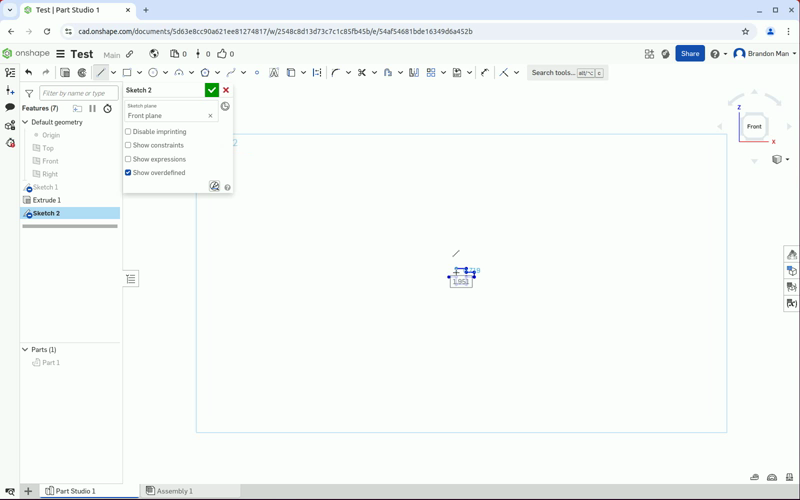
scroll(6)
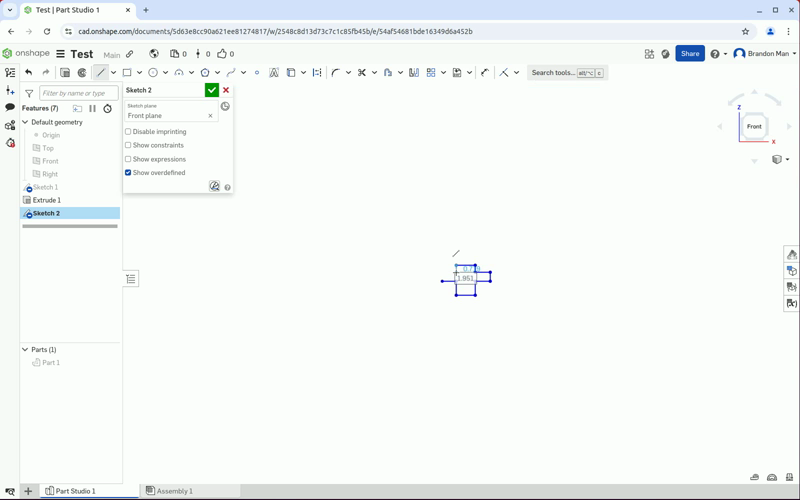
scroll(6)
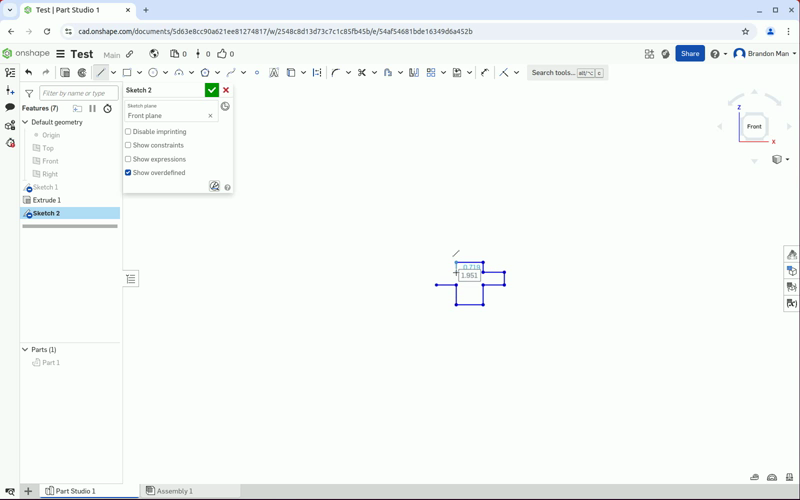
scroll(6)
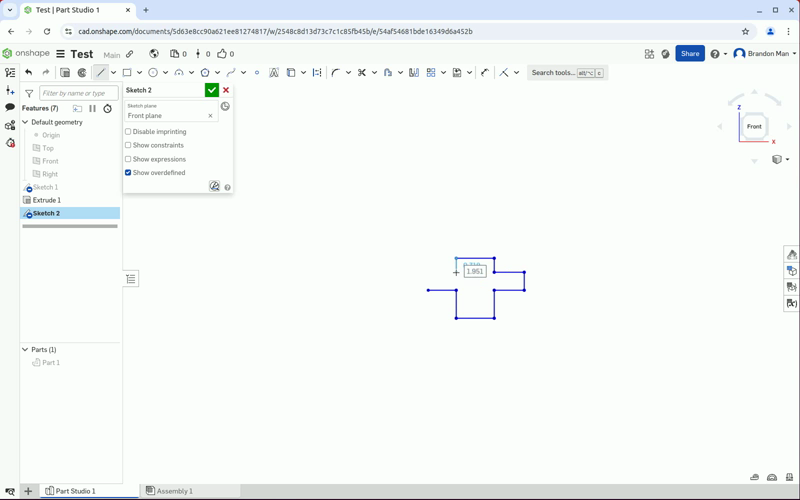
scroll(6)
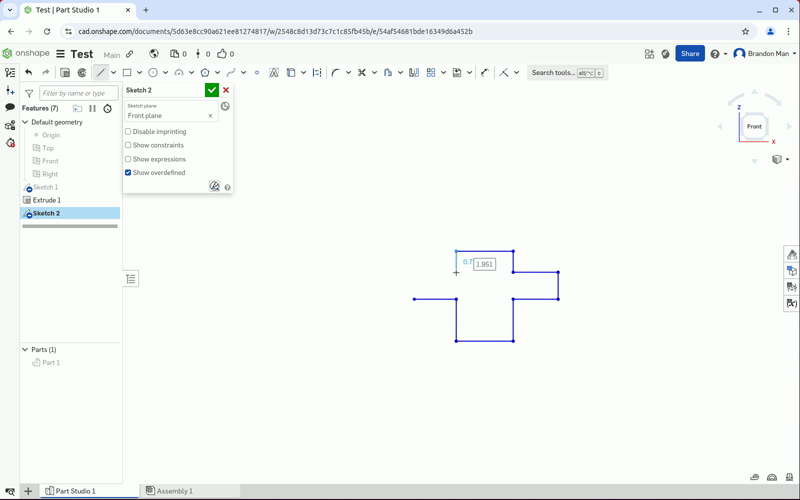
scroll(6)
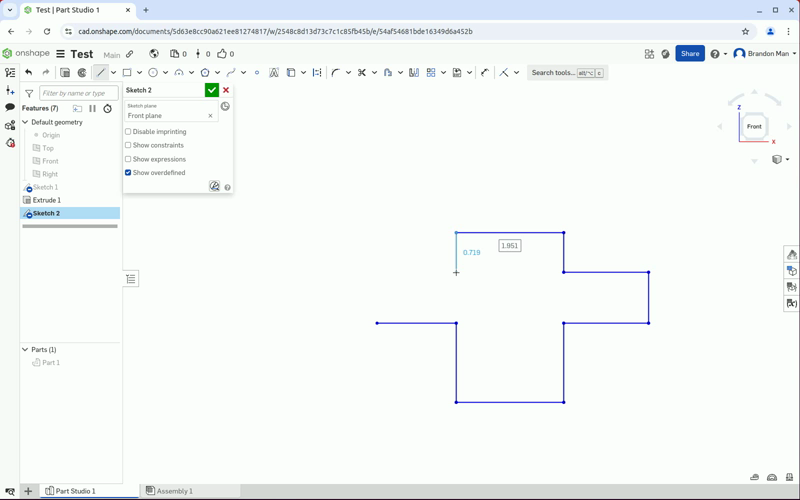
click(456, 272)
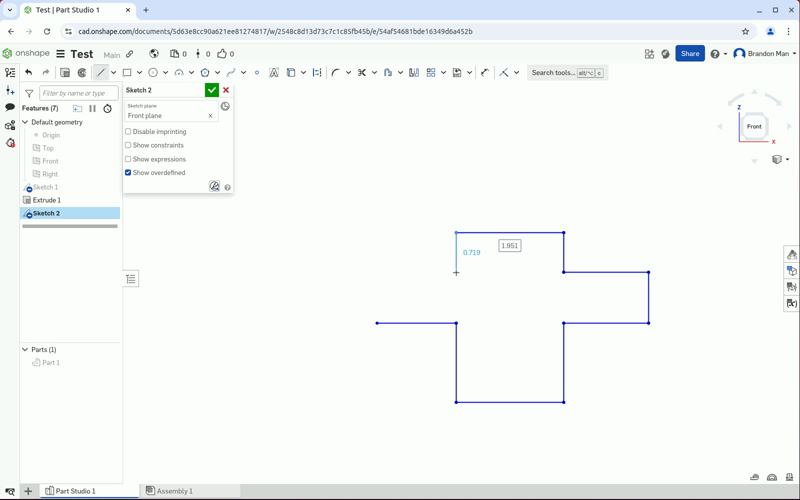
scroll(-6)
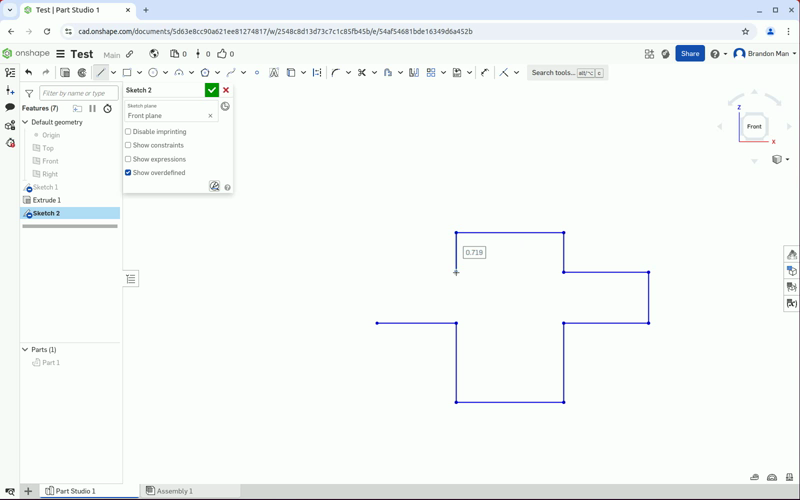
scroll(-6)
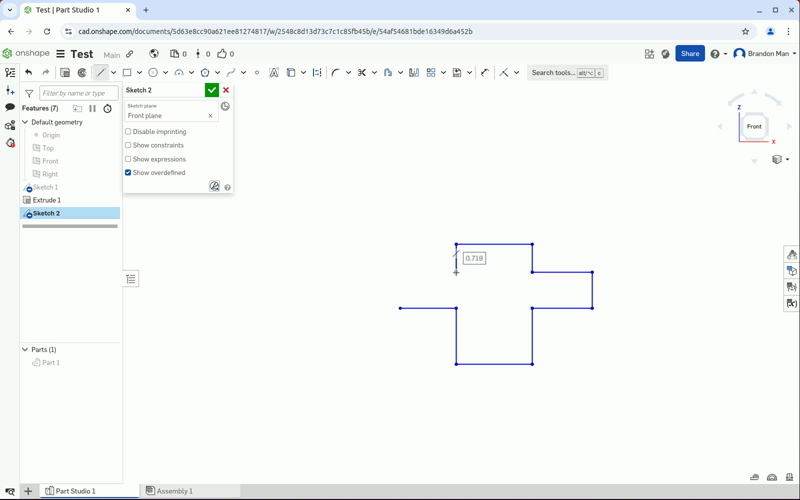
scroll(-6)
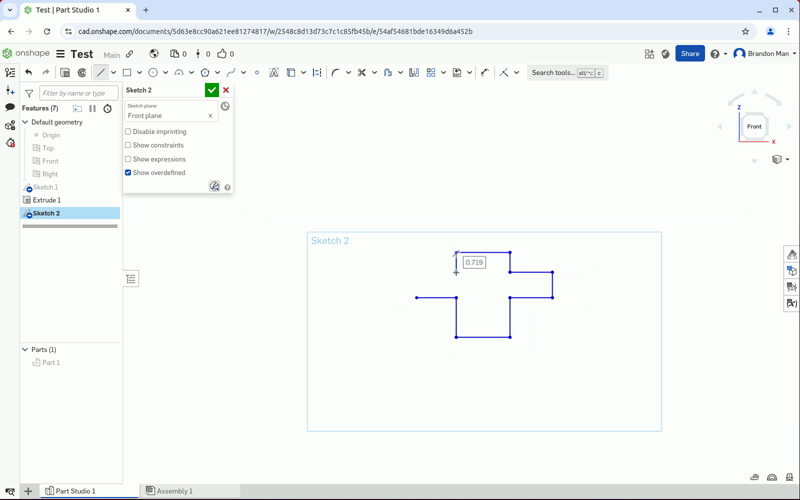
scroll(-6)
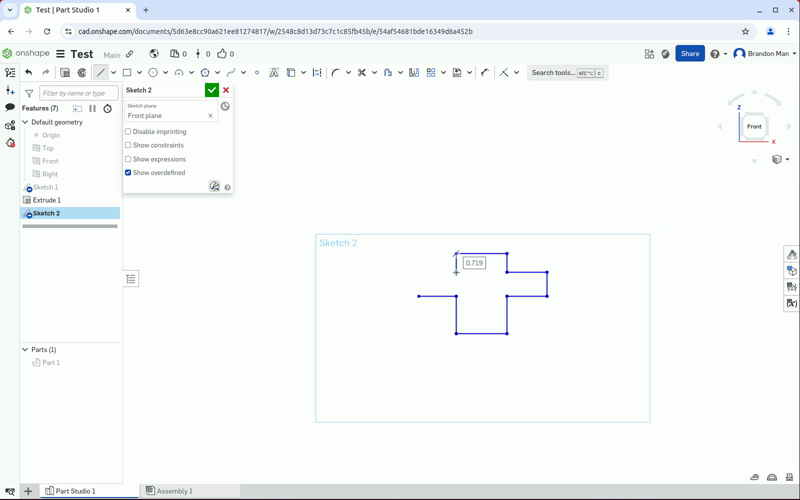
scroll(-6)
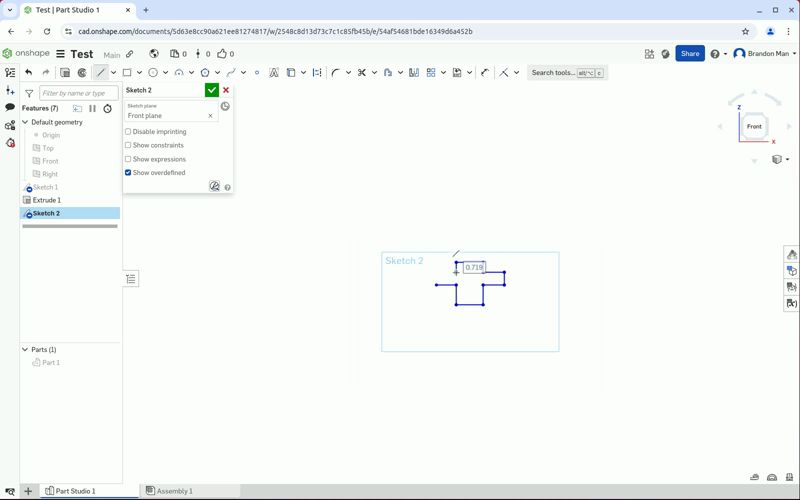
scroll(-6)
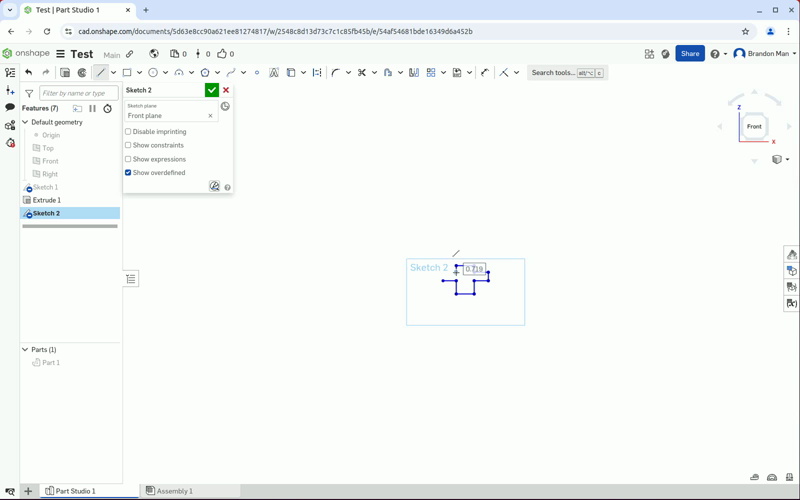
scroll(-6)
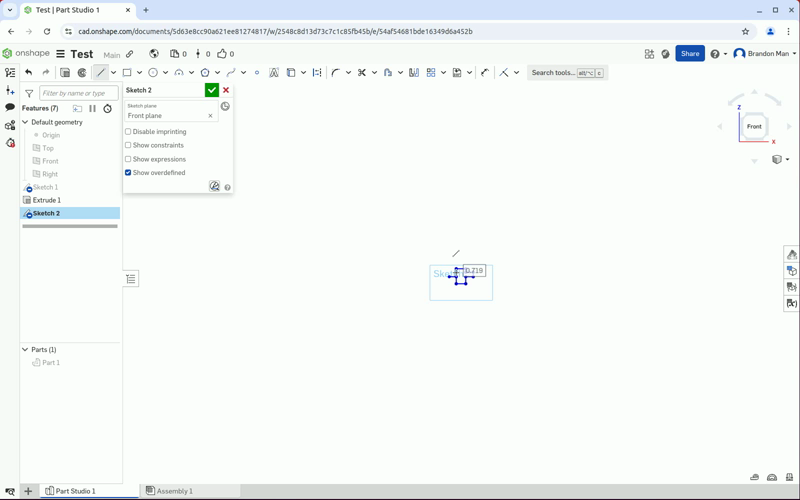
key_up(shift)
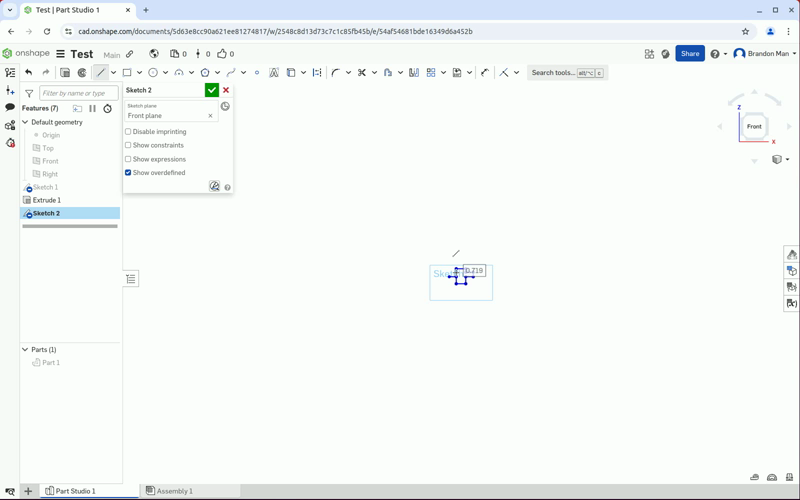
key_down(shift)
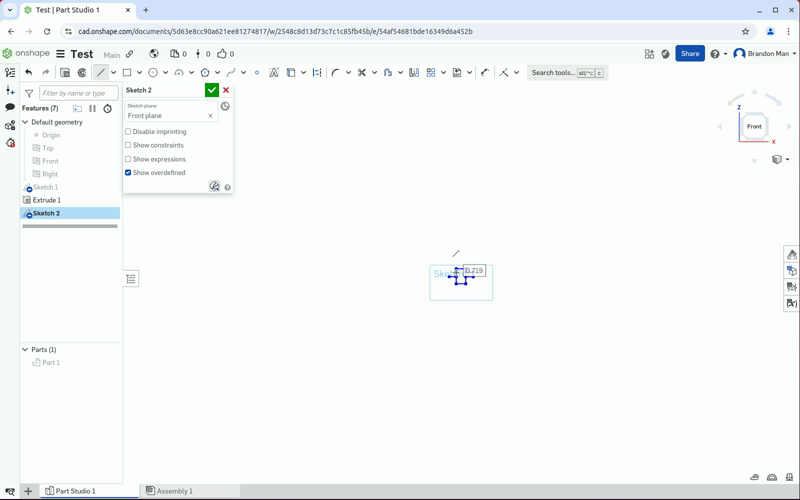
mouse_move(486, 272)
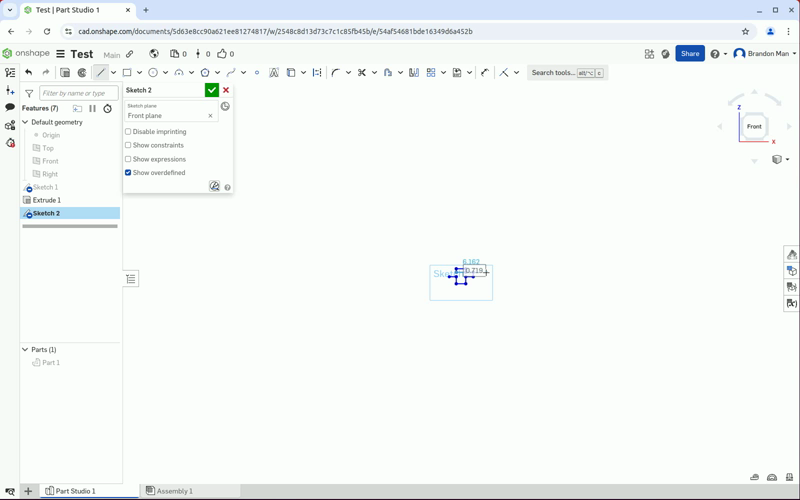
mouse_move(449, 272)
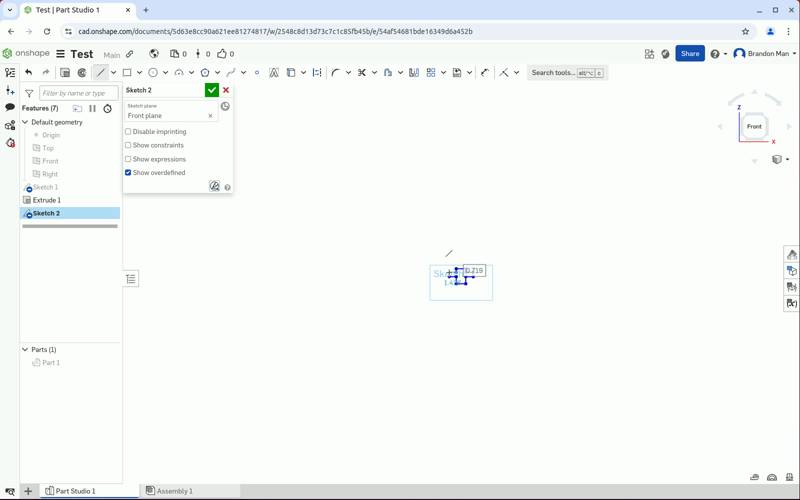
scroll(6)
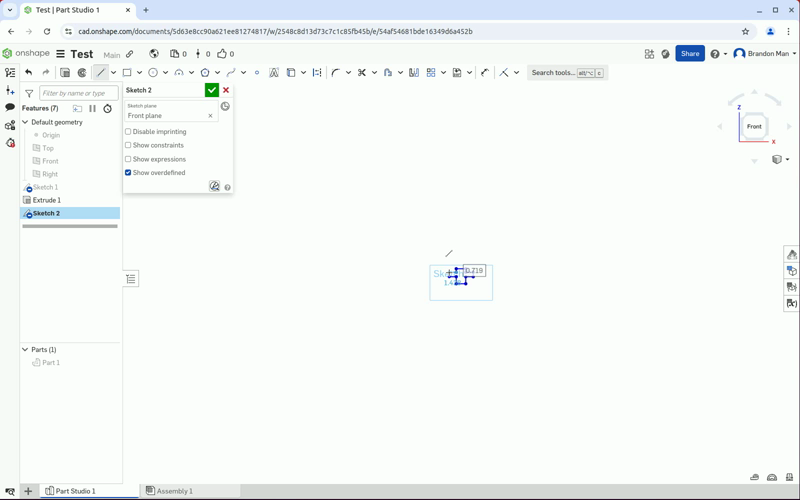
scroll(6)
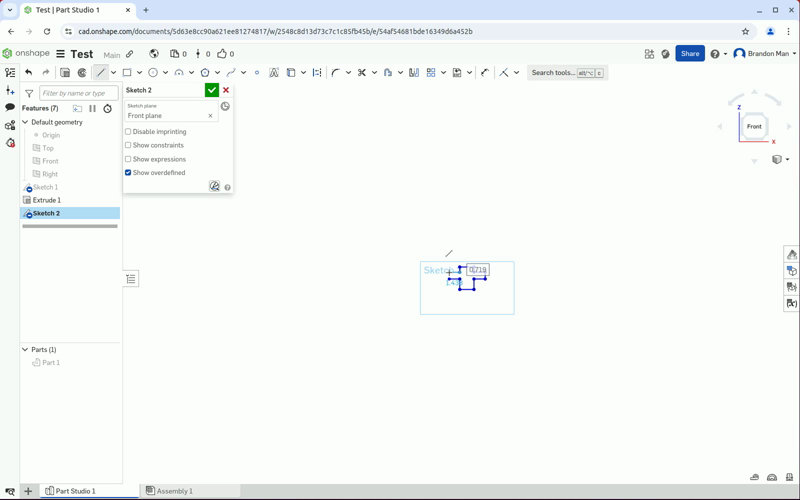
scroll(6)
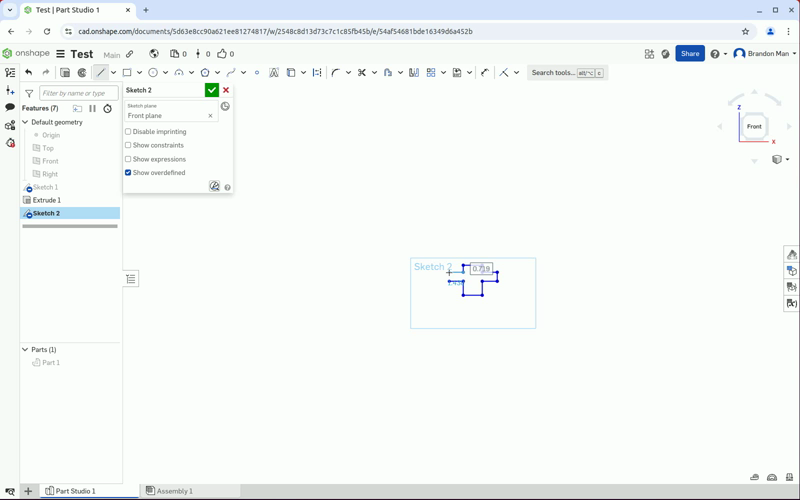
scroll(6)
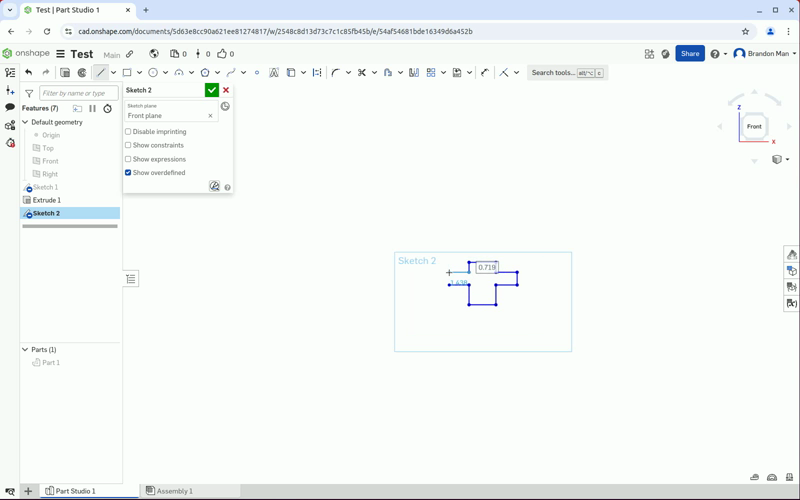
scroll(6)
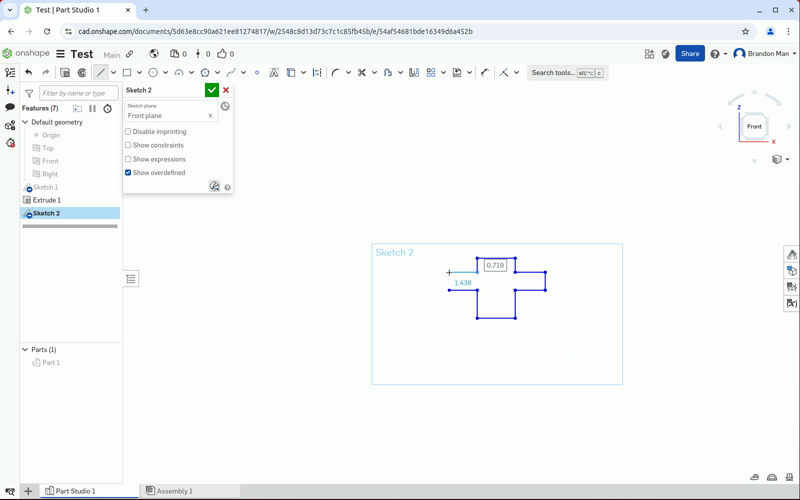
scroll(6)
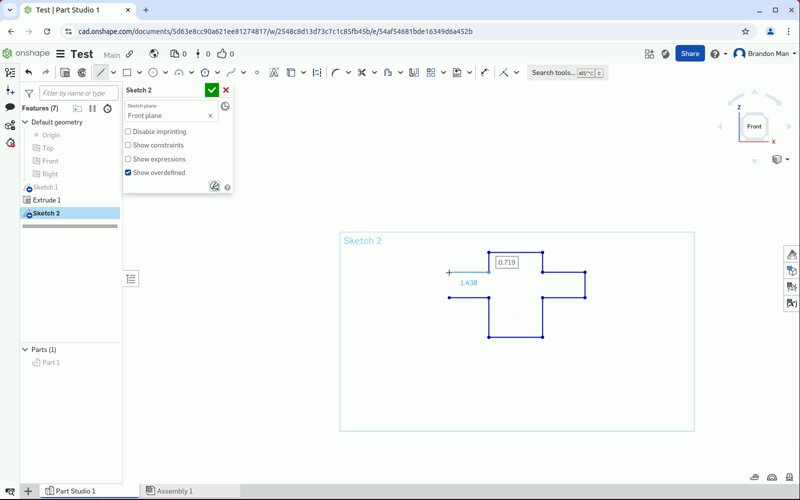
scroll(6)
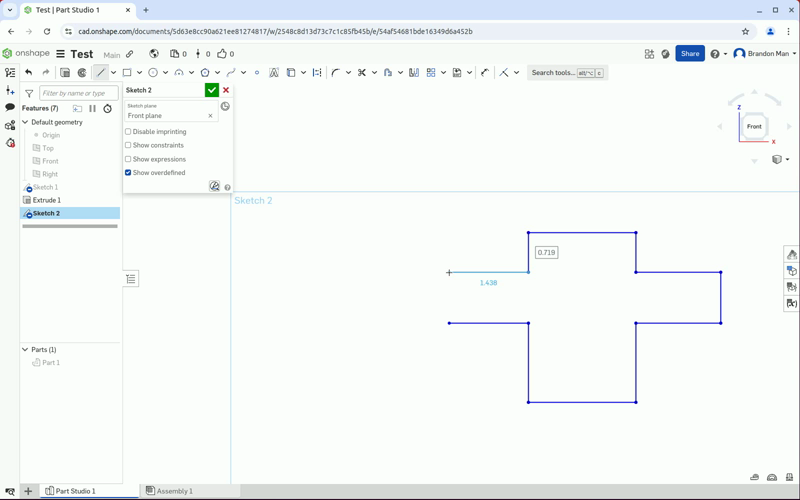
click(449, 272)
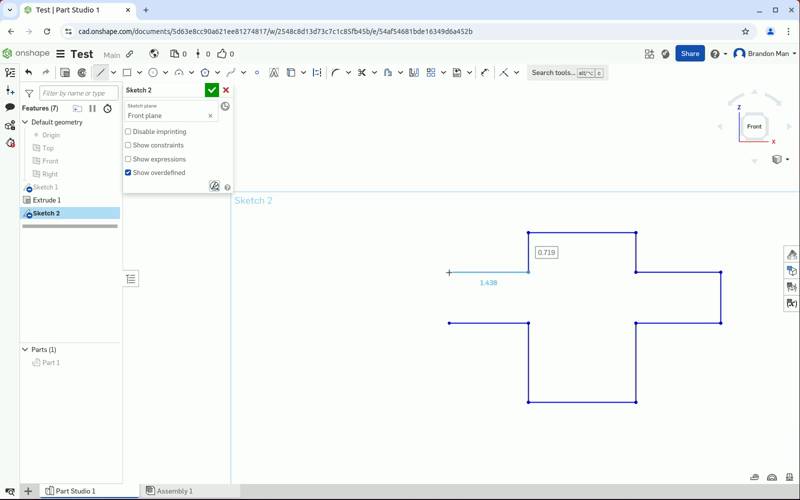
scroll(-6)
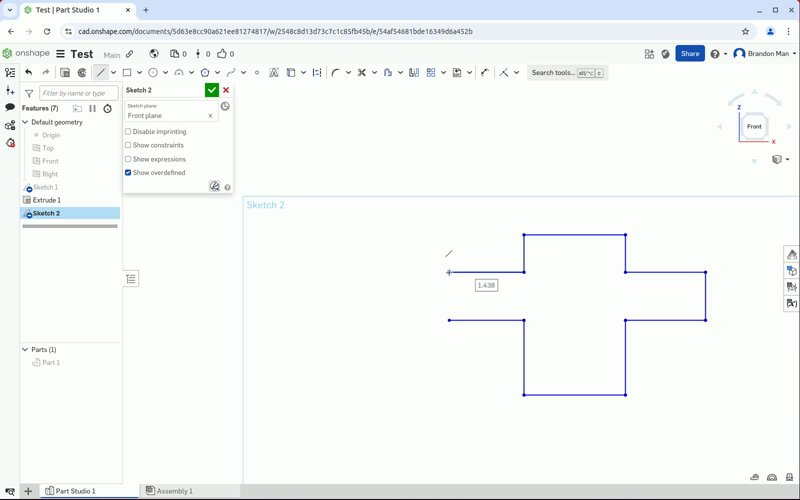
scroll(-6)
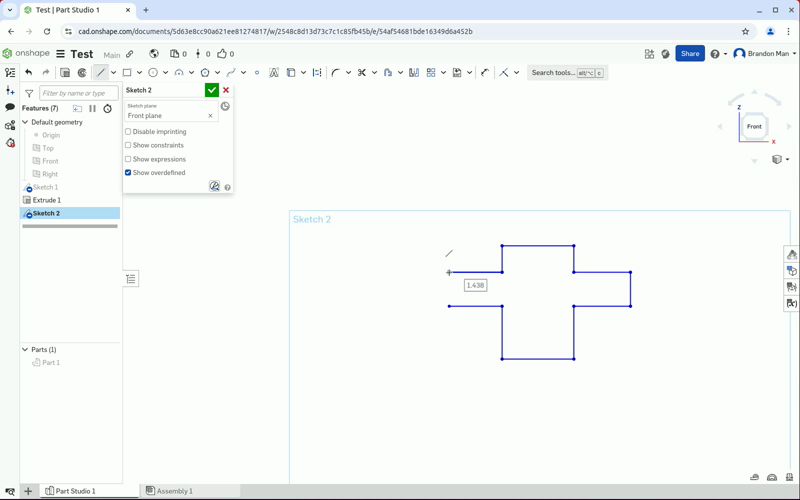
scroll(-6)
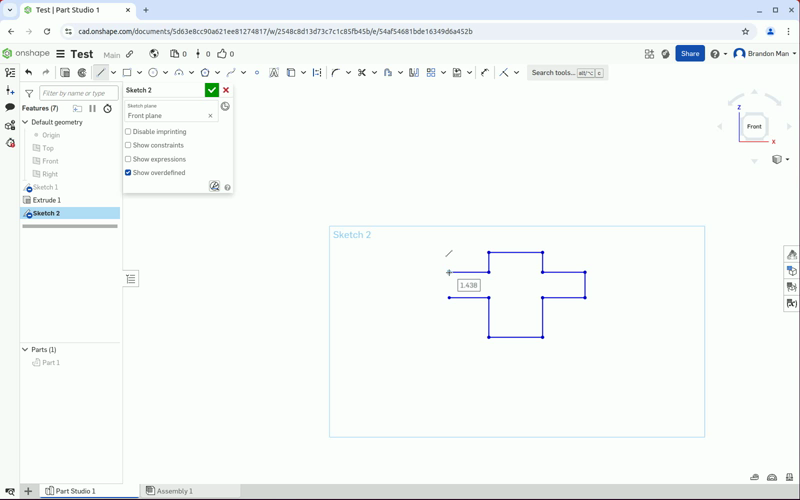
scroll(-6)
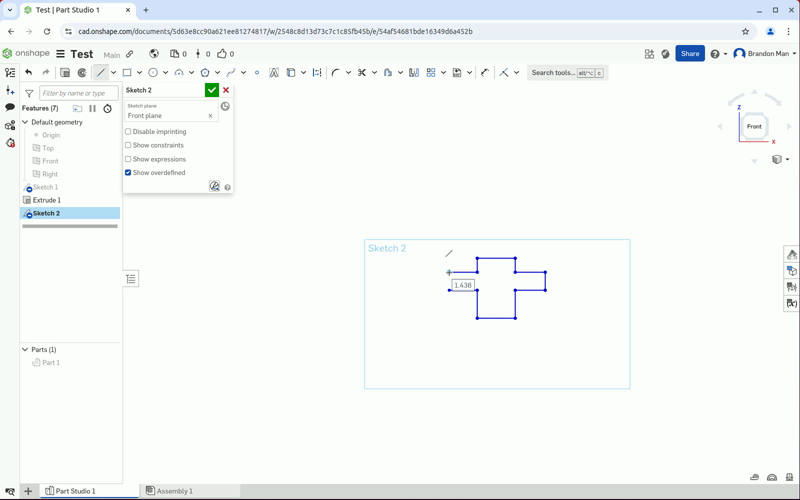
scroll(-6)
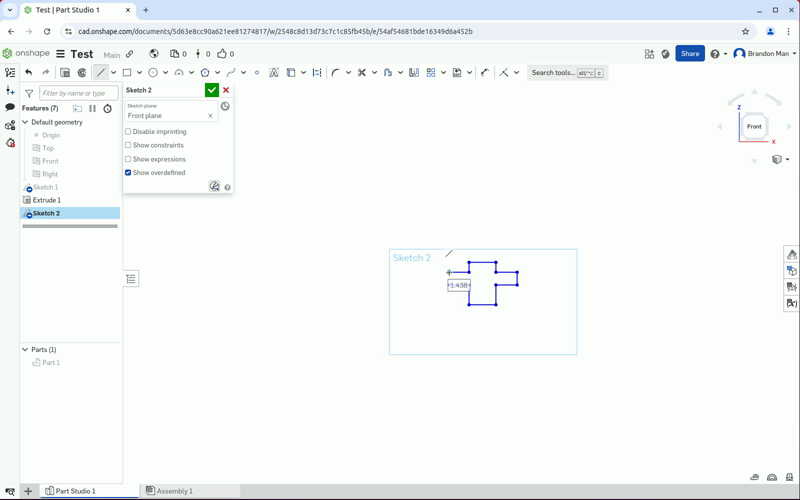
scroll(-6)
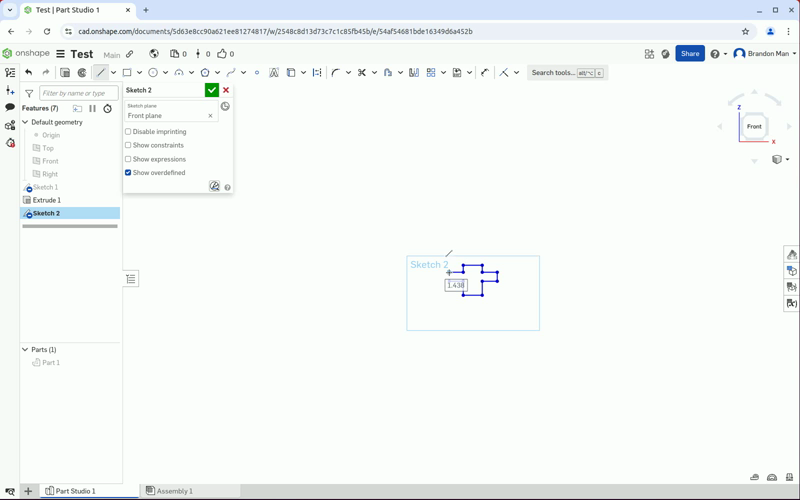
scroll(-6)
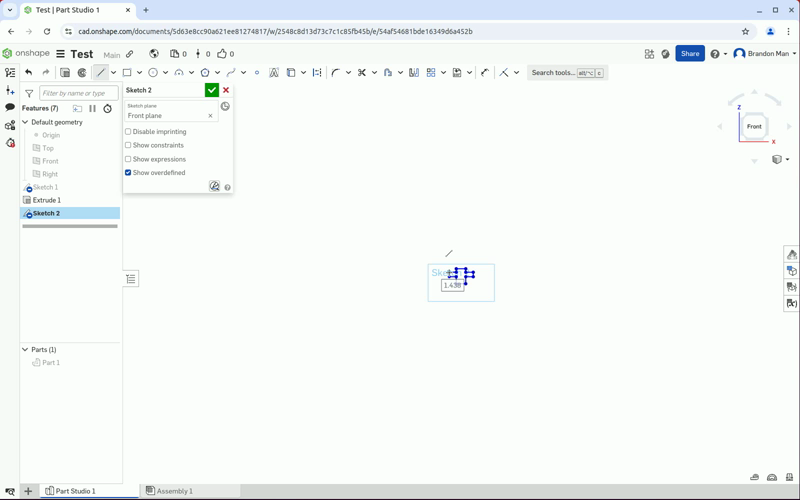
key_up(shift)
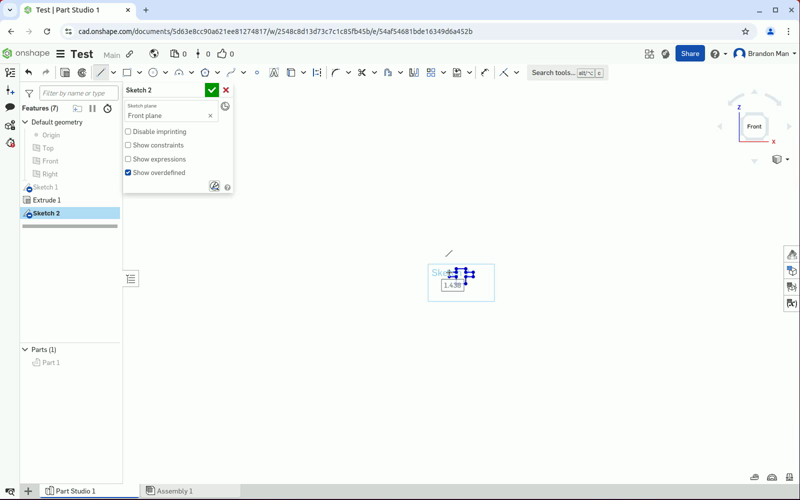
mouse_move(479, 272)
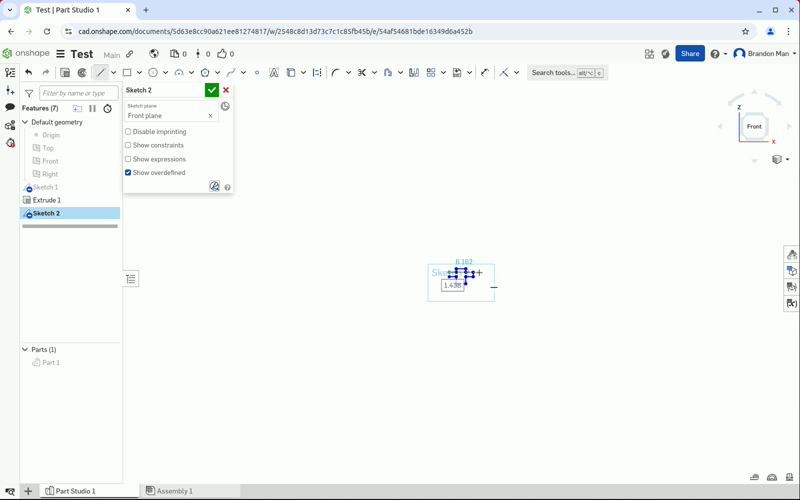
key_down(shift)
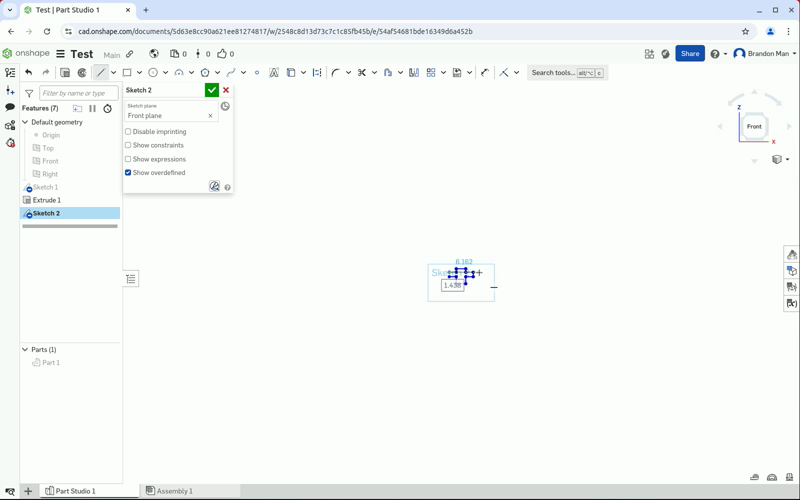
mouse_move(449, 276)
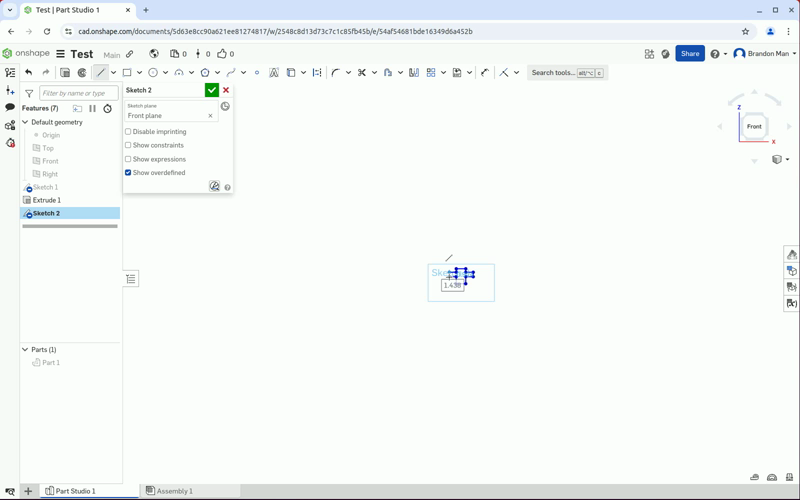
scroll(6)
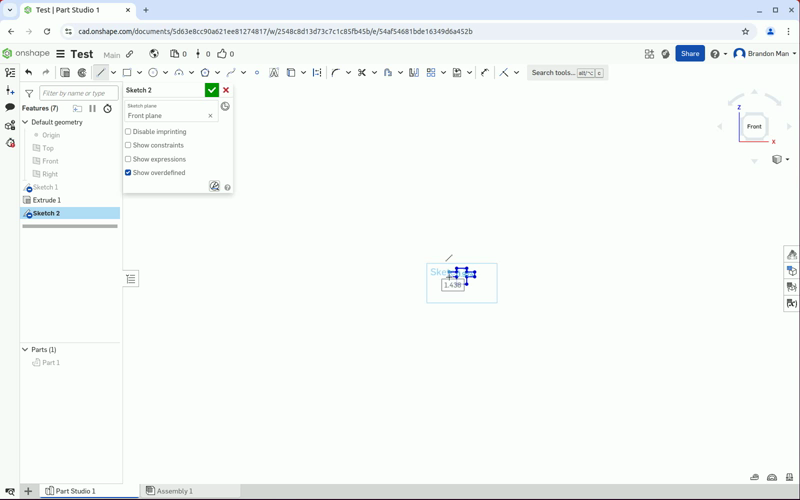
scroll(6)
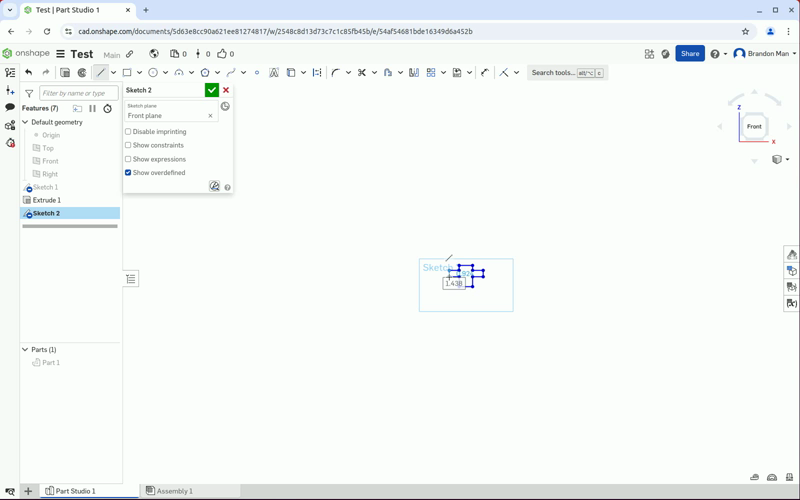
scroll(6)
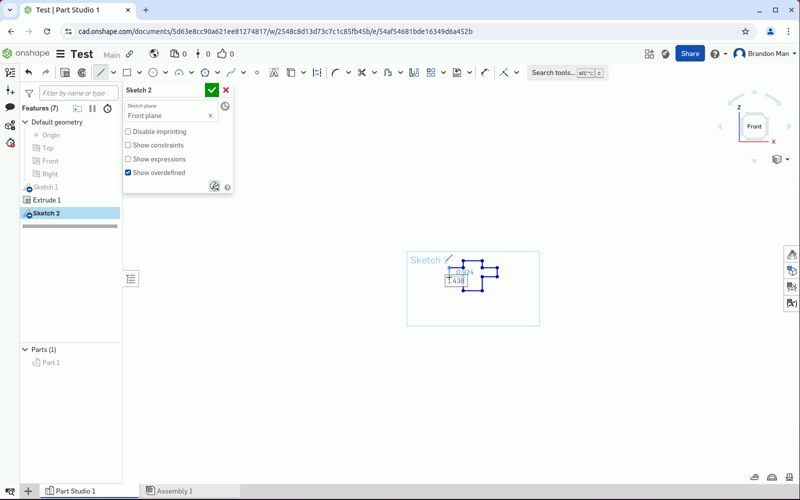
scroll(6)
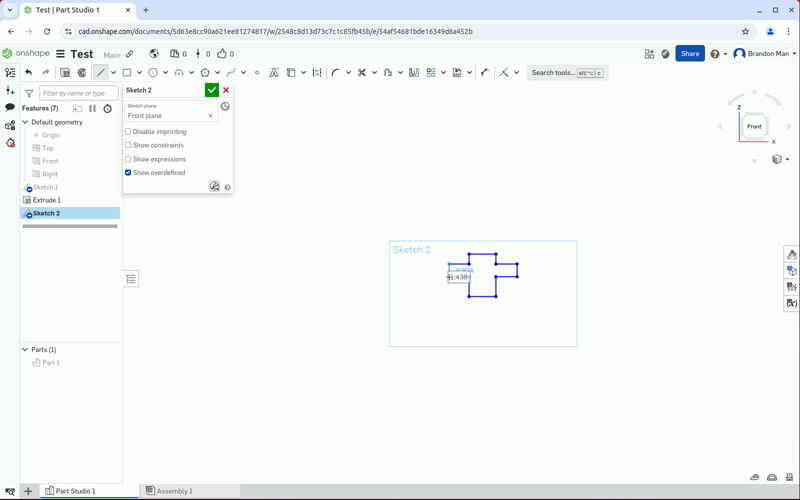
scroll(6)
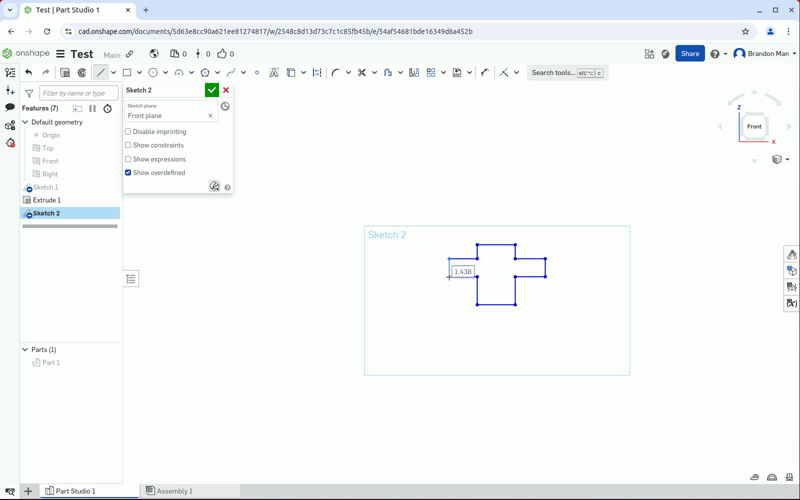
scroll(6)
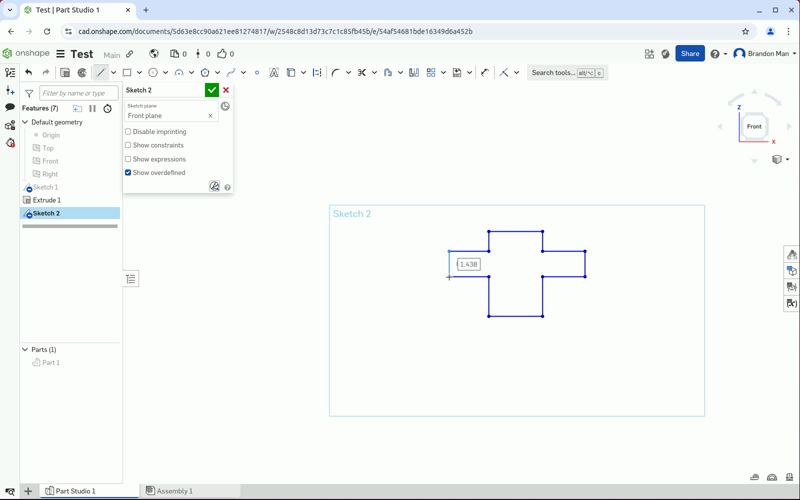
scroll(6)
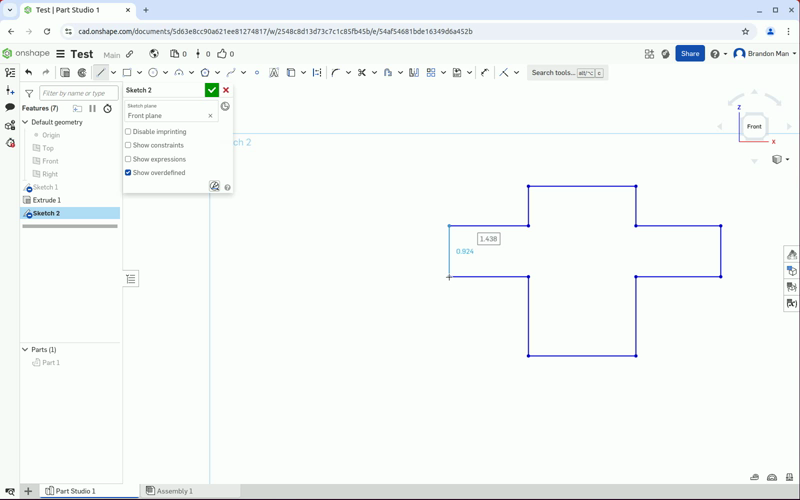
key_up(shift)
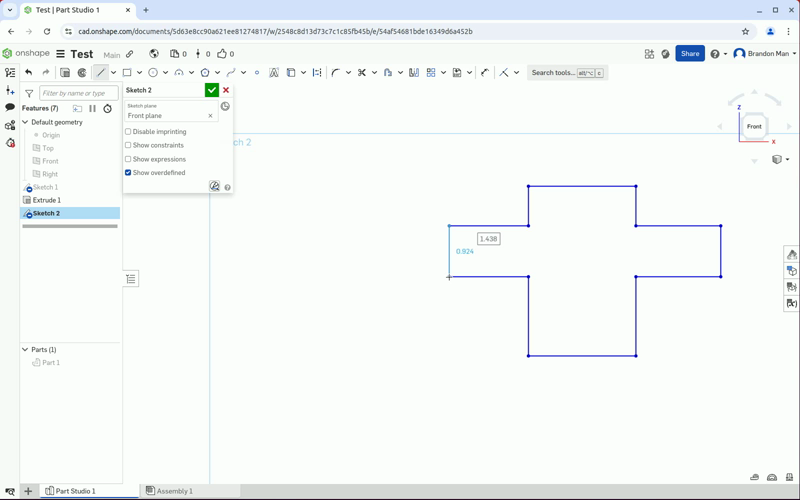
click(449, 276)
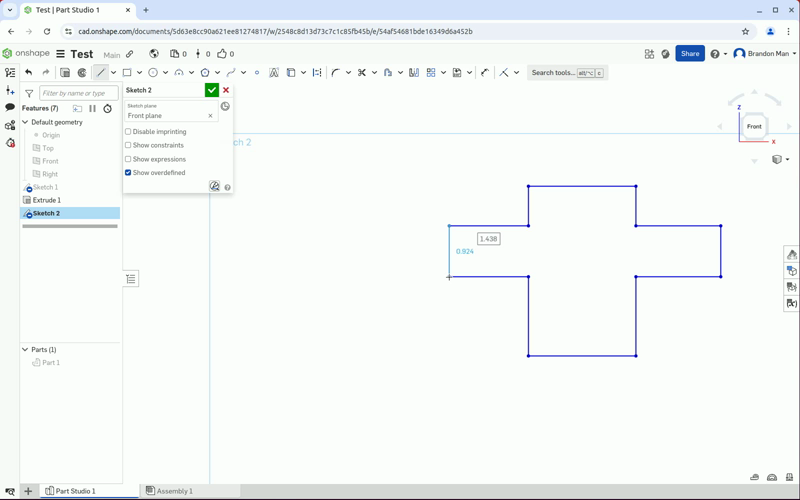
scroll(-6)
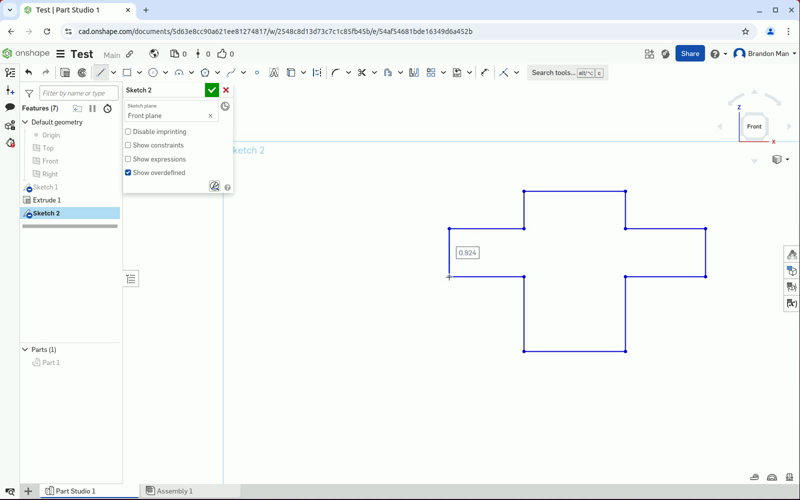
scroll(-6)
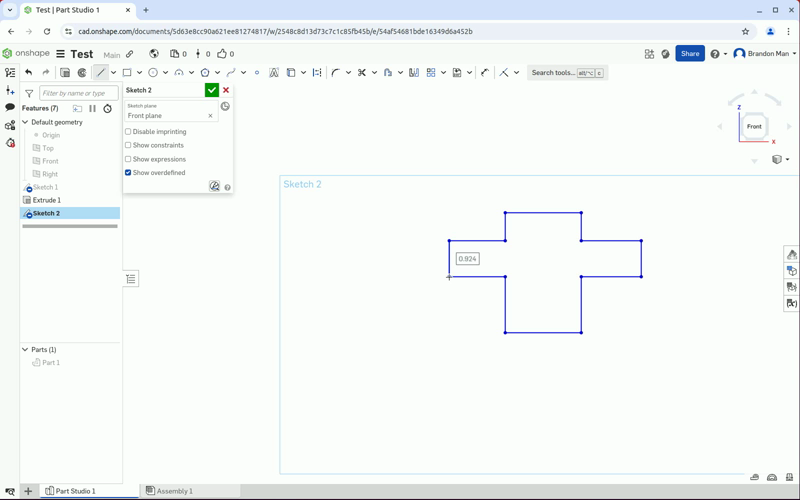
scroll(-6)
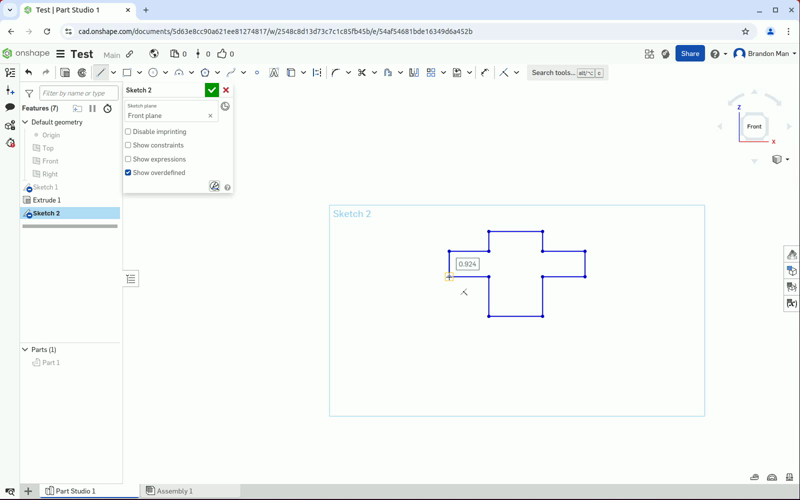
scroll(-6)
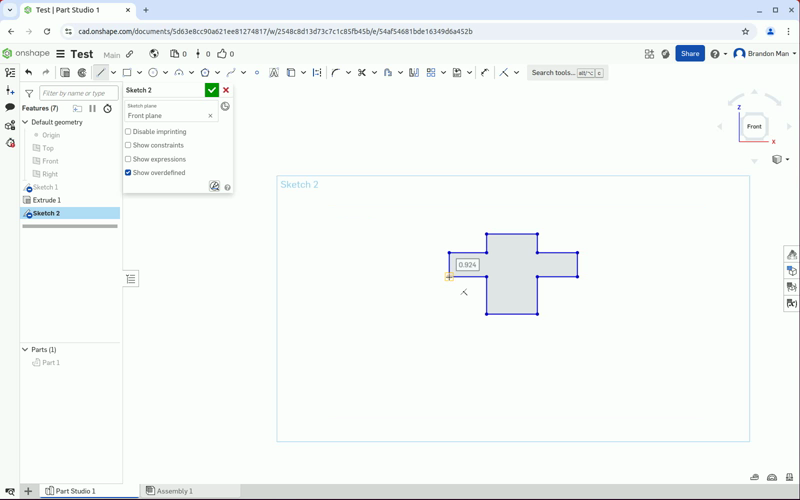
scroll(-6)
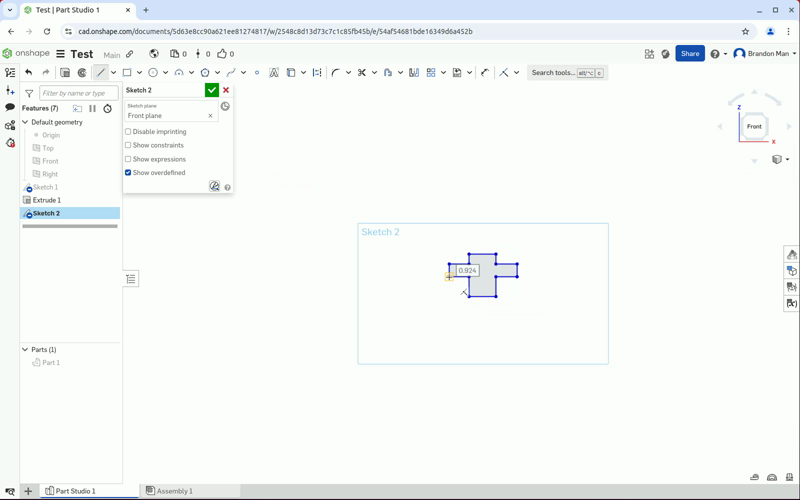
scroll(-6)
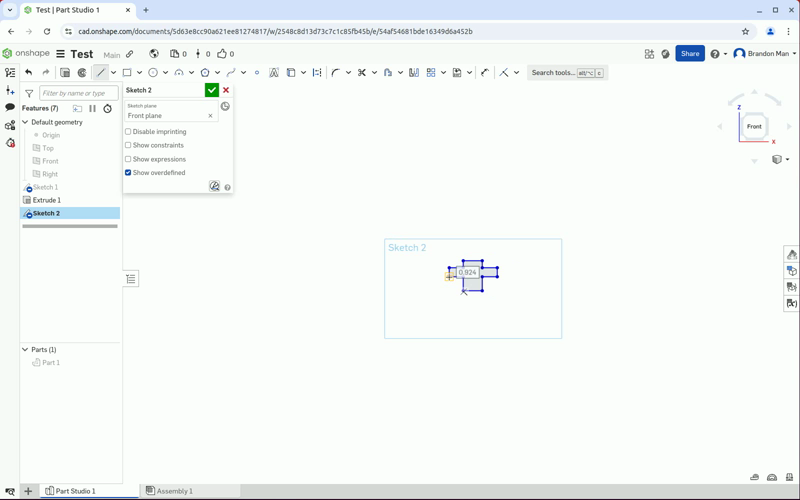
scroll(-6)
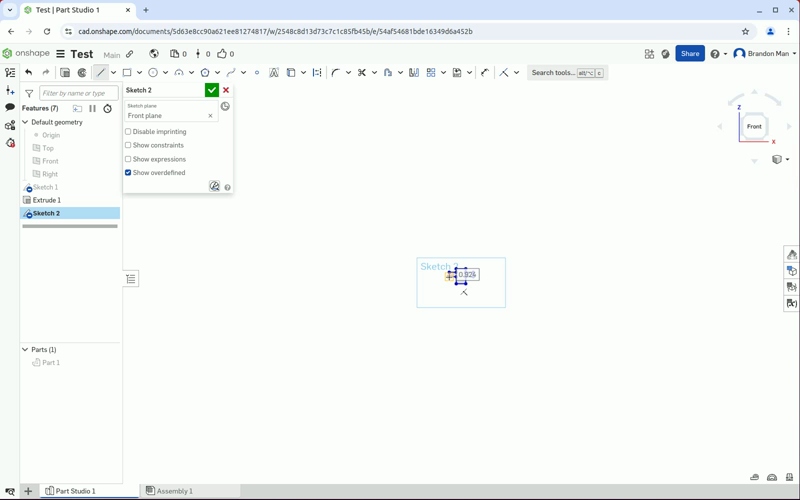
key(esc)
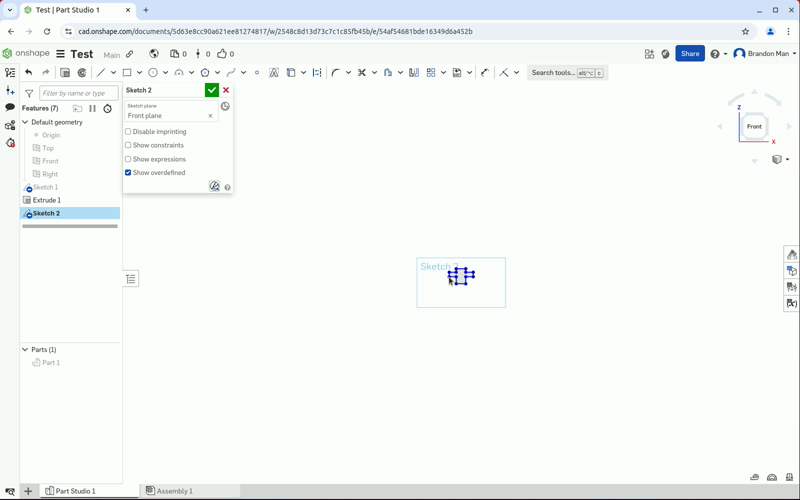
mouse_move(465, 276)
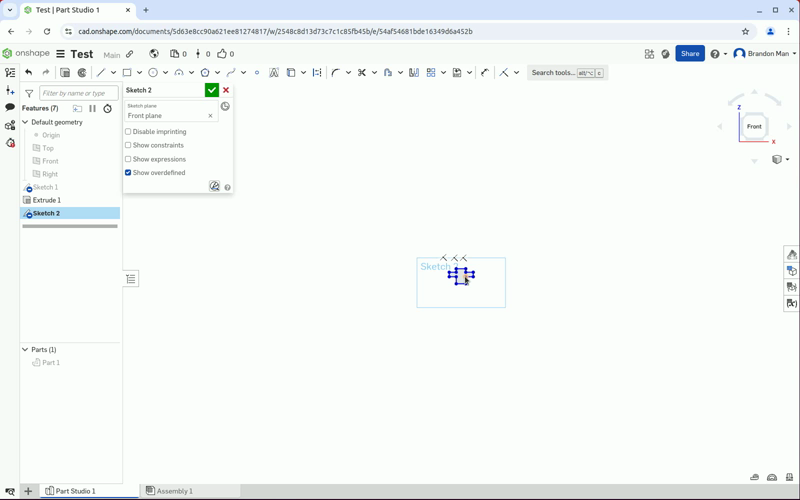
scroll(6)
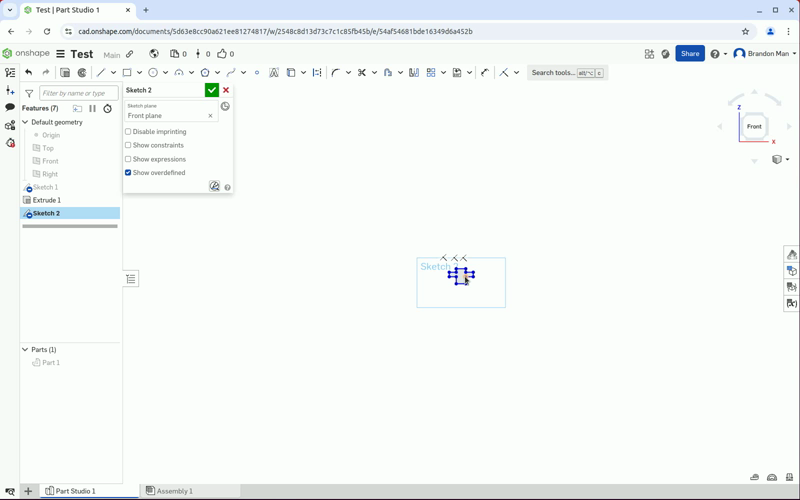
scroll(6)
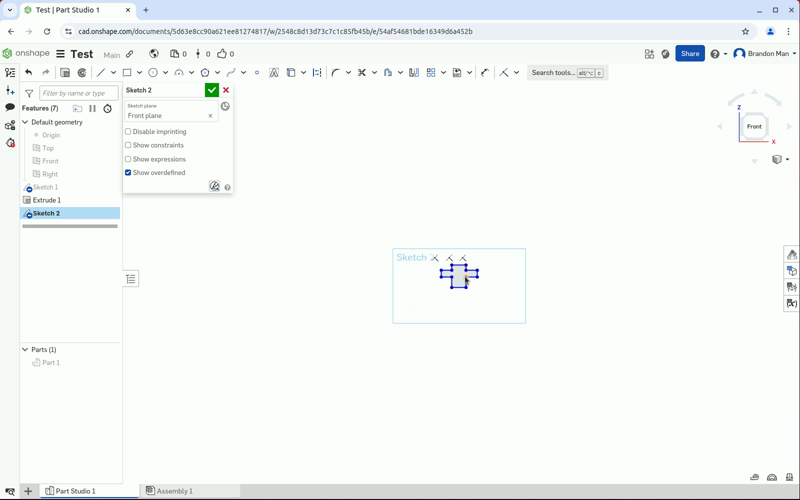
scroll(6)
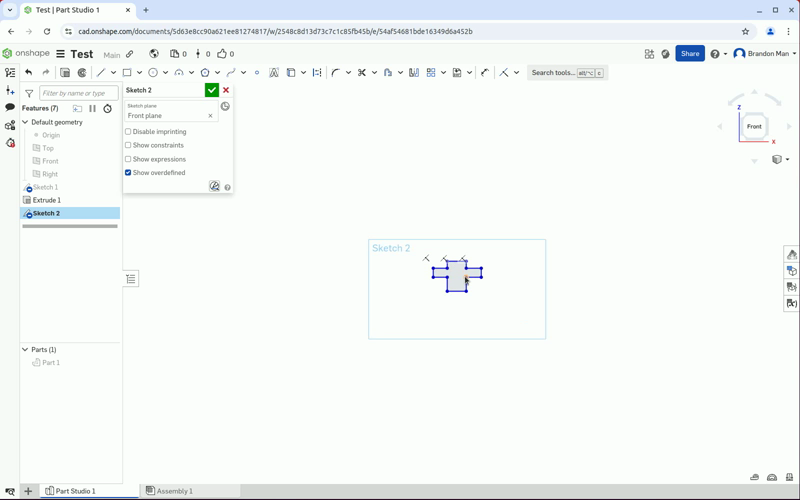
scroll(6)
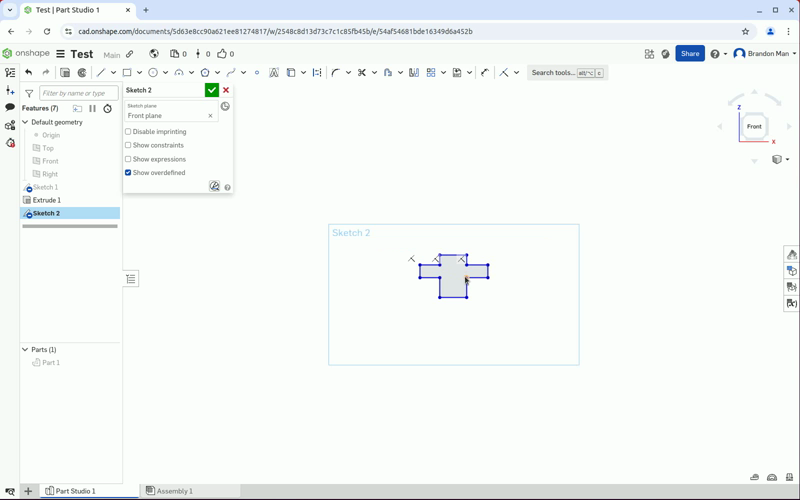
scroll(6)
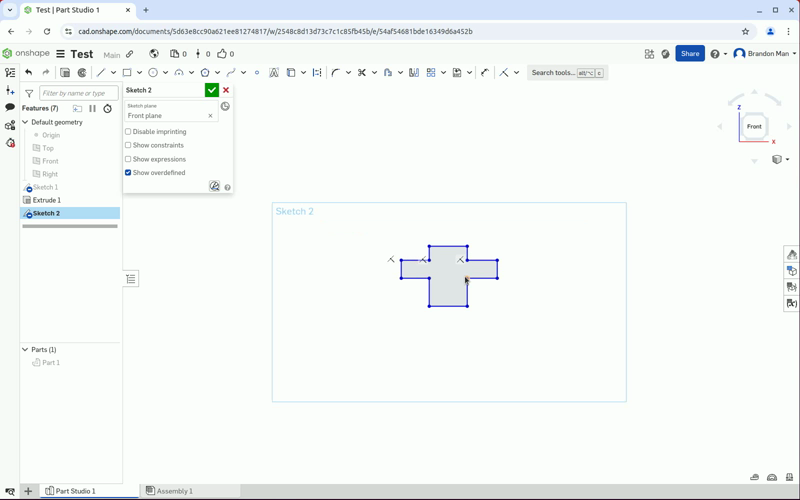
scroll(6)
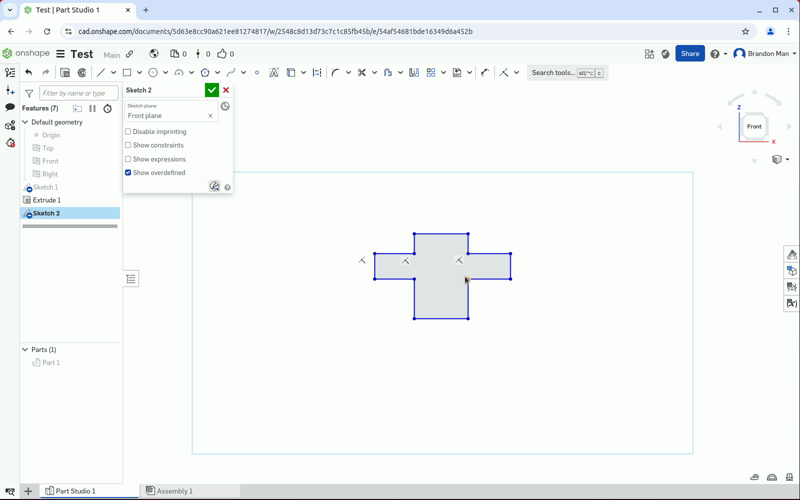
scroll(6)
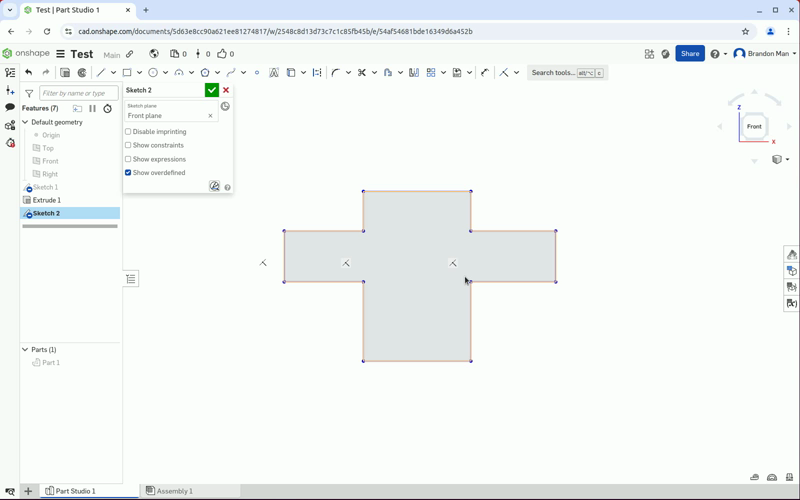
click(465, 276)
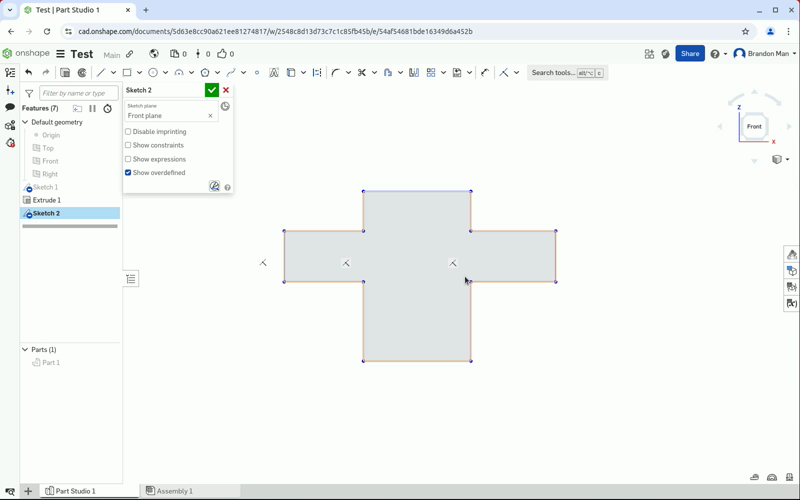
scroll(-6)
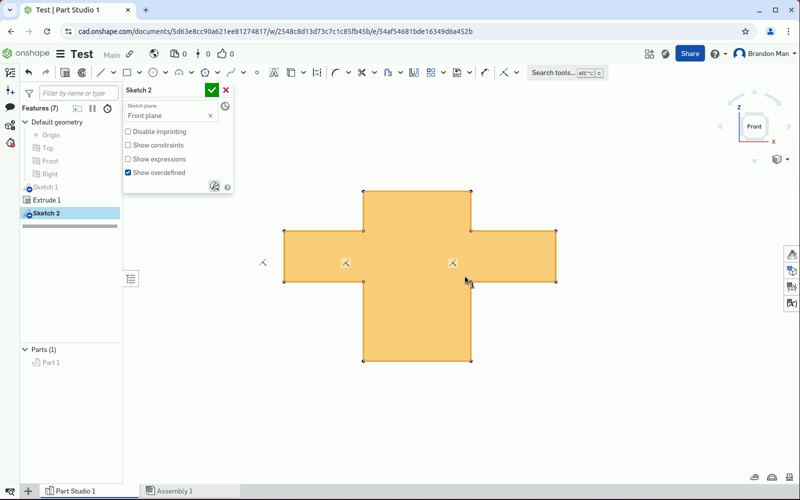
scroll(-6)
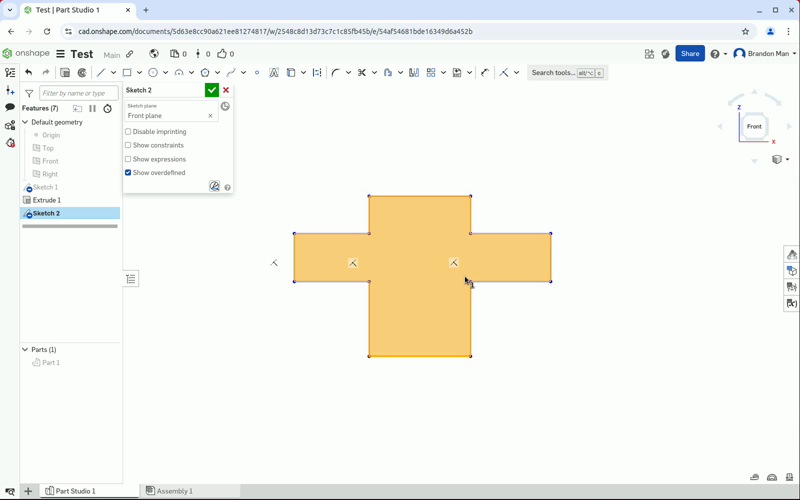
scroll(-6)
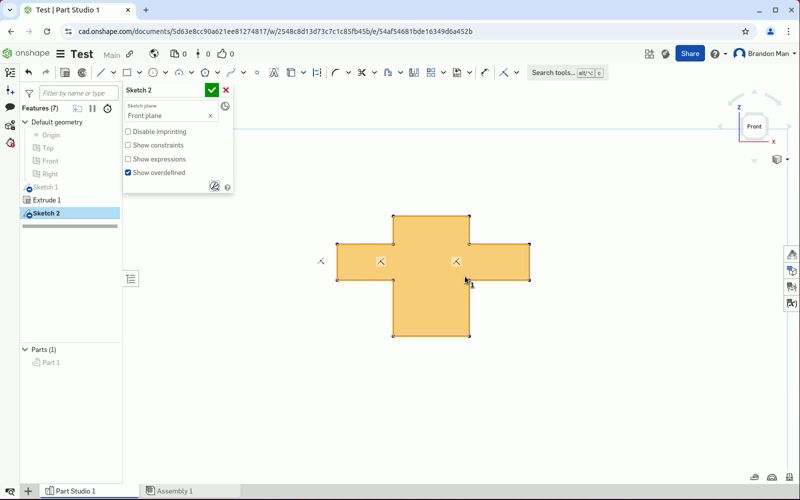
scroll(-6)
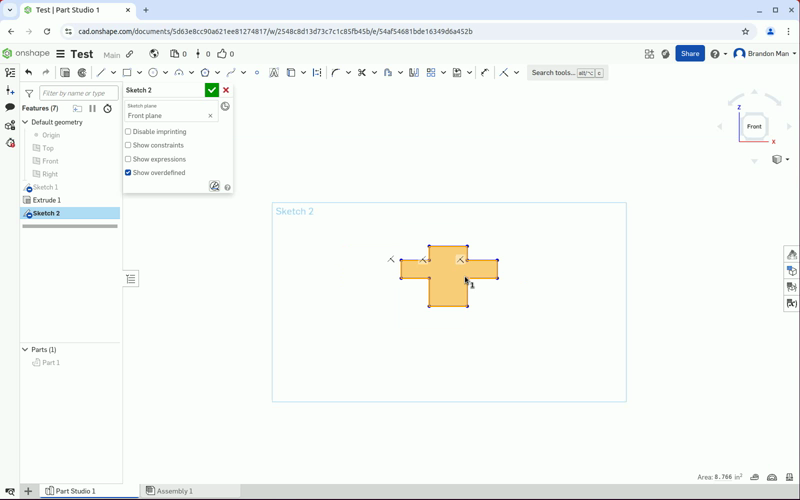
scroll(-6)
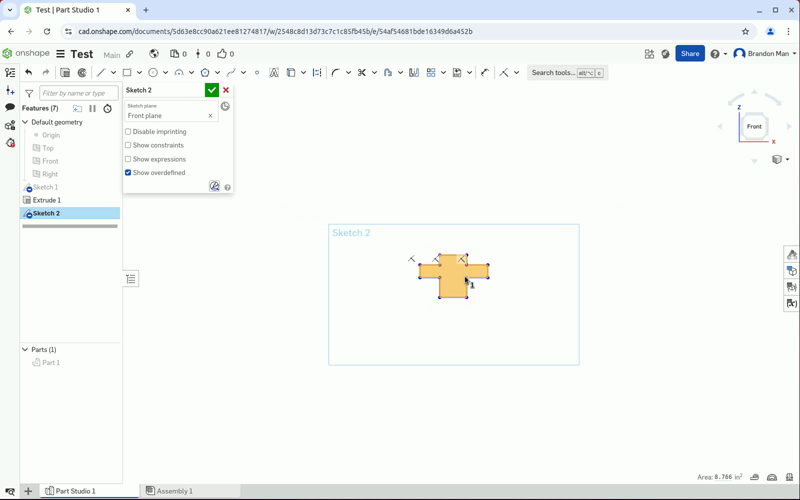
scroll(-6)
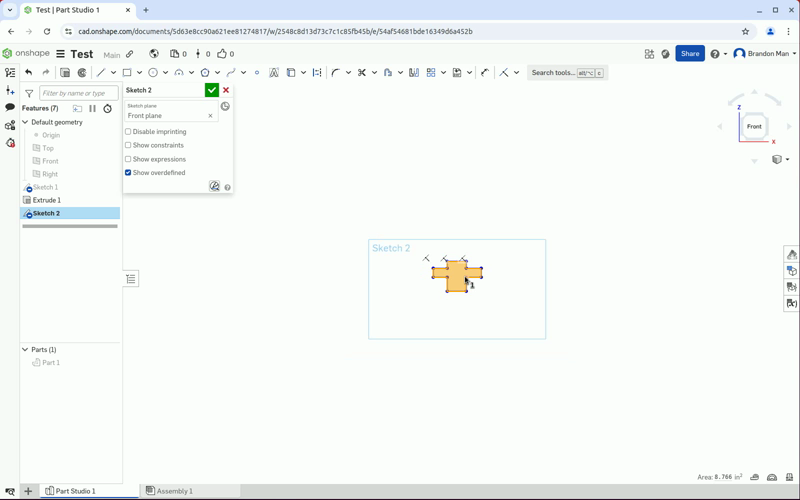
scroll(-6)
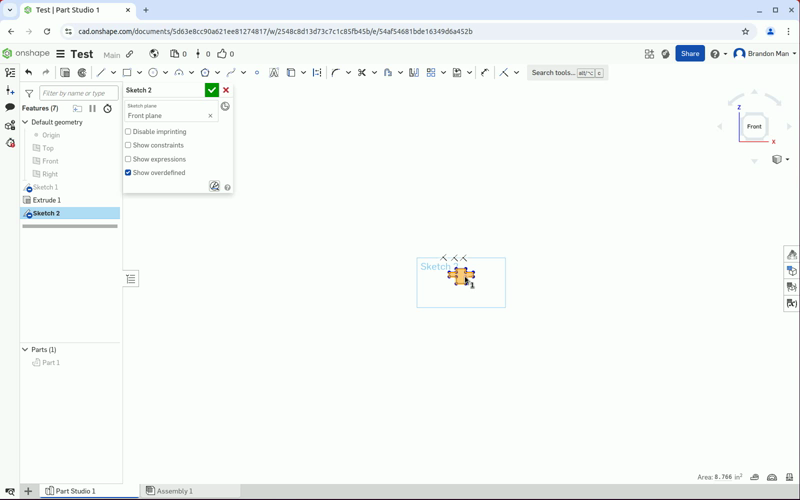
mouse_move(73, 352)
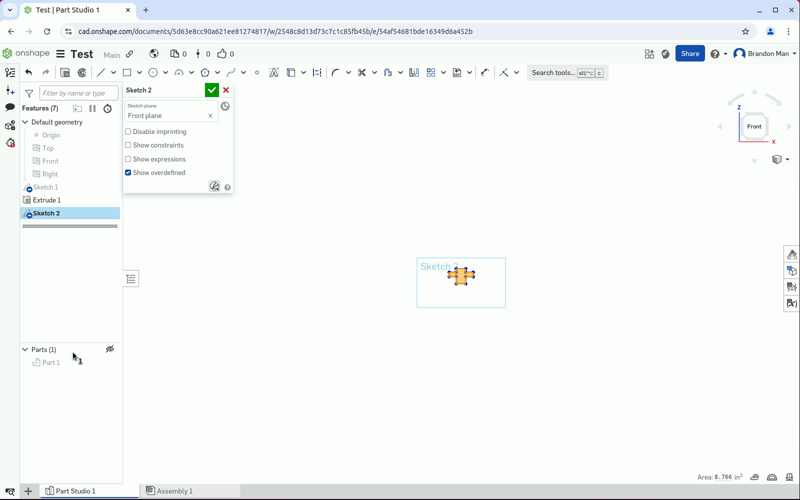
key(shift+y)
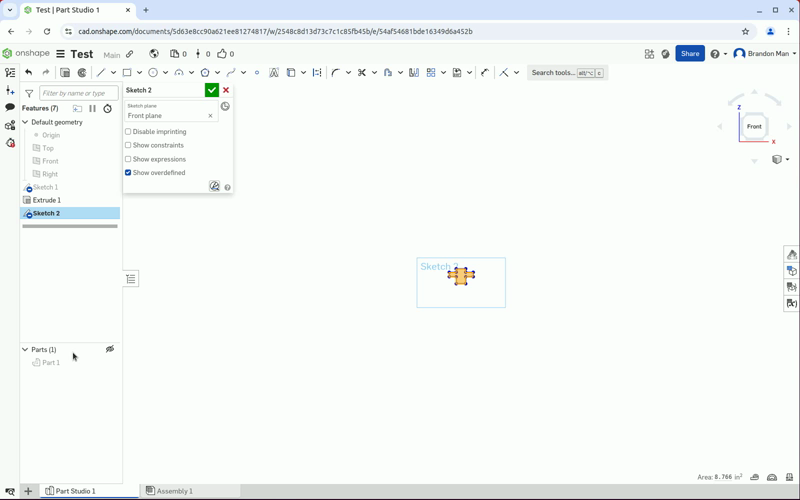
key(shift+e)
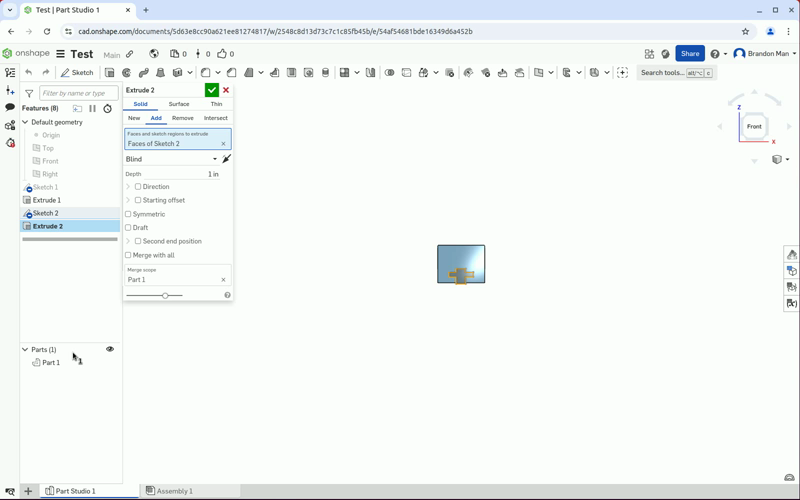
mouse_move(143, 106)
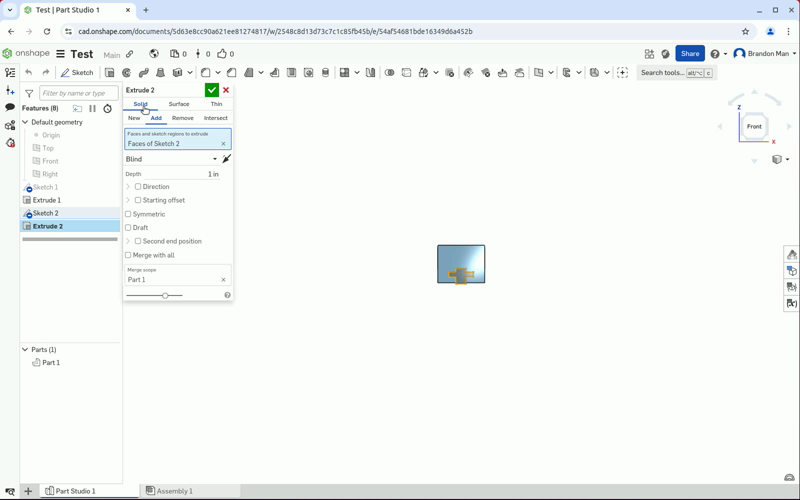
click(143, 106)
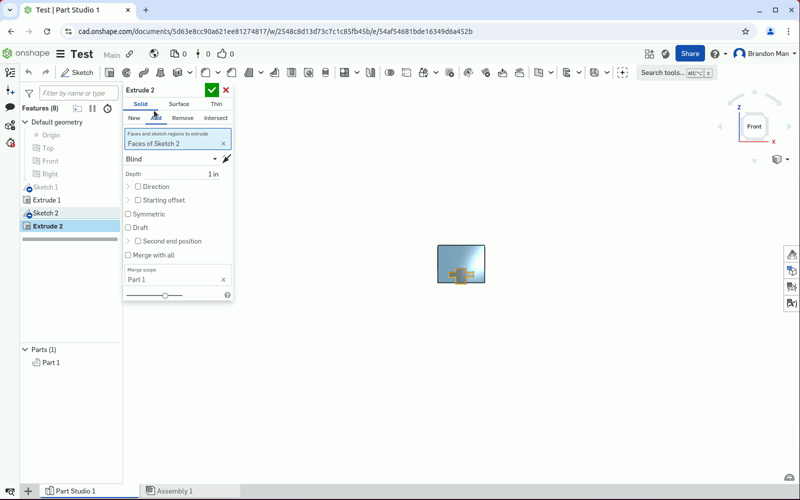
mouse_move(186, 120)
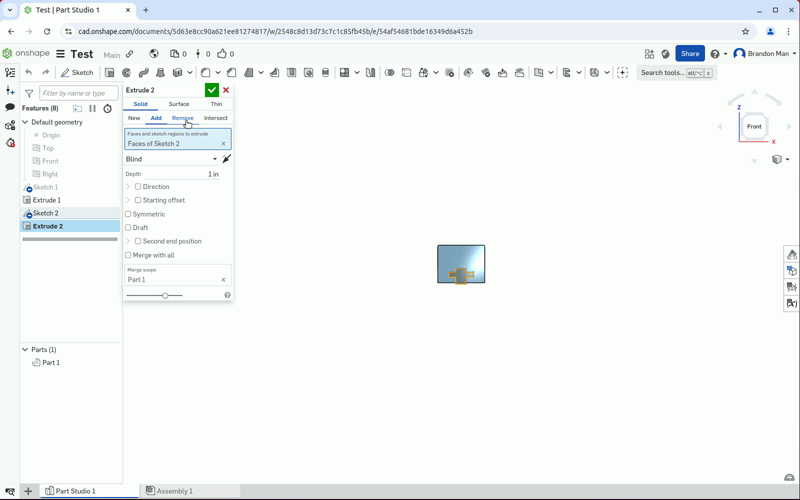
click(186, 120)
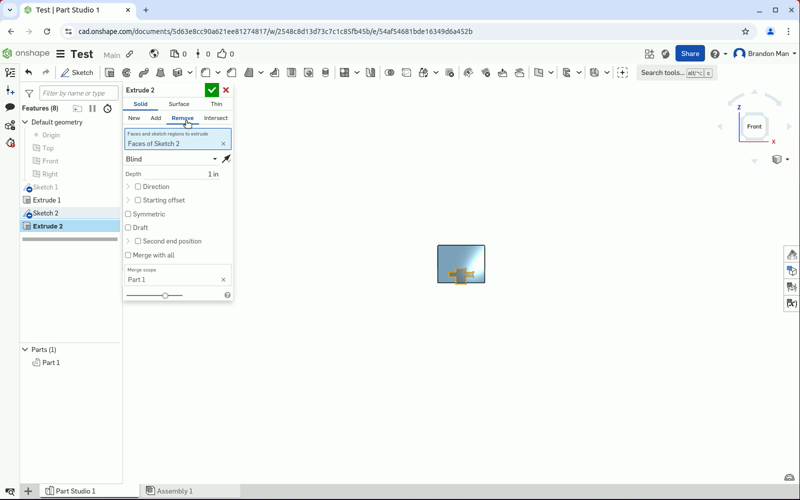
key(tab, 4)
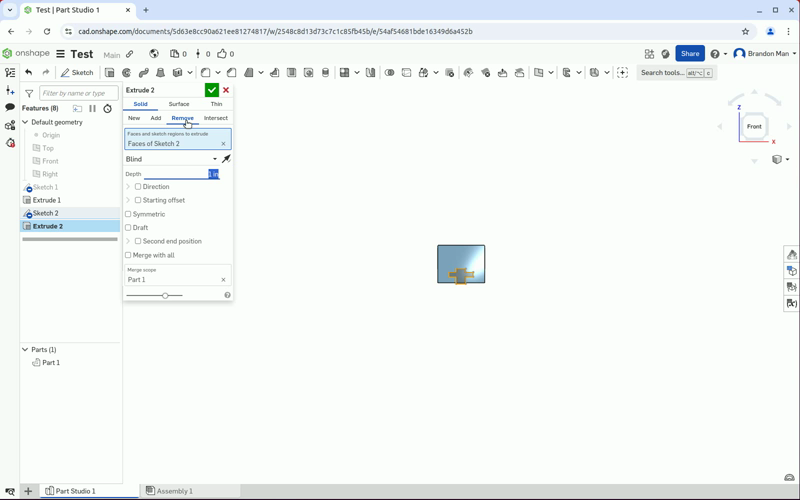
text(20.701)
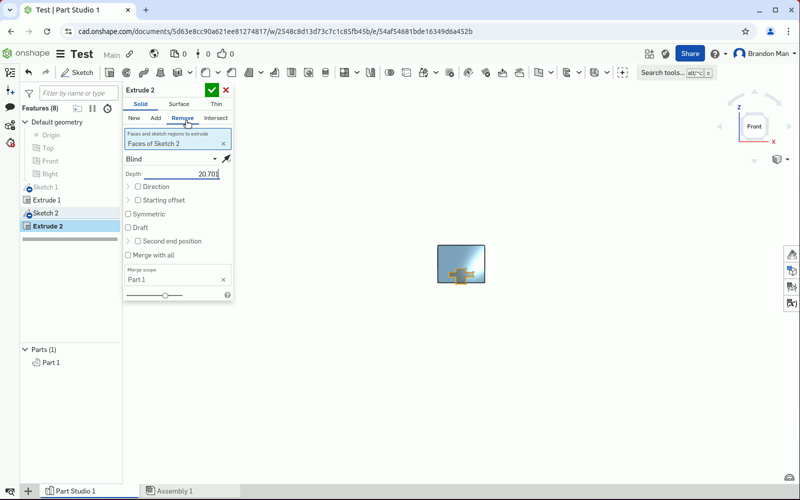
key(tab, 6)
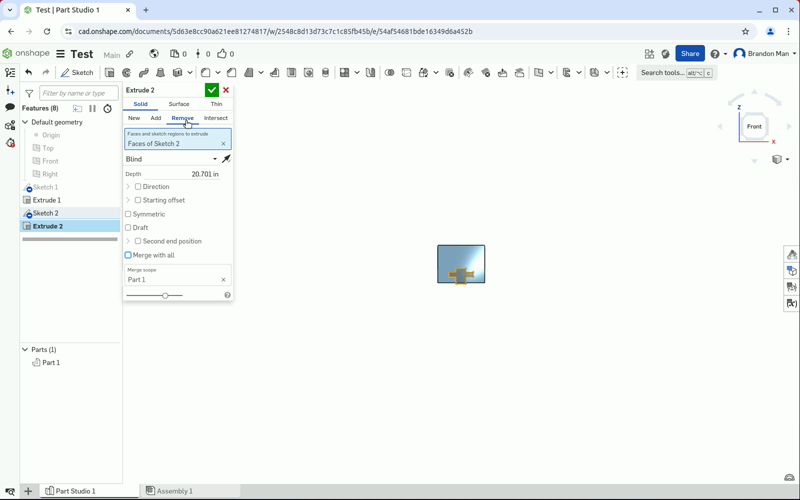
key(space)
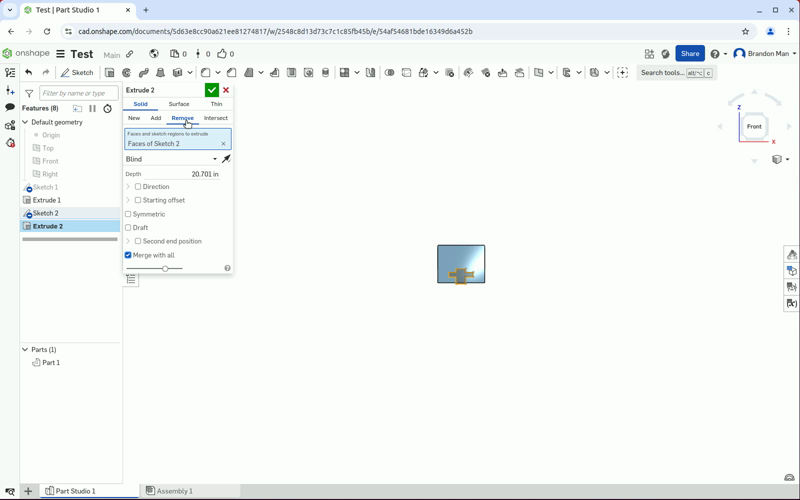
key(enter)
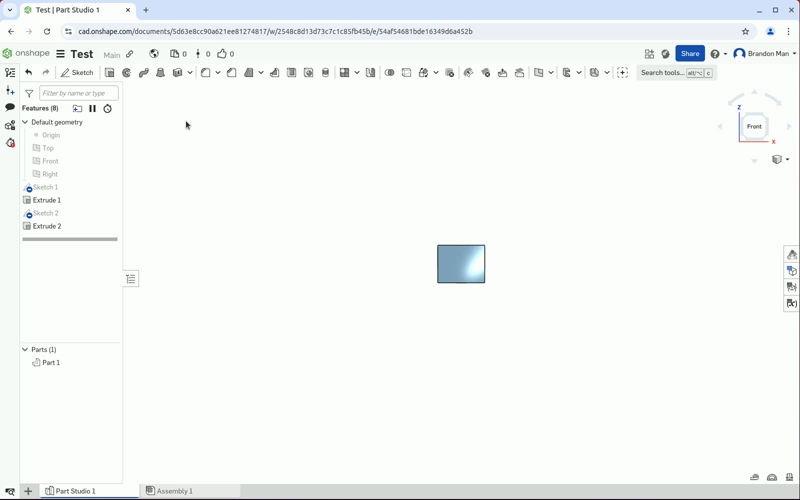
key(shift+h)
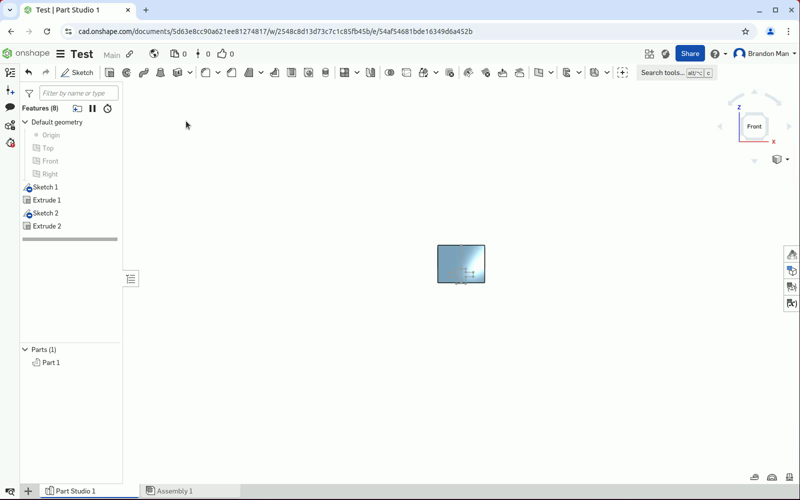
key(shift+h)
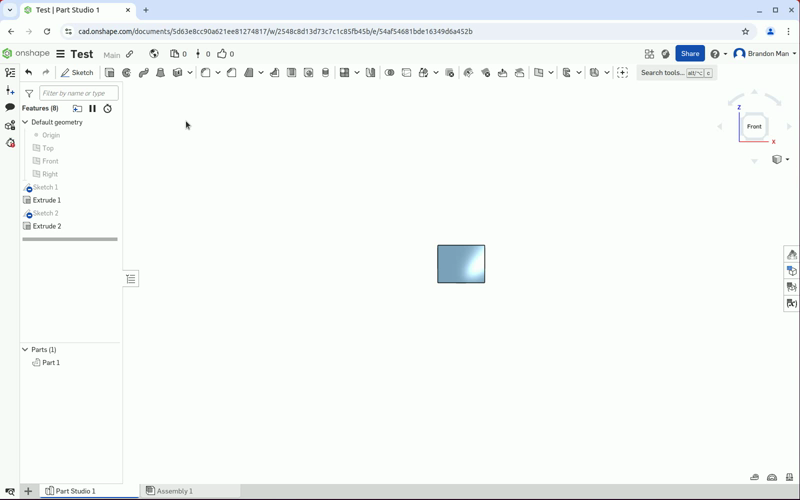
mouse_move(73, 189)
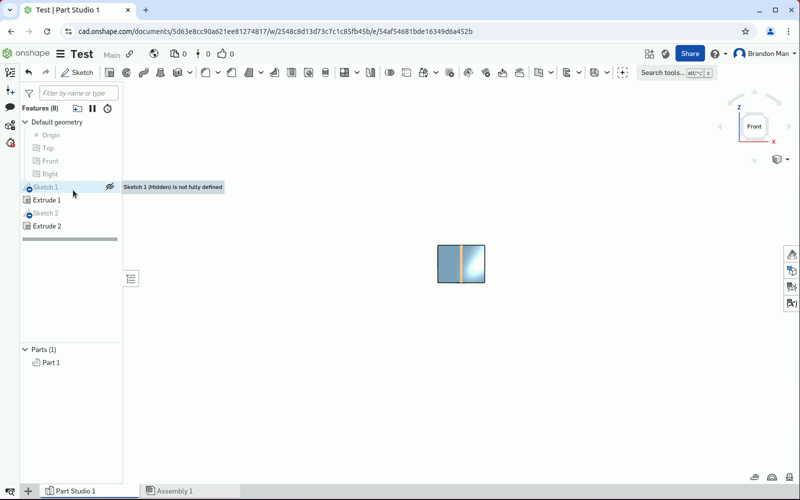
click(73, 189)
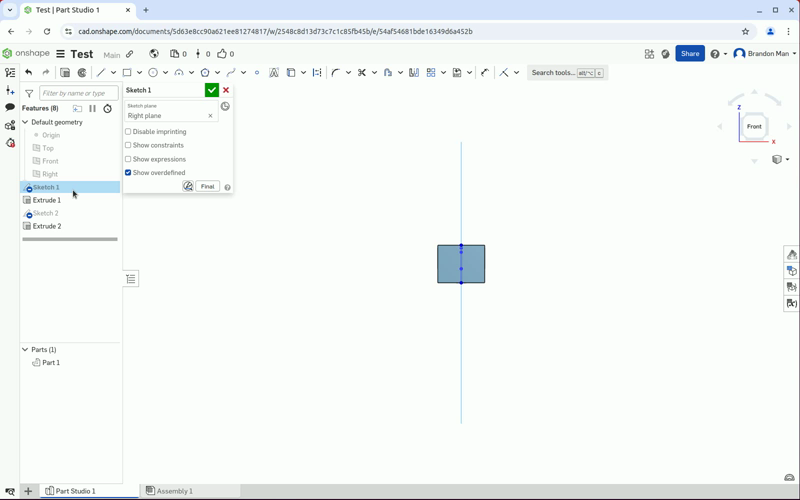
mouse_move(229, 92)
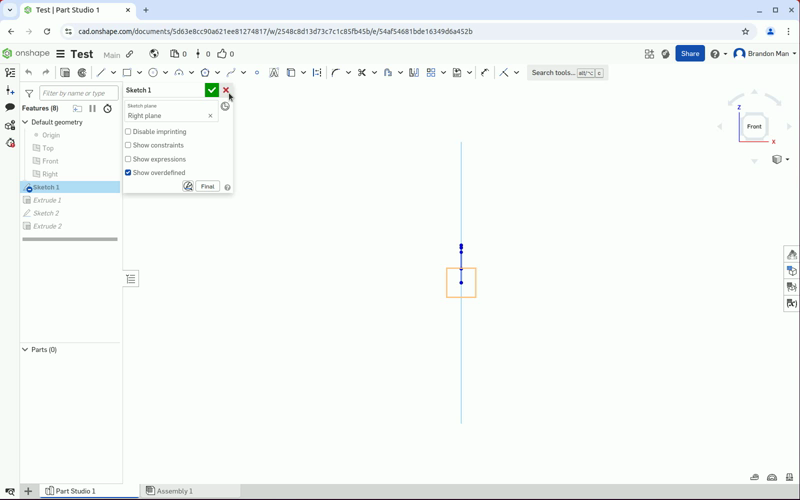
click(229, 92)
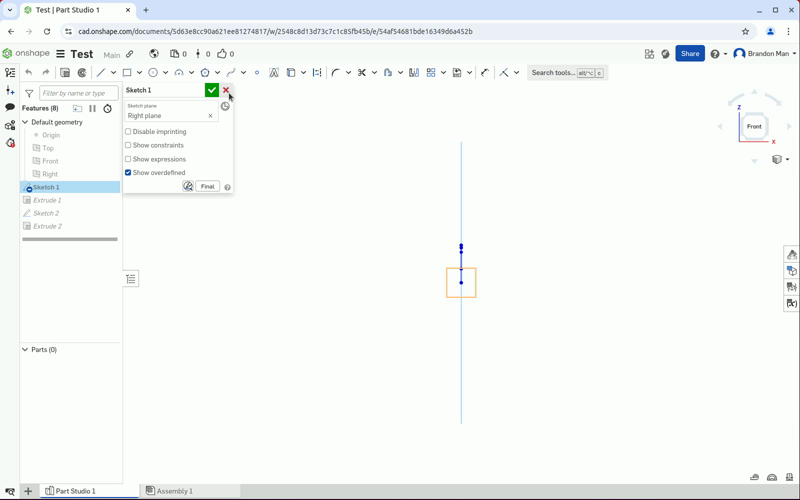
key(shift+s)
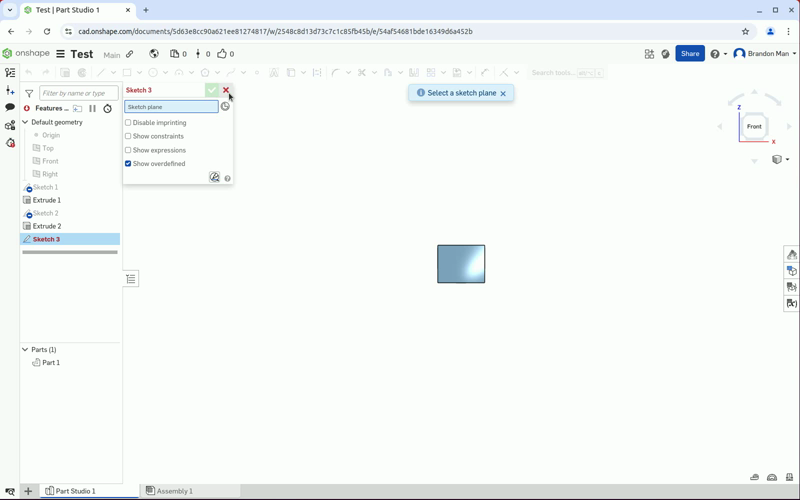
mouse_move(73, 163)
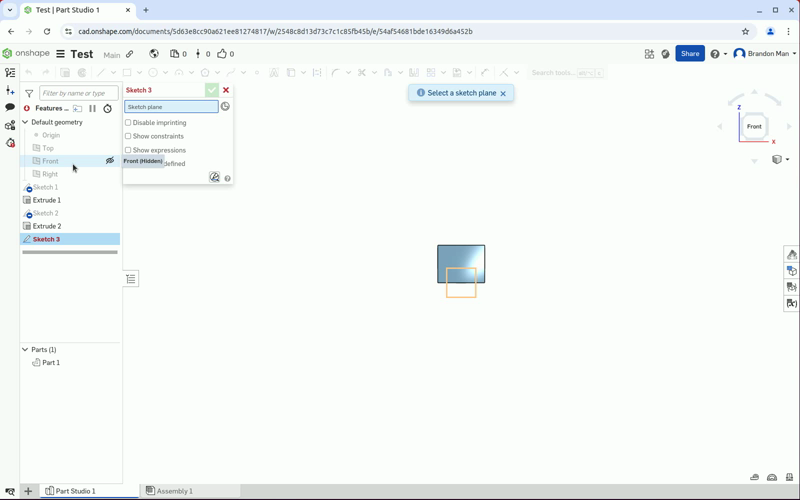
click(73, 163)
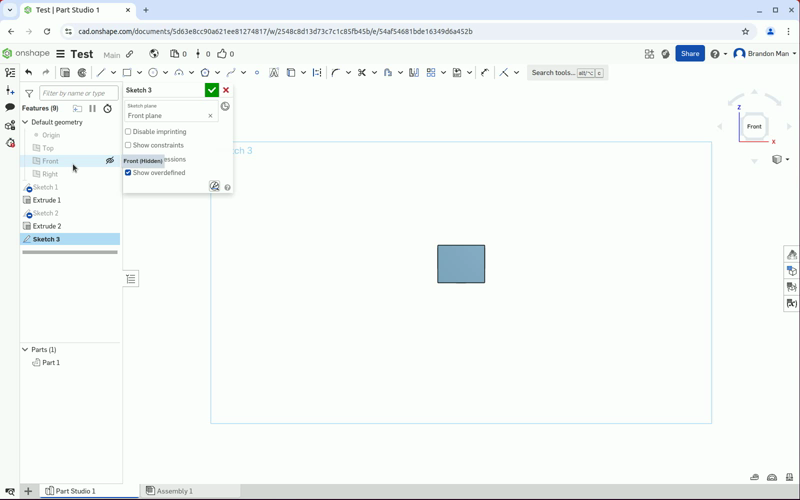
mouse_move(73, 352)
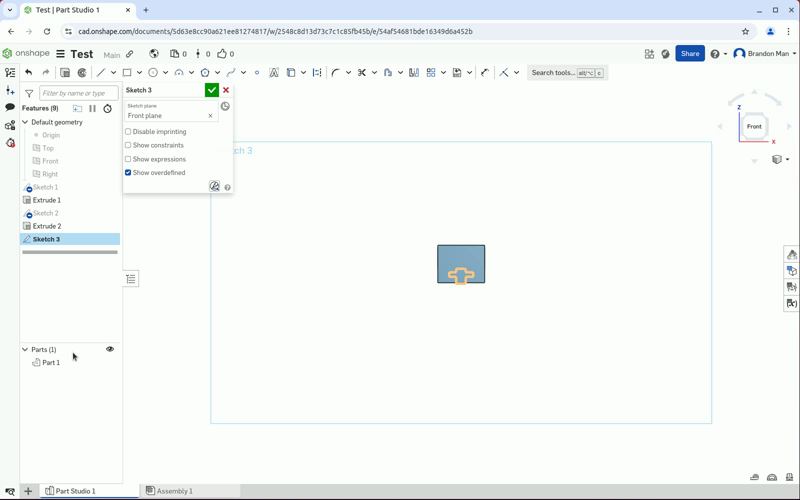
key(y)
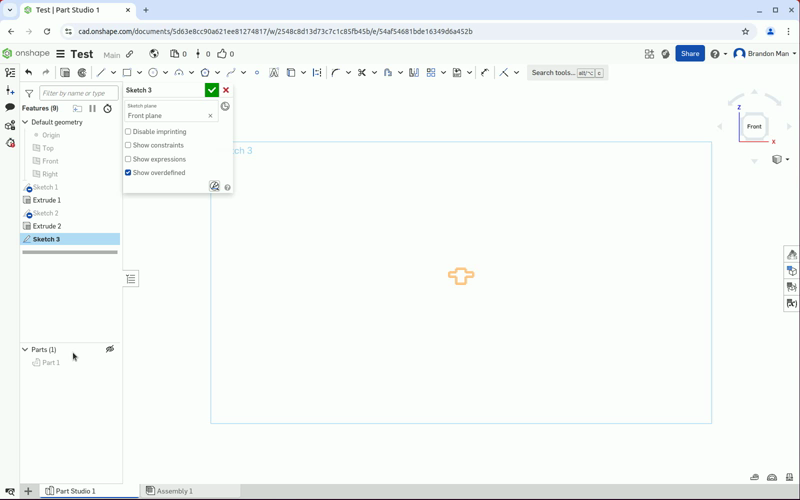
key(l)
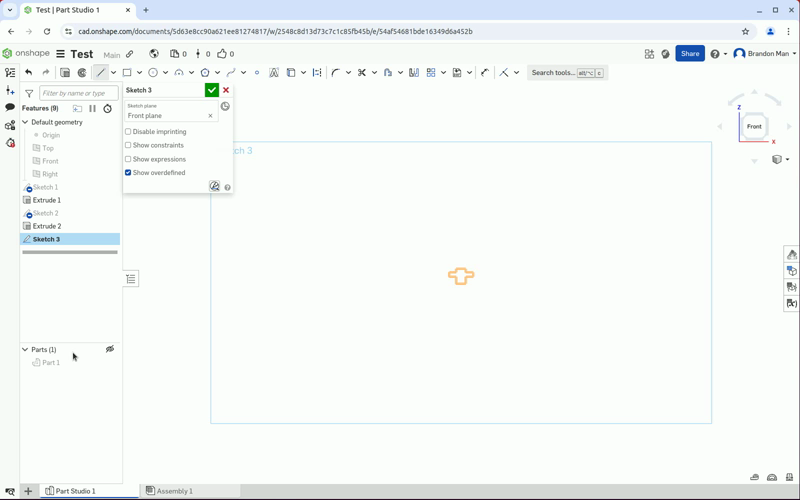
key_down(shift)
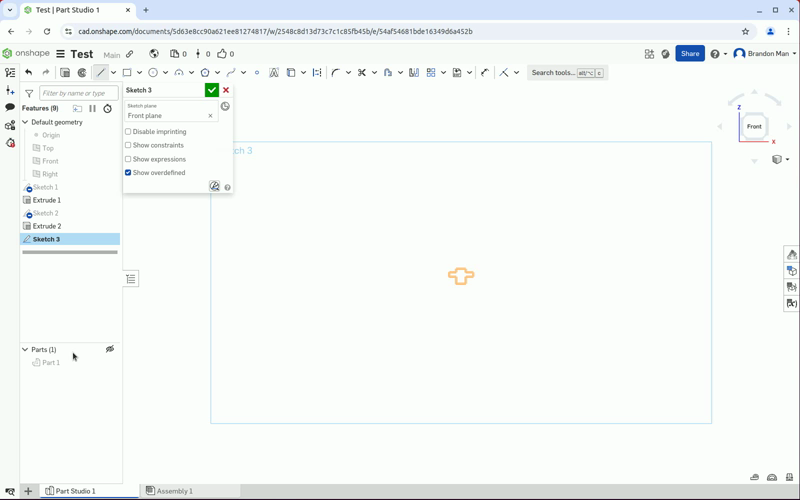
mouse_move(437, 264)
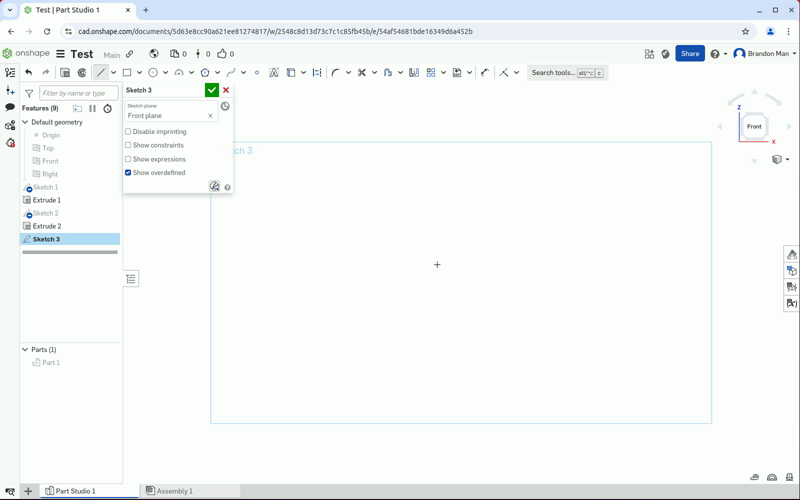
click(437, 264)
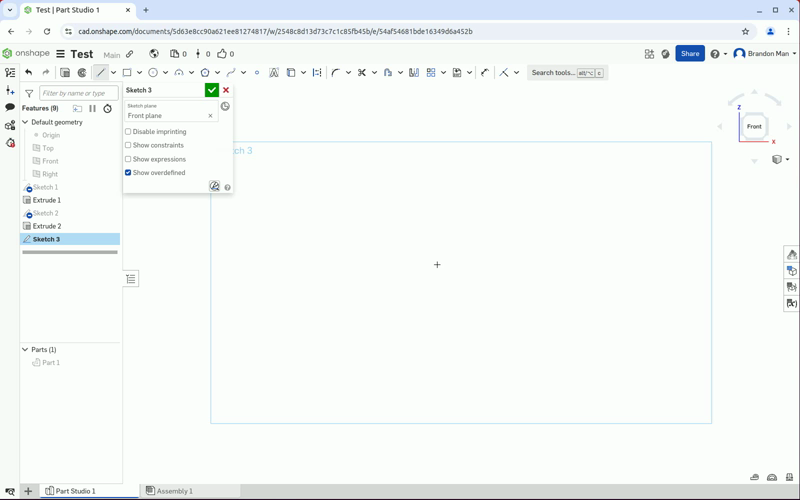
key_up(shift)
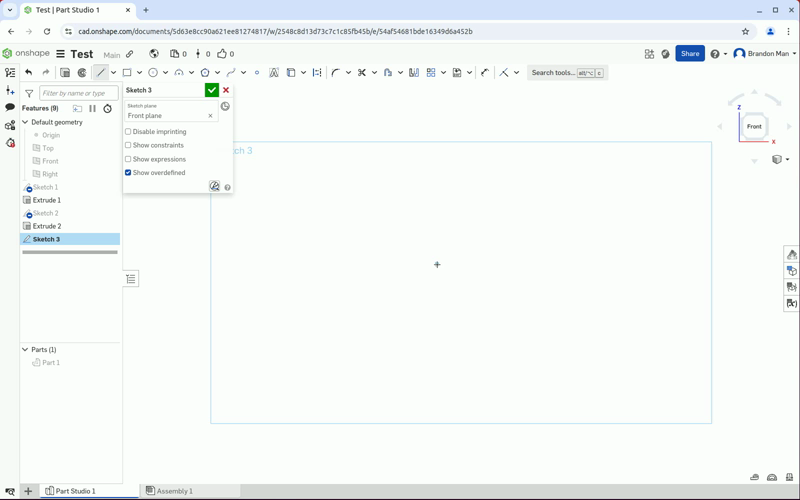
key_down(shift)
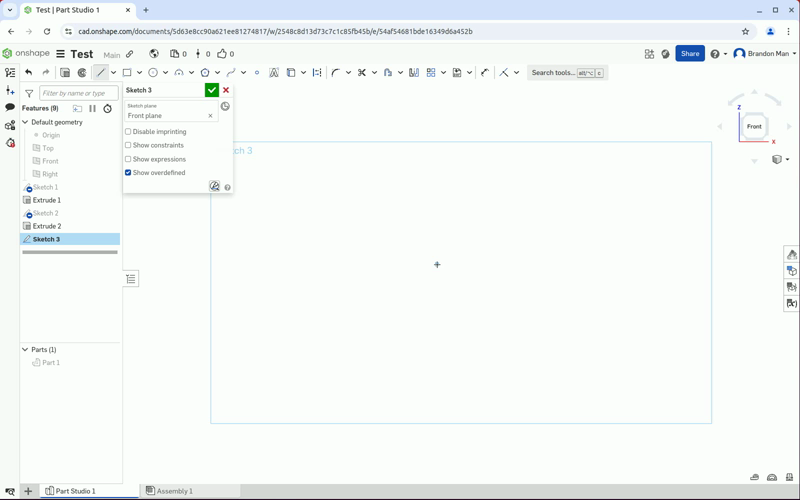
mouse_move(467, 264)
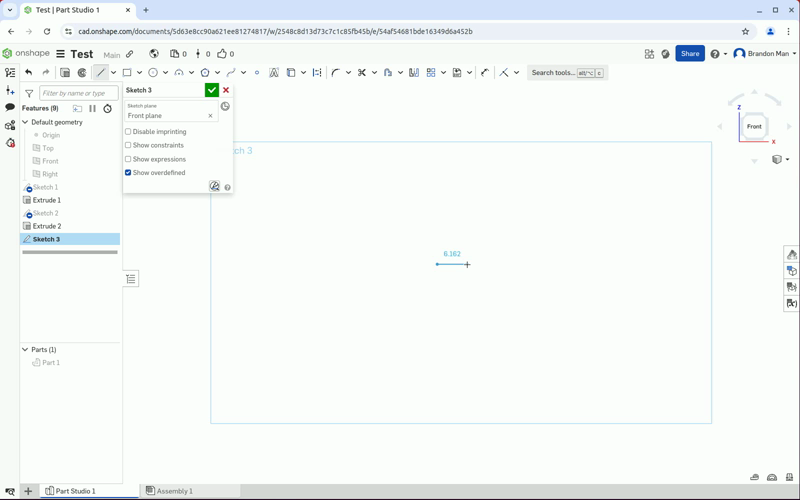
mouse_move(443, 264)
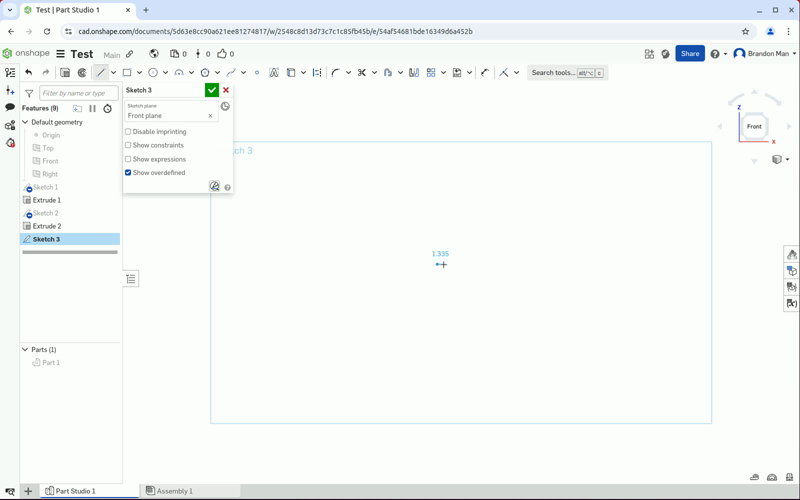
scroll(6)
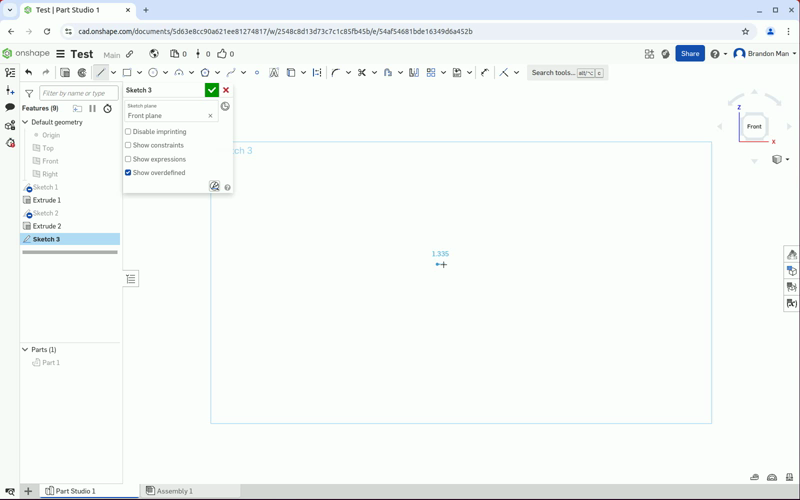
scroll(6)
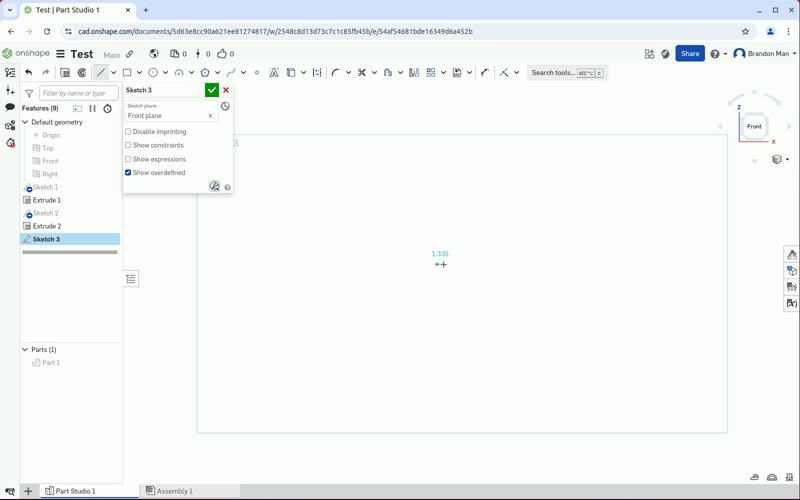
scroll(6)
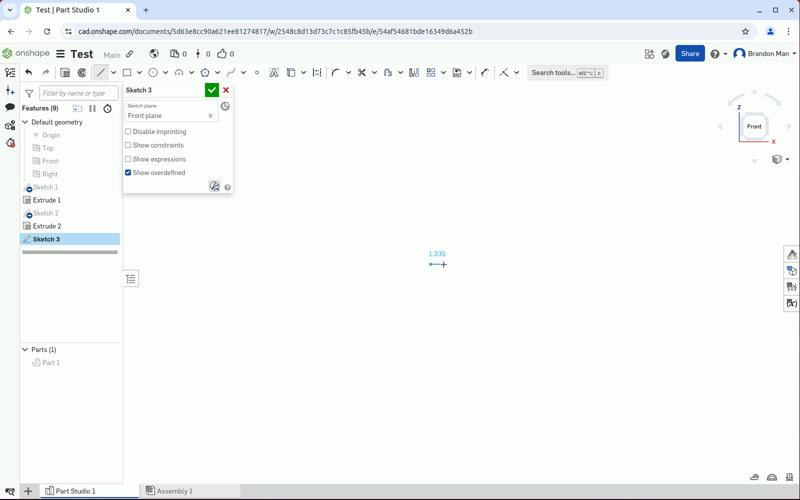
scroll(6)
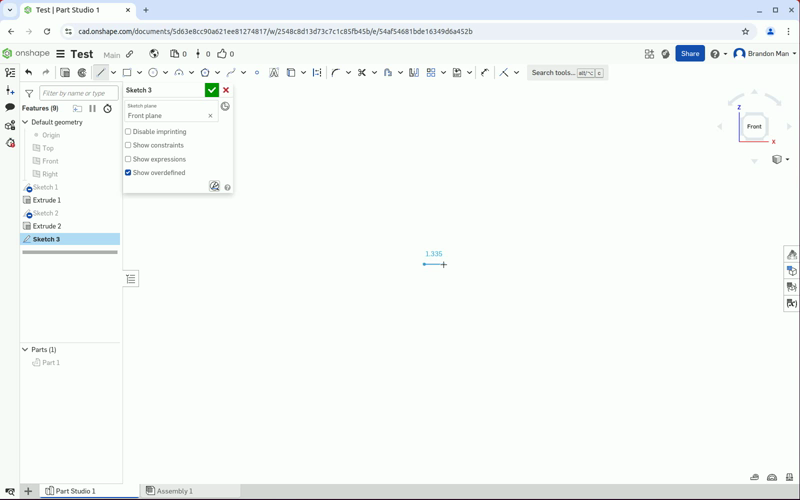
scroll(6)
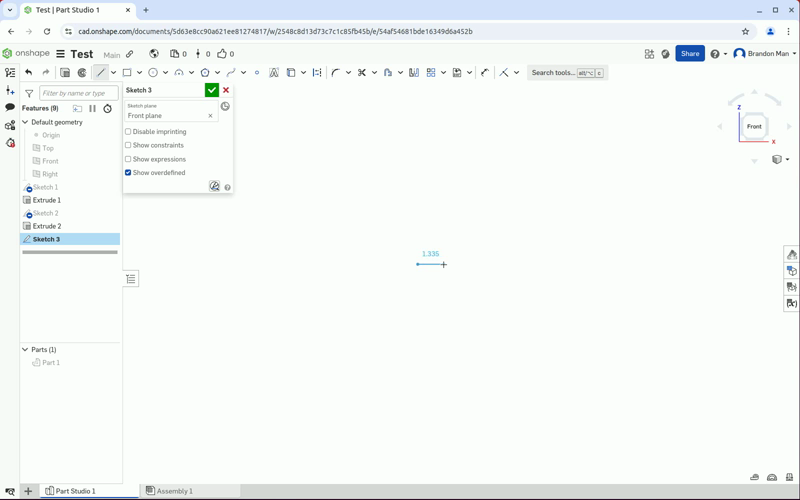
scroll(6)
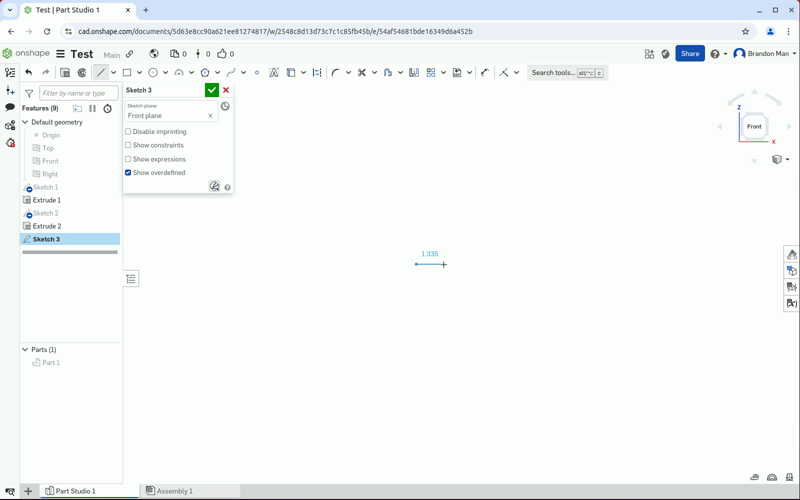
scroll(6)
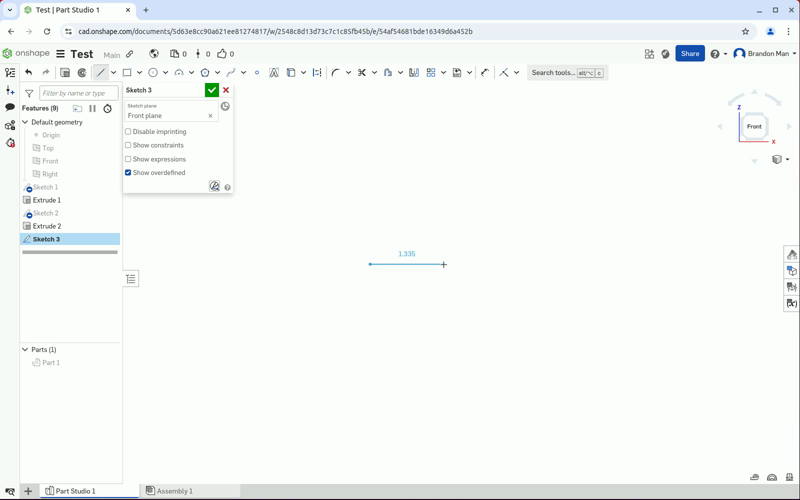
click(443, 264)
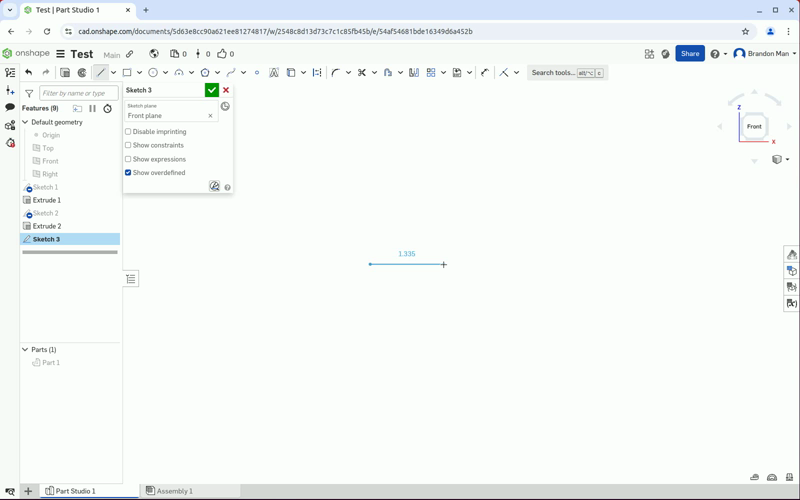
scroll(-6)
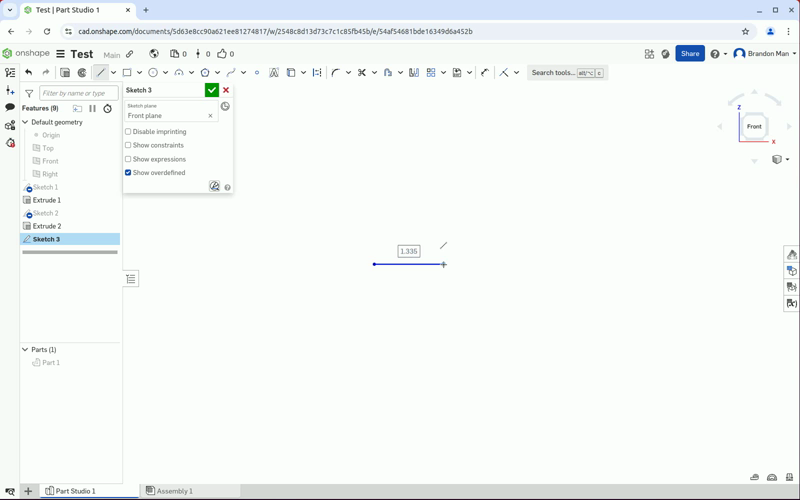
scroll(-6)
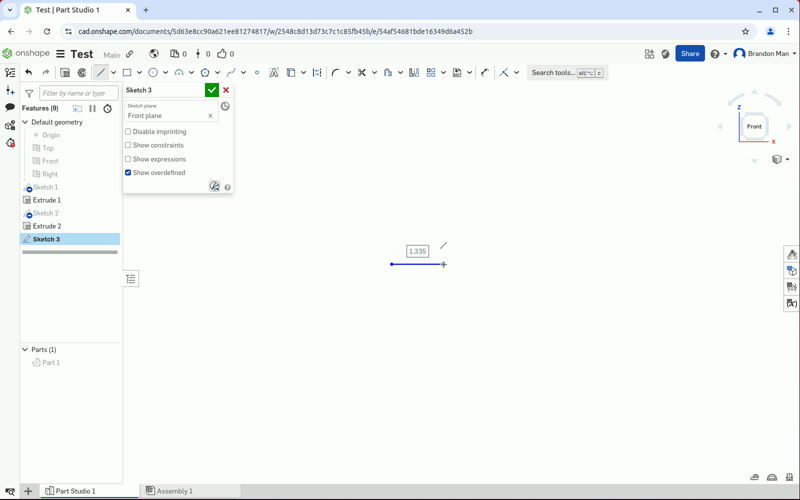
scroll(-6)
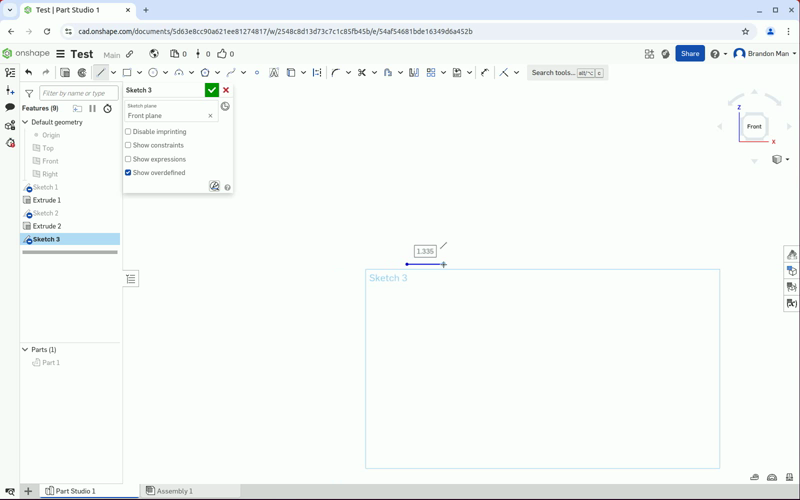
scroll(-6)
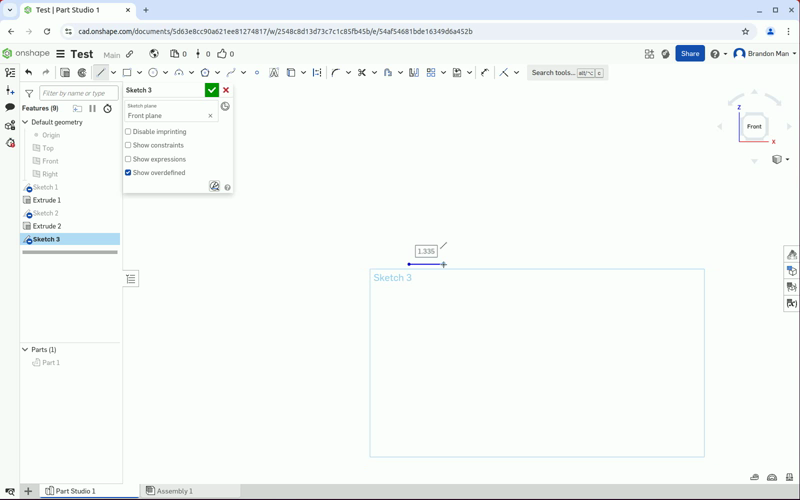
scroll(-6)
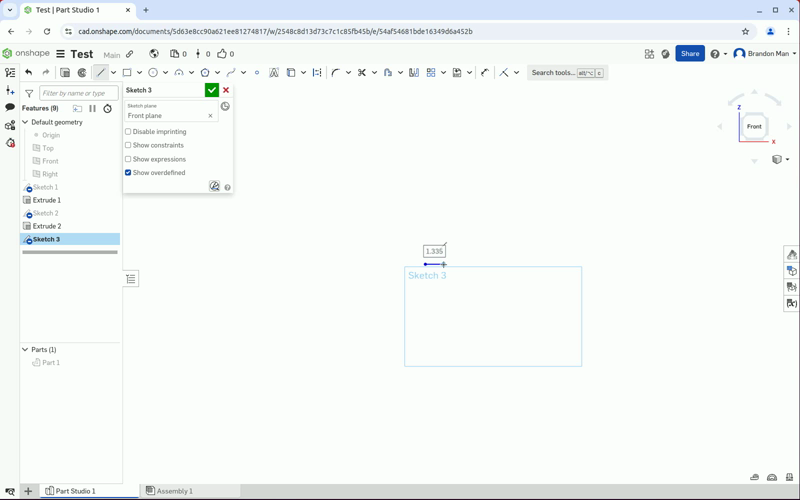
scroll(-6)
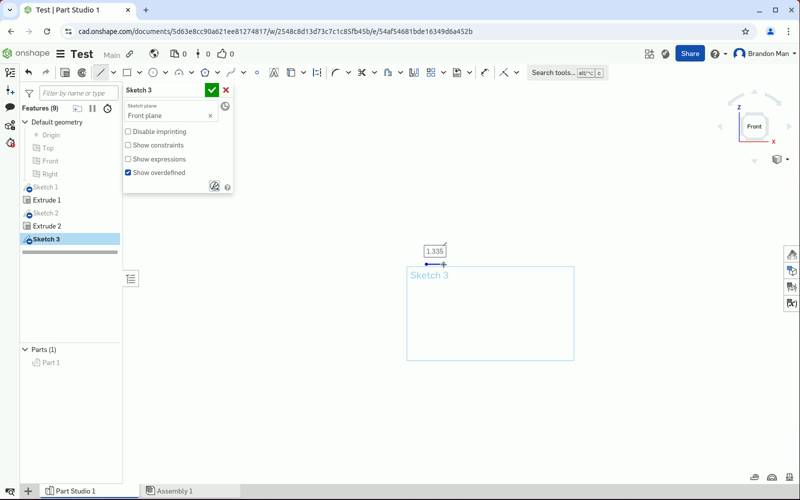
scroll(-6)
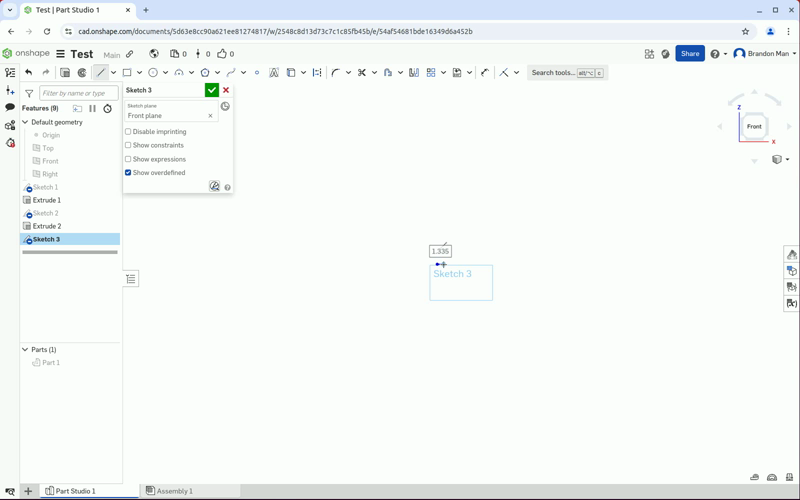
key_up(shift)
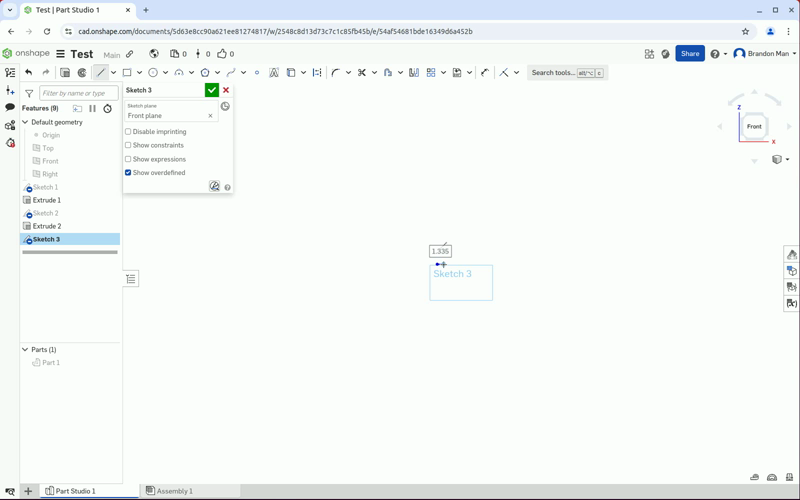
key_down(shift)
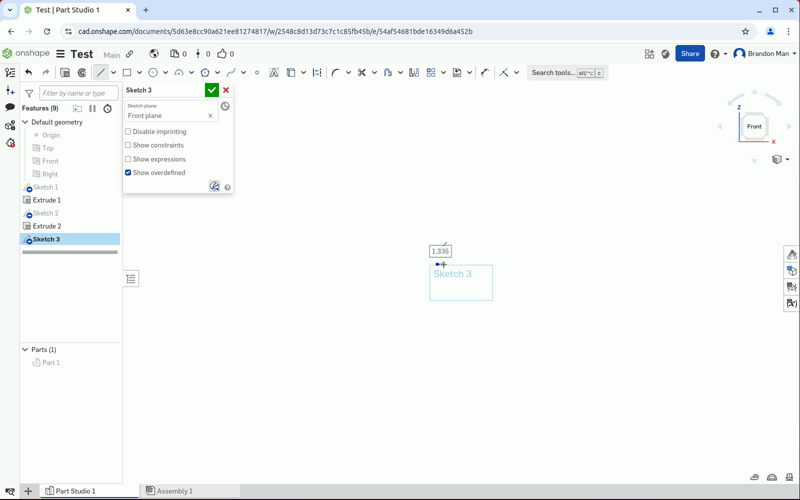
mouse_move(473, 264)
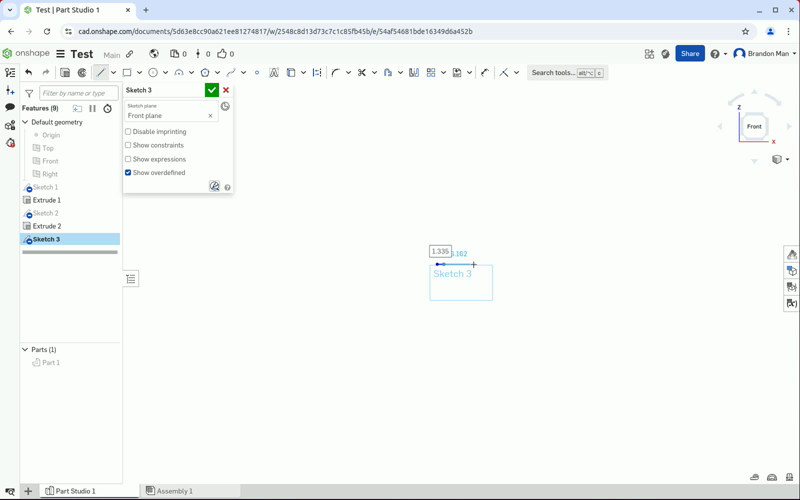
mouse_move(453, 249)
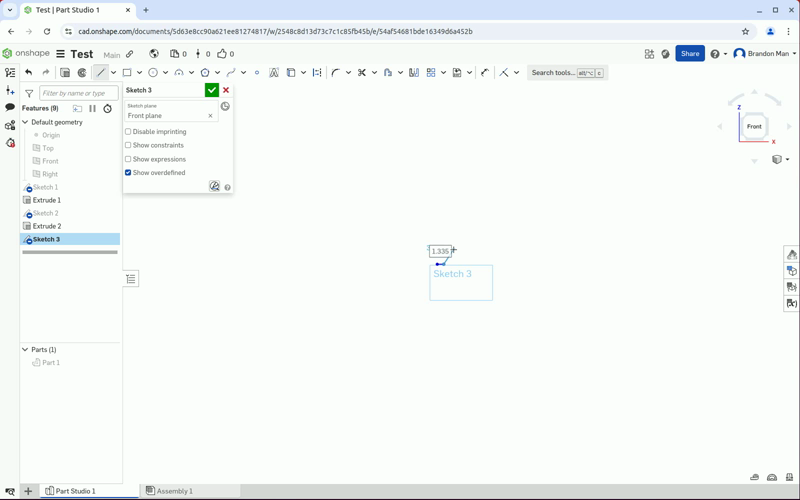
click(453, 249)
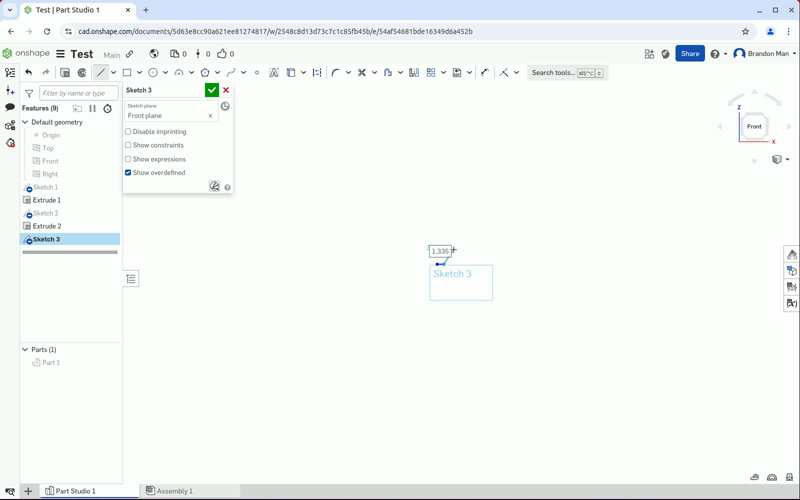
key_up(shift)
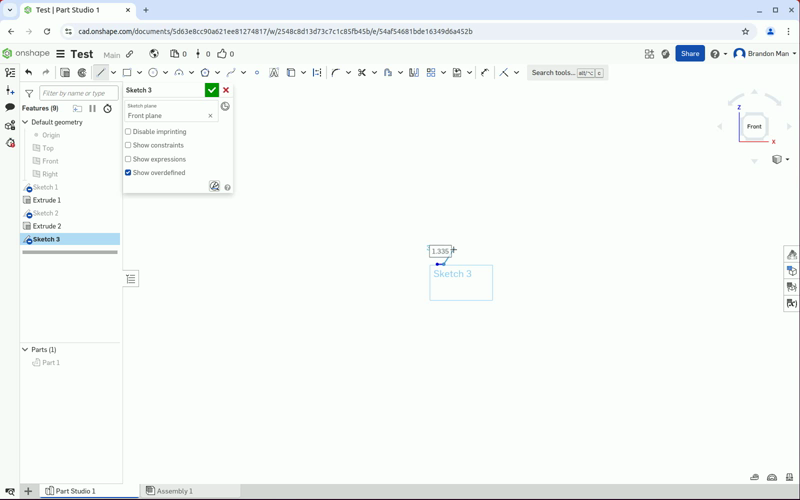
key(esc)
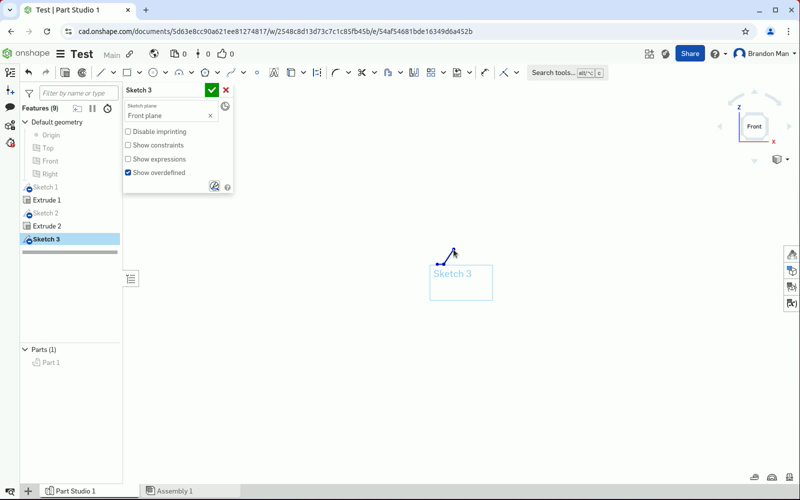
key(a)
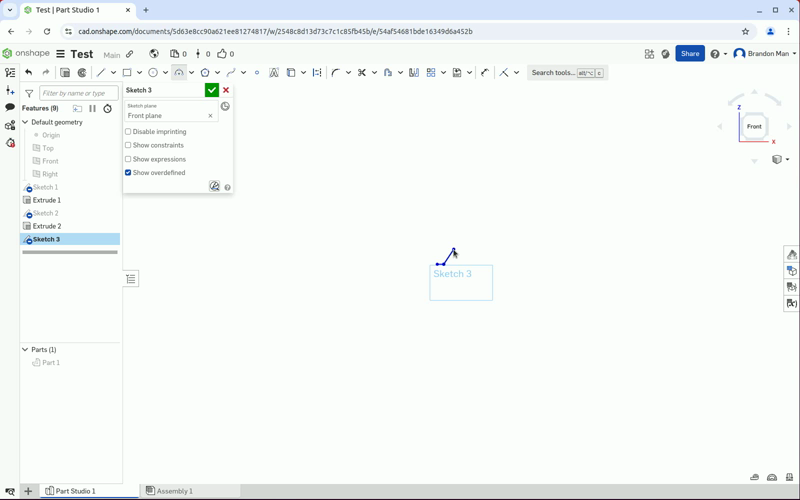
mouse_move(453, 249)
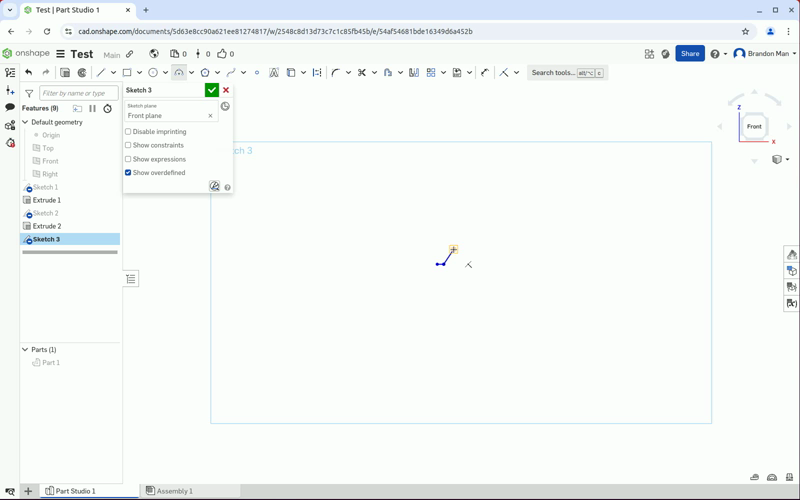
click(453, 249)
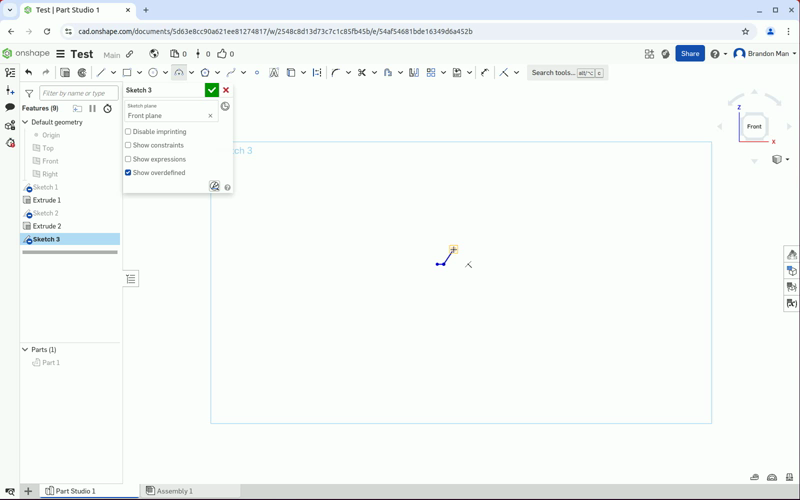
key_down(shift)
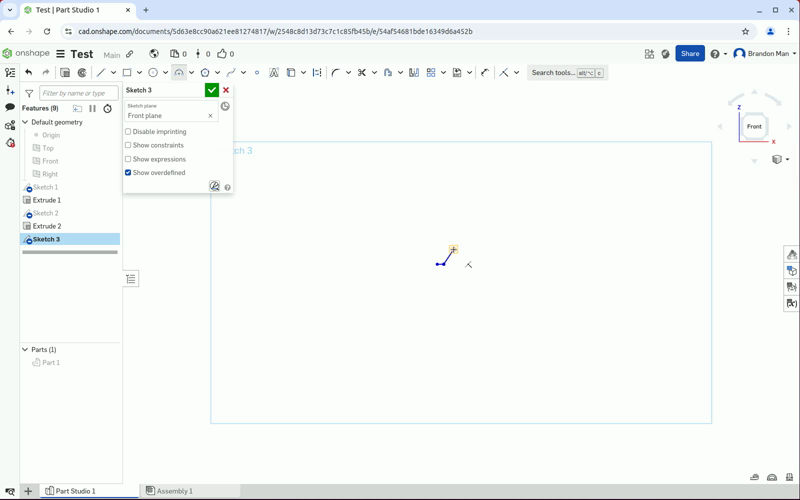
mouse_move(461, 244)
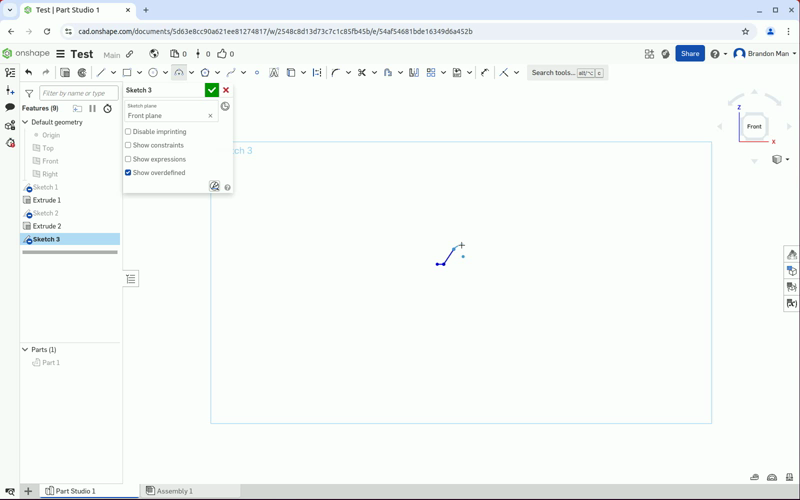
click(461, 244)
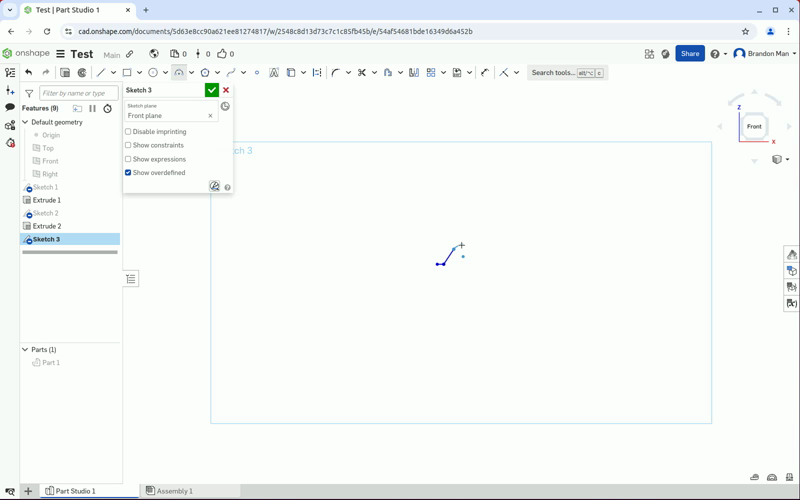
mouse_move(457, 245)
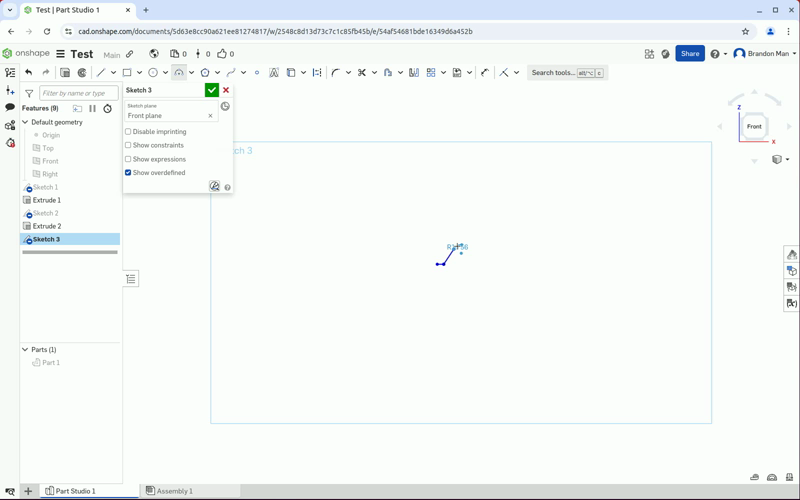
click(457, 245)
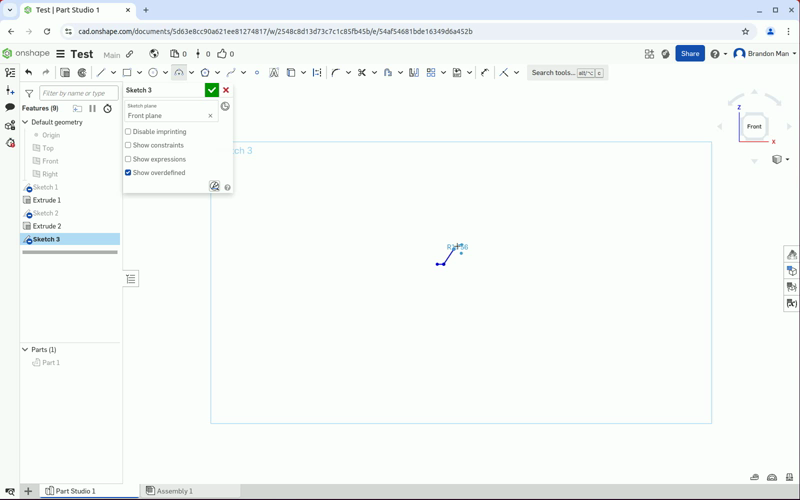
key_up(shift)
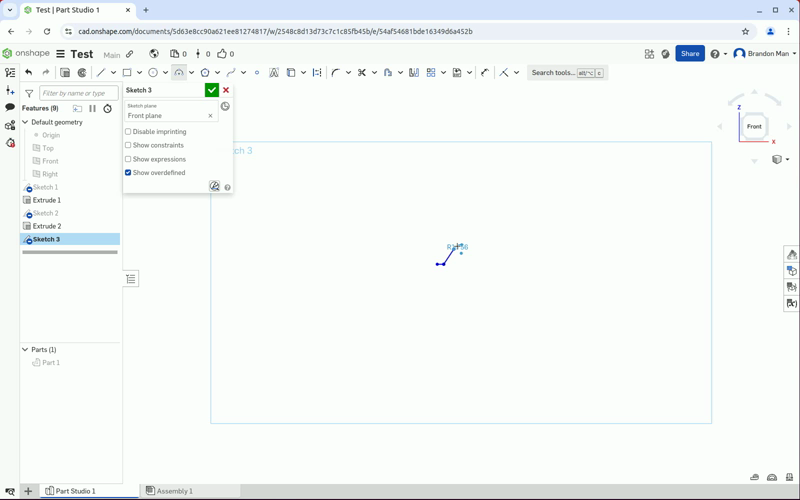
key(esc)
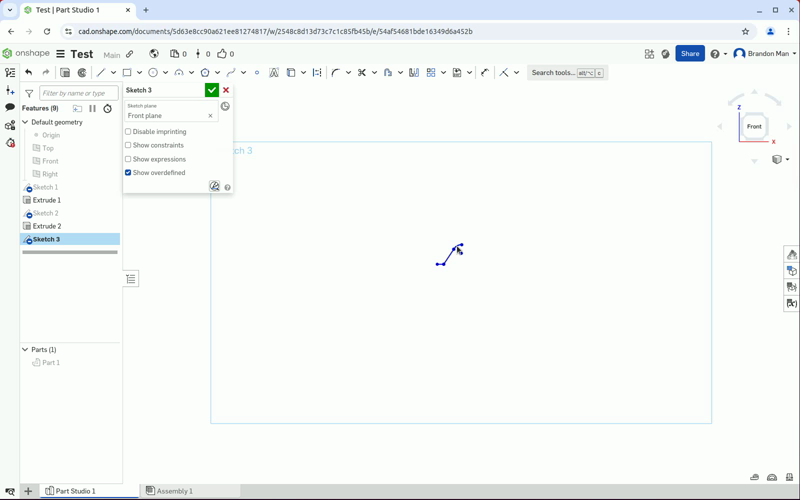
key(l)
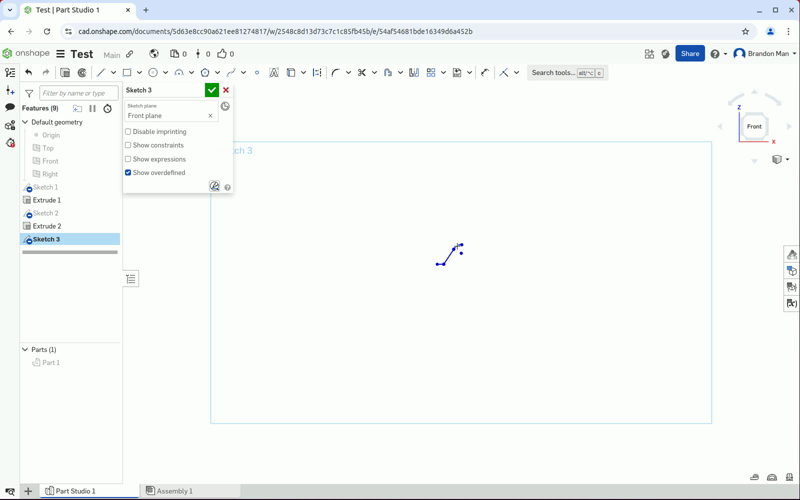
mouse_move(461, 244)
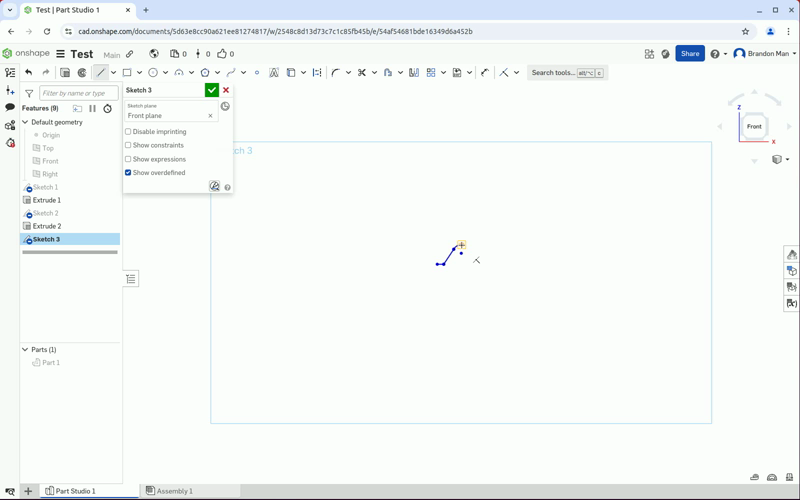
click(461, 244)
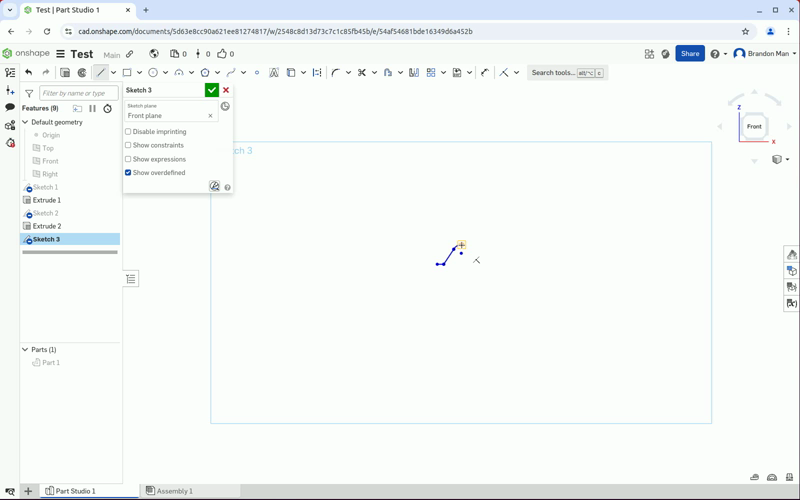
key_down(shift)
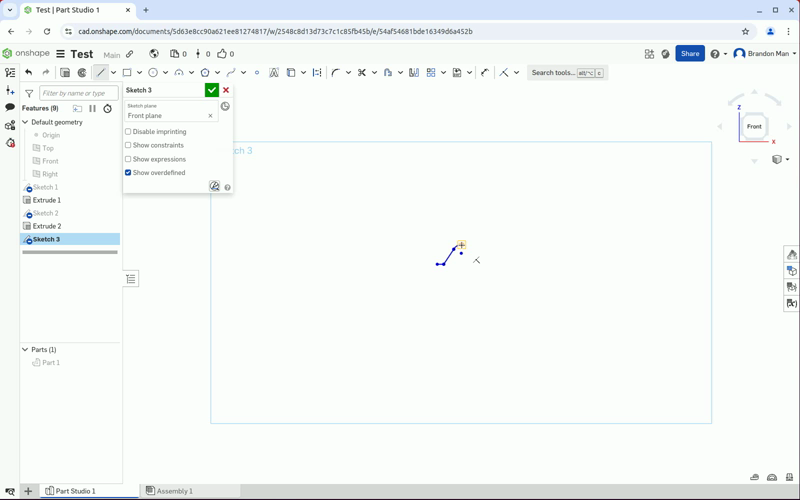
mouse_move(491, 244)
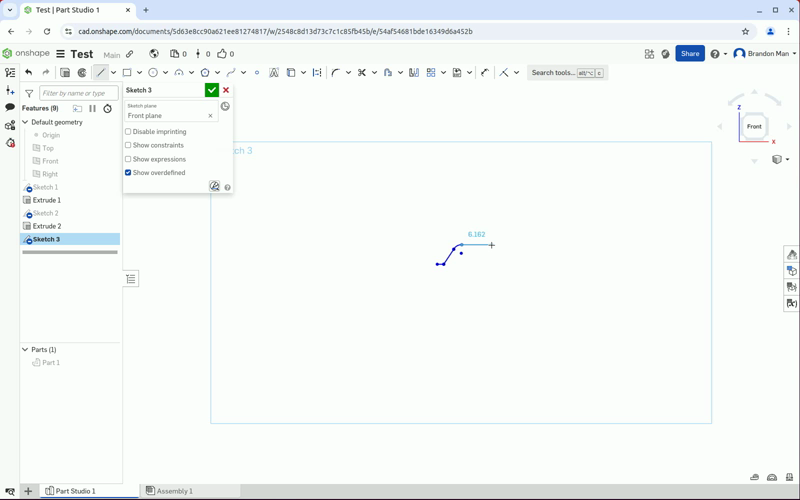
mouse_move(437, 244)
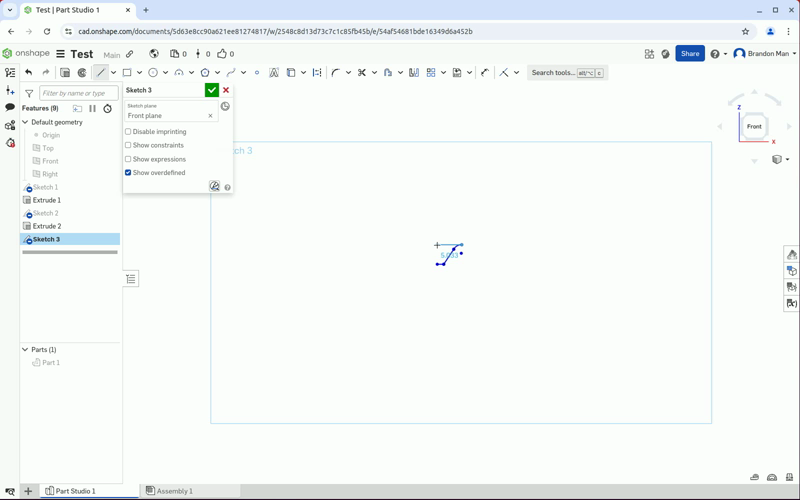
click(437, 244)
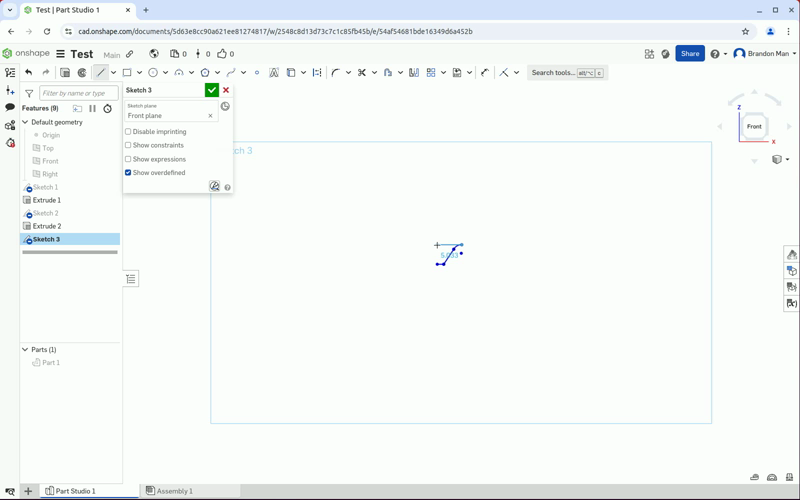
key_up(shift)
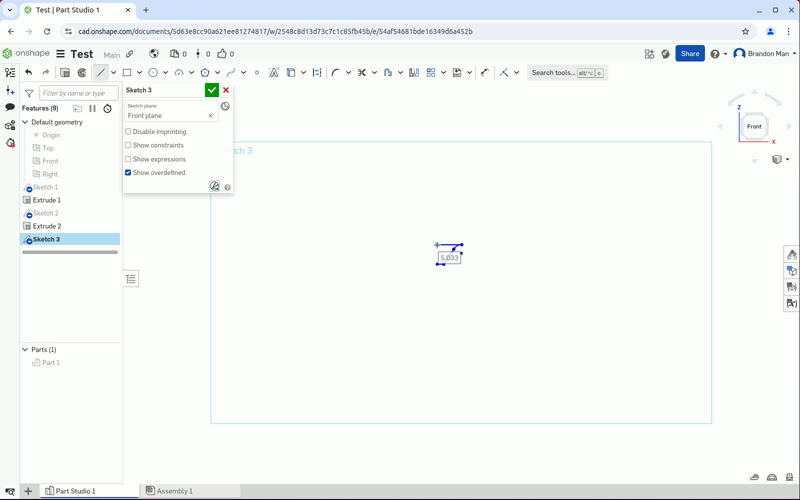
mouse_move(467, 244)
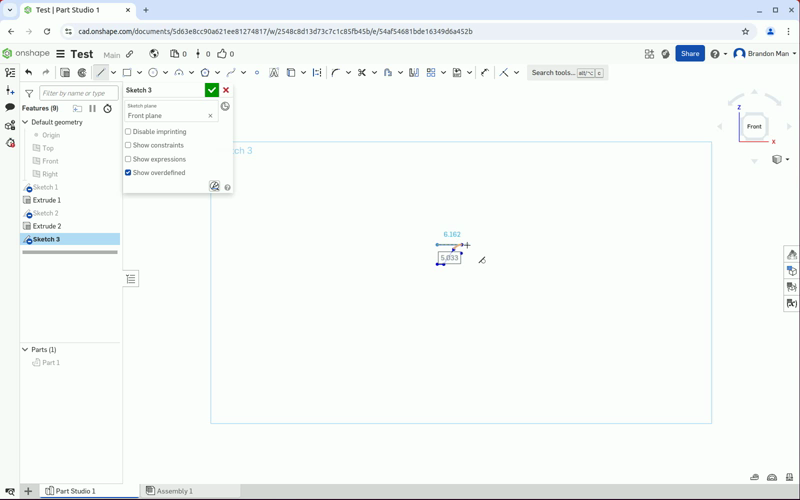
key_down(shift)
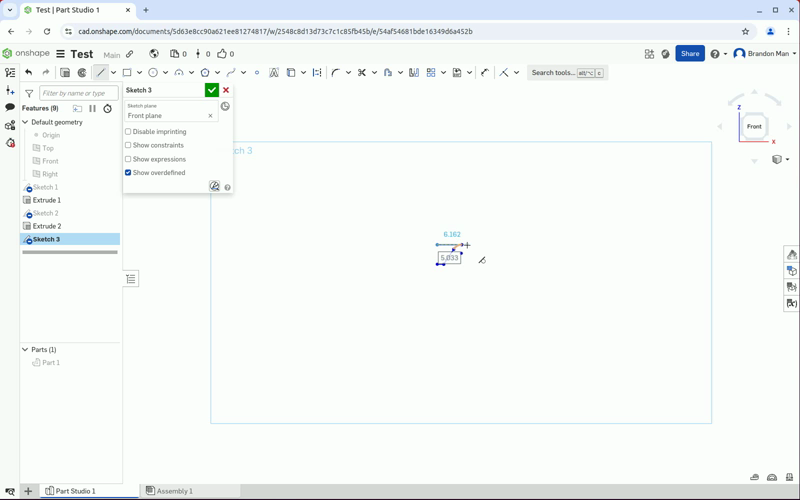
mouse_move(437, 264)
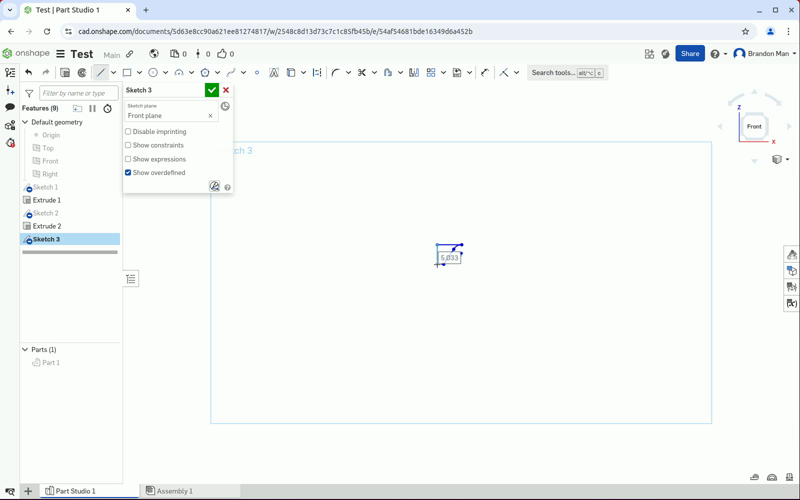
key_up(shift)
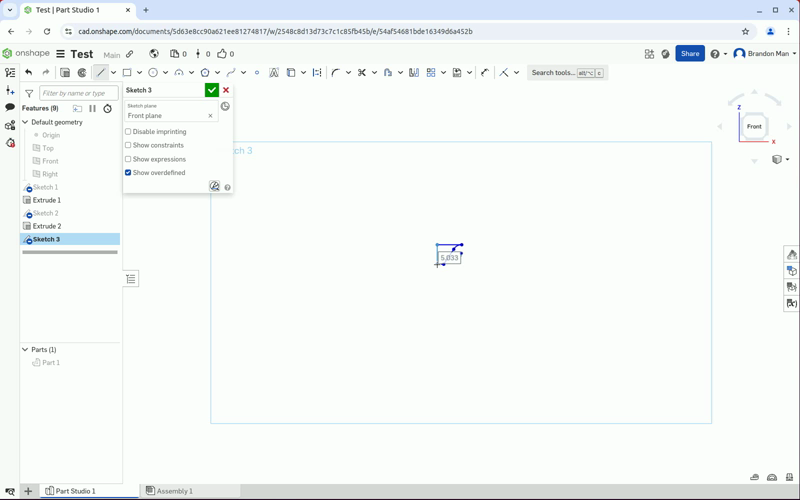
click(437, 264)
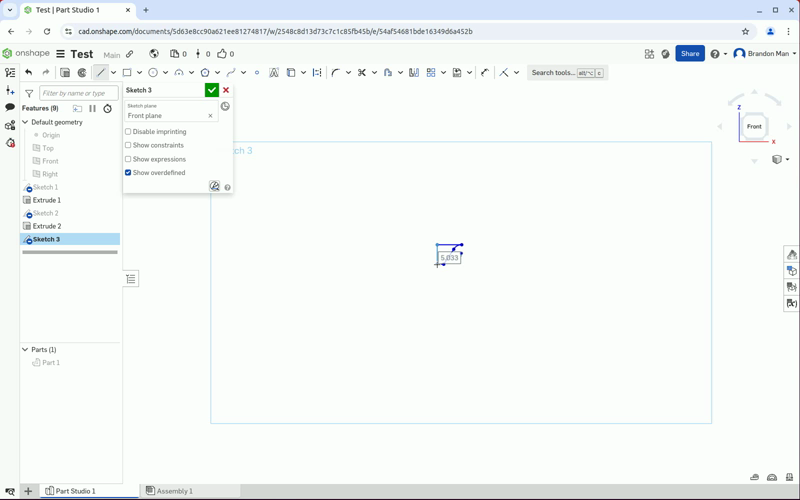
key(esc)
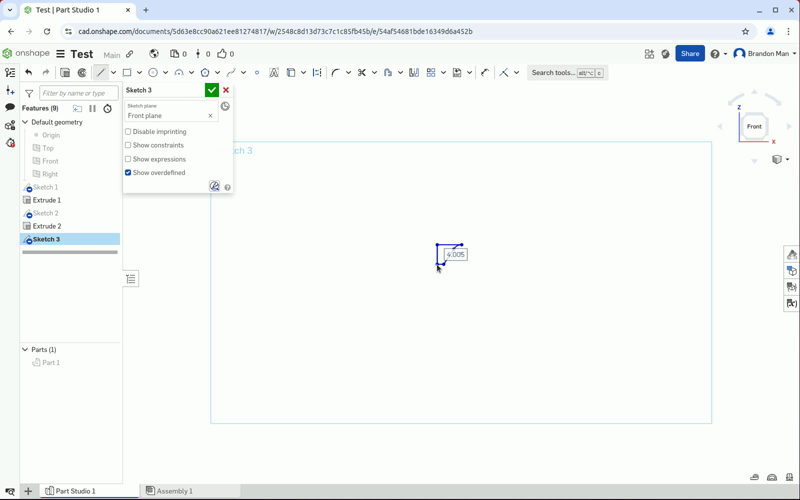
mouse_move(444, 248)
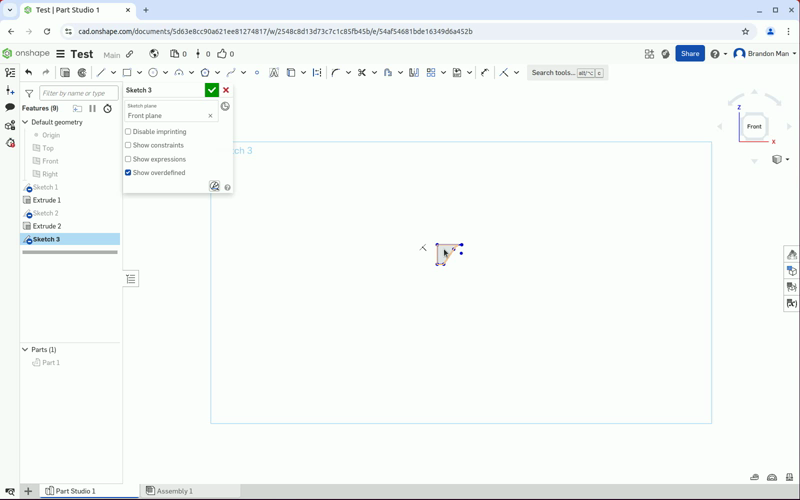
scroll(6)
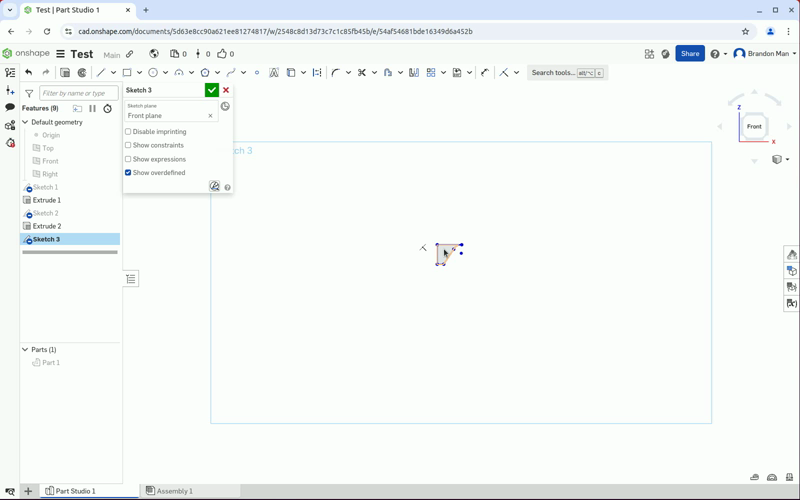
scroll(6)
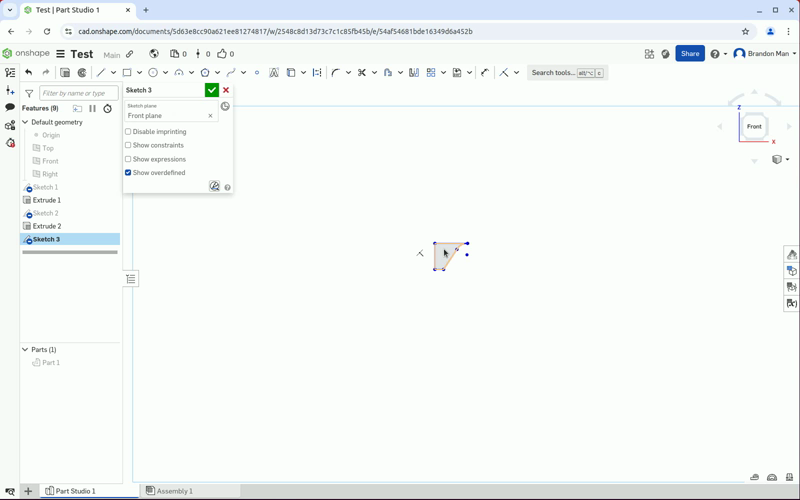
scroll(6)
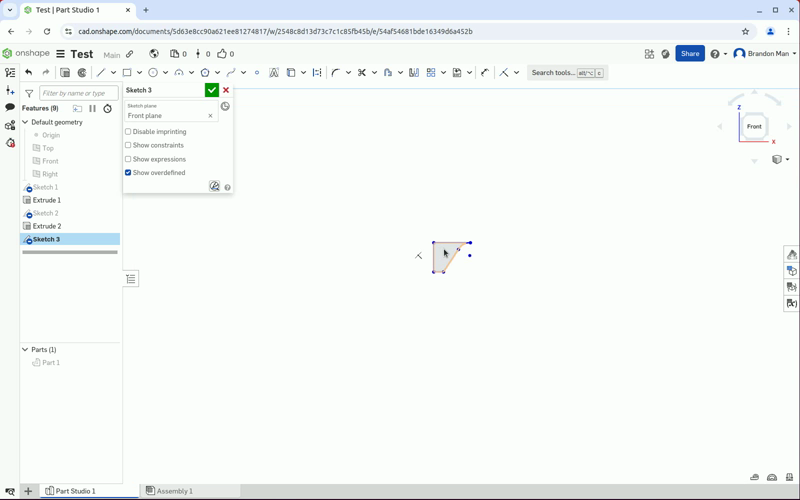
scroll(6)
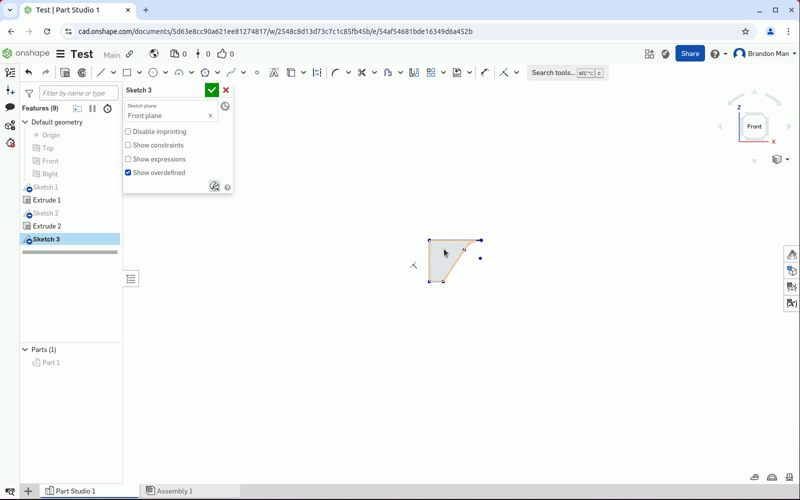
scroll(6)
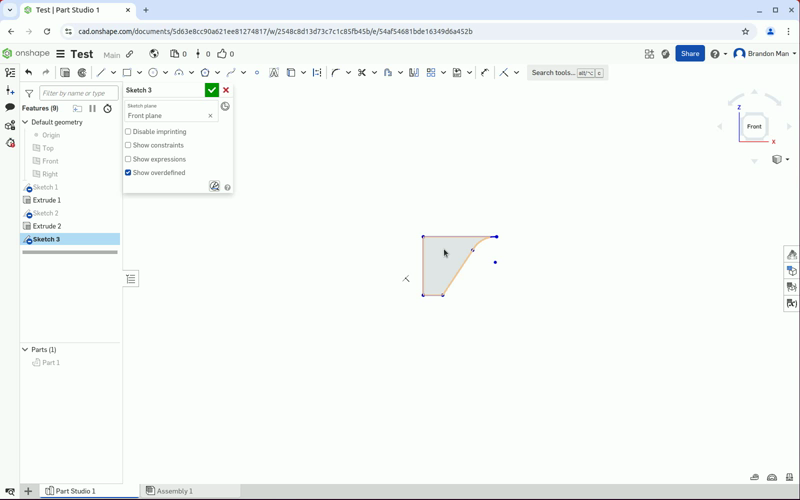
scroll(6)
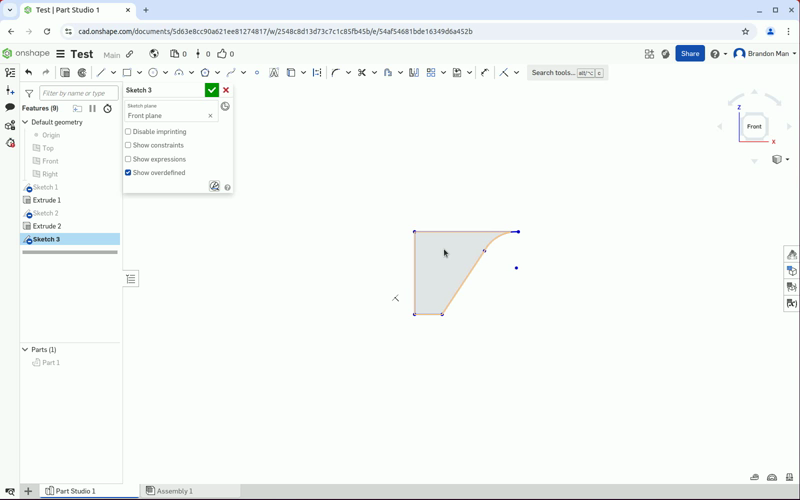
scroll(6)
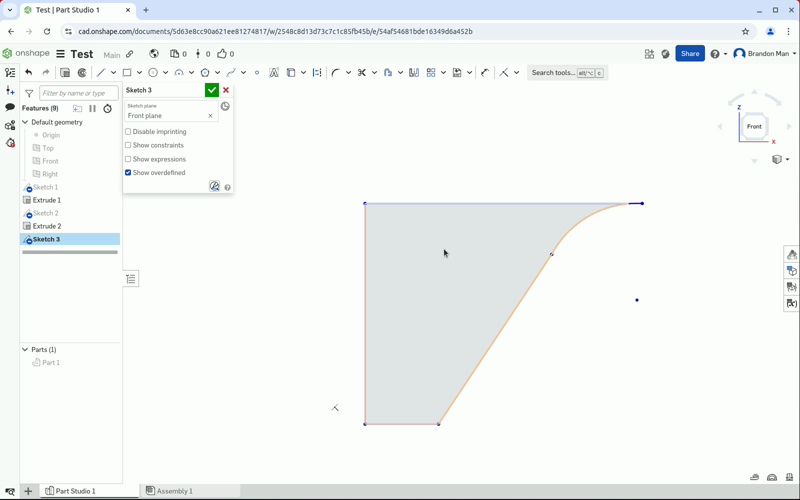
click(444, 248)
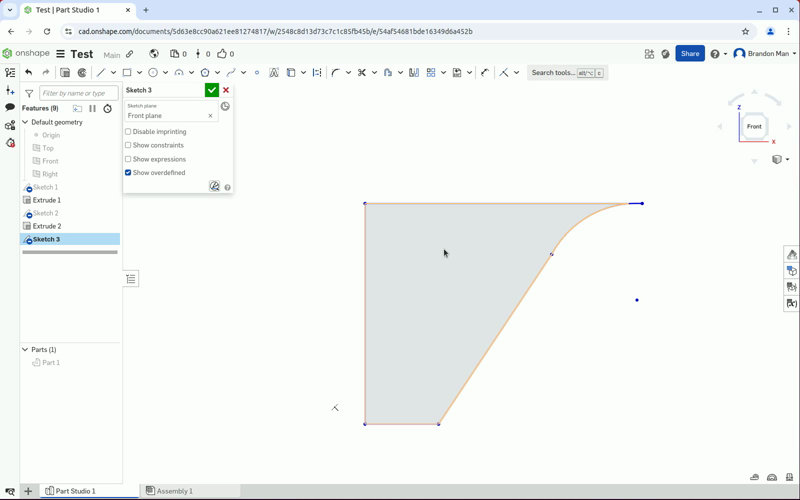
scroll(-6)
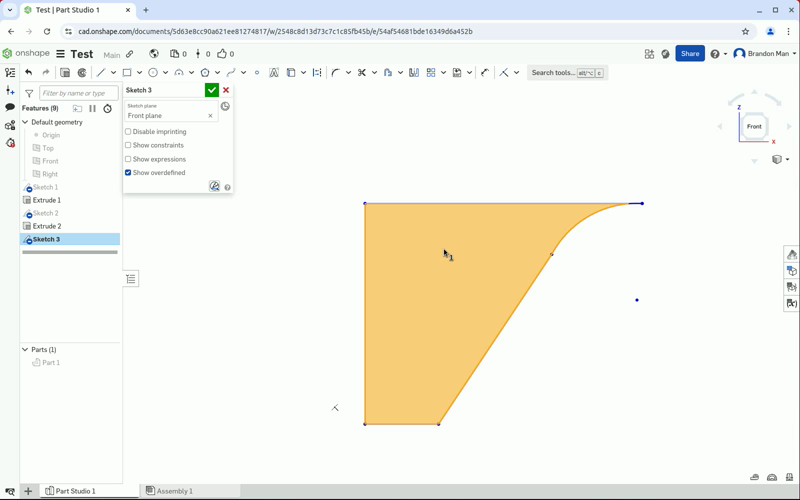
scroll(-6)
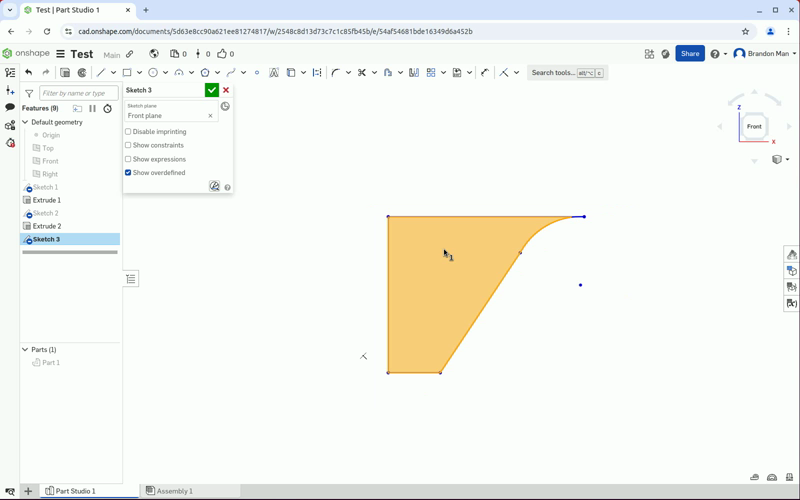
scroll(-6)
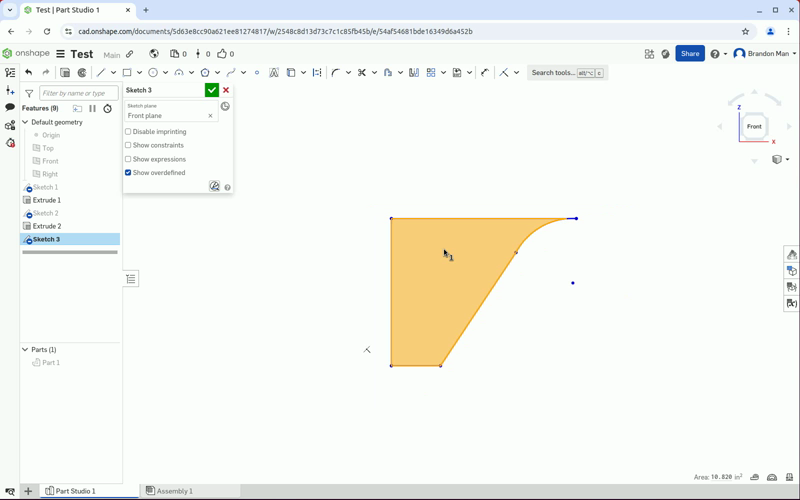
scroll(-6)
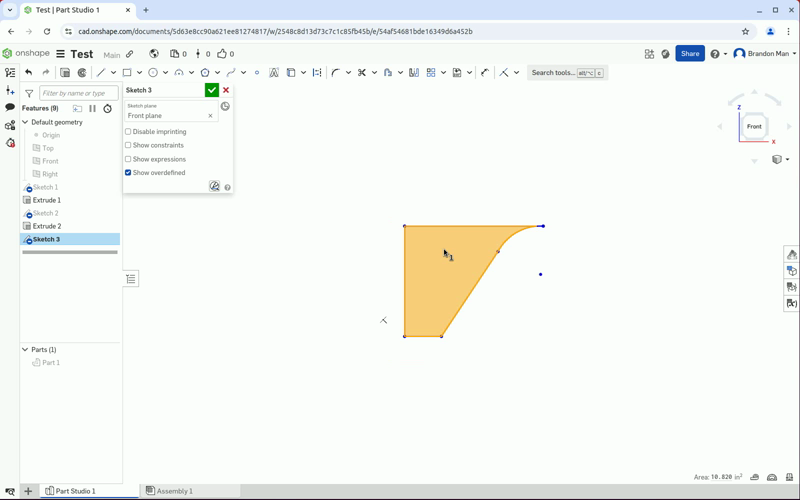
scroll(-6)
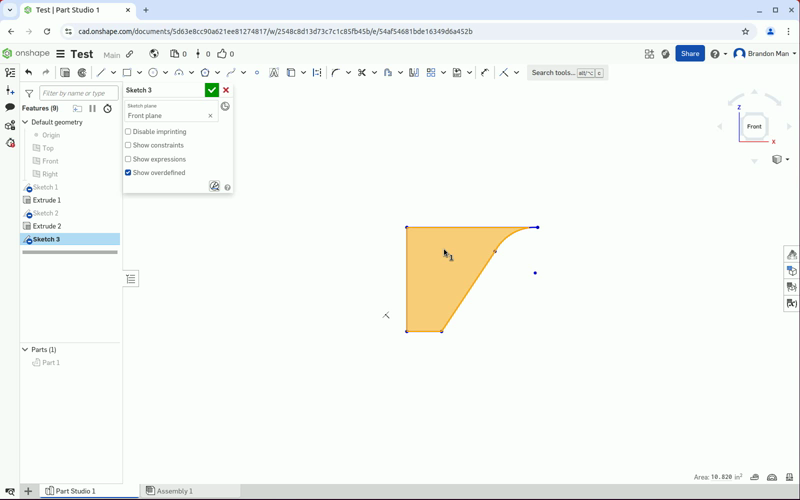
scroll(-6)
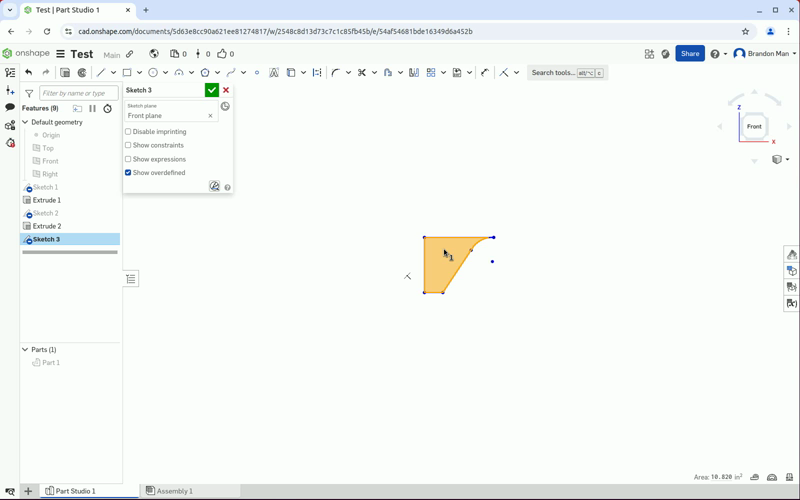
scroll(-6)
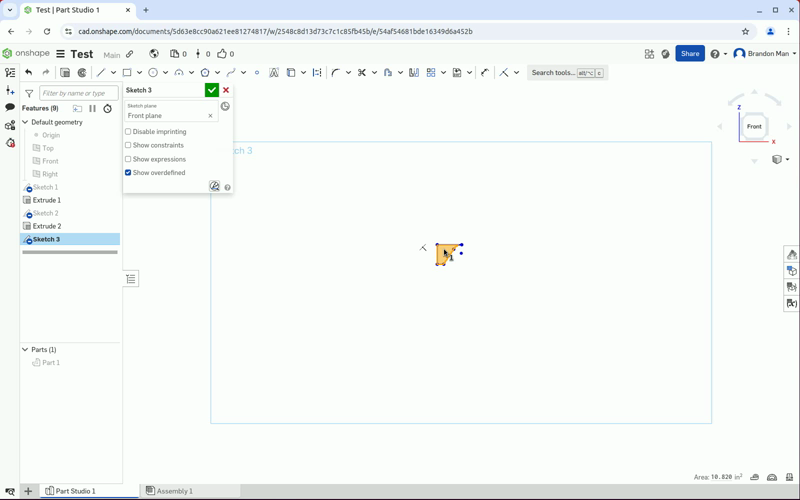
mouse_move(73, 352)
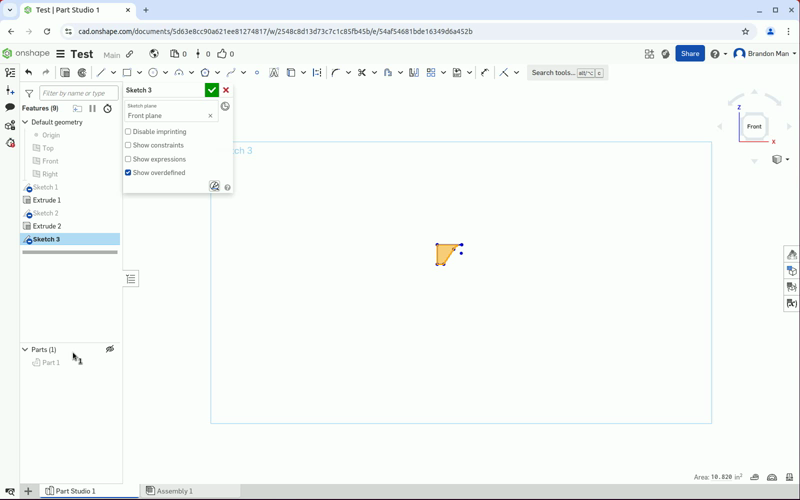
key(shift+y)
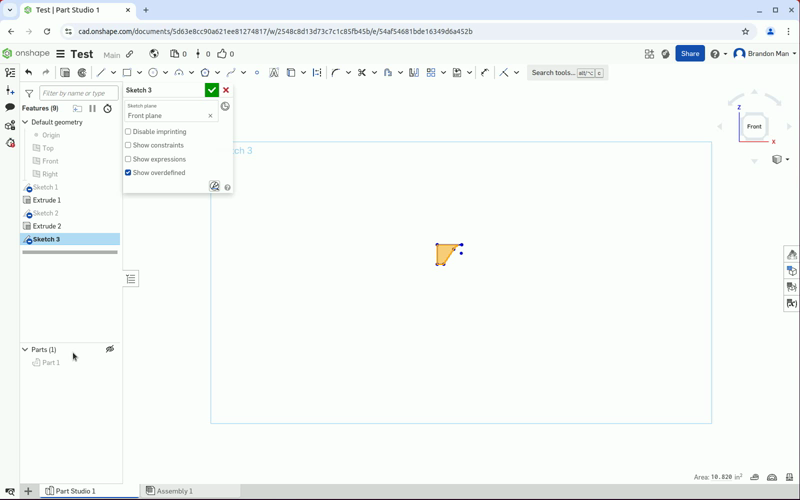
key(shift+e)
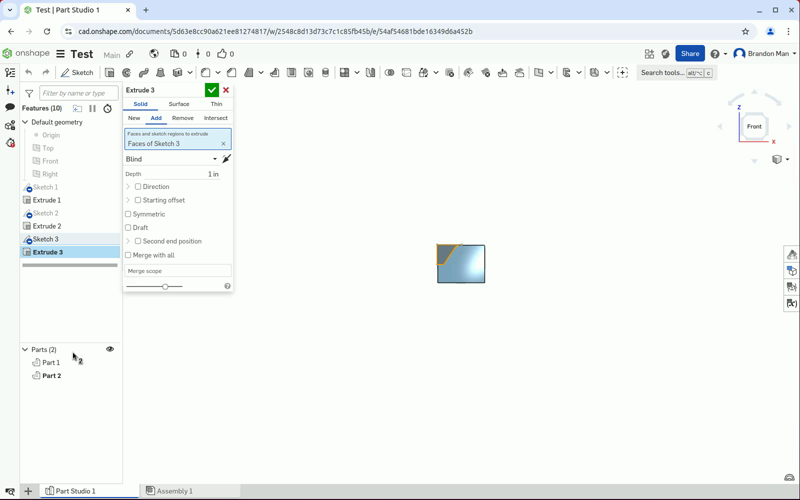
mouse_move(143, 106)
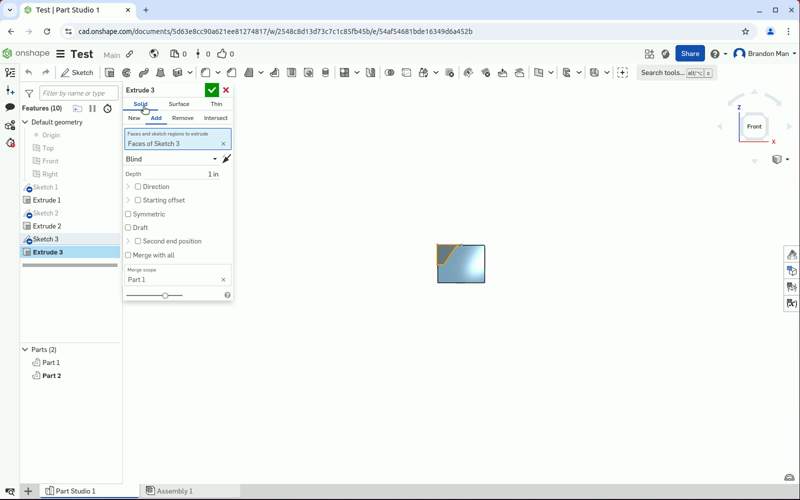
click(143, 106)
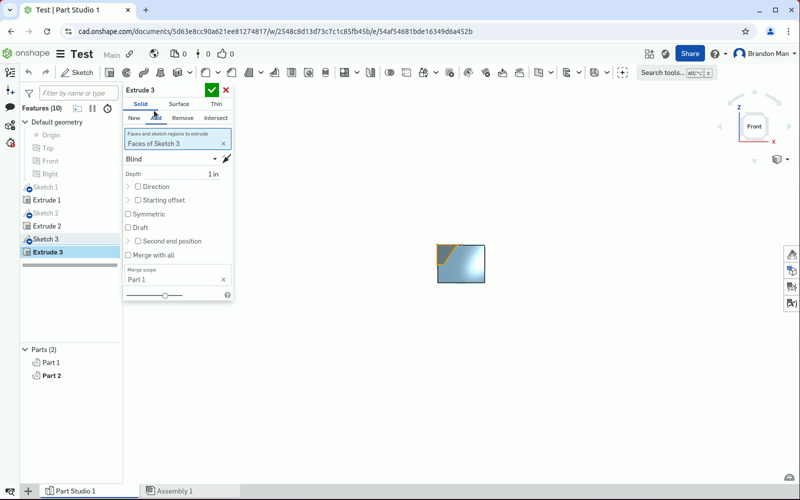
mouse_move(186, 120)
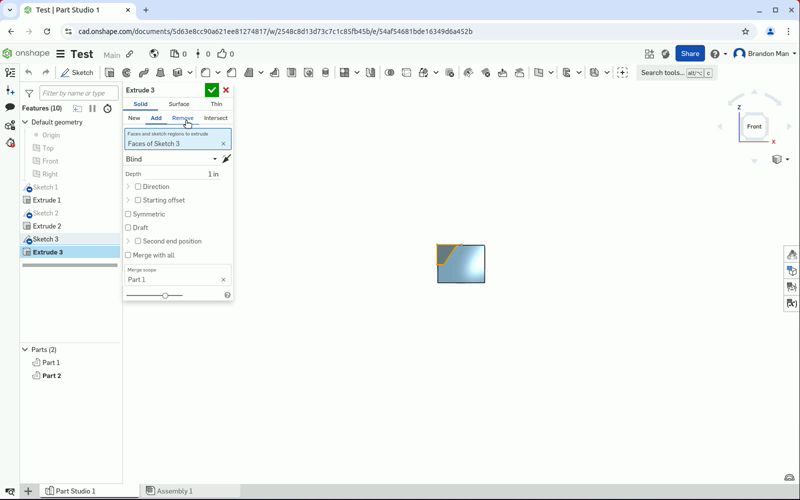
click(186, 120)
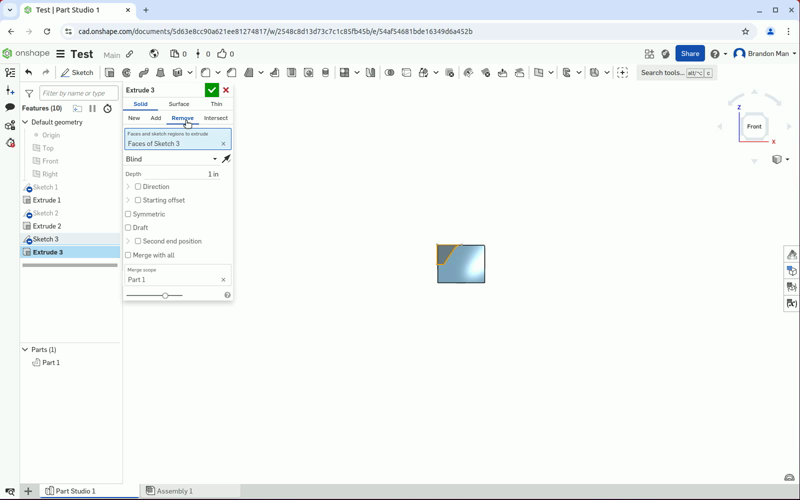
key(tab, 4)
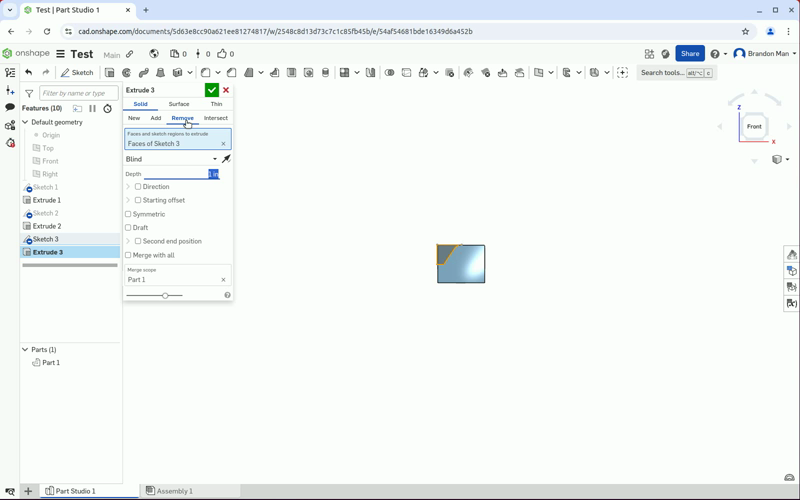
text(2.889)
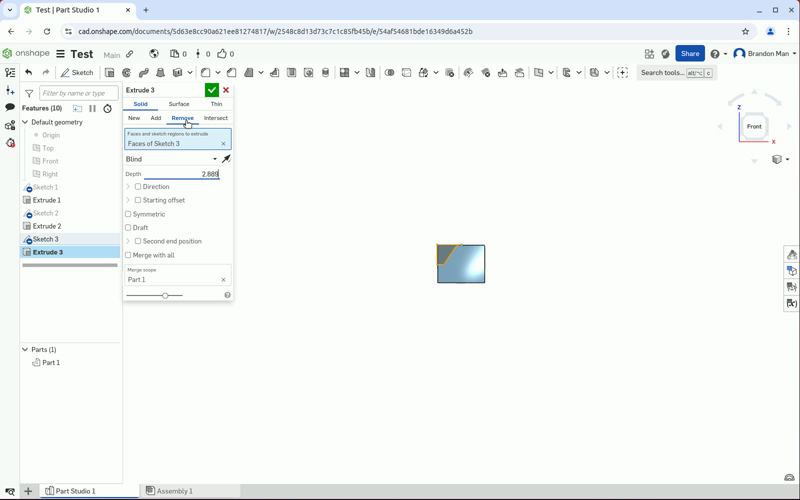
key(tab, 6)
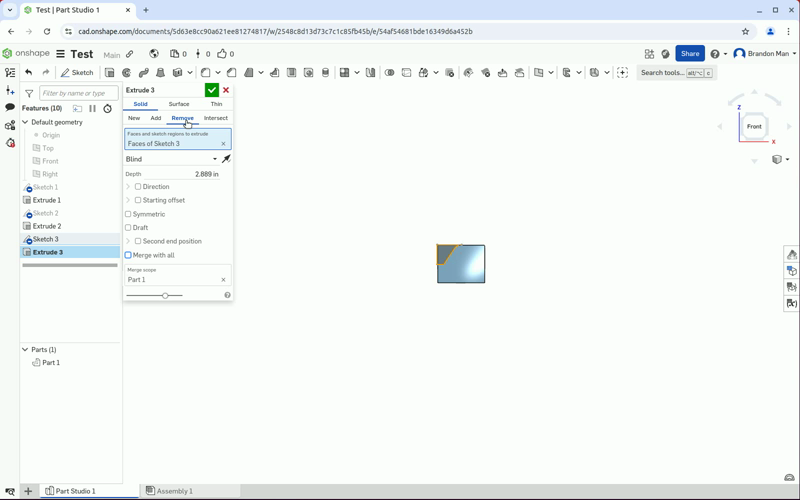
key(space)
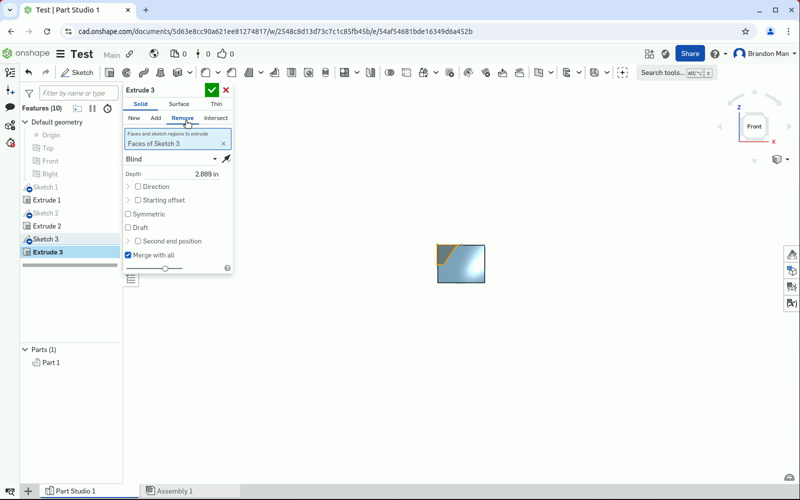
key(enter)
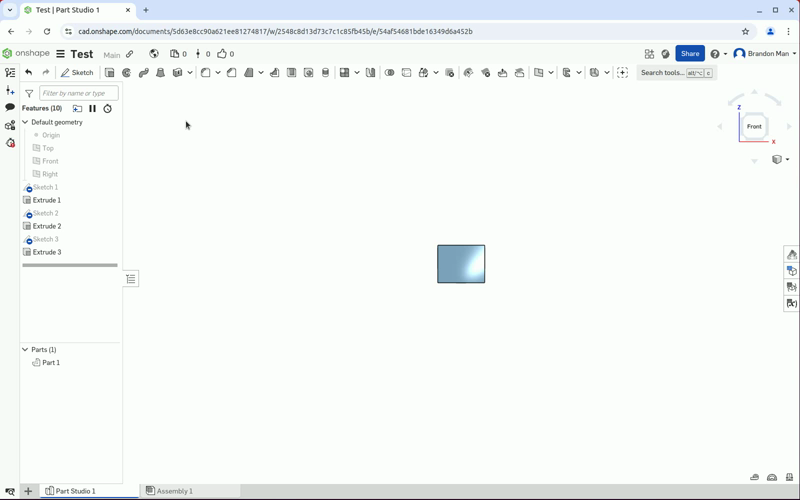
key(shift+h)
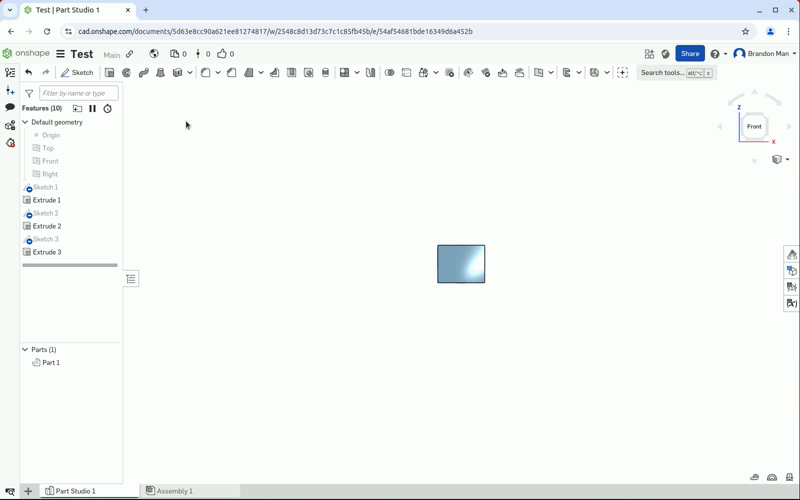
key(shift+h)
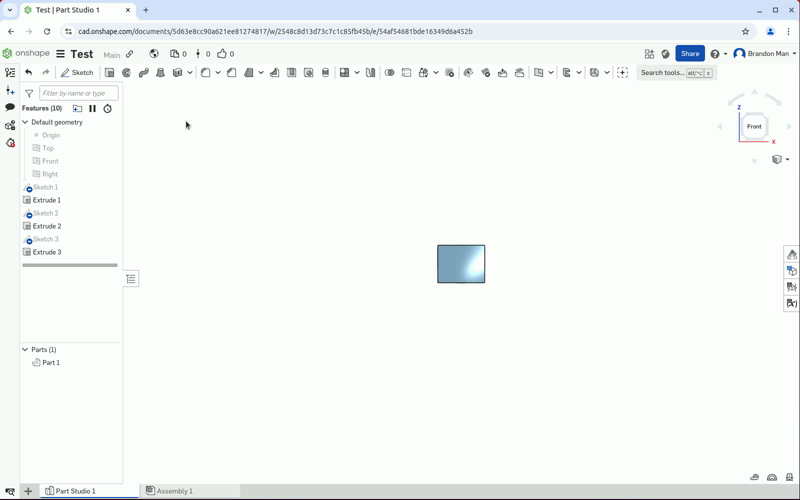
mouse_move(73, 189)
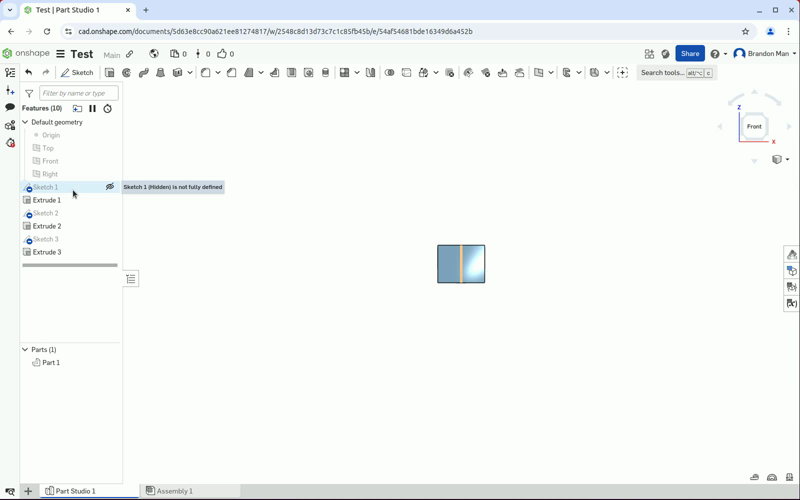
click(73, 189)
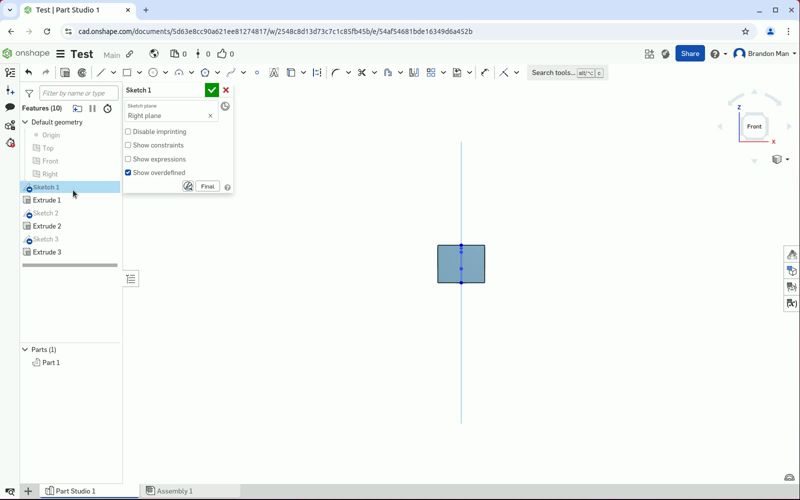
mouse_move(229, 92)
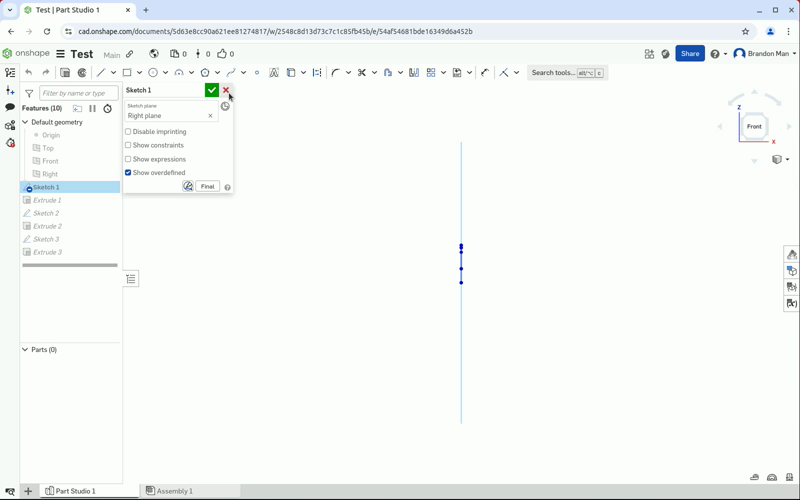
click(229, 92)
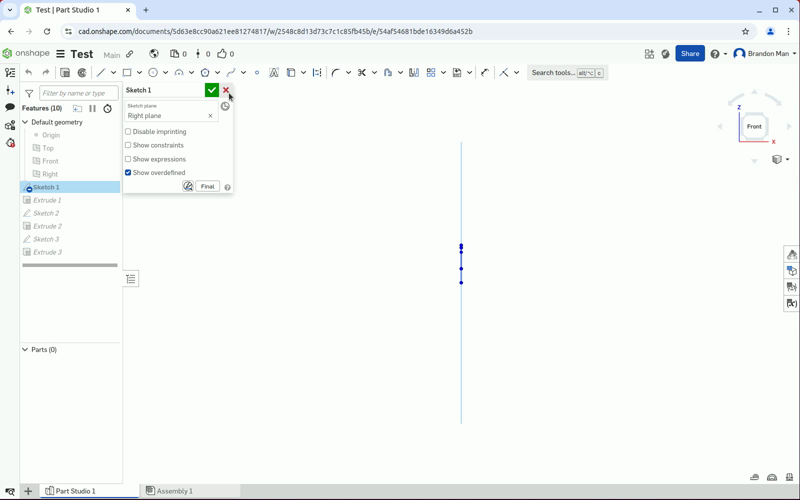
key(shift+s)
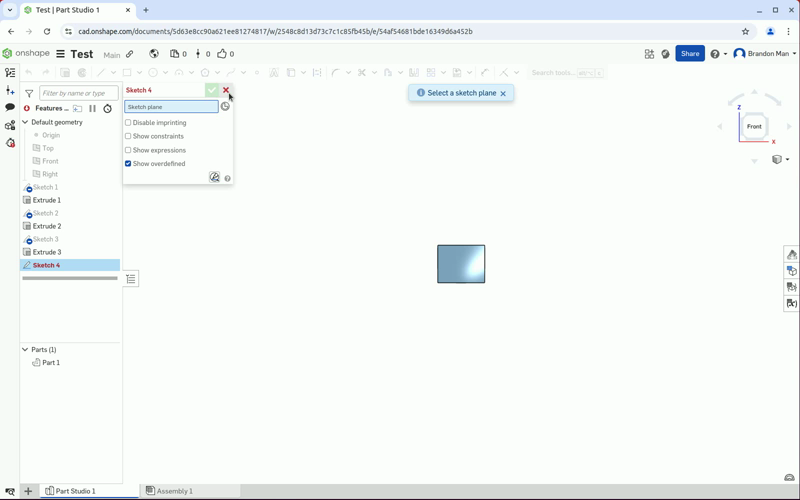
mouse_move(73, 163)
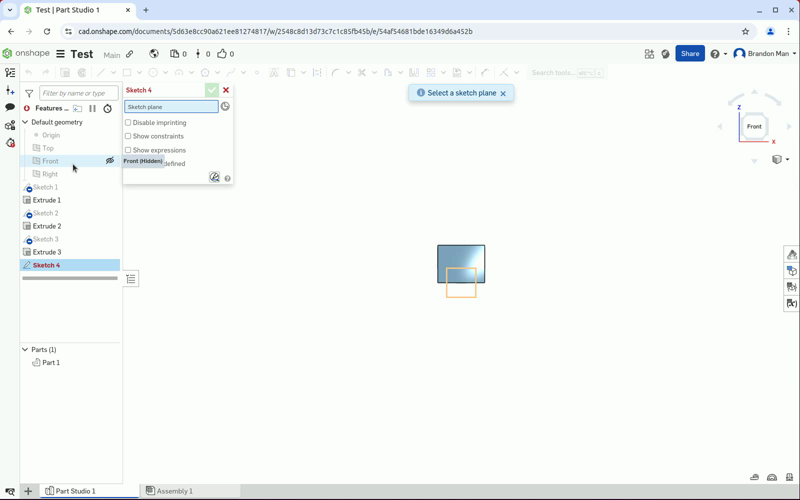
click(73, 163)
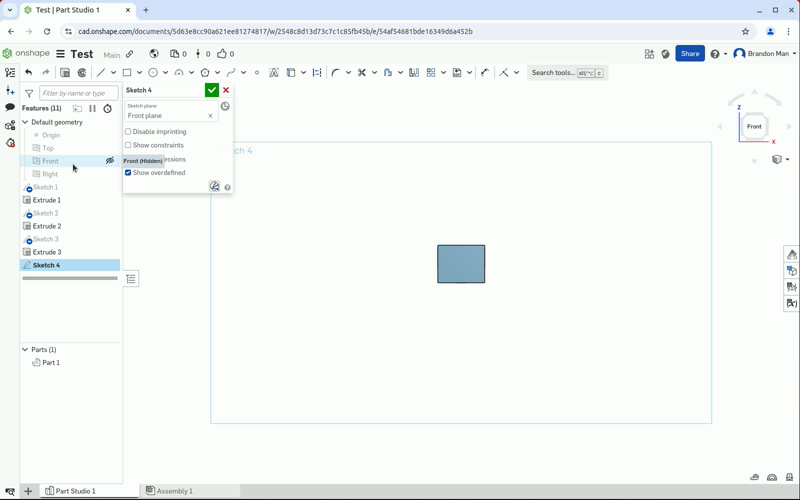
mouse_move(73, 352)
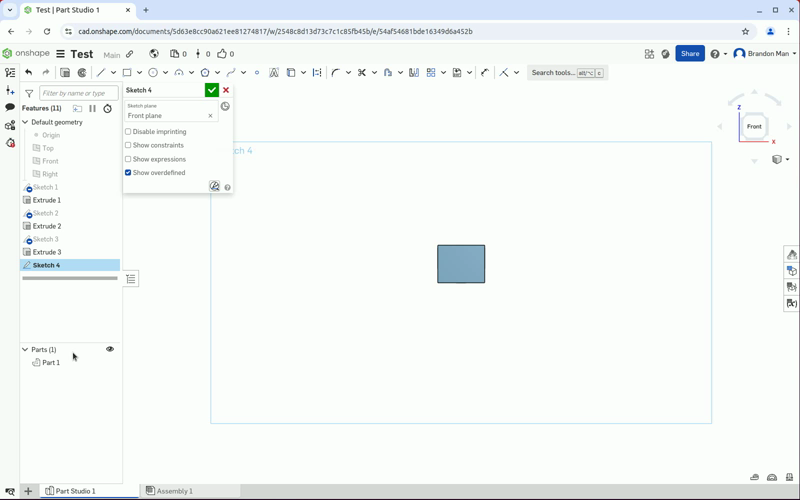
key(y)
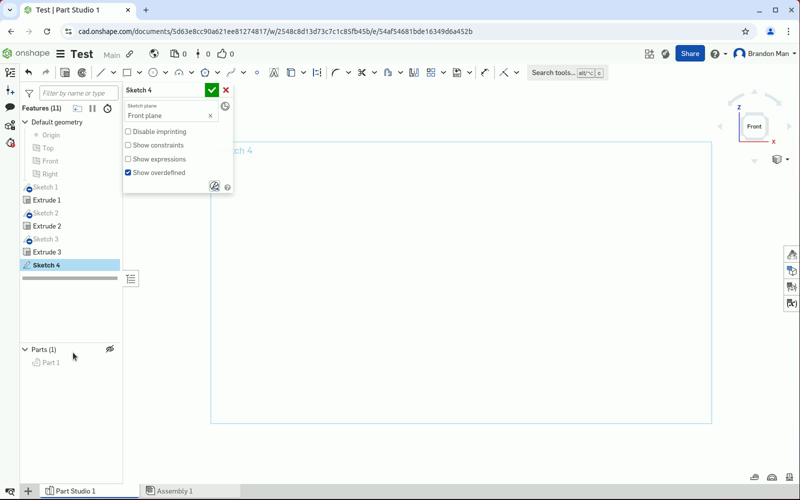
key(a)
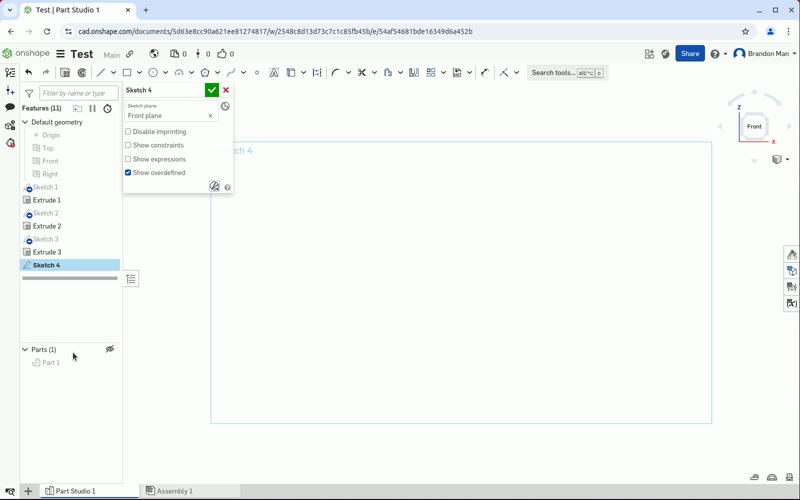
key_down(shift)
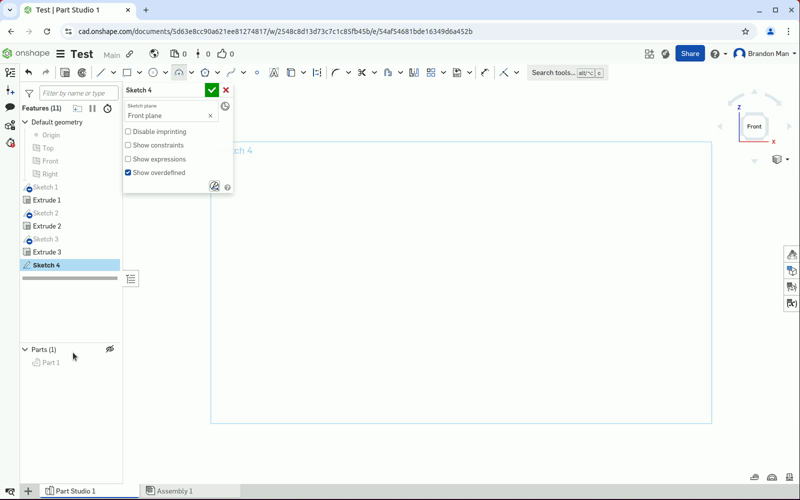
mouse_move(460, 245)
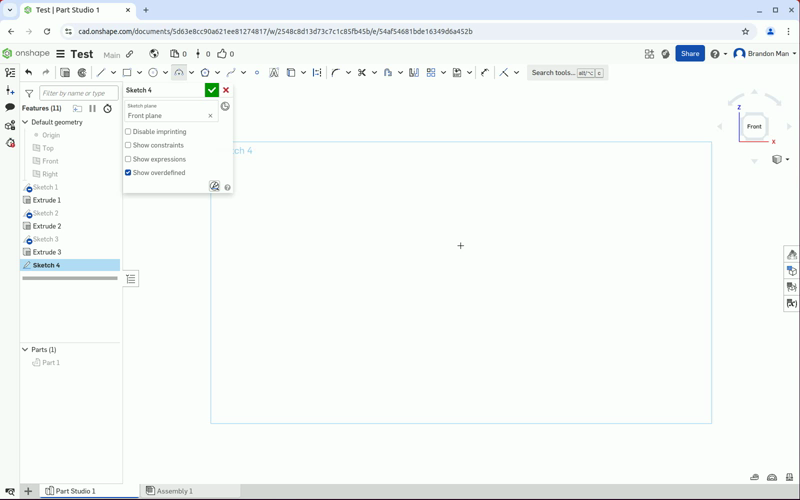
click(460, 245)
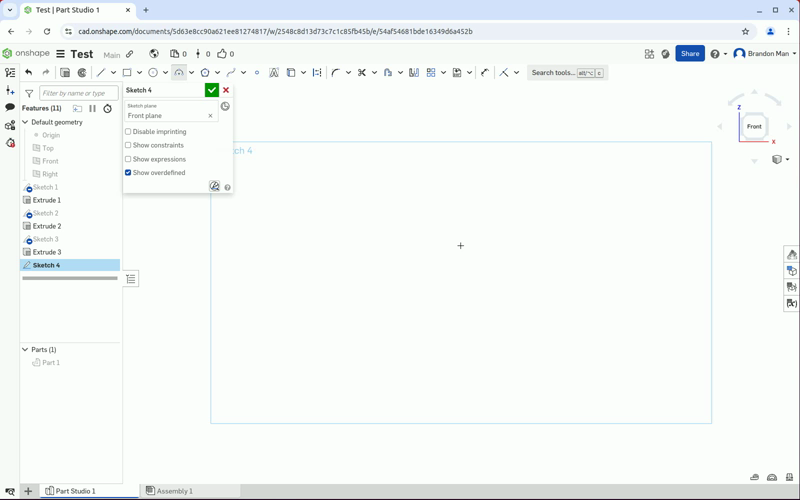
key_up(shift)
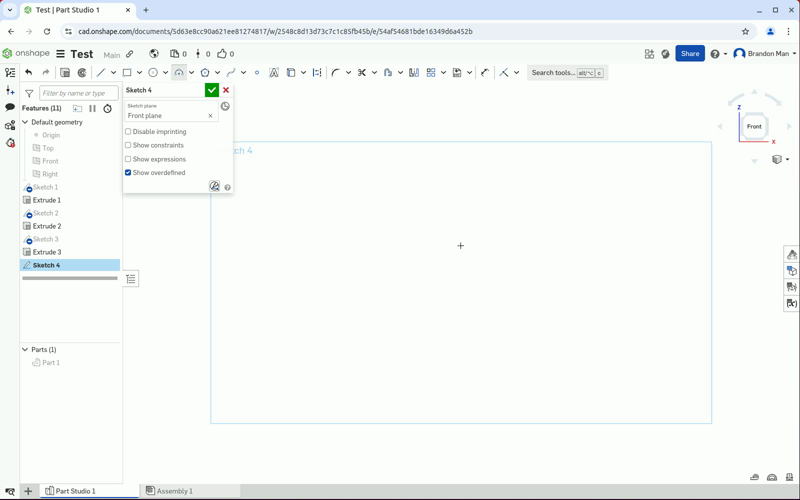
key_down(shift)
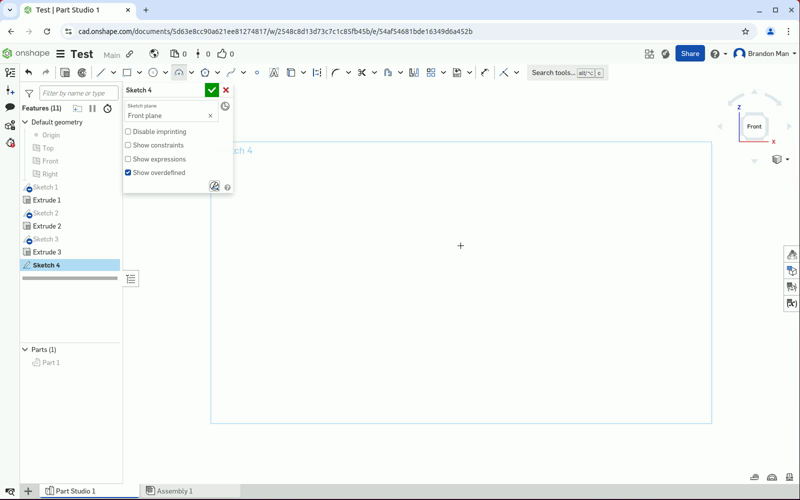
mouse_move(468, 249)
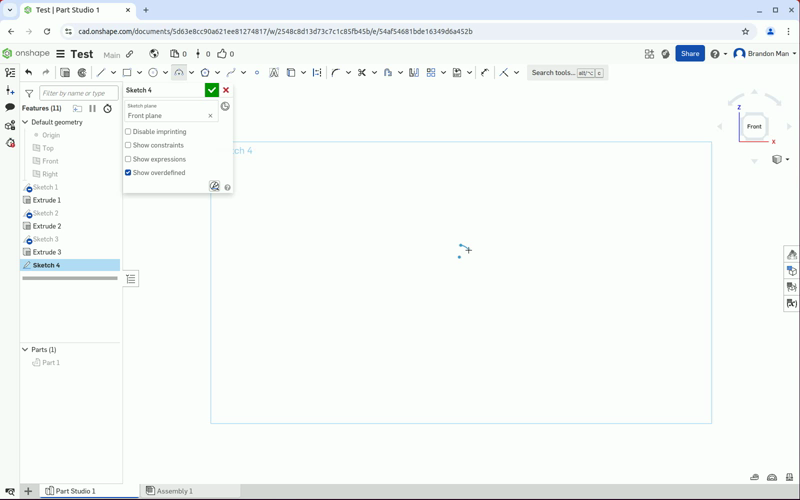
click(468, 249)
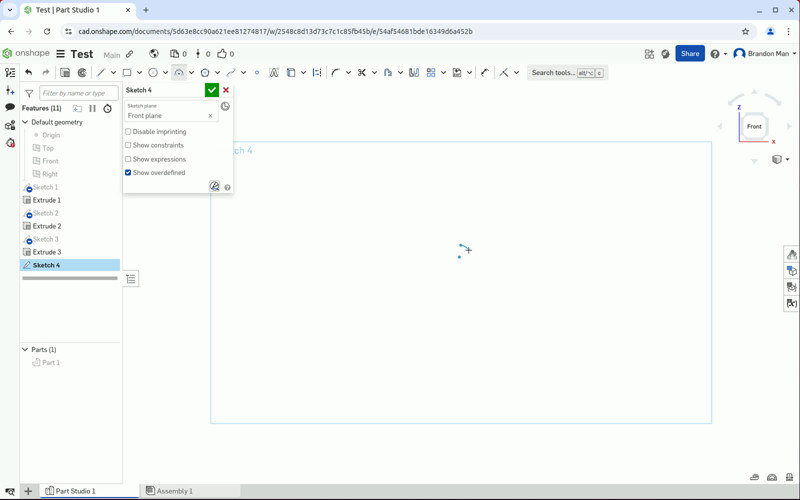
mouse_move(465, 246)
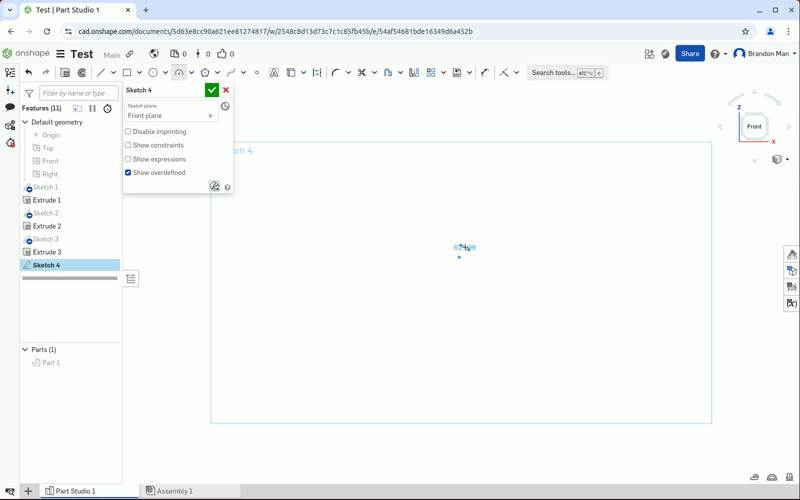
click(465, 246)
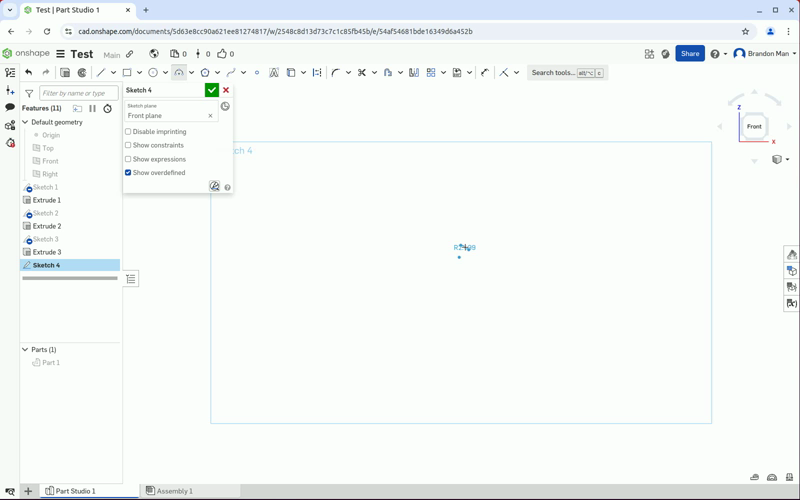
key_up(shift)
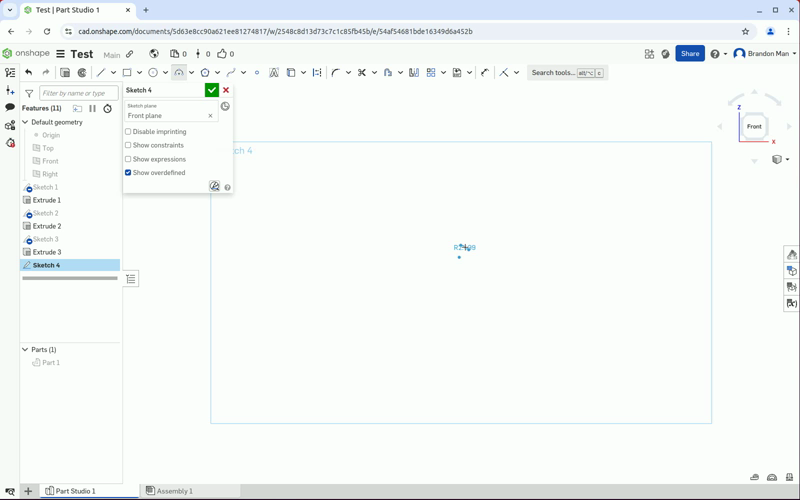
key(esc)
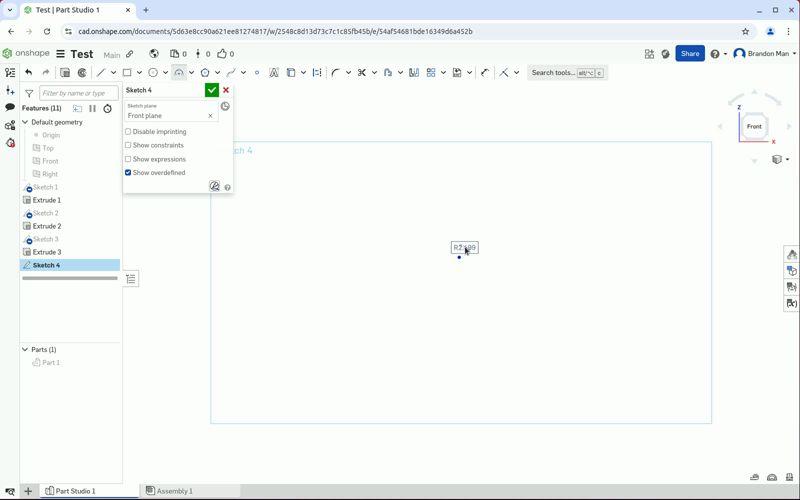
key(l)
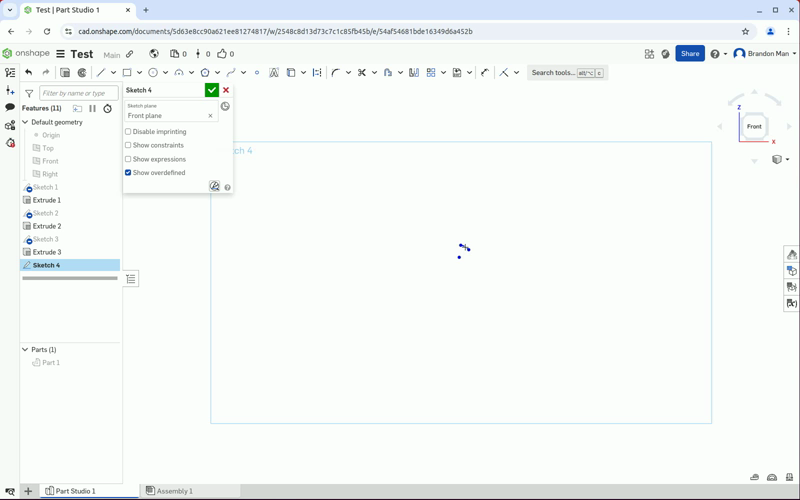
mouse_move(468, 249)
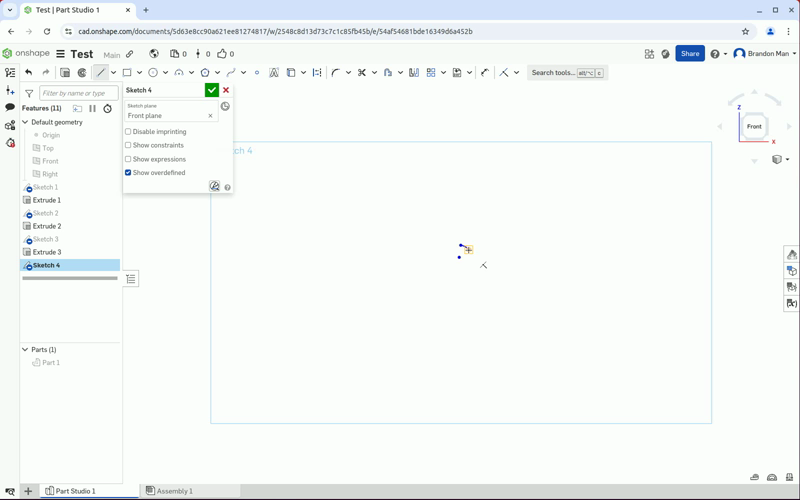
click(468, 249)
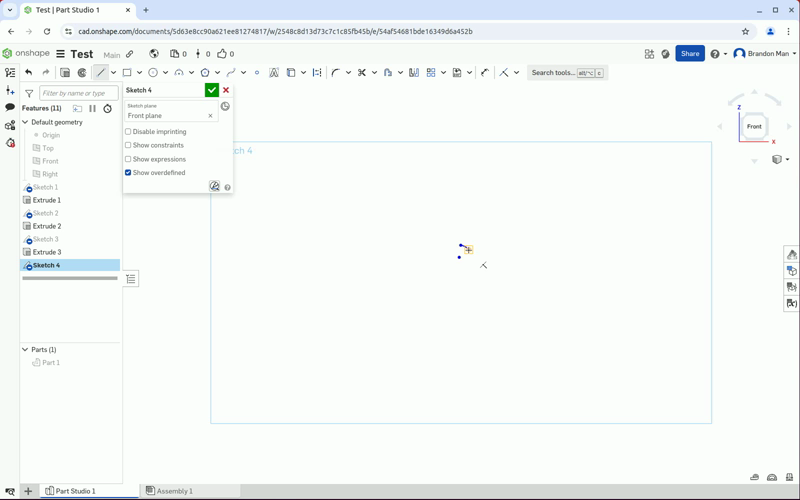
key_down(shift)
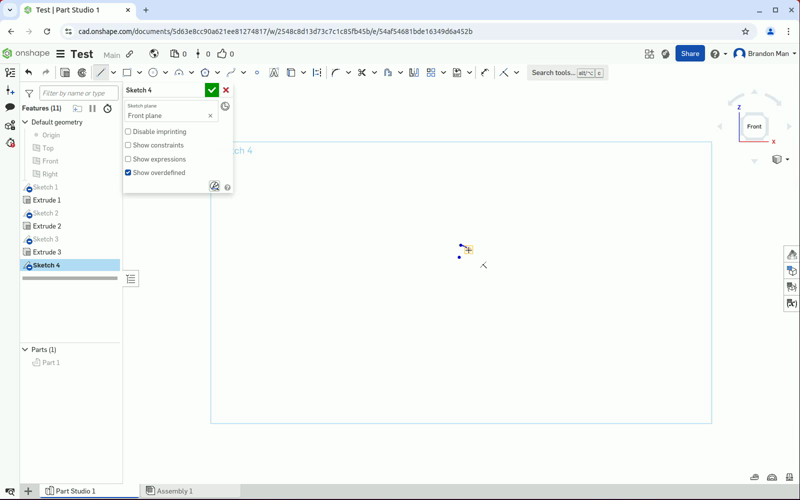
mouse_move(498, 249)
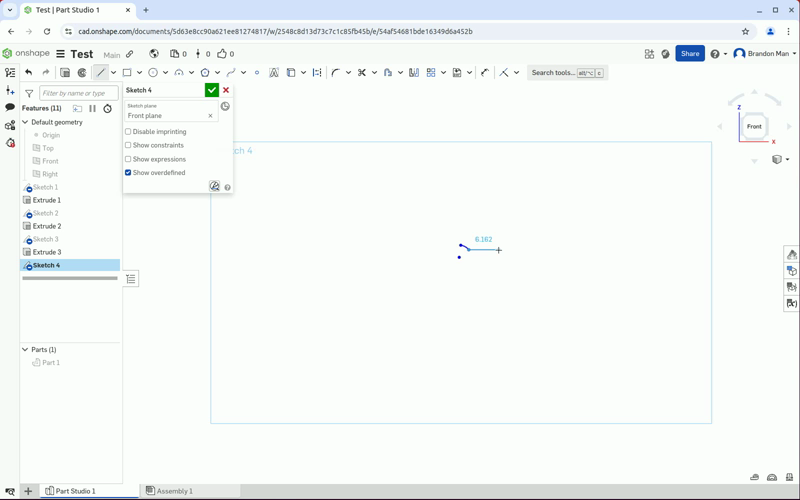
mouse_move(479, 264)
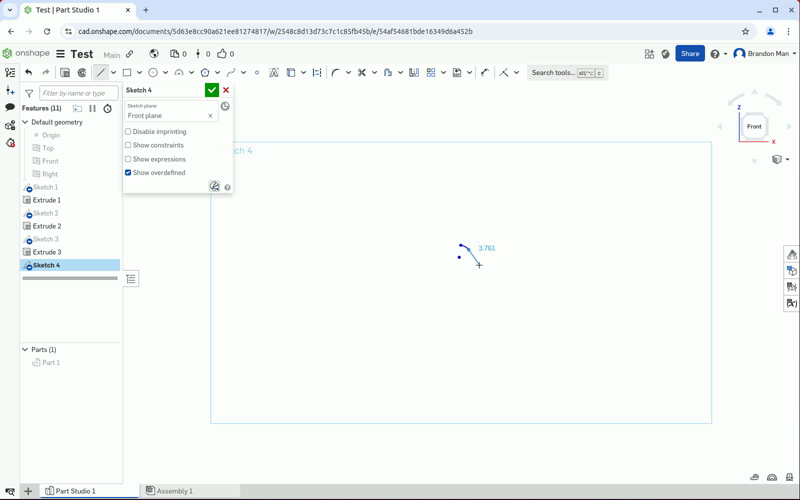
click(479, 264)
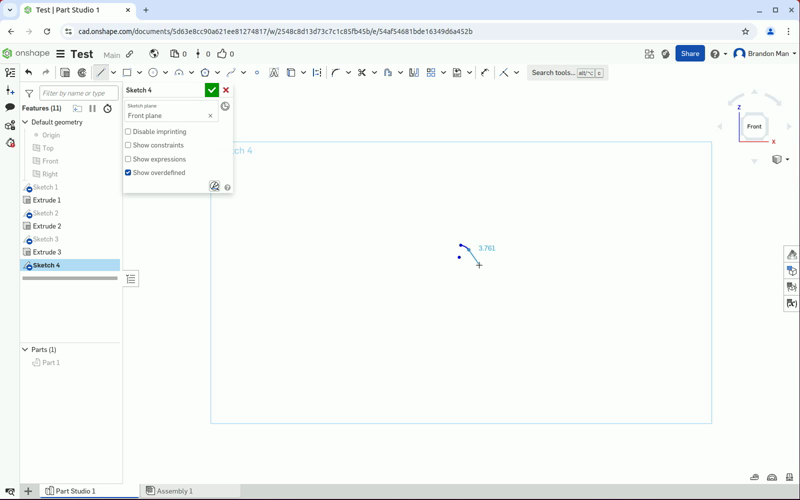
key_up(shift)
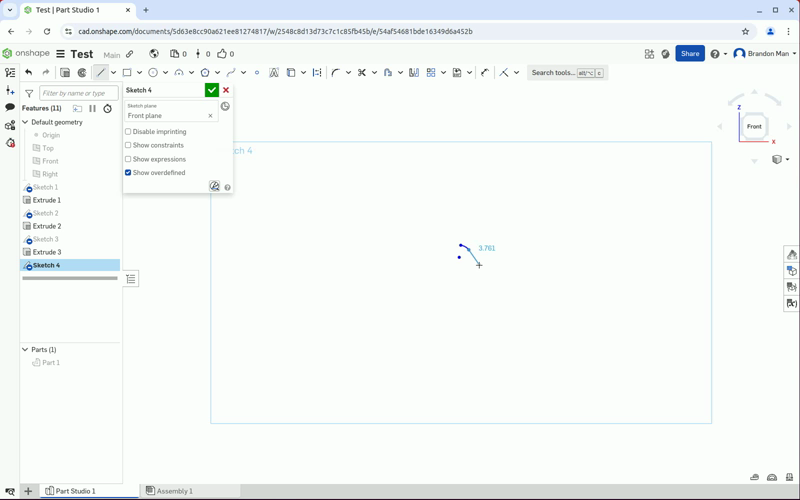
key_down(shift)
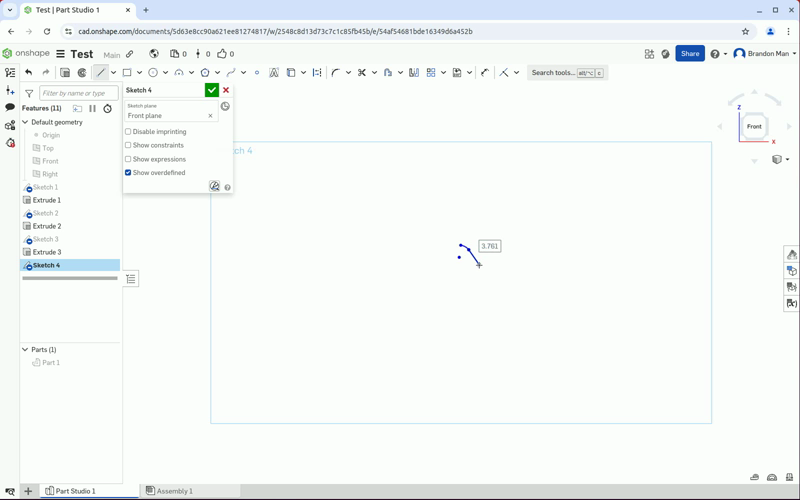
mouse_move(509, 264)
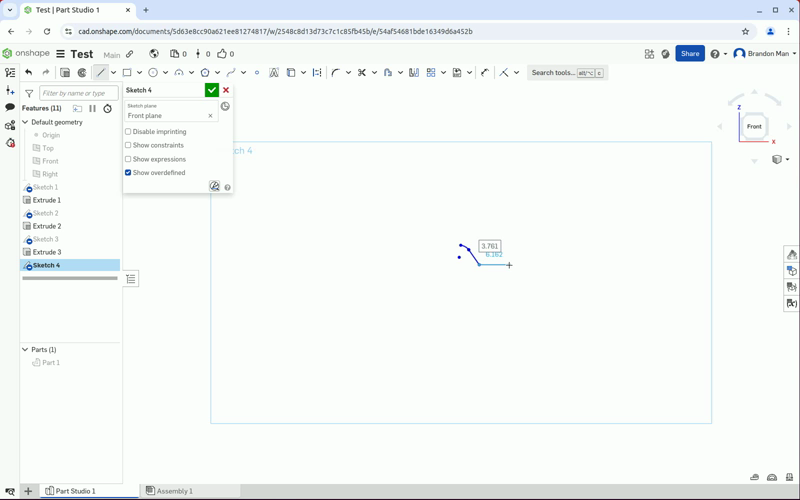
mouse_move(485, 264)
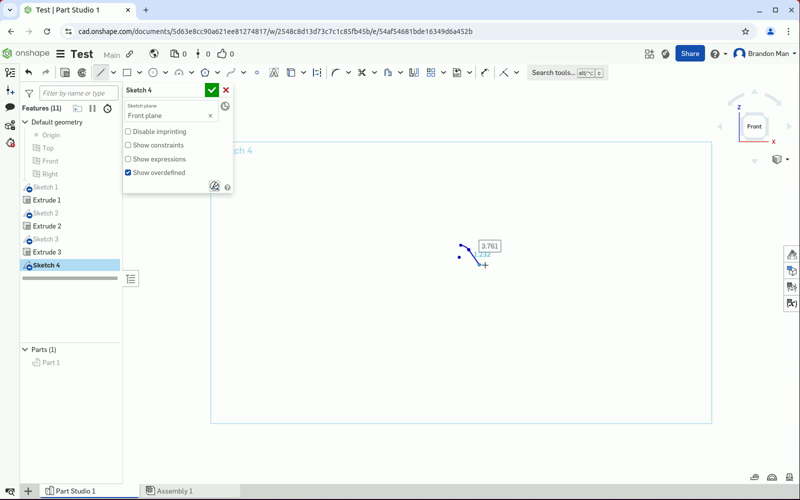
scroll(6)
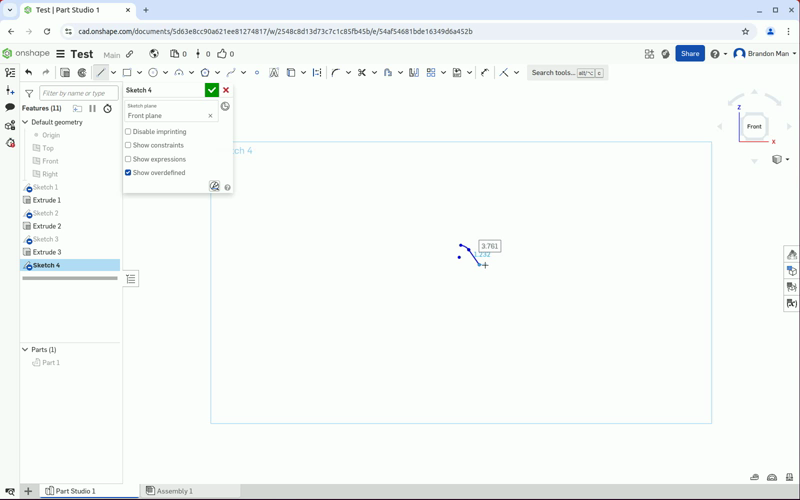
scroll(6)
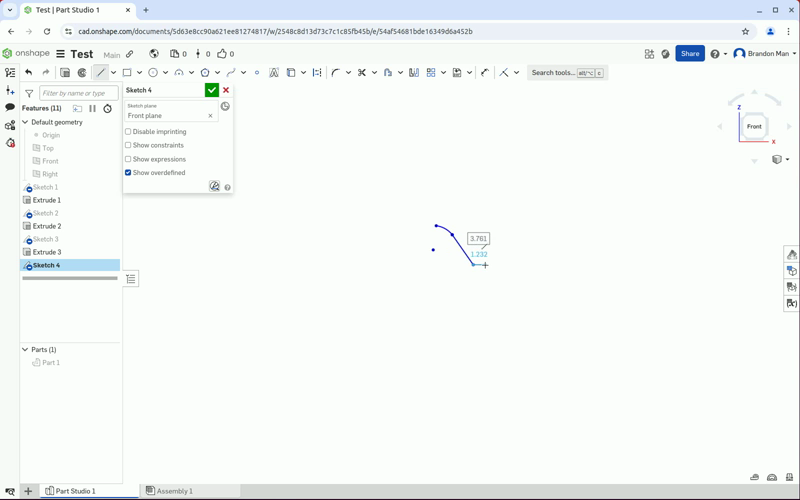
scroll(6)
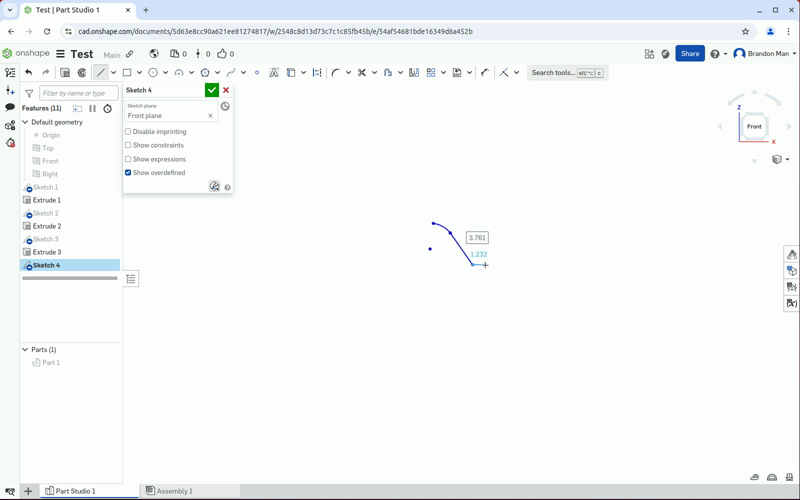
scroll(6)
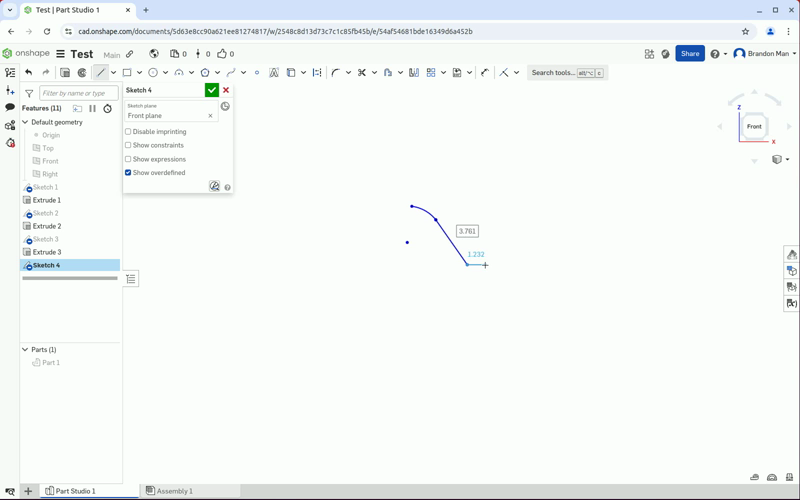
scroll(6)
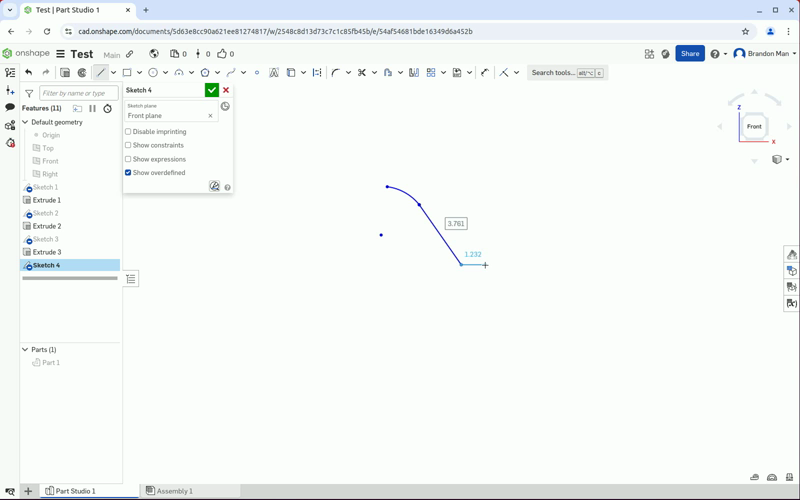
scroll(6)
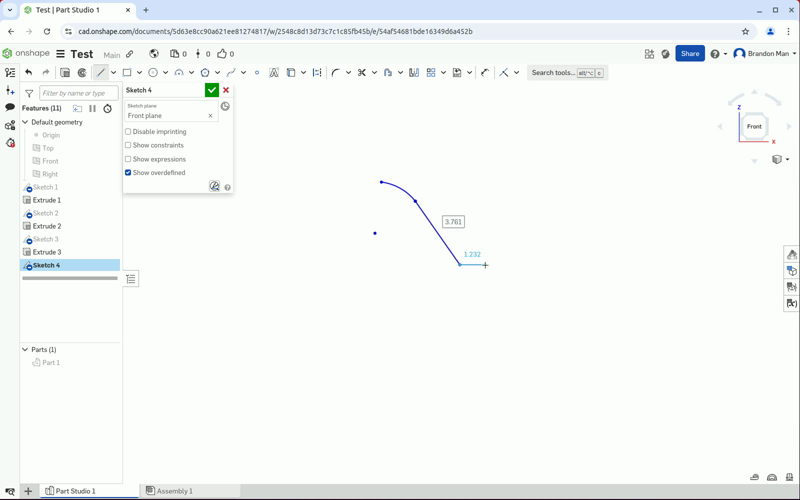
scroll(6)
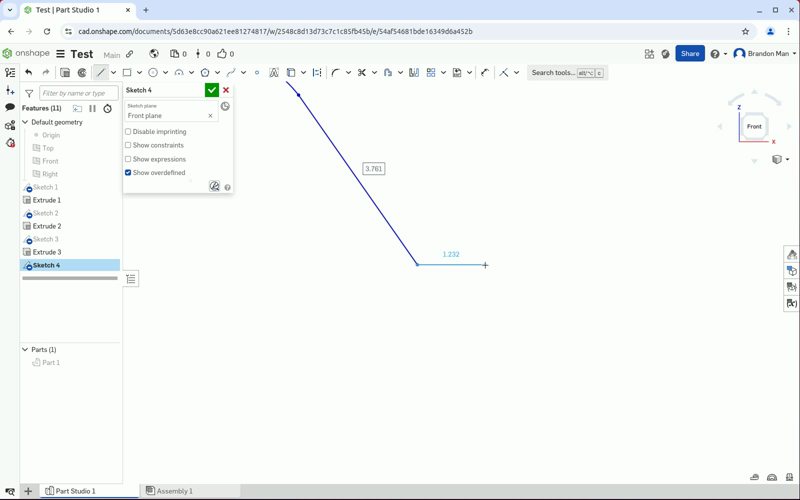
click(485, 264)
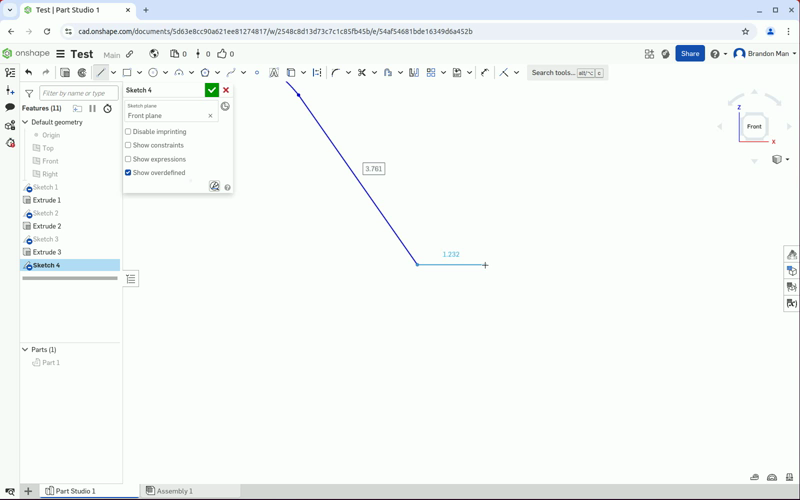
scroll(-6)
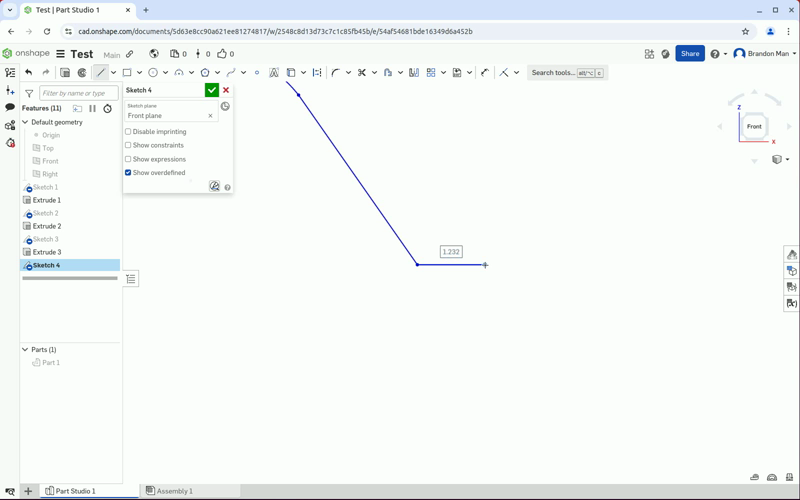
scroll(-6)
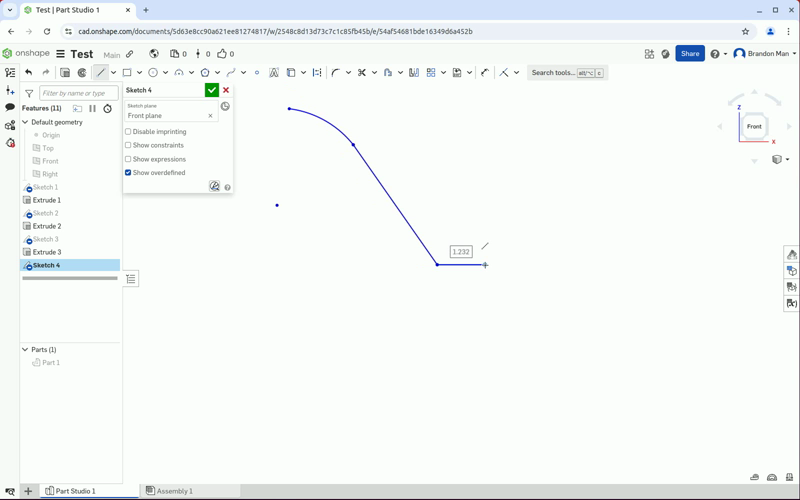
scroll(-6)
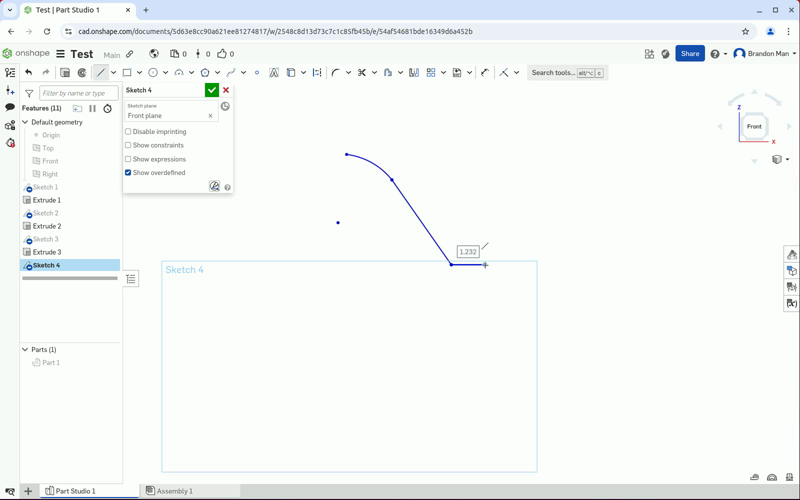
scroll(-6)
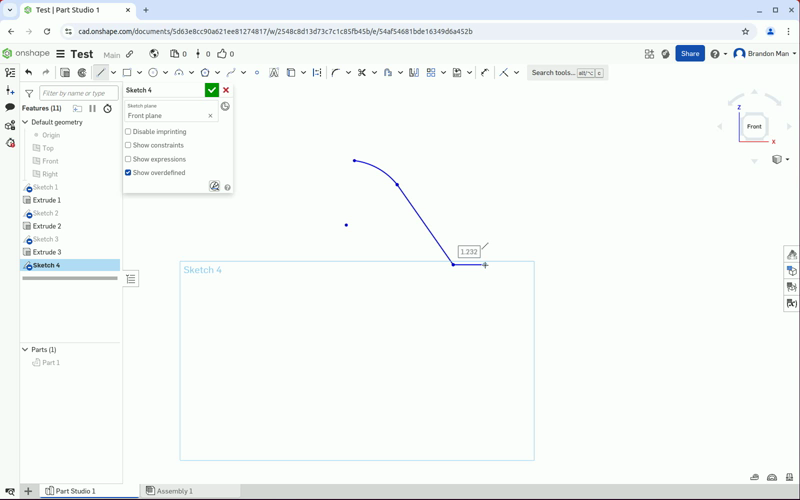
scroll(-6)
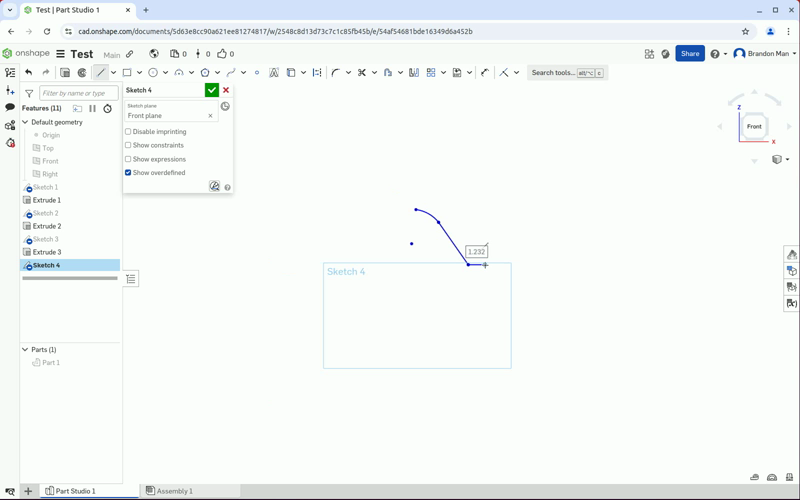
scroll(-6)
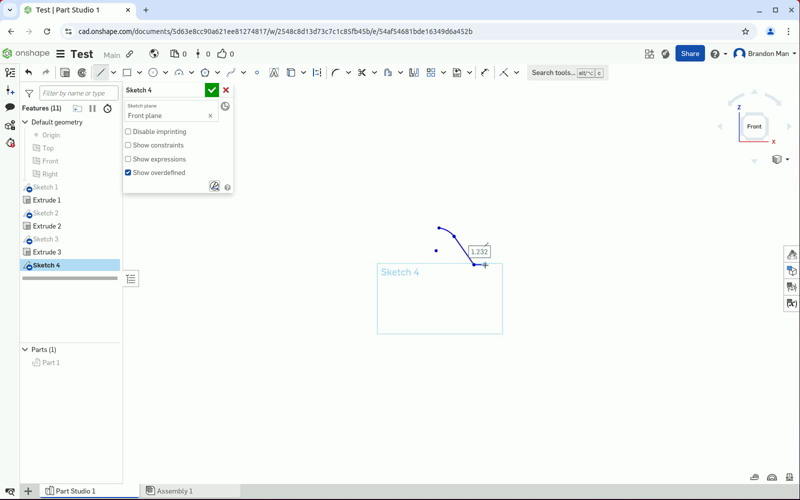
scroll(-6)
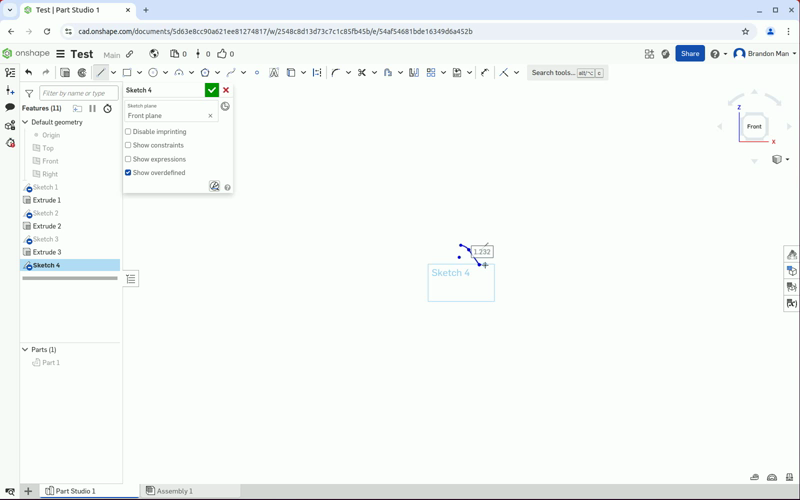
key_up(shift)
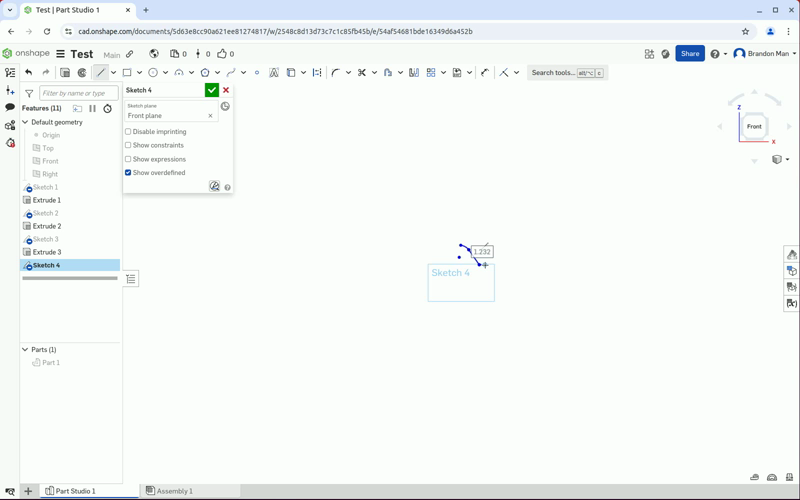
key_down(shift)
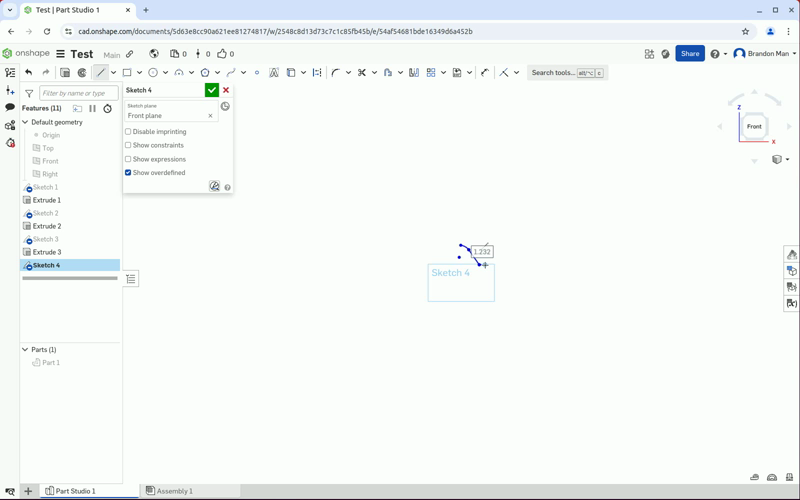
mouse_move(515, 264)
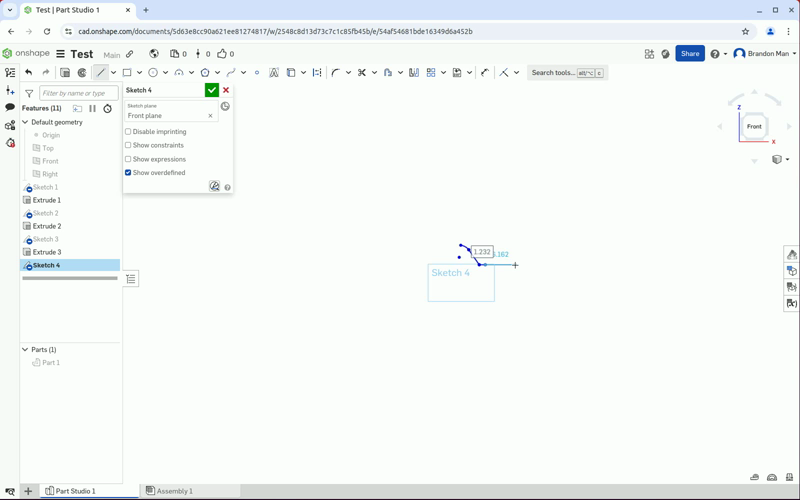
mouse_move(485, 245)
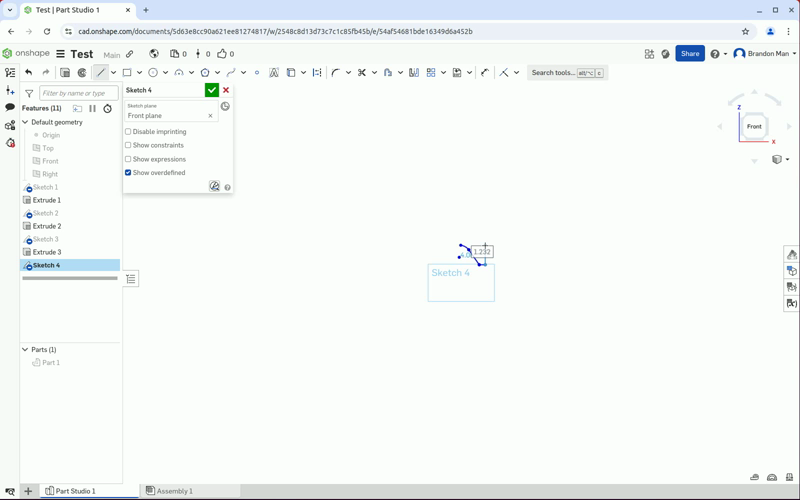
click(485, 245)
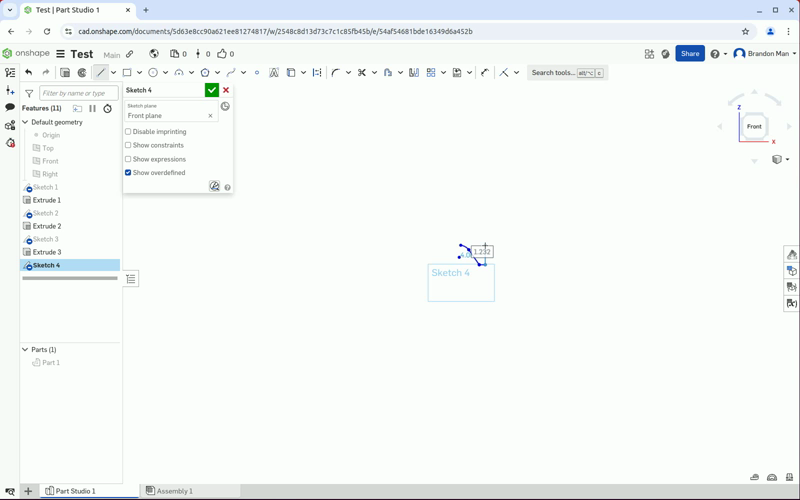
key_up(shift)
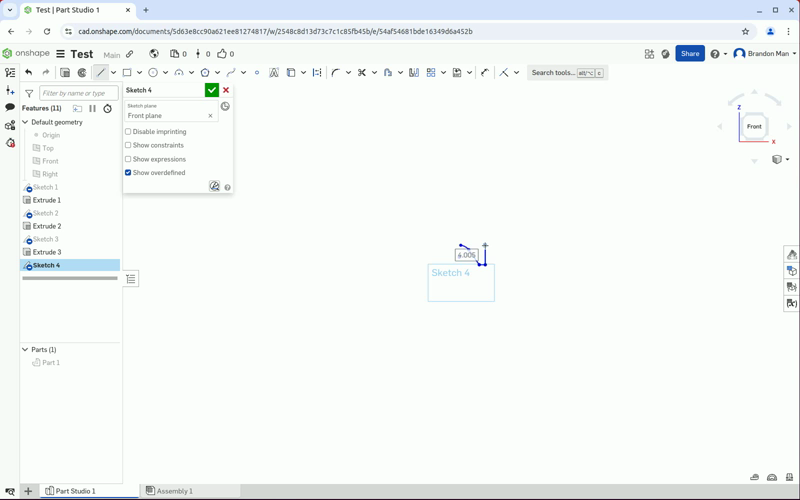
mouse_move(515, 245)
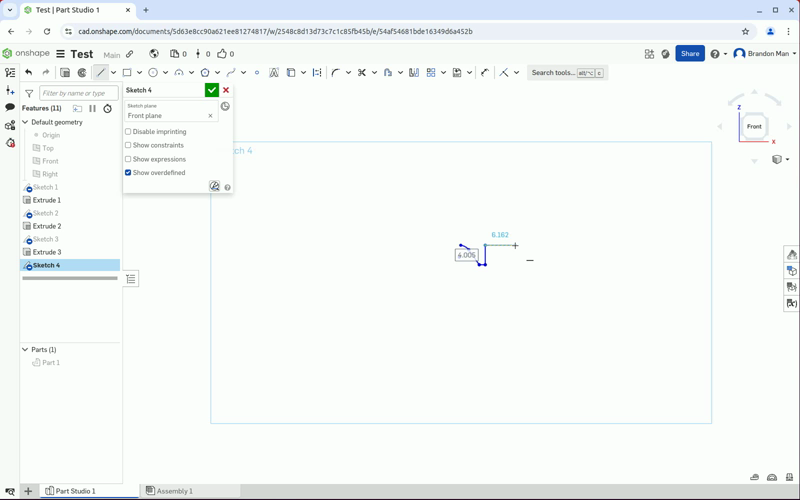
key_down(shift)
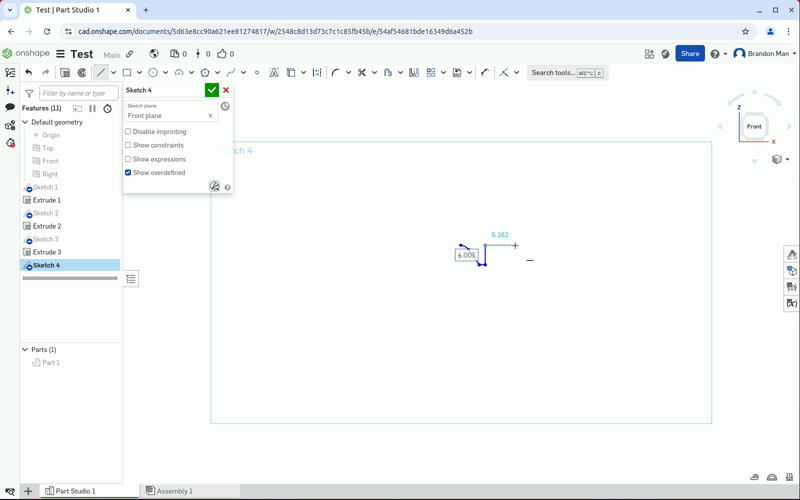
mouse_move(460, 245)
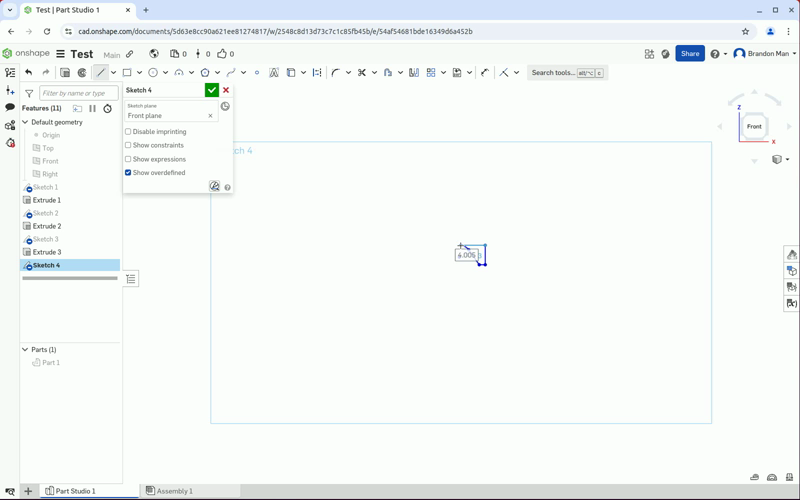
key_up(shift)
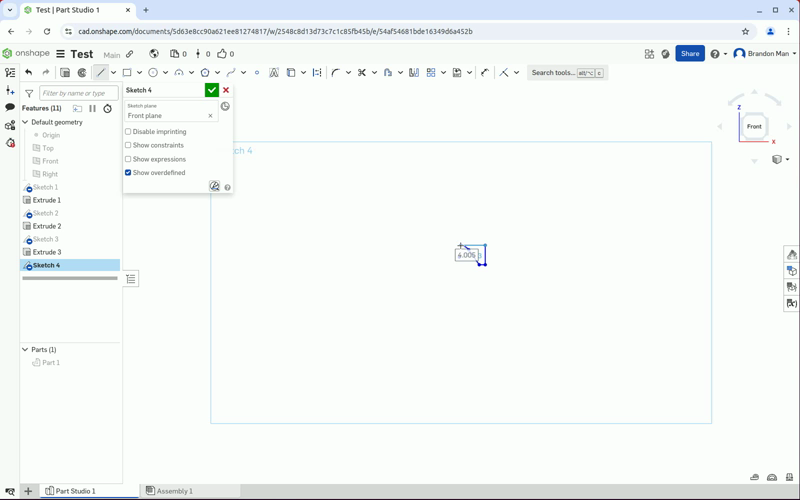
click(460, 245)
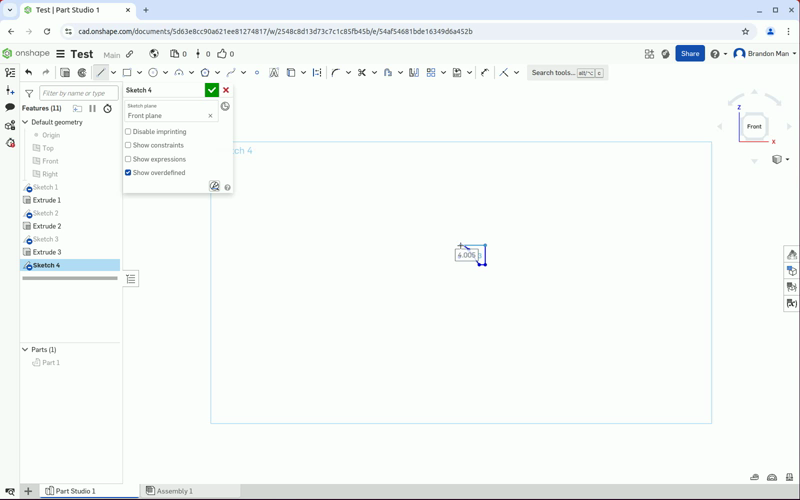
key(esc)
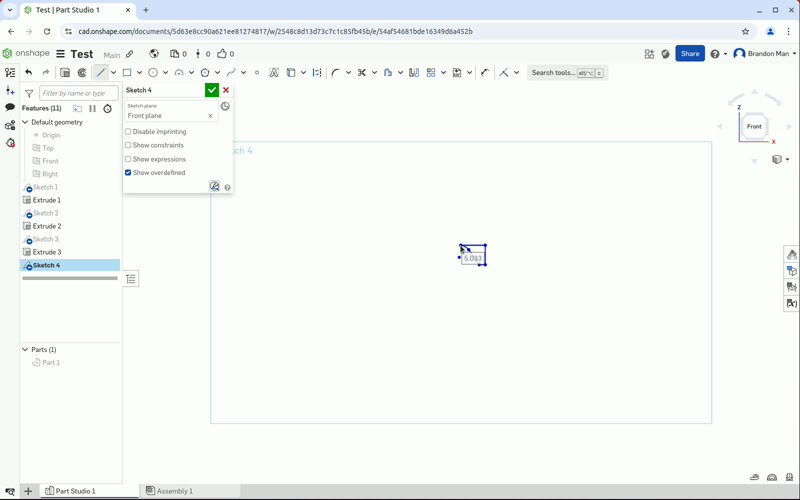
mouse_move(478, 248)
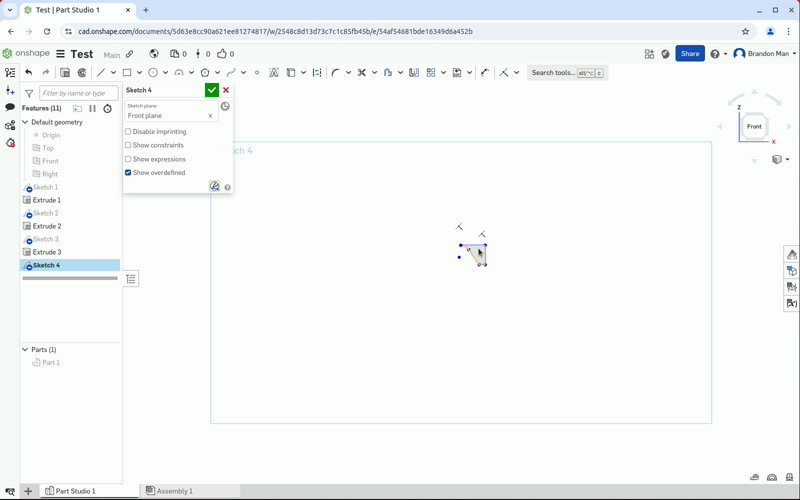
scroll(6)
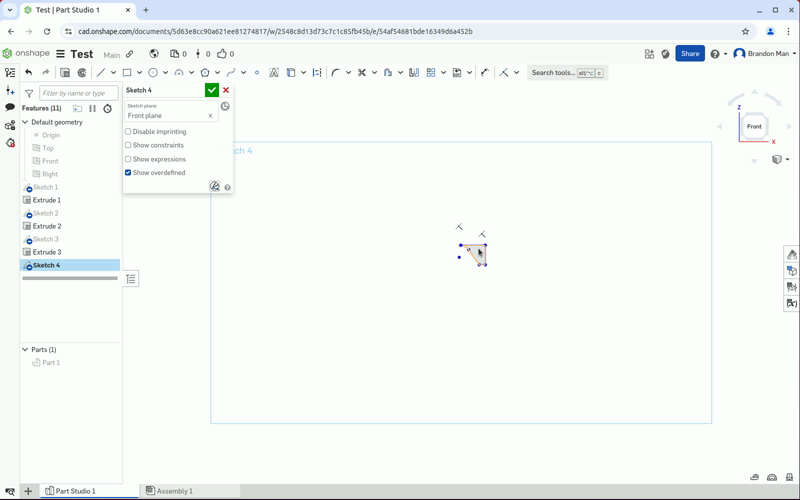
scroll(6)
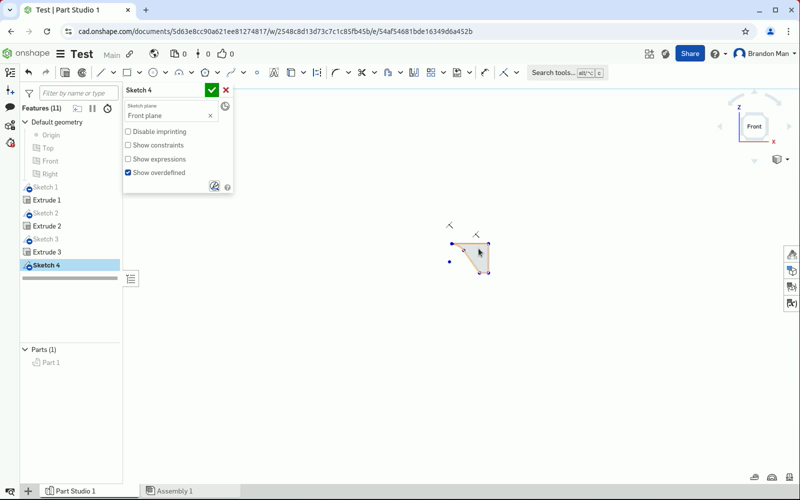
scroll(6)
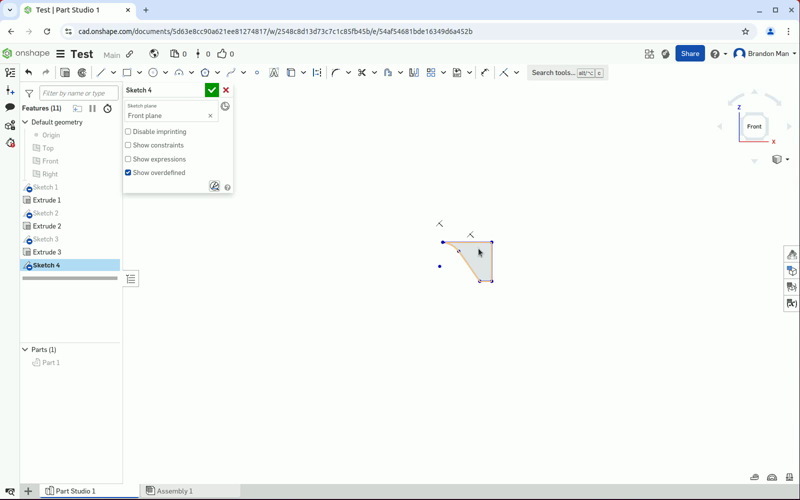
scroll(6)
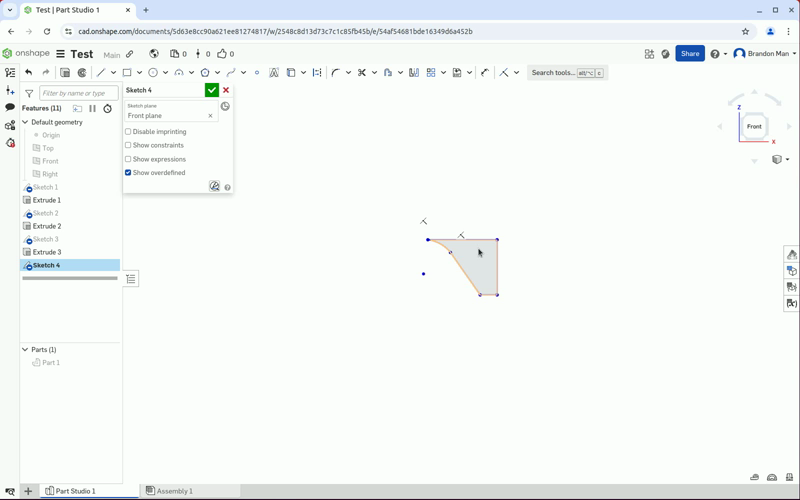
scroll(6)
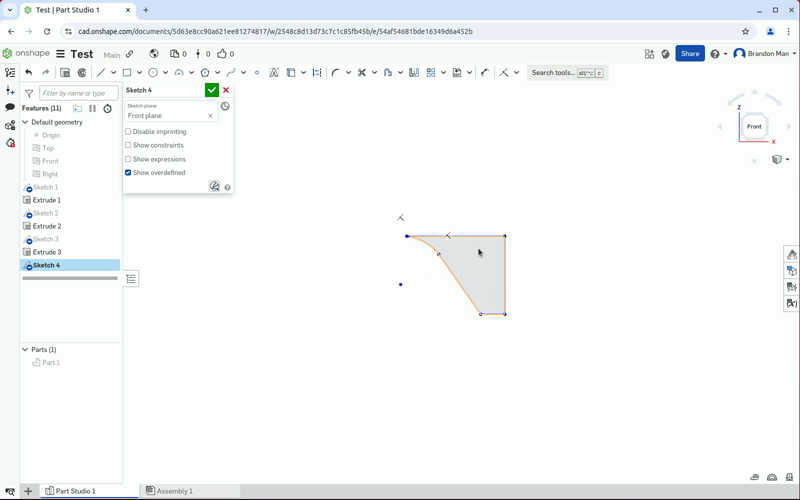
scroll(6)
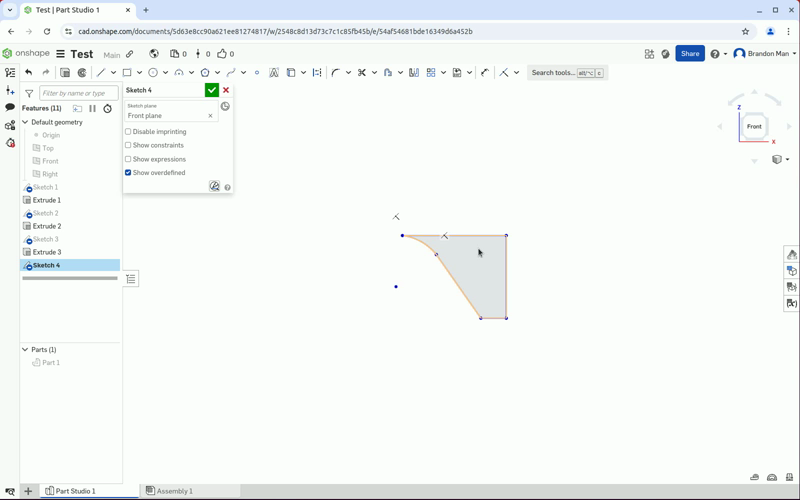
scroll(6)
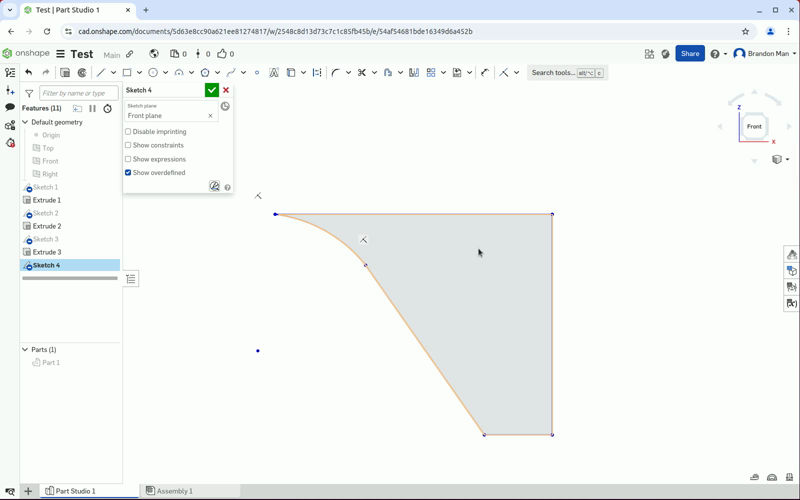
click(478, 248)
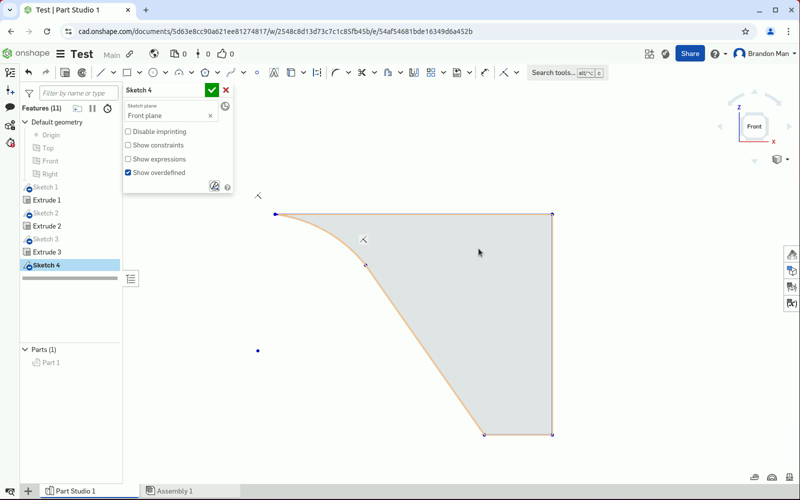
scroll(-6)
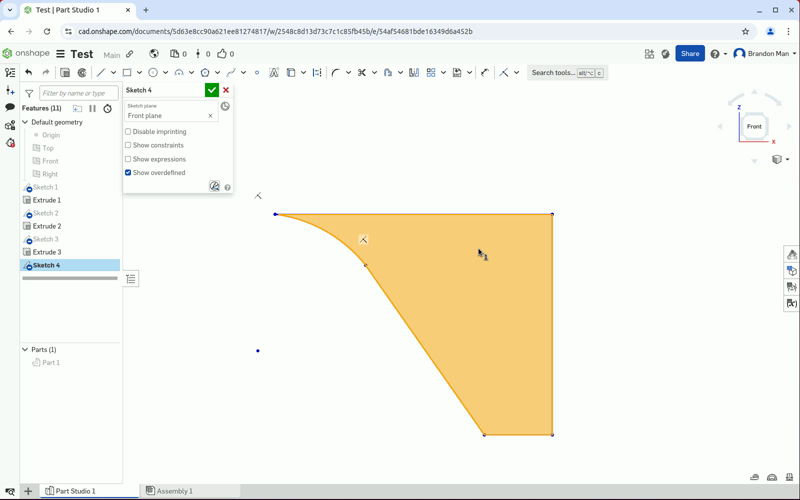
scroll(-6)
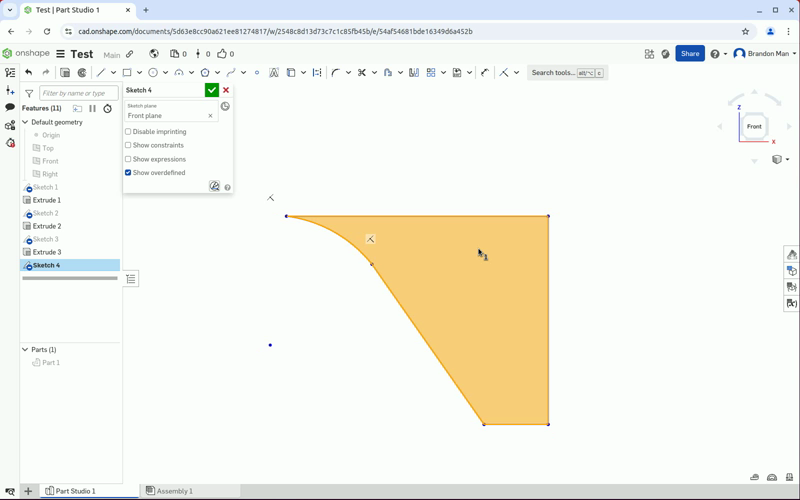
scroll(-6)
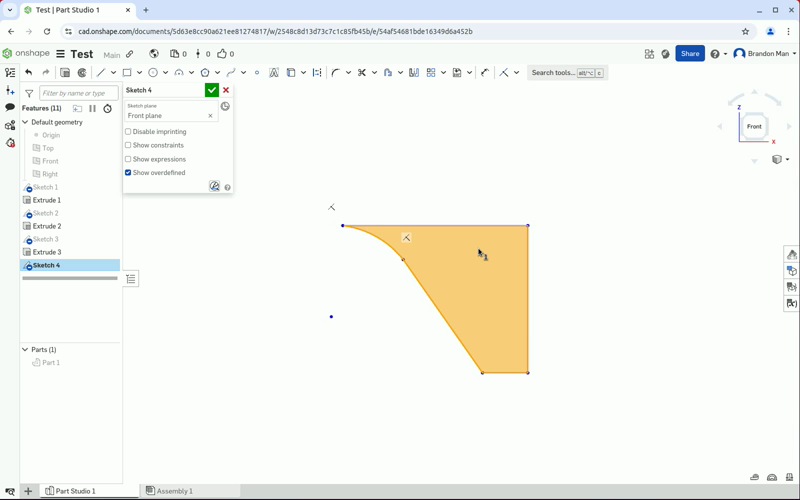
scroll(-6)
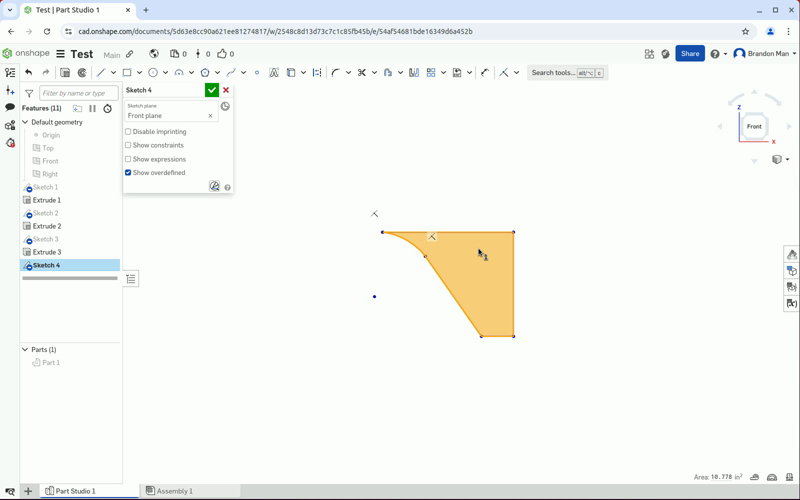
scroll(-6)
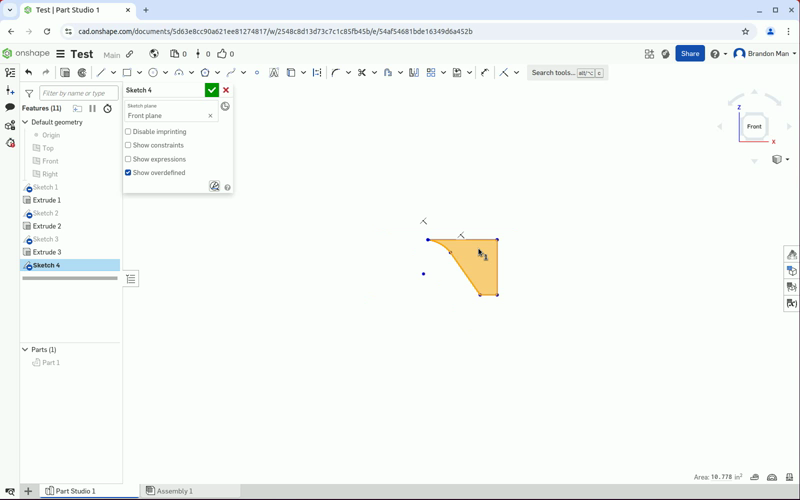
scroll(-6)
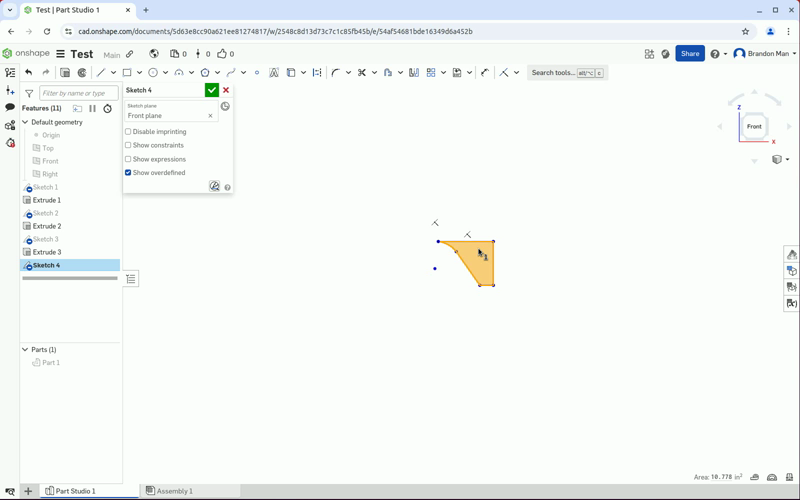
scroll(-6)
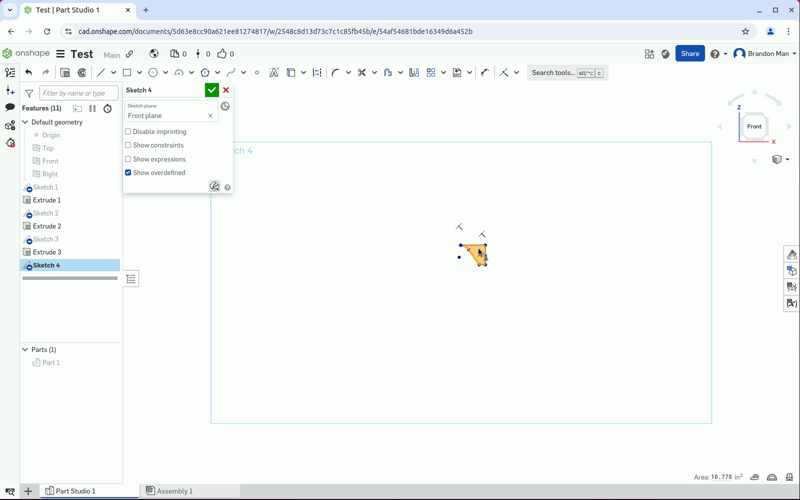
mouse_move(73, 352)
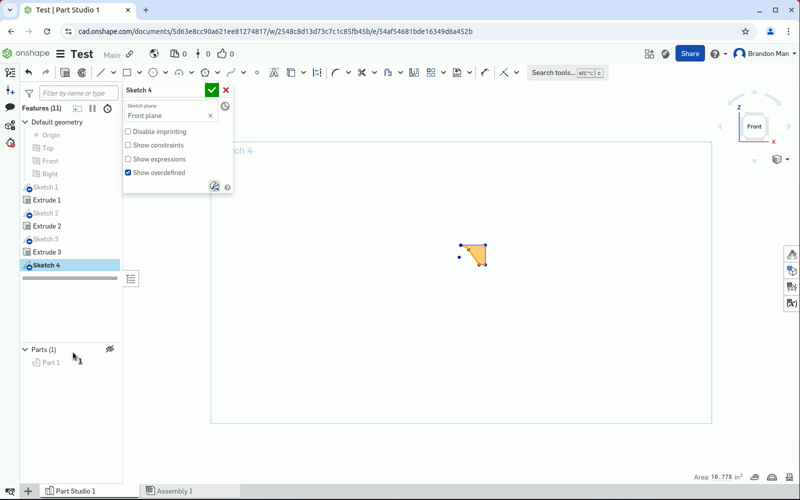
key(shift+y)
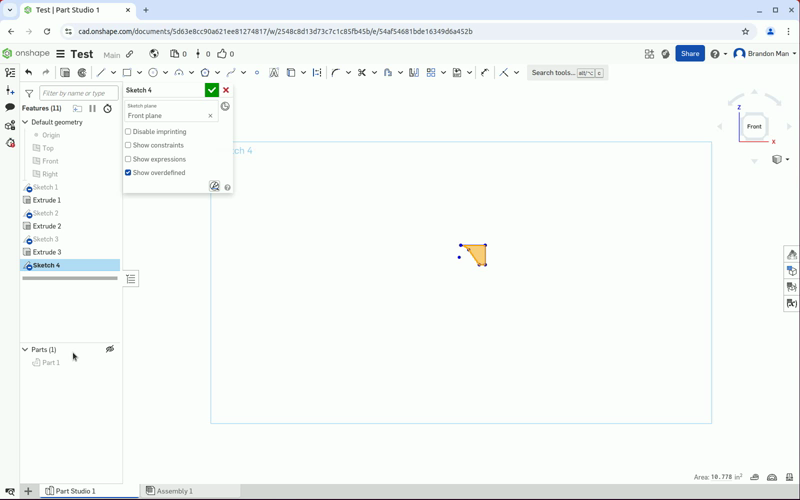
key(shift+e)
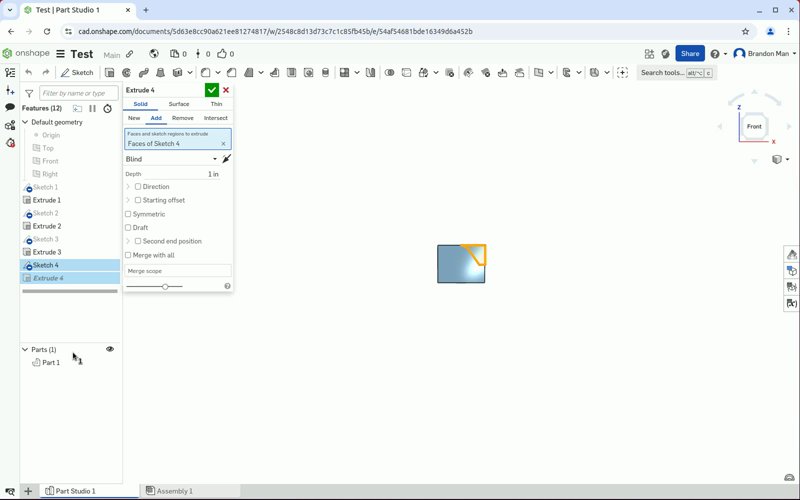
mouse_move(143, 106)
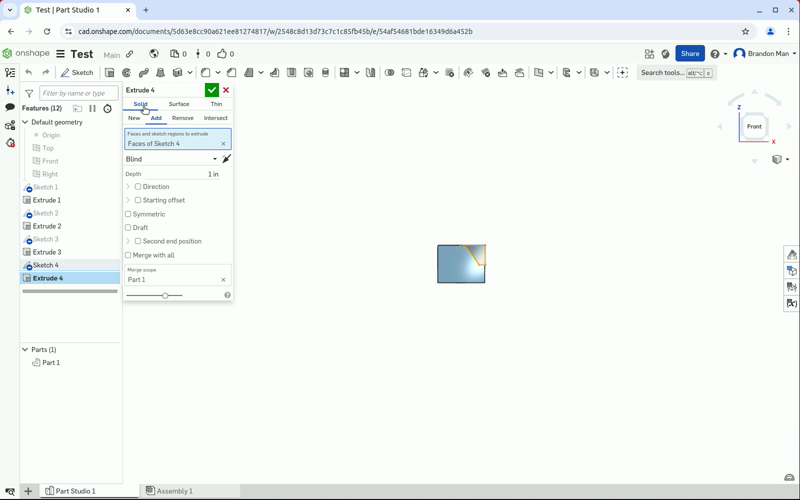
click(143, 106)
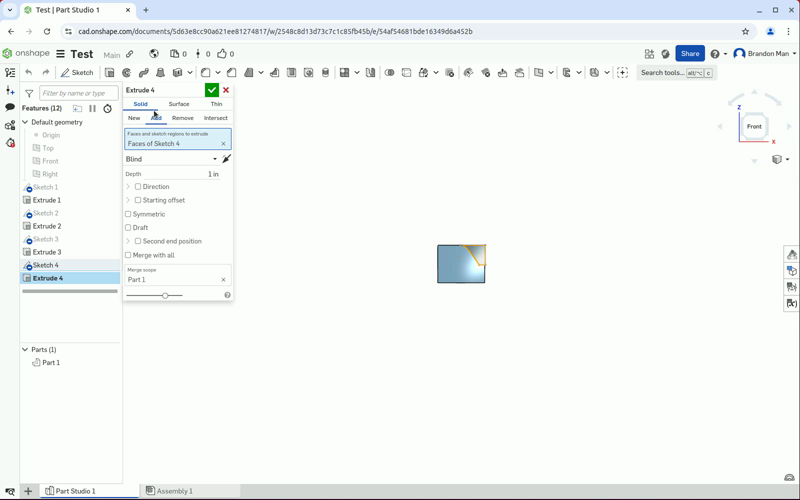
mouse_move(186, 120)
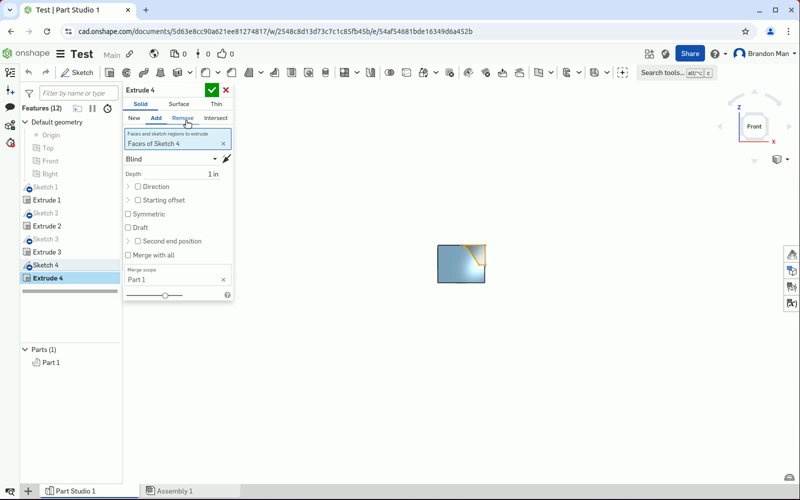
click(186, 120)
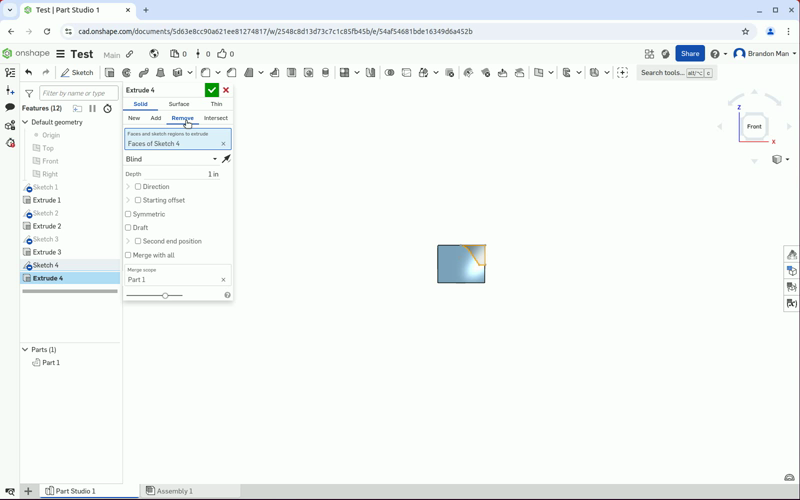
key(tab, 4)
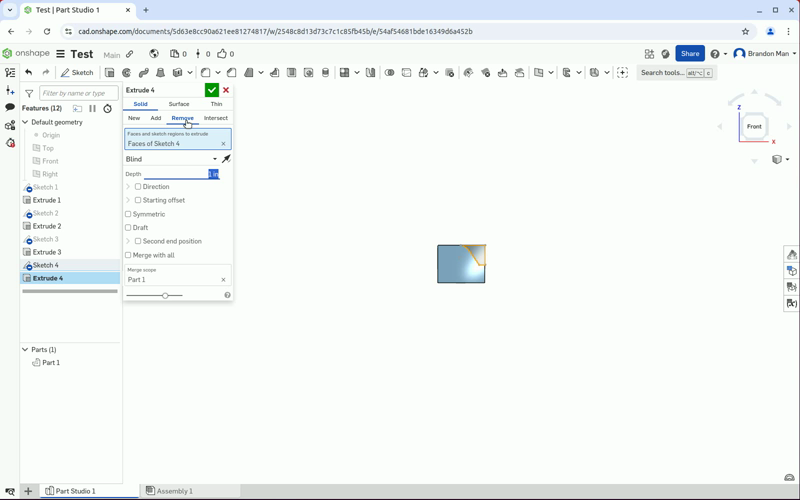
text(2.889)
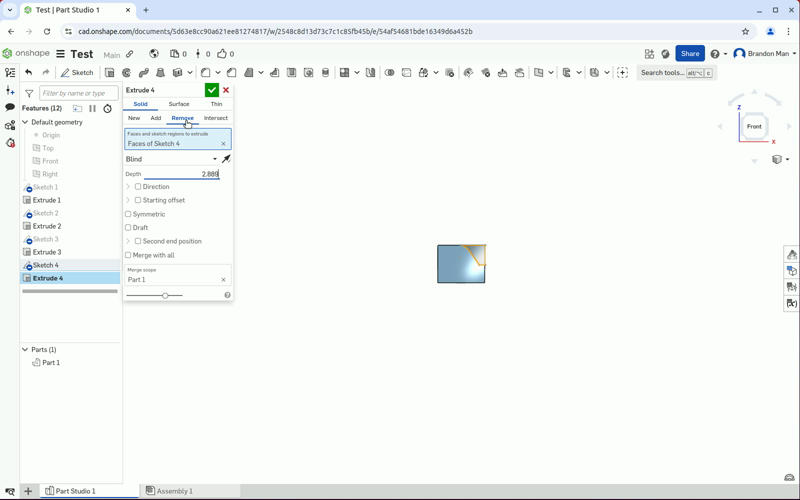
key(tab, 6)
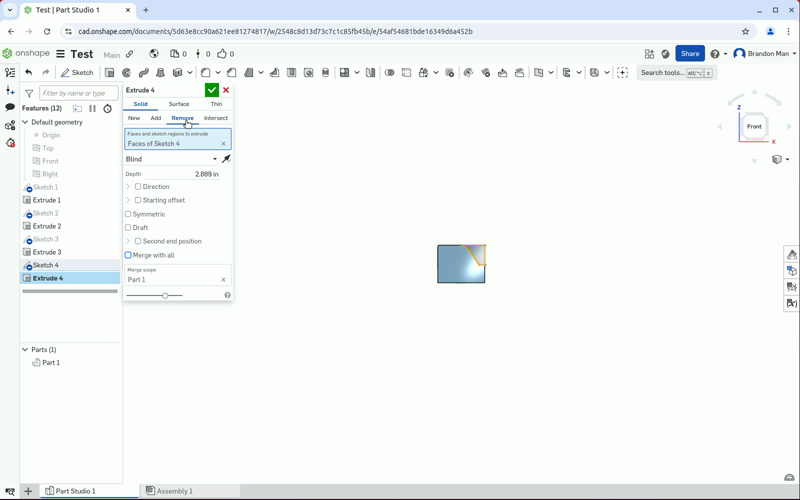
key(space)
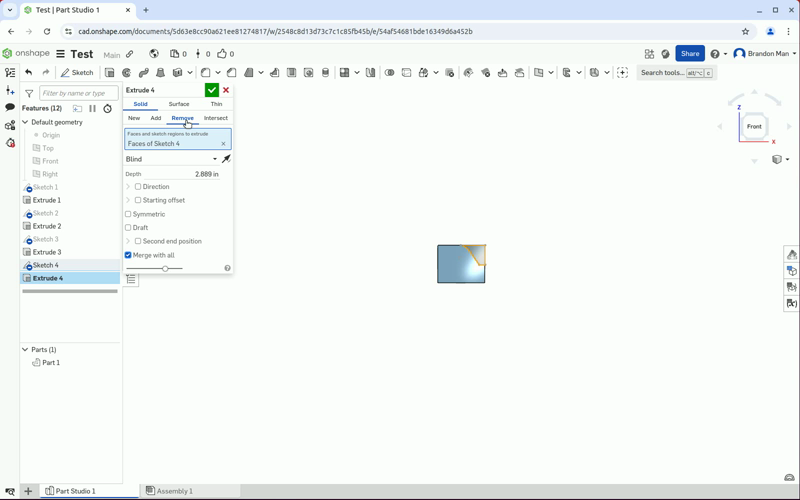
key(enter)
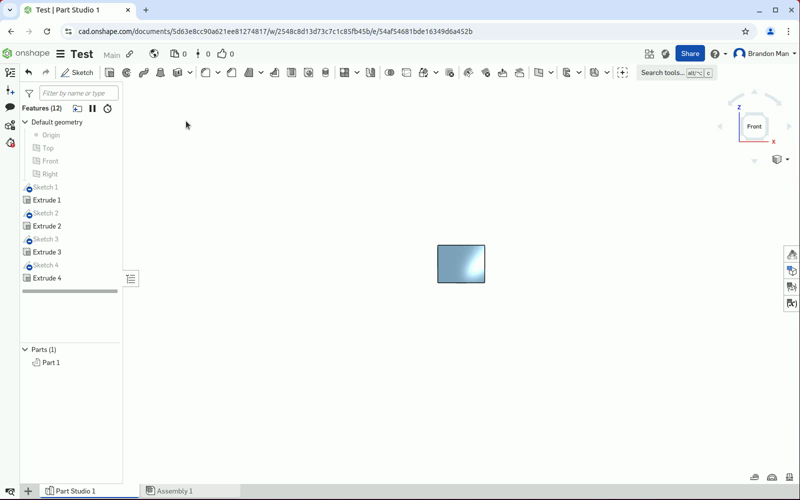
key(shift+h)
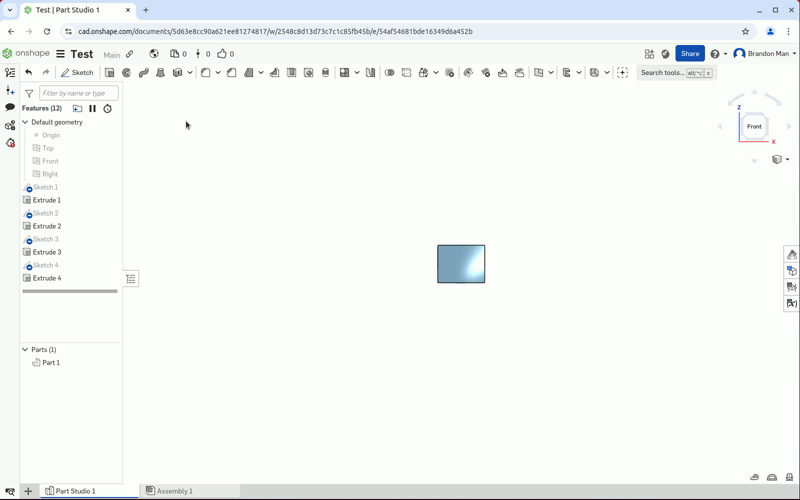
key(shift+h)
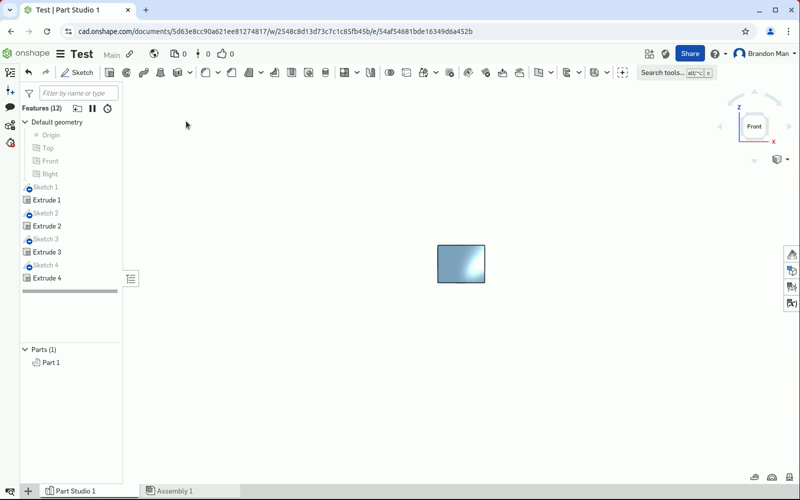
mouse_move(73, 189)
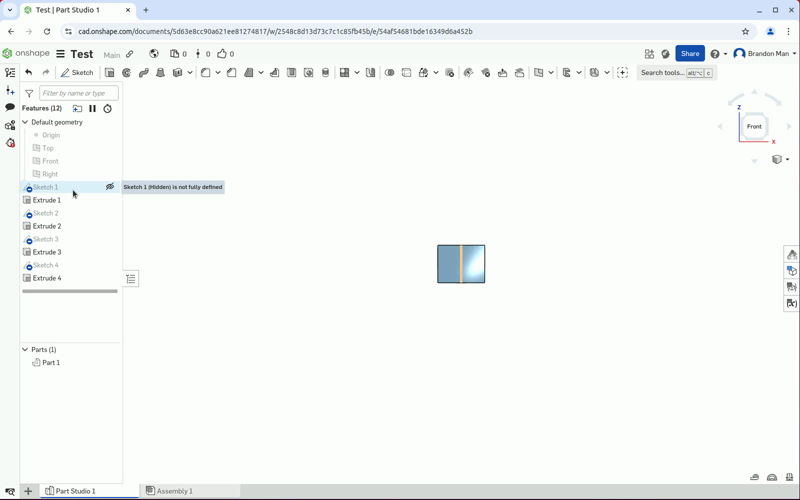
click(73, 189)
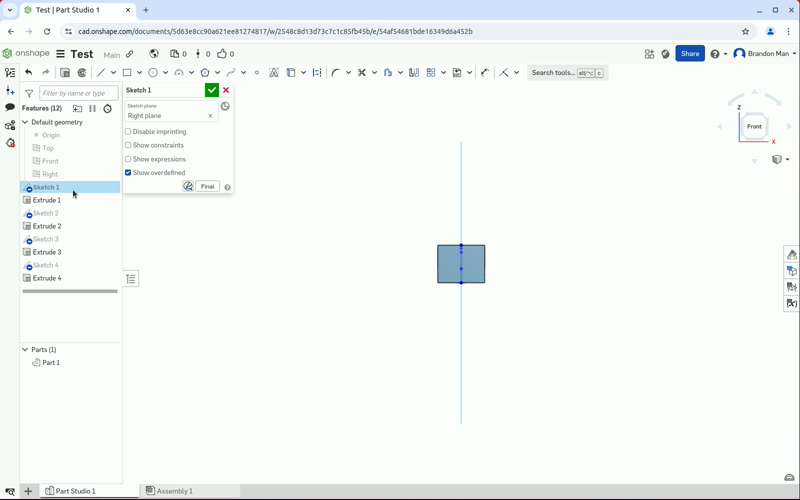
mouse_move(229, 92)
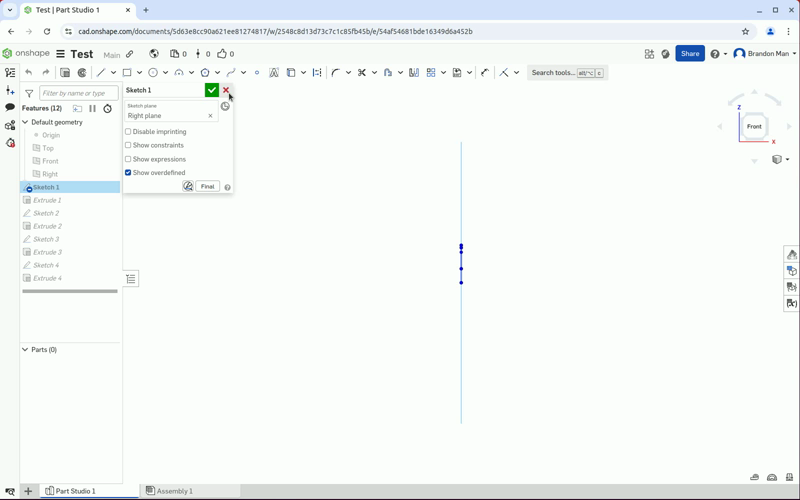
click(229, 92)
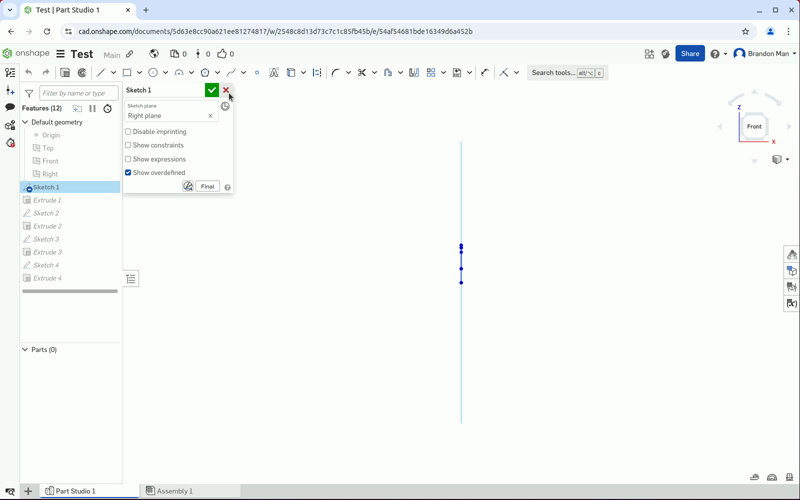
key(shift+s)
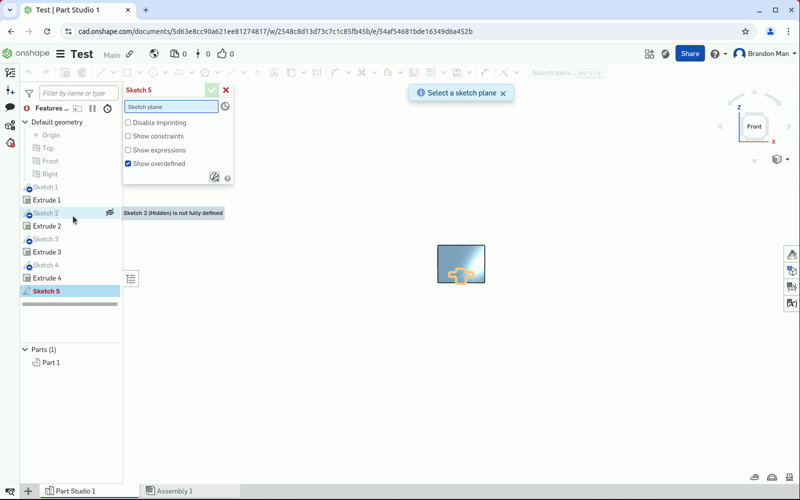
scroll(3)
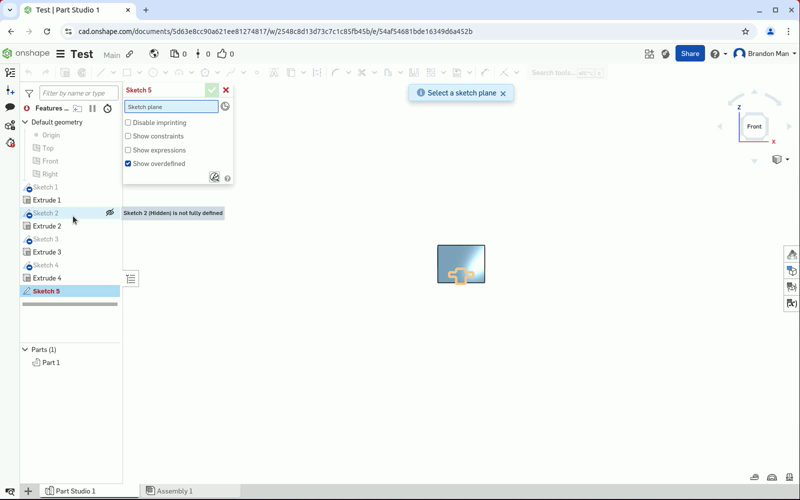
mouse_move(73, 163)
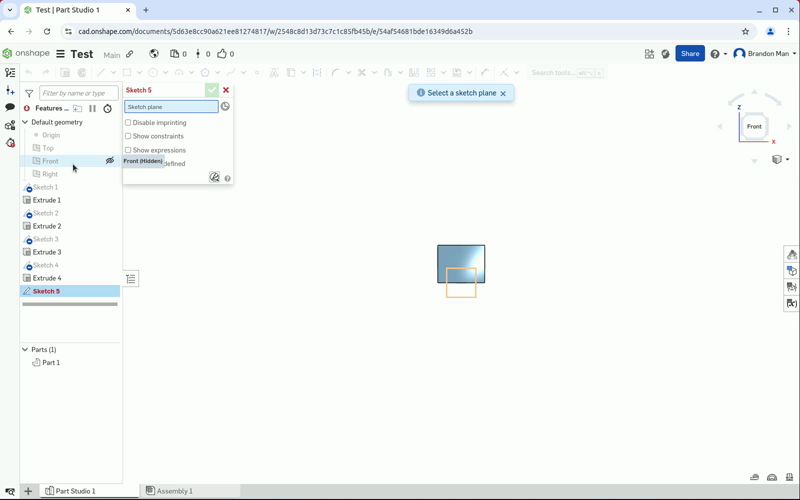
click(73, 163)
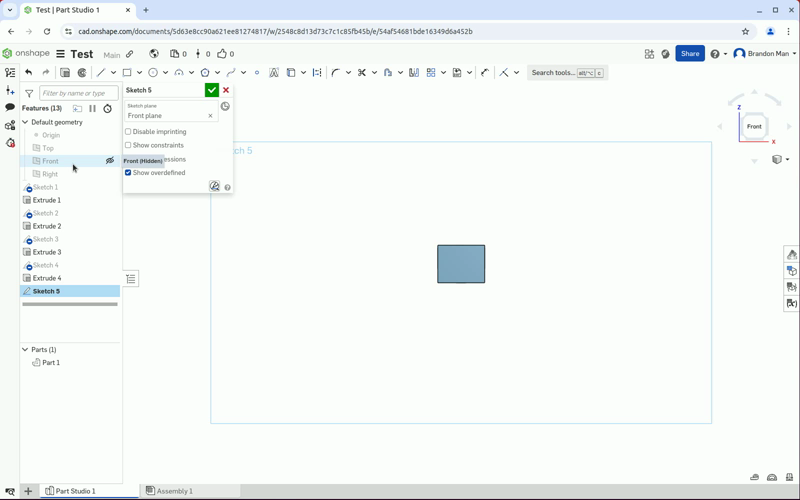
mouse_move(73, 352)
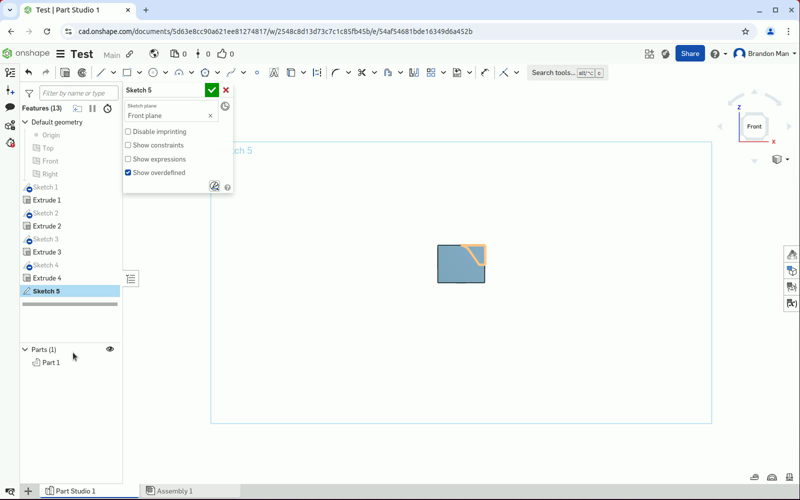
key(y)
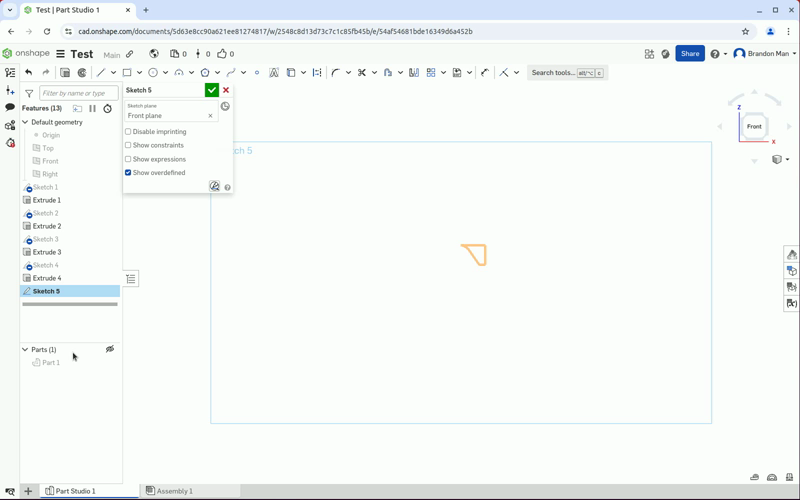
key(c)
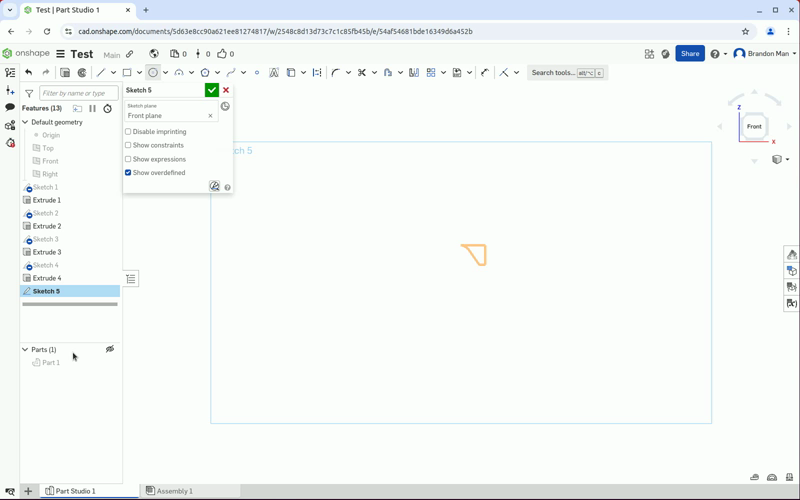
key_down(shift)
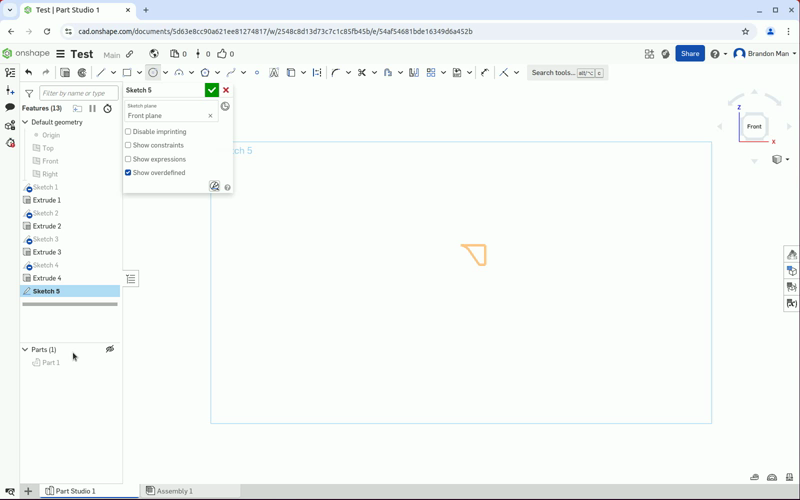
mouse_move(461, 254)
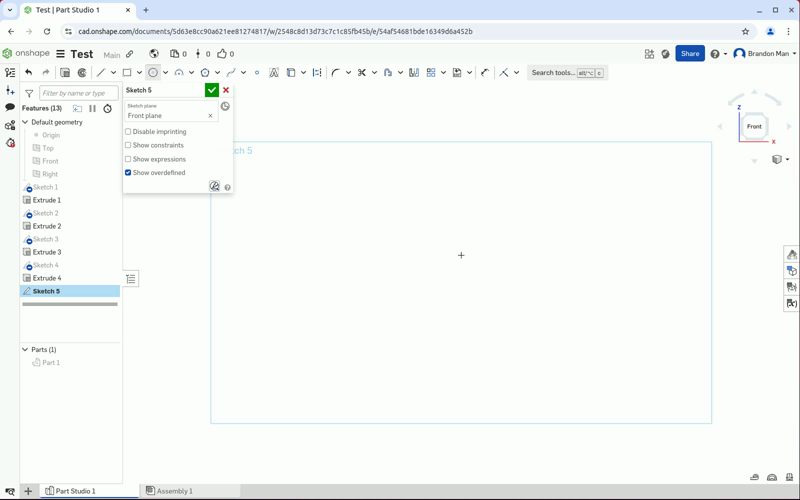
click(461, 254)
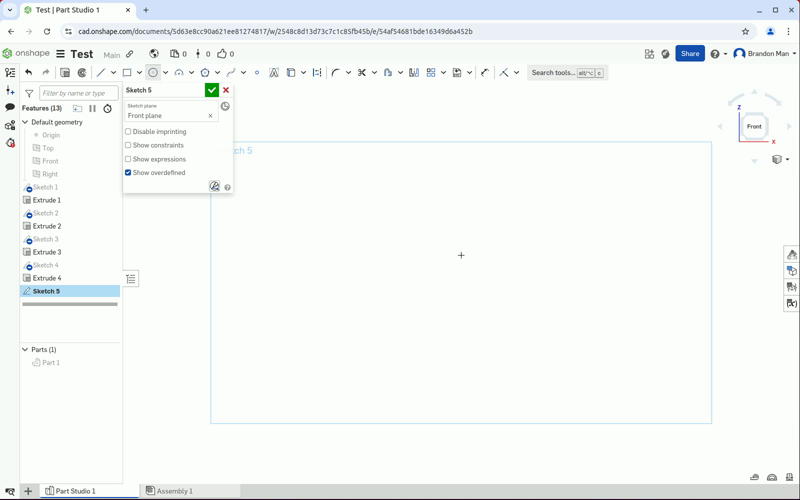
key_up(shift)
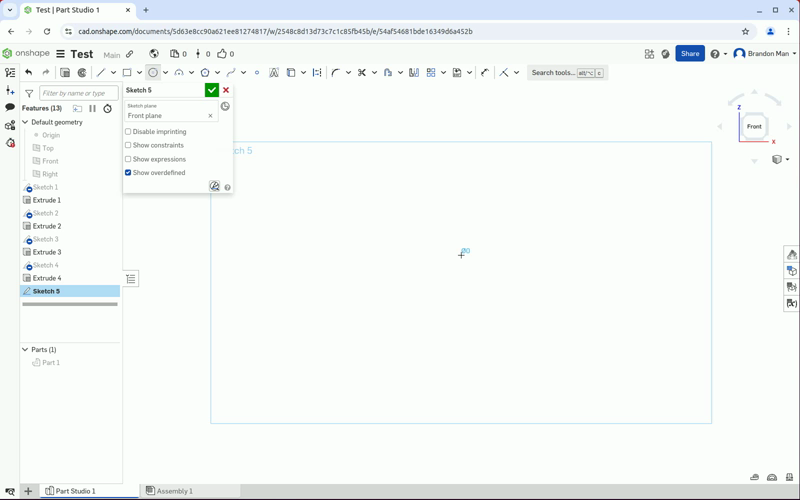
mouse_move(466, 254)
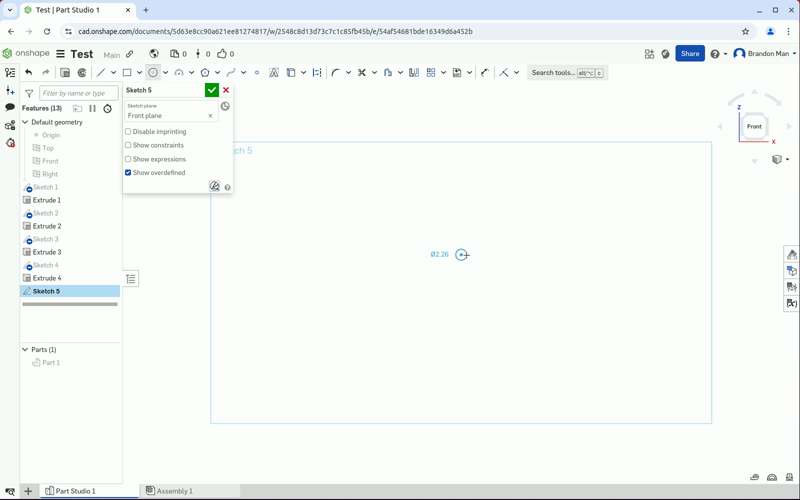
click(466, 254)
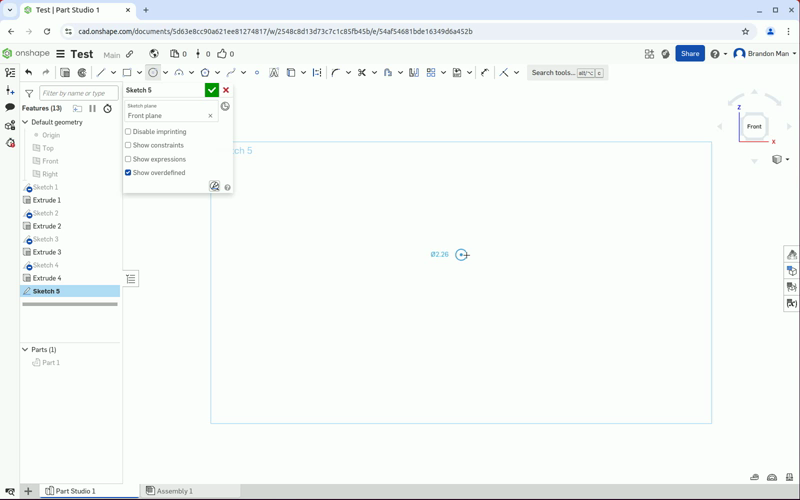
key(esc)
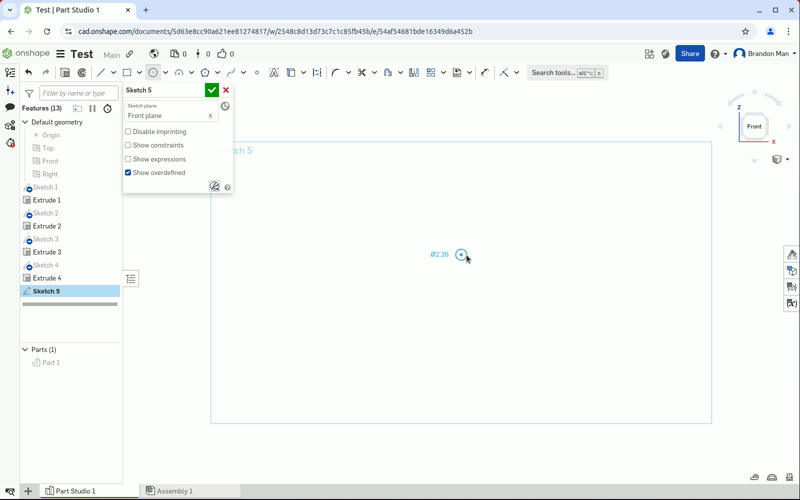
mouse_move(464, 251)
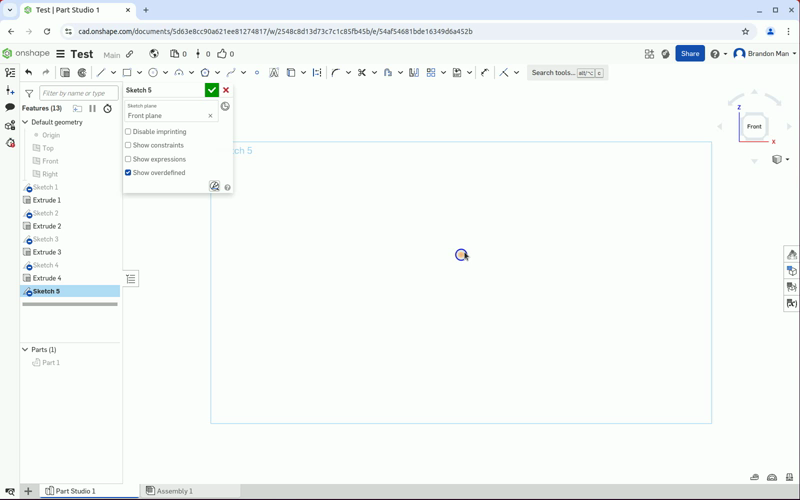
scroll(6)
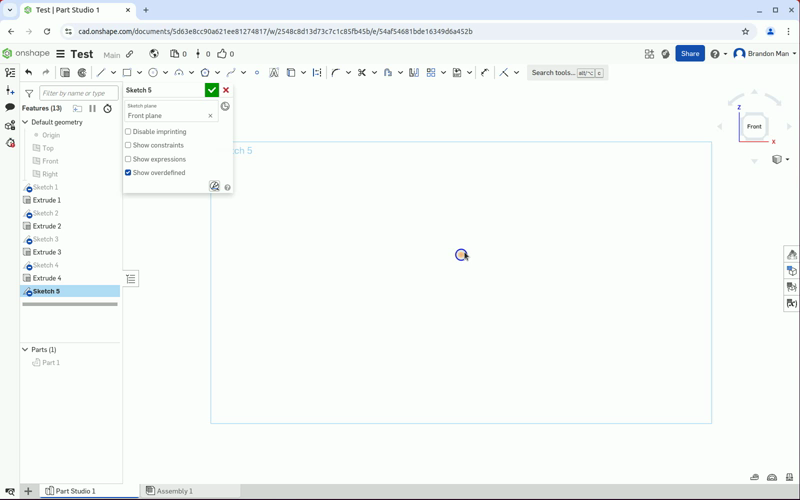
scroll(6)
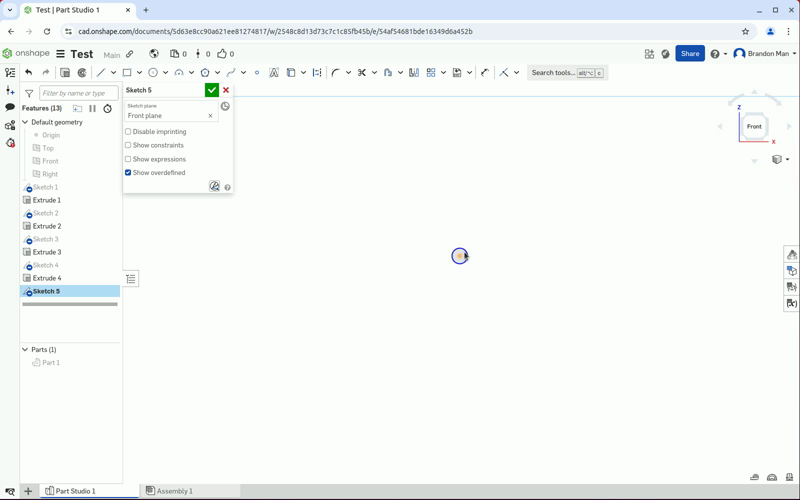
scroll(6)
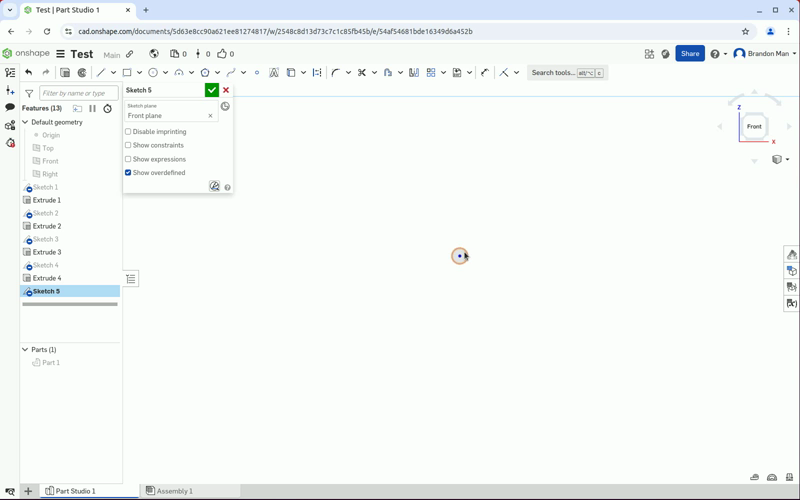
scroll(6)
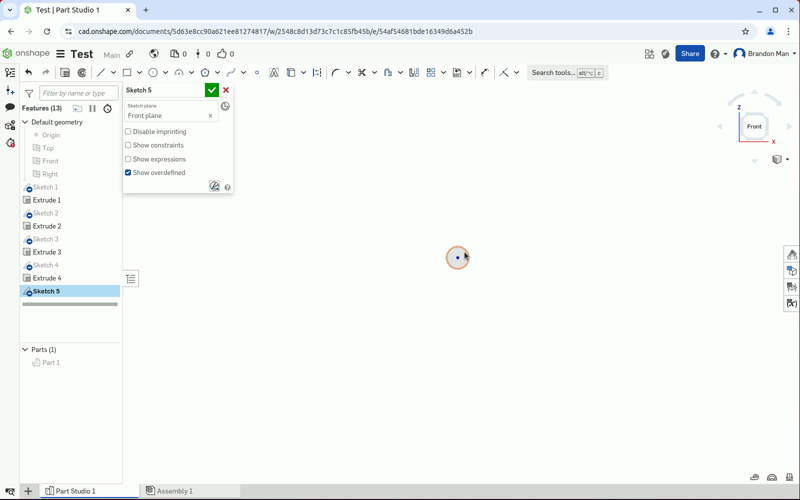
scroll(6)
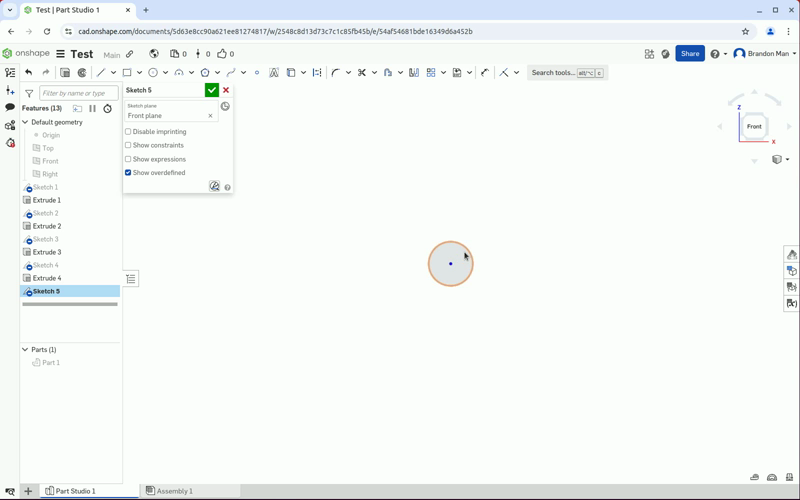
scroll(6)
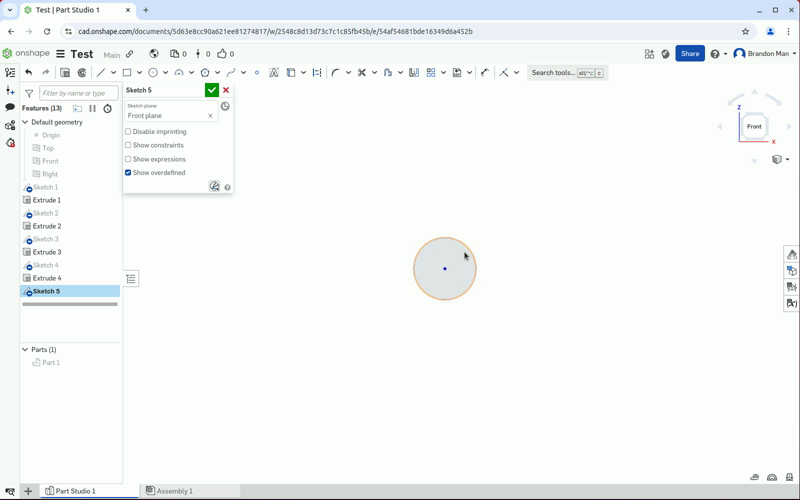
scroll(6)
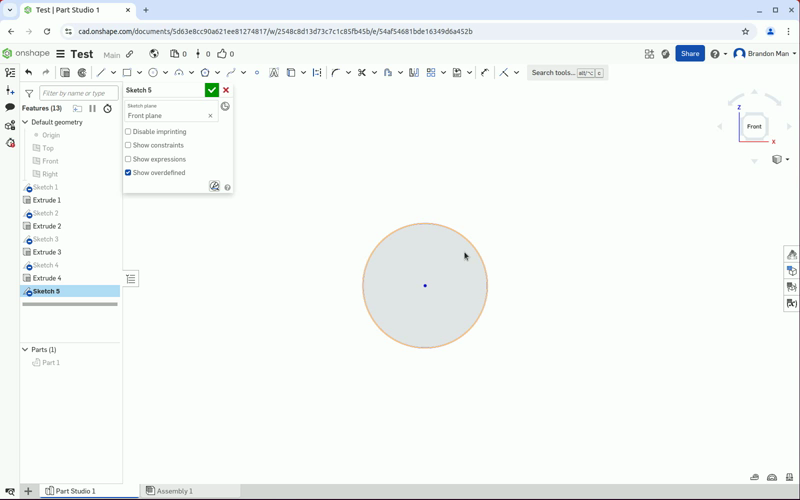
click(464, 251)
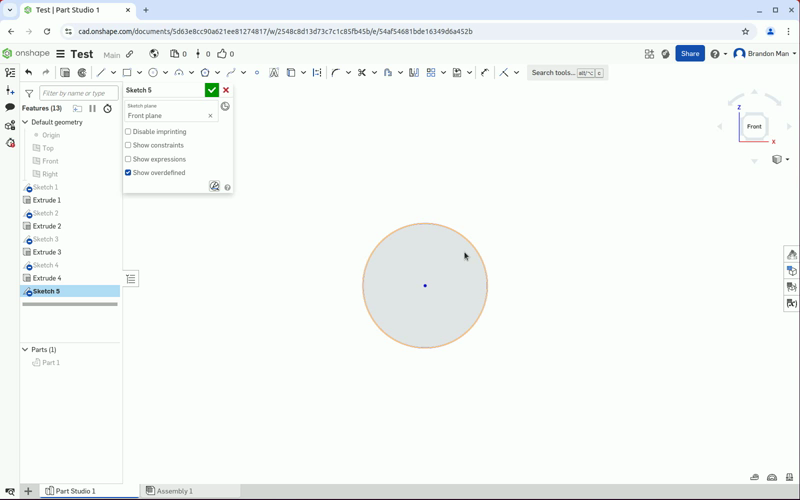
scroll(-6)
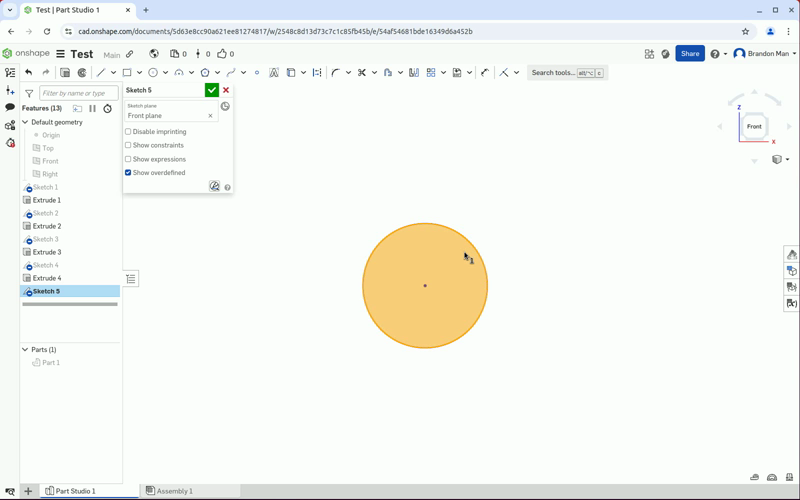
scroll(-6)
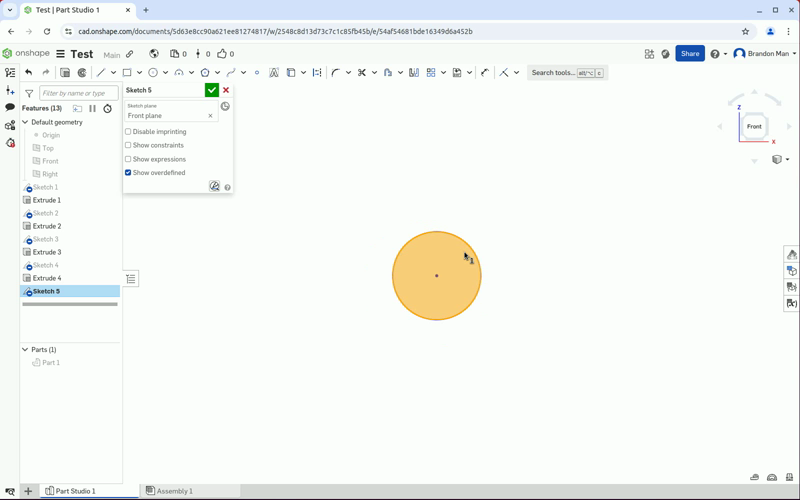
scroll(-6)
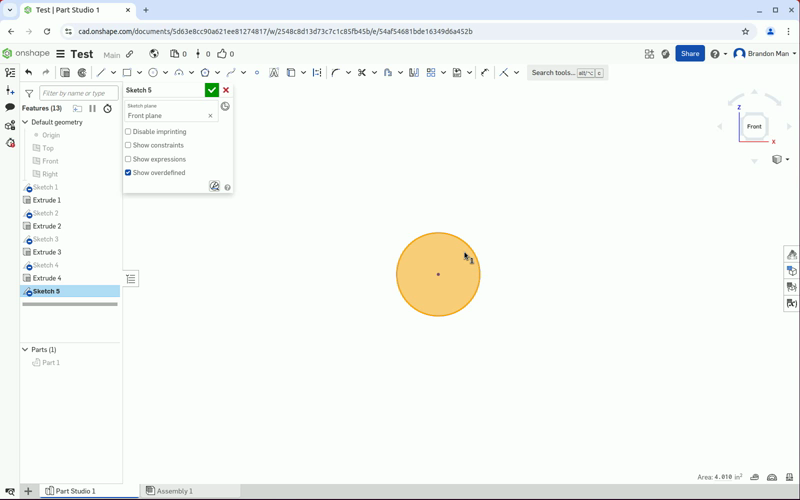
scroll(-6)
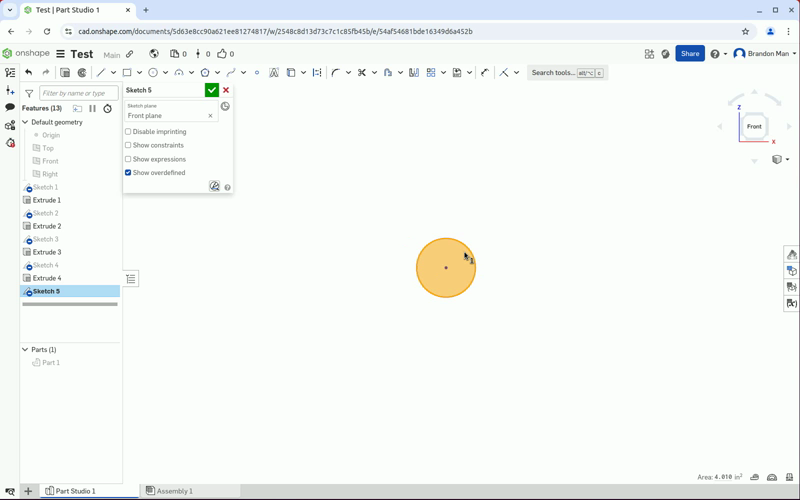
scroll(-6)
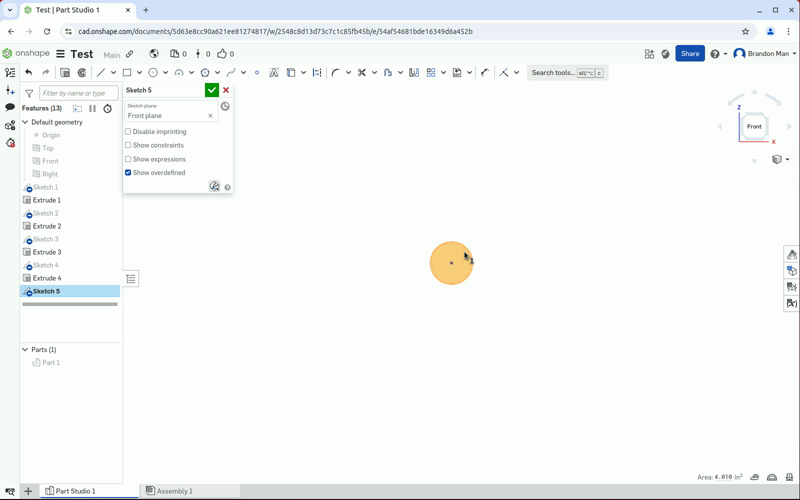
scroll(-6)
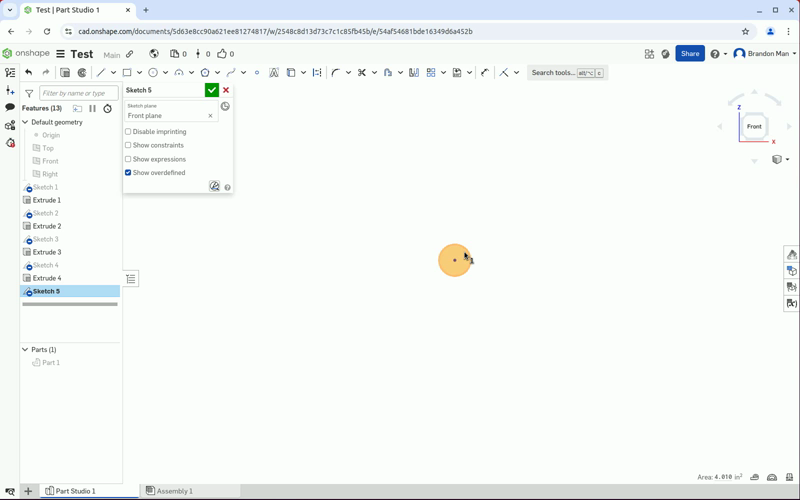
scroll(-6)
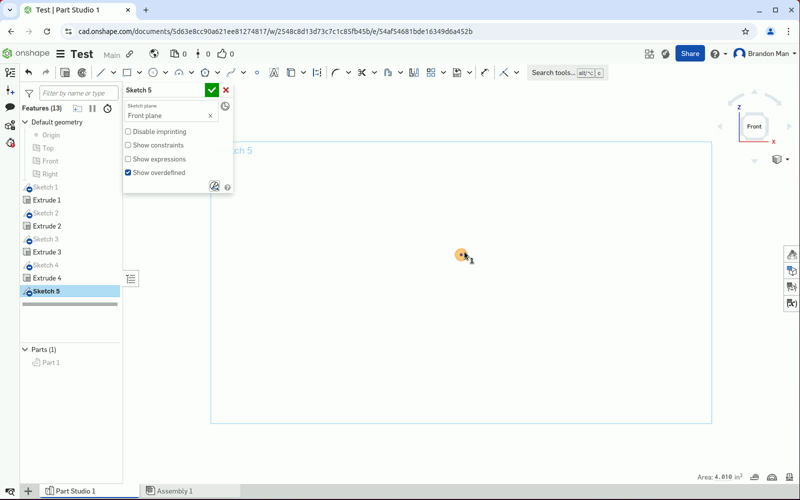
mouse_move(73, 352)
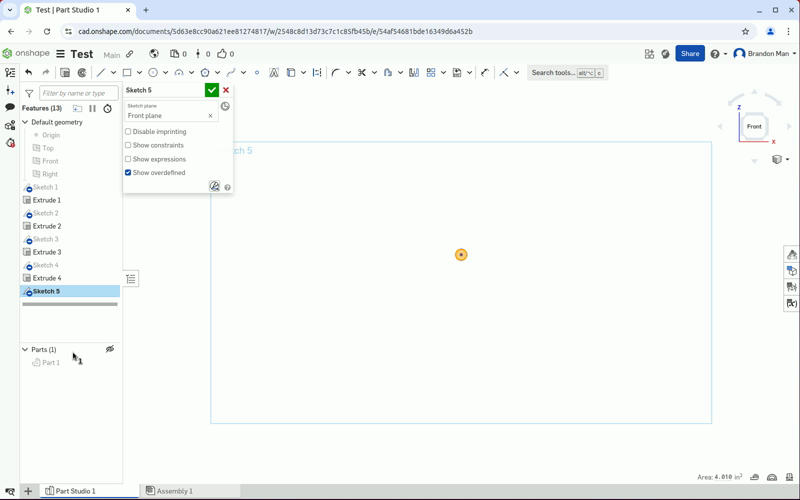
key(shift+y)
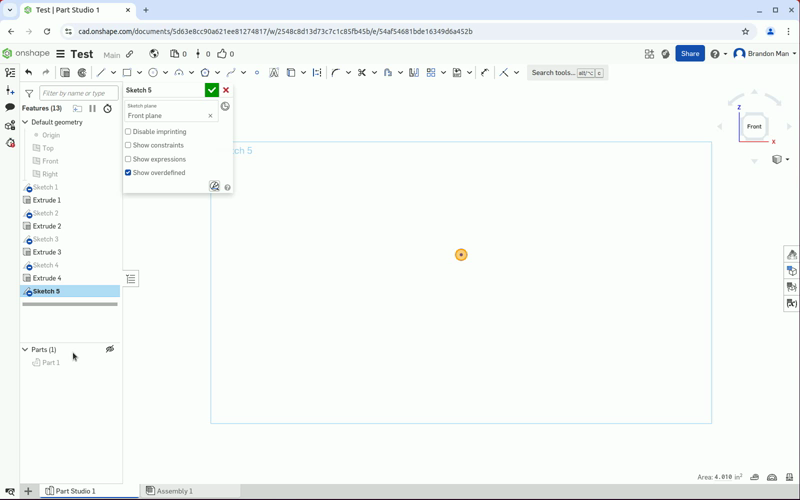
key(shift+e)
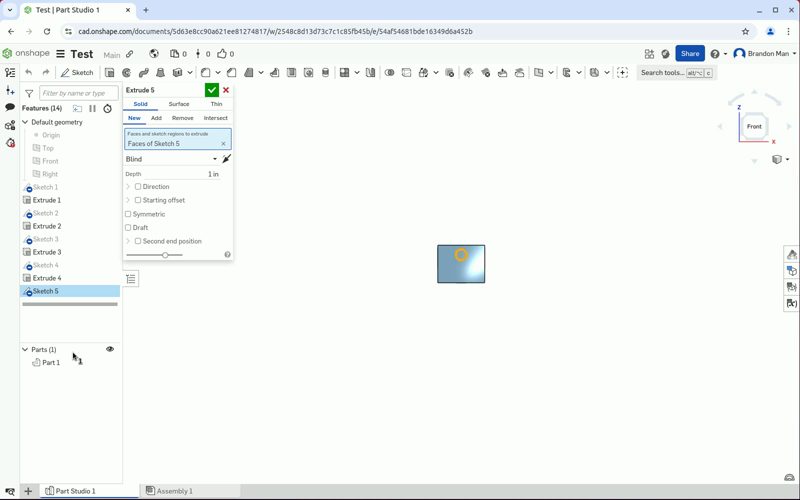
mouse_move(143, 106)
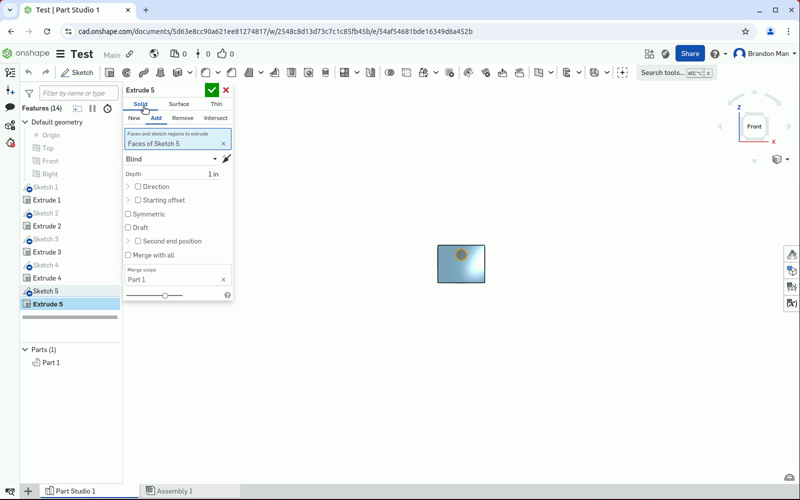
click(143, 106)
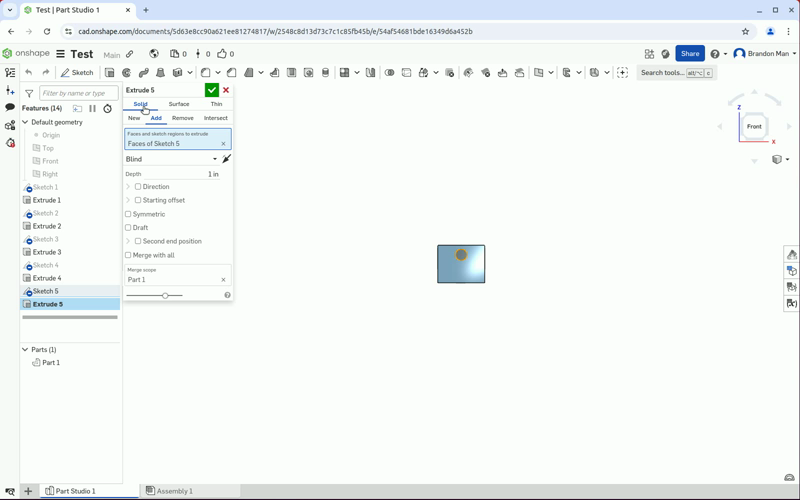
mouse_move(186, 120)
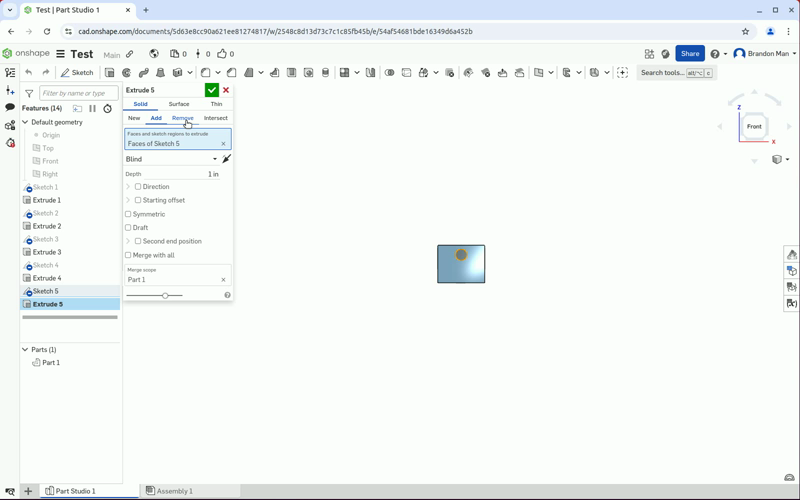
click(186, 120)
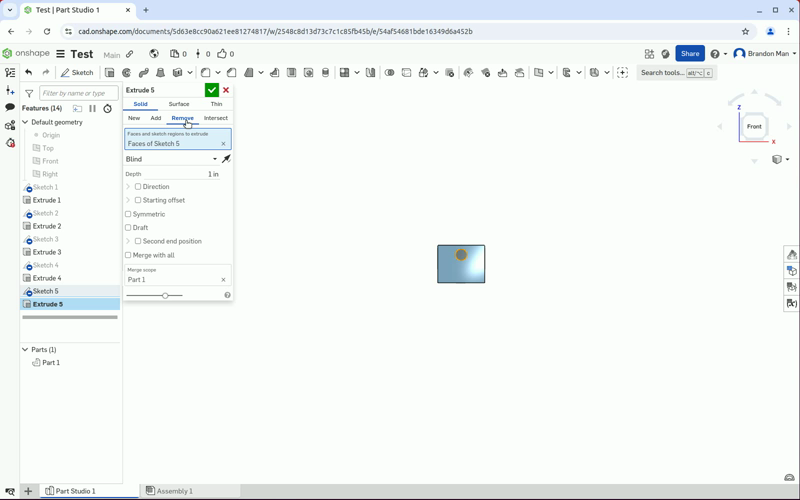
key(tab, 4)
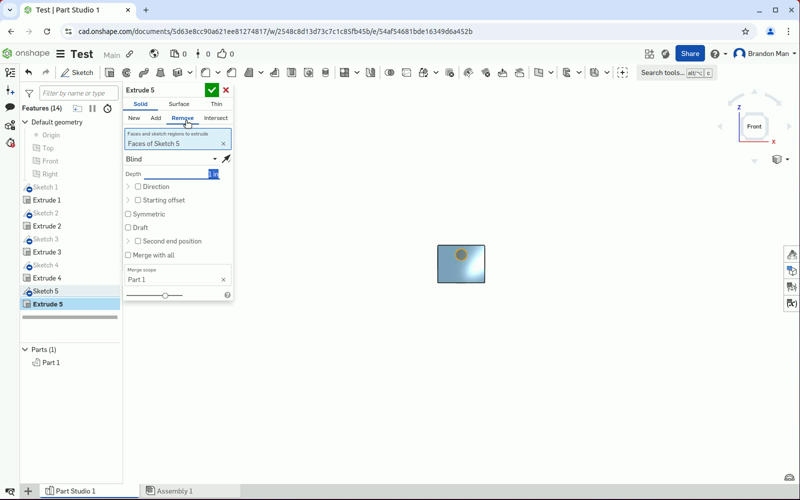
text(2.889)
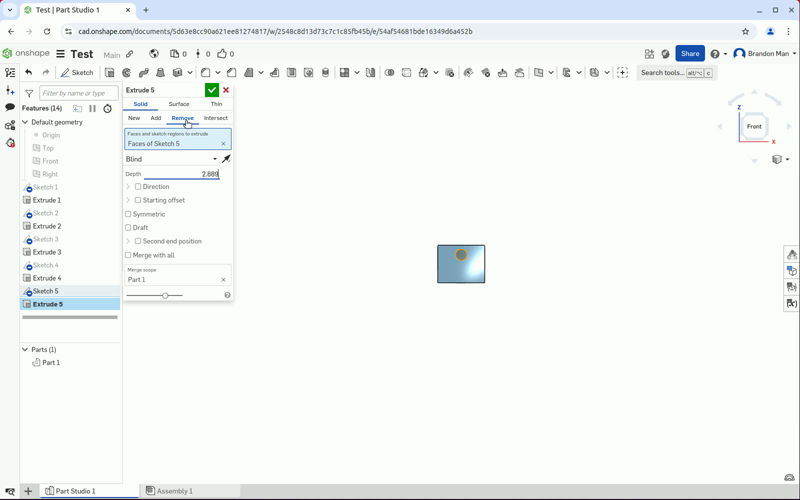
key(tab, 6)
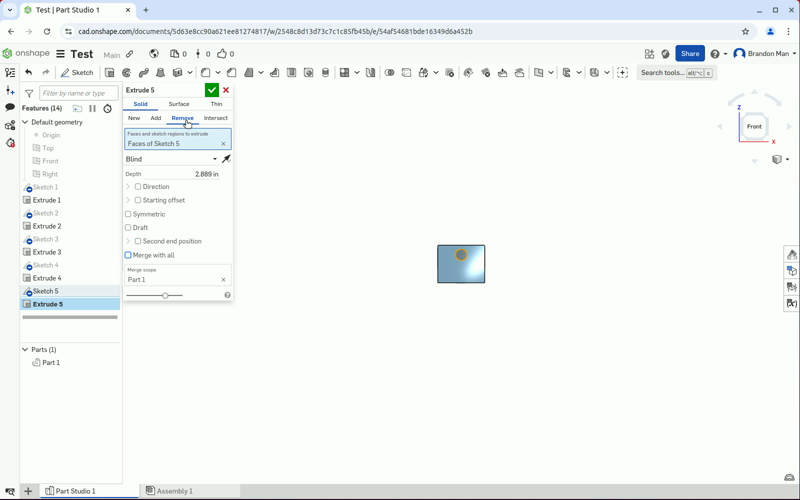
key(space)
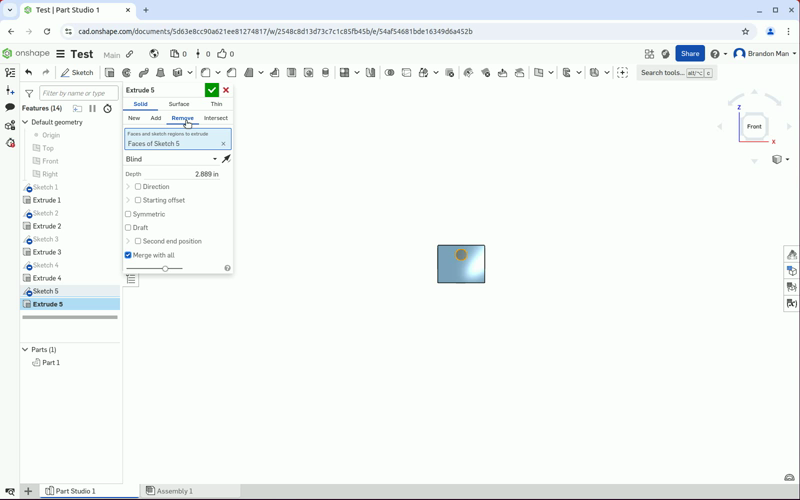
key(enter)
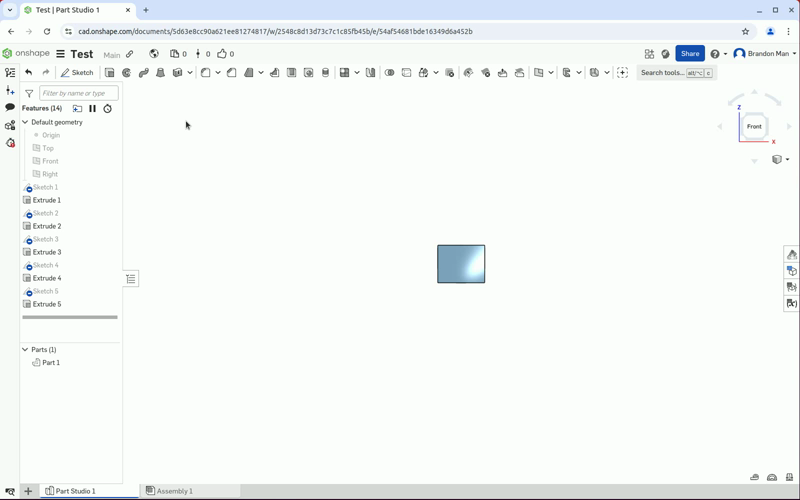
key(shift+h)
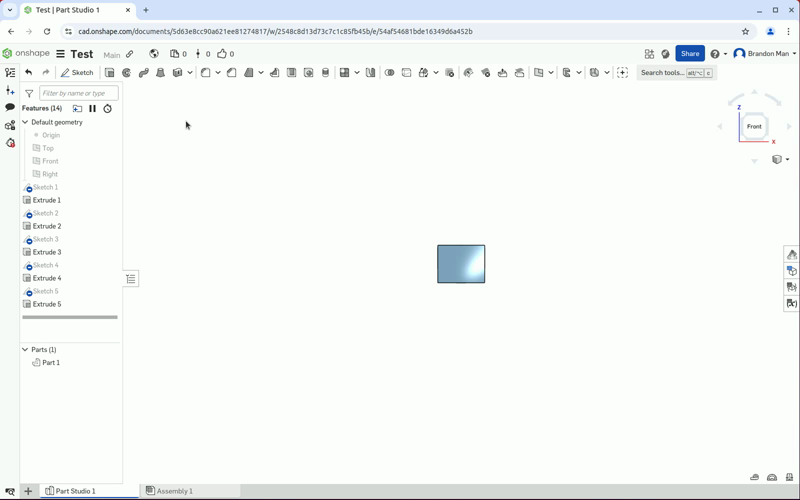
key(shift+h)
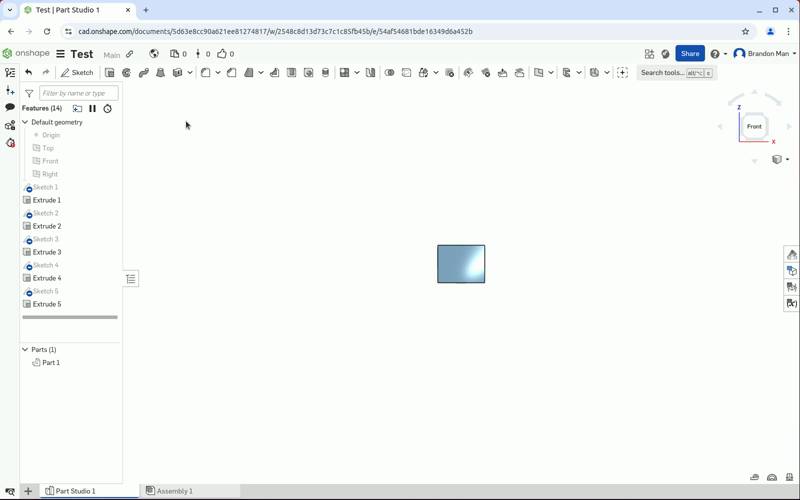
key(shift+7)
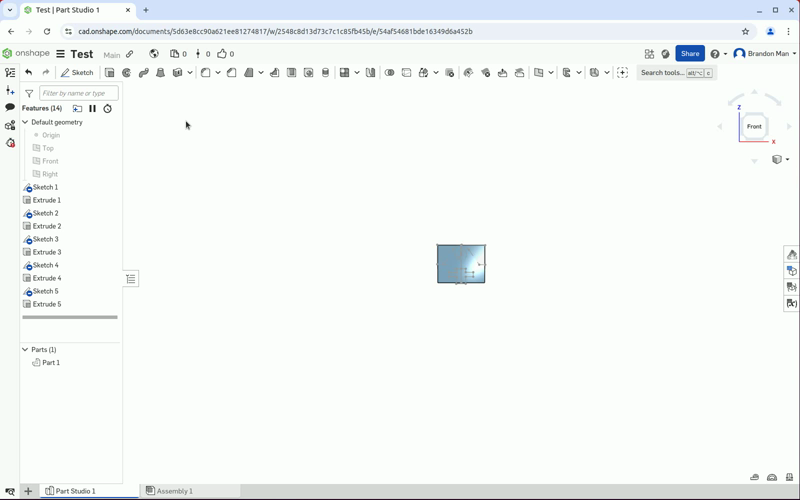
key(left, 2)
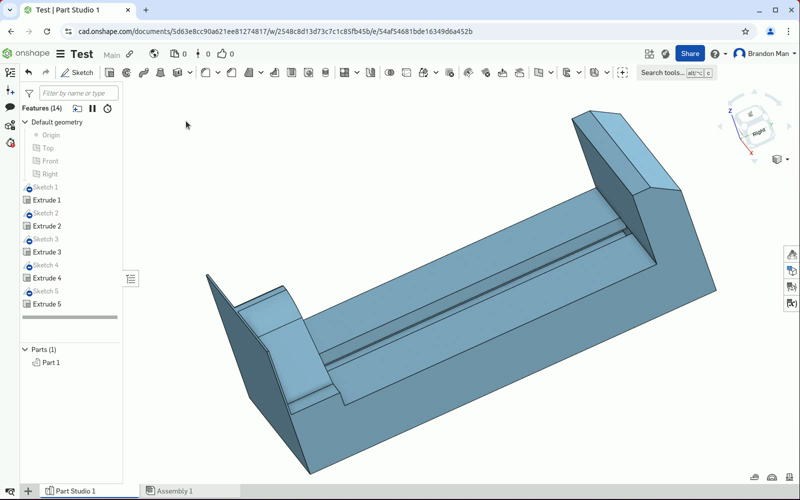
key(down, 2)
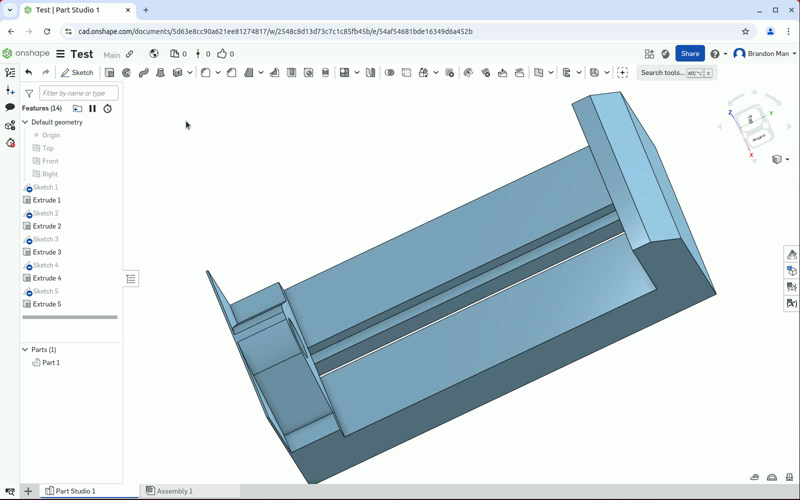
key(up, 2)
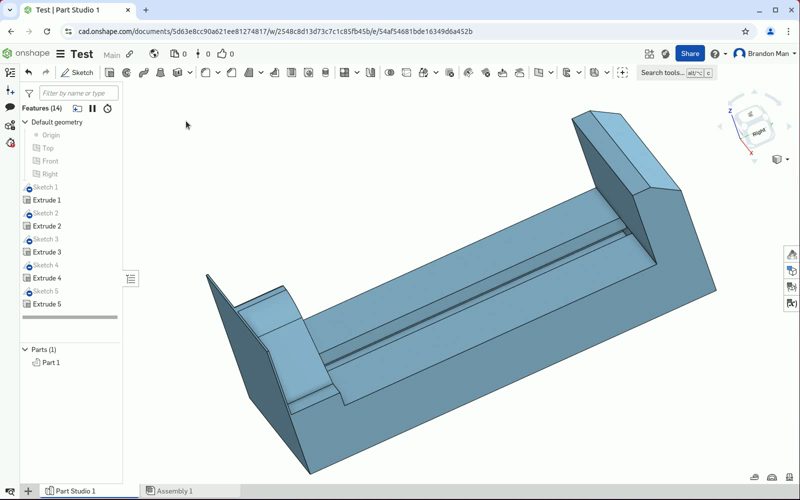
key(right, 2)
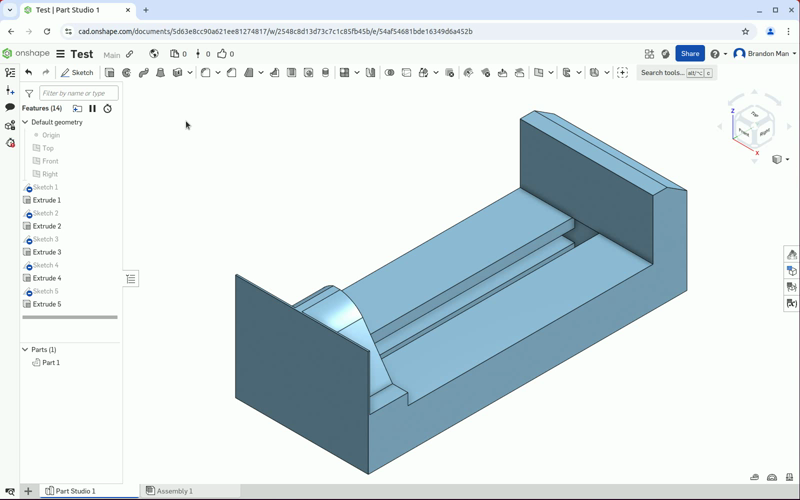
mouse_move(73, 189)
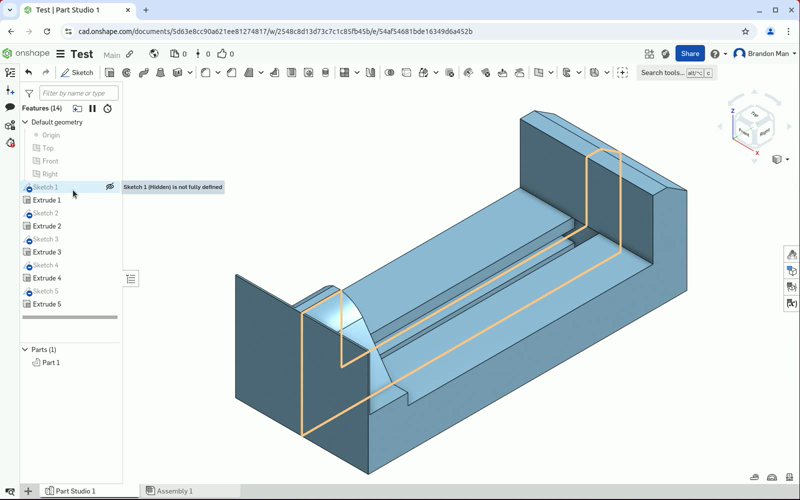
click(73, 189)